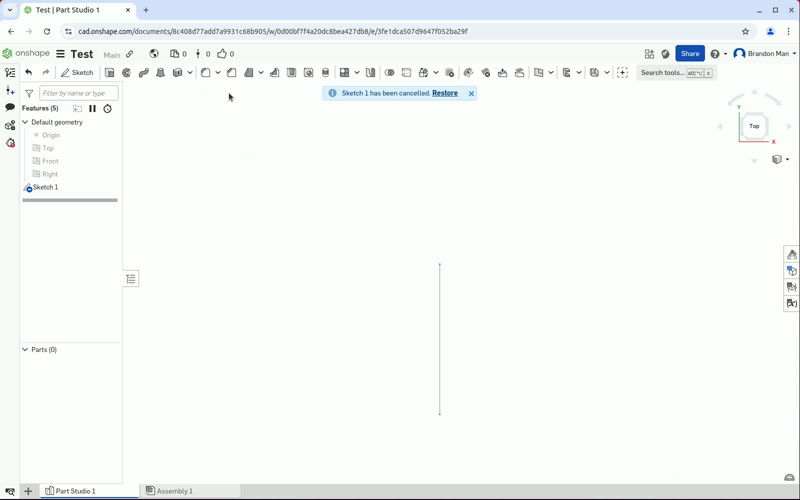
key(shift+h)
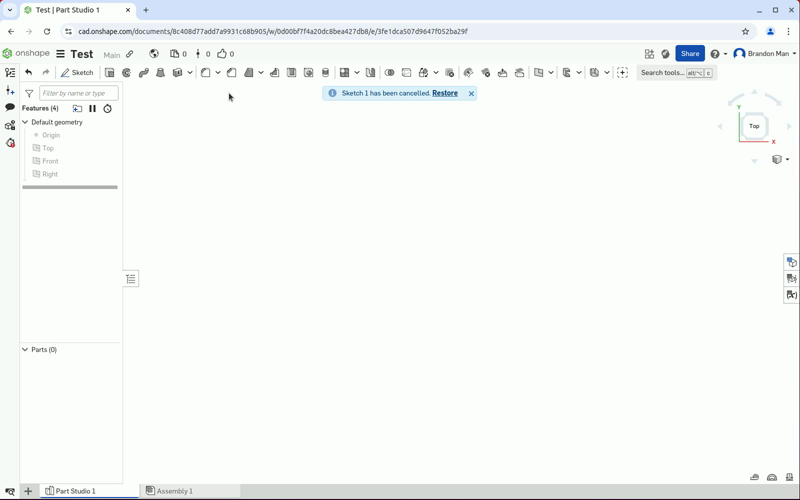
mouse_move(73, 352)
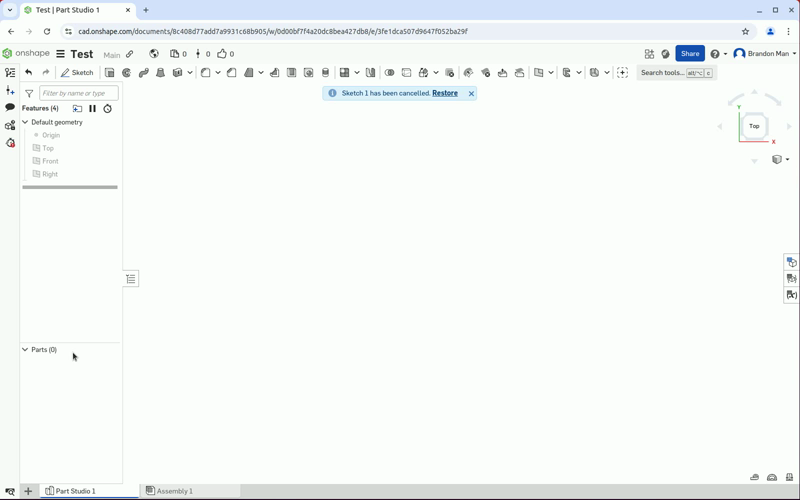
key(y)
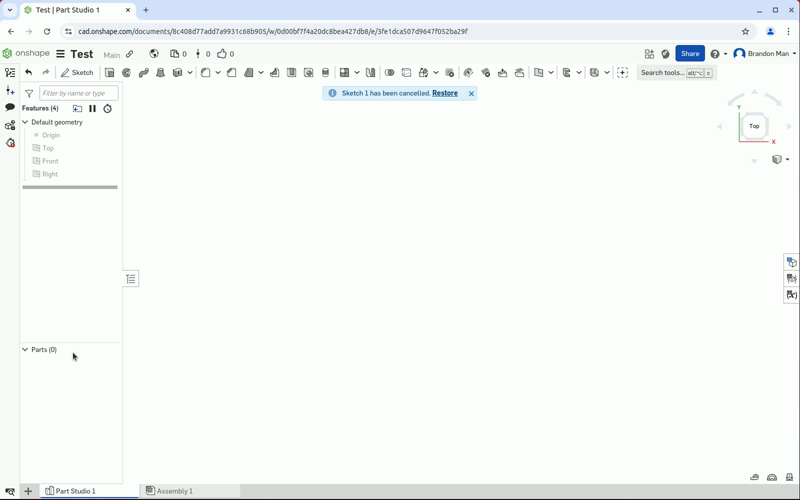
key(shift+p)
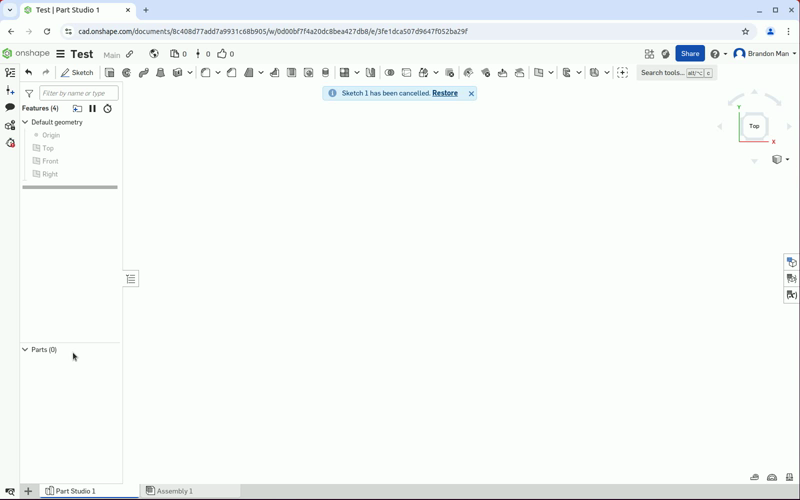
key(space)
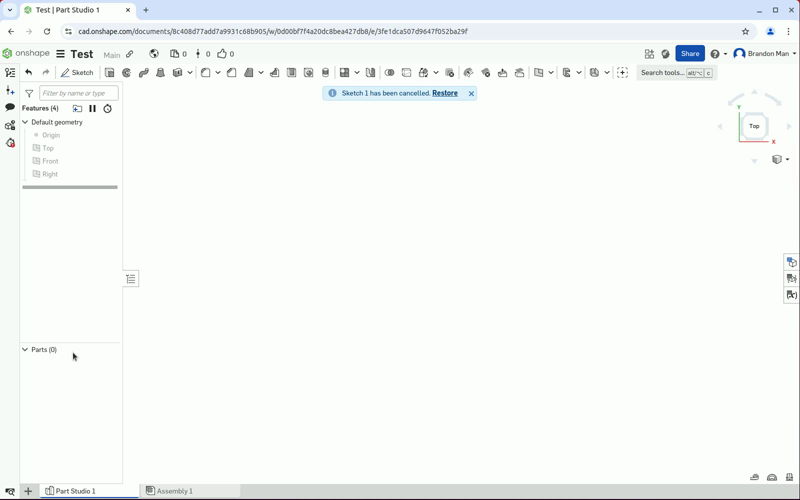
key_down(shift)
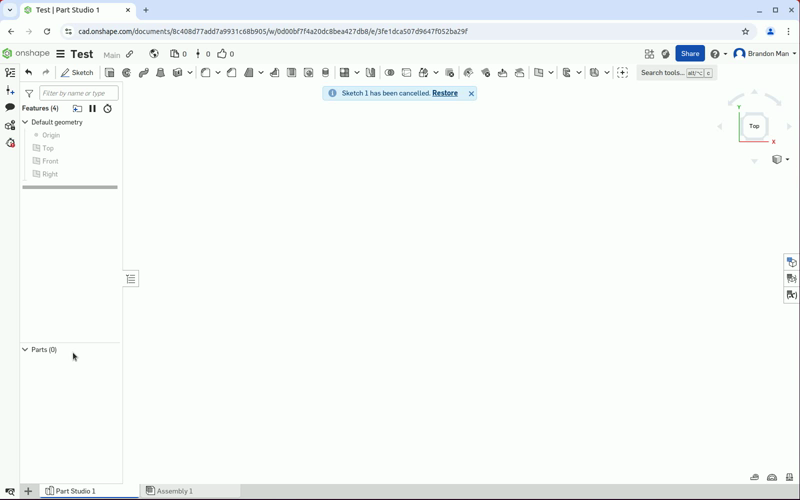
key(up)
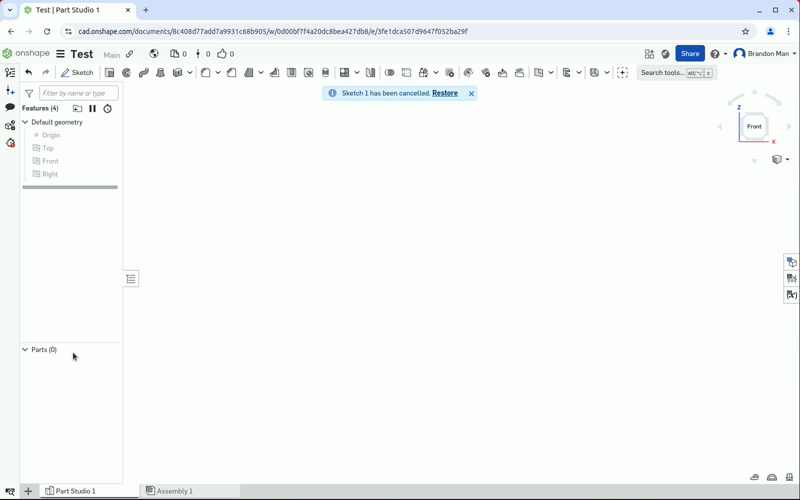
key_up(shift)
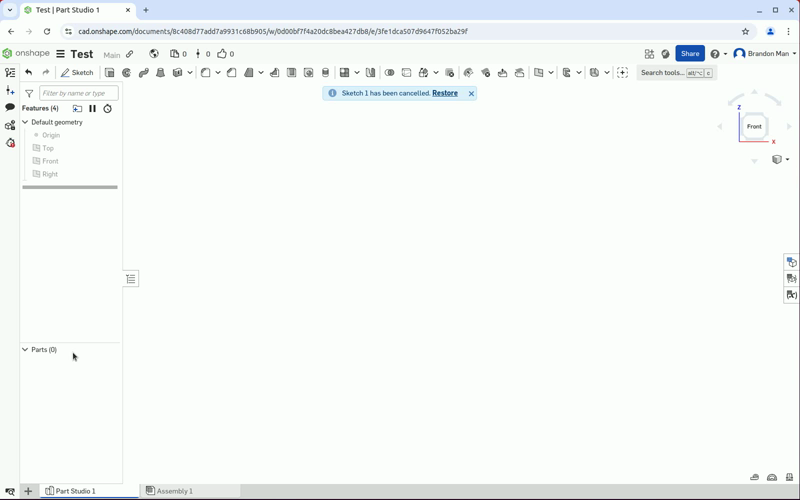
key(space)
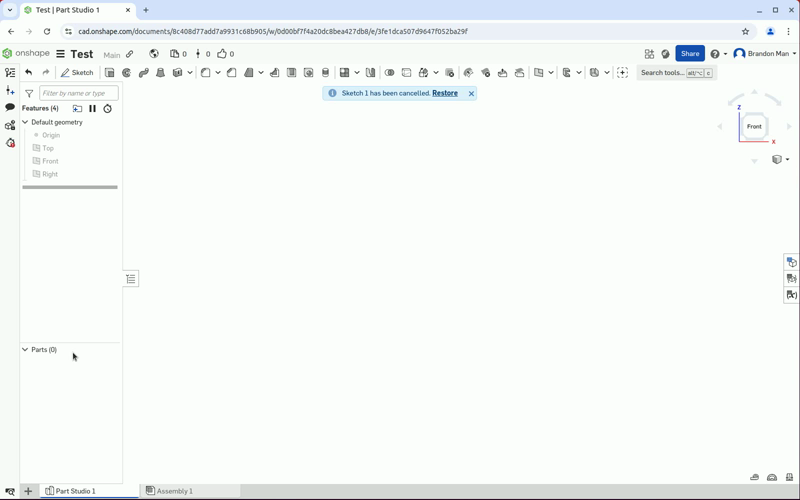
key_down(shift)
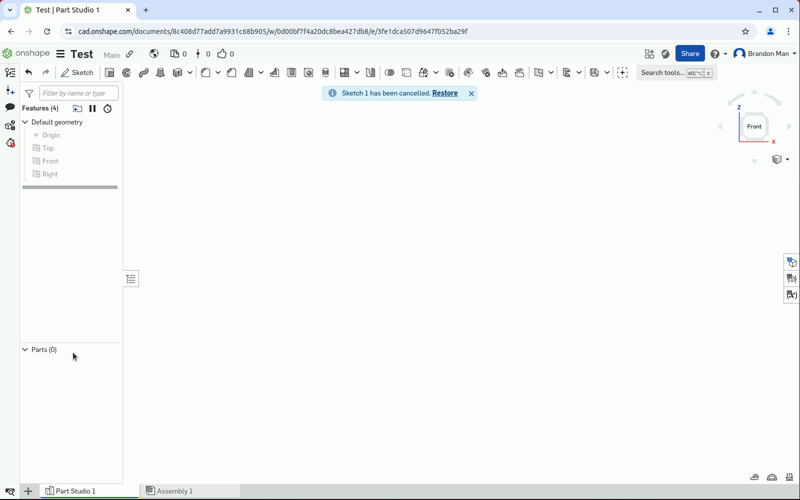
key(left)
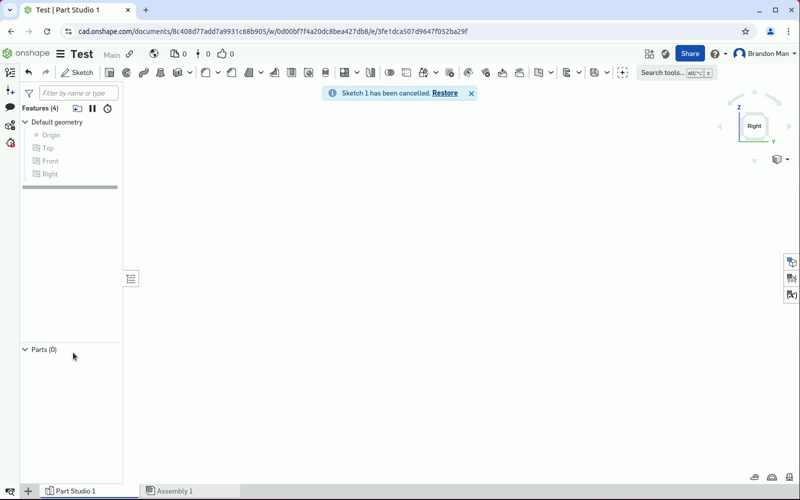
key_up(shift)
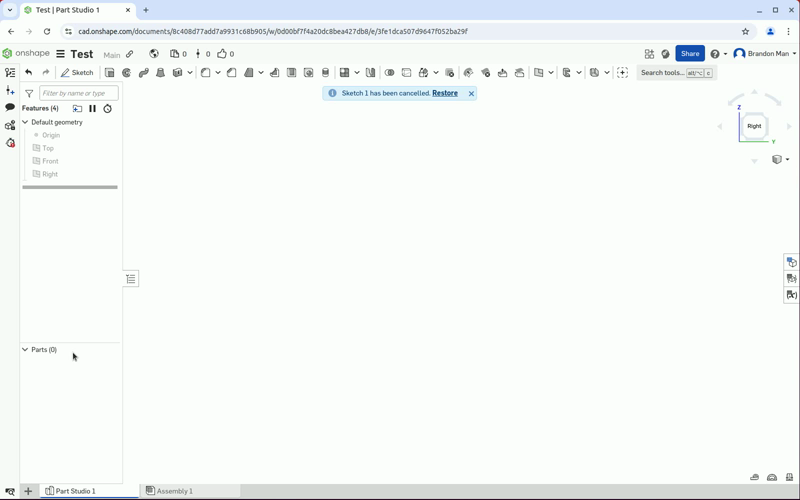
mouse_move(73, 352)
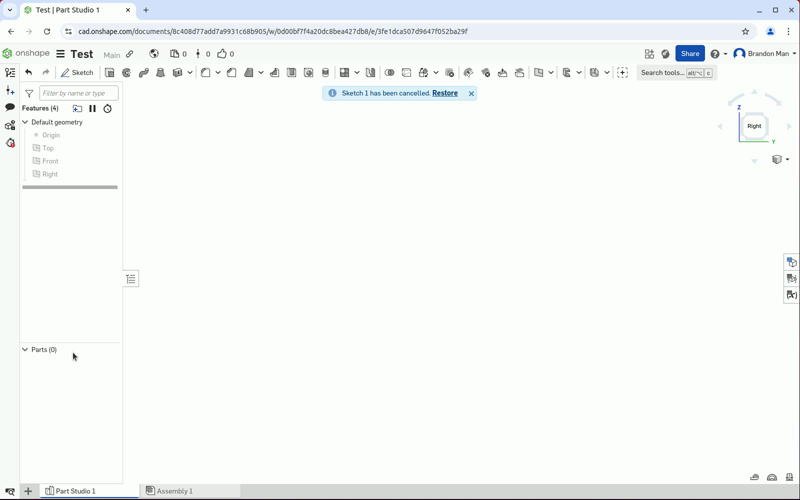
key(shift+y)
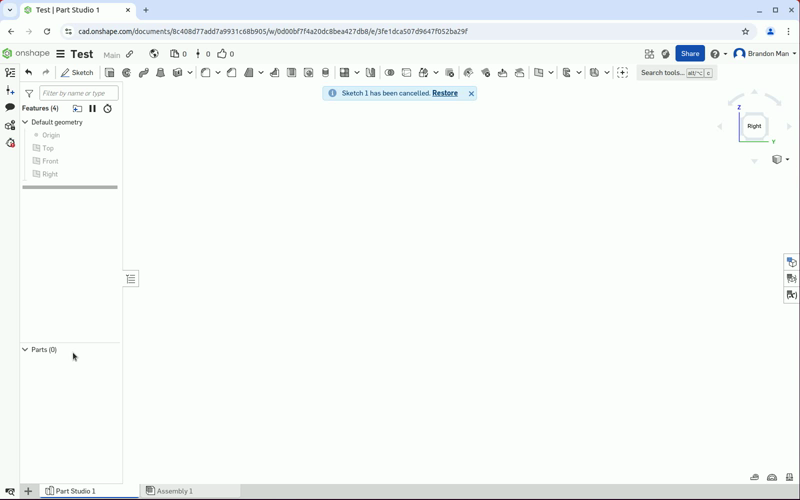
key(shift+s)
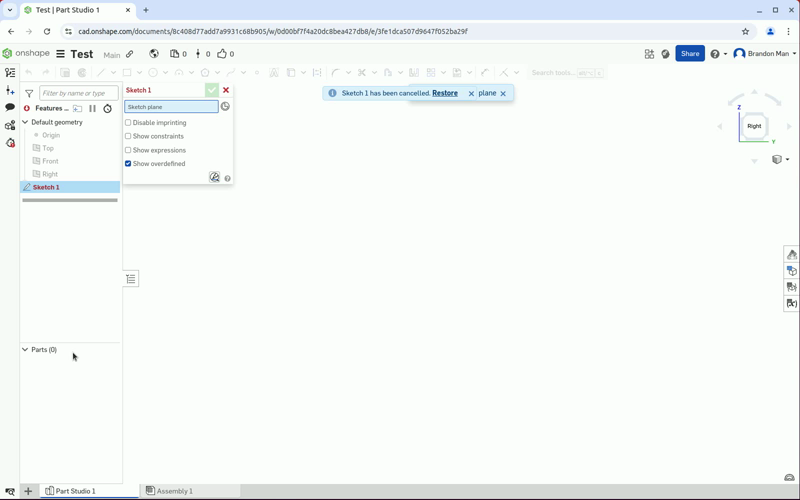
mouse_move(73, 176)
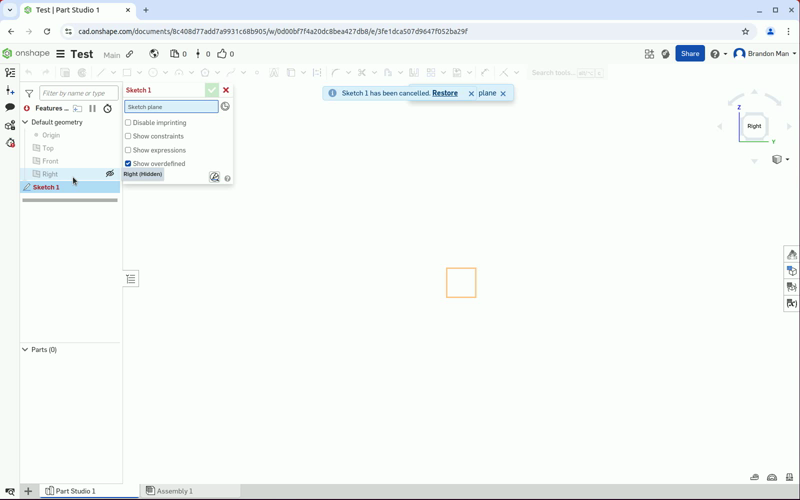
click(73, 176)
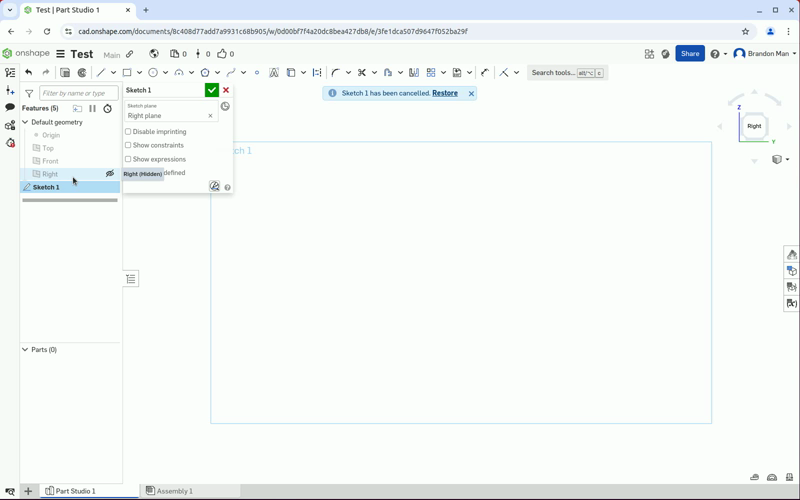
mouse_move(73, 352)
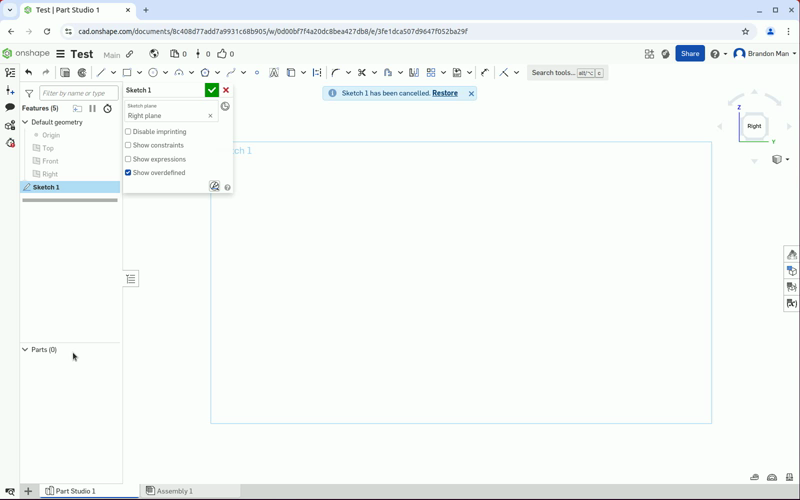
key(y)
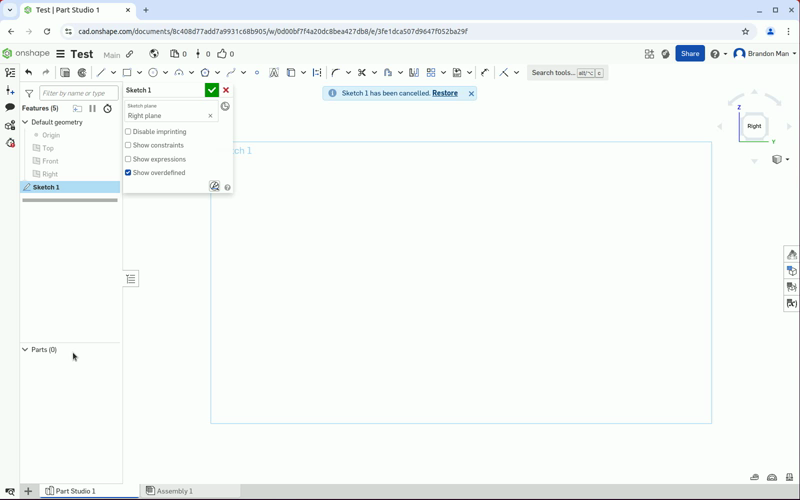
key(l)
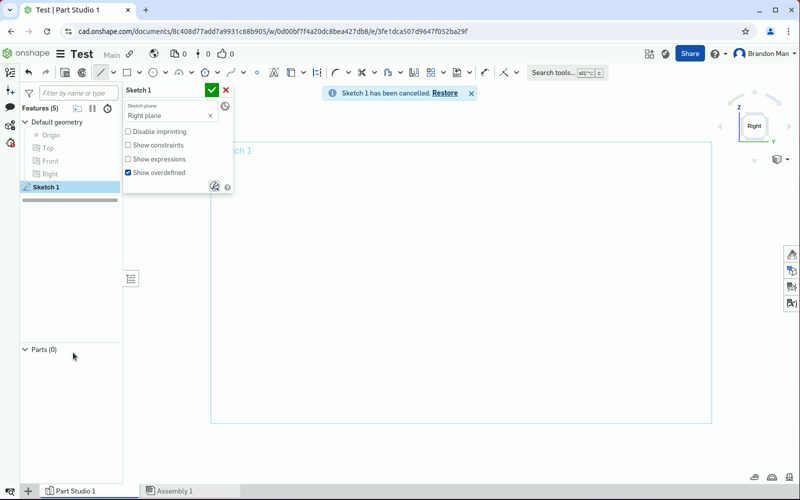
key_down(shift)
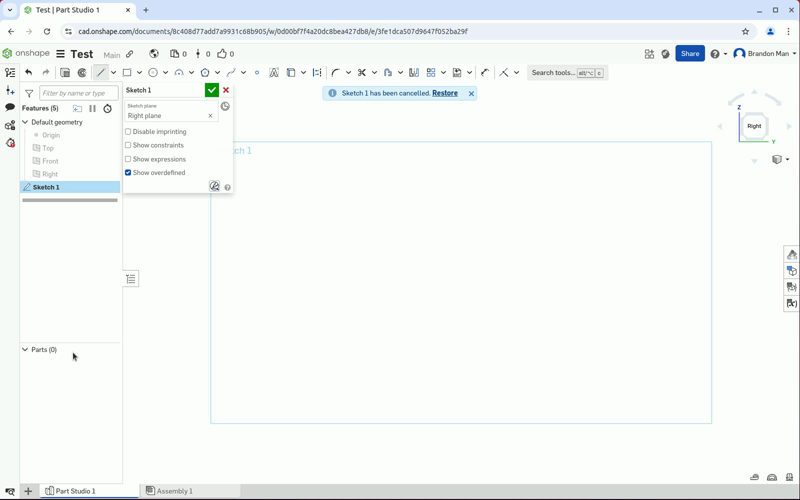
mouse_move(437, 189)
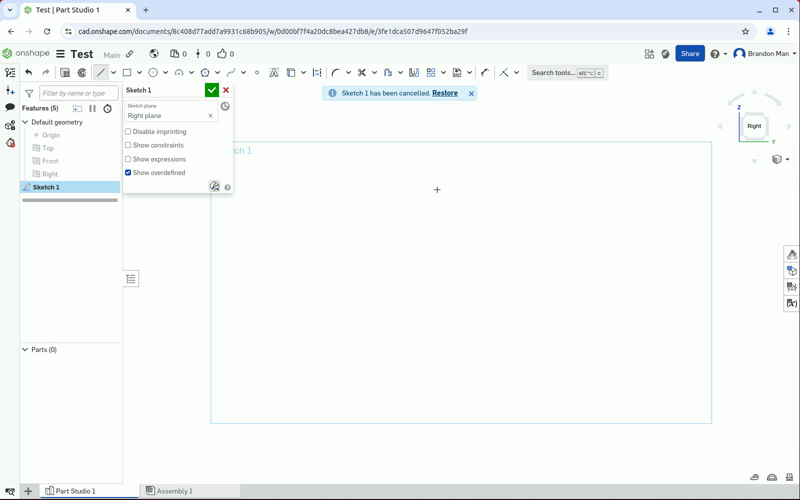
click(437, 189)
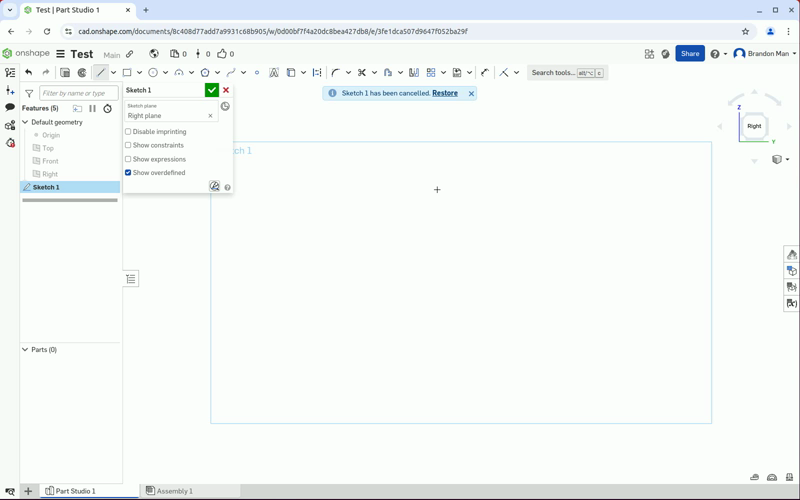
key_up(shift)
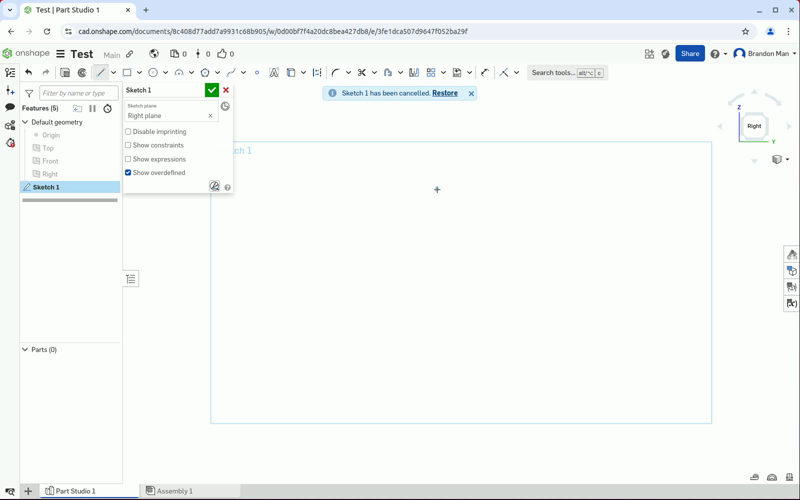
key_down(shift)
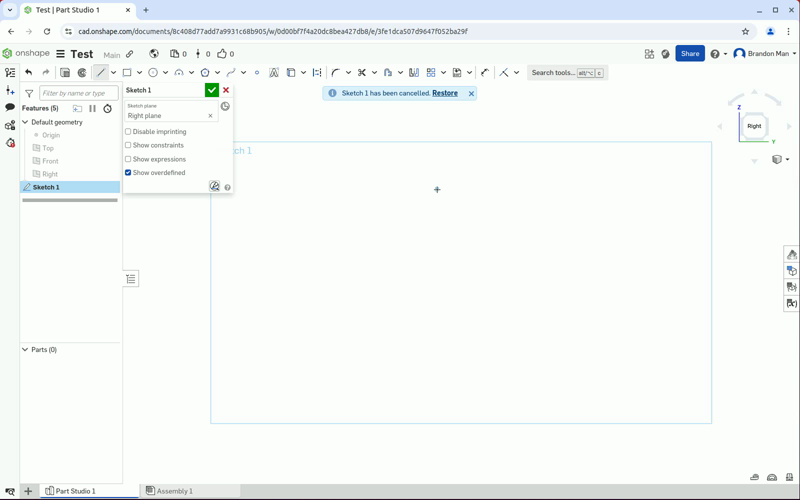
mouse_move(467, 189)
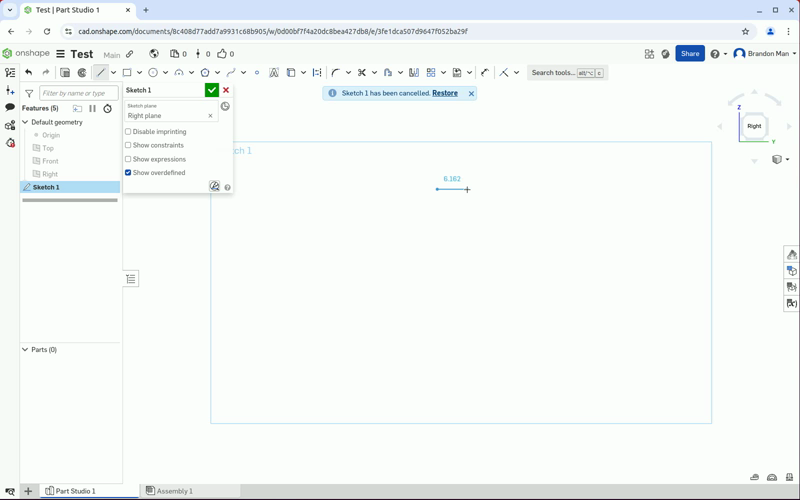
mouse_move(440, 195)
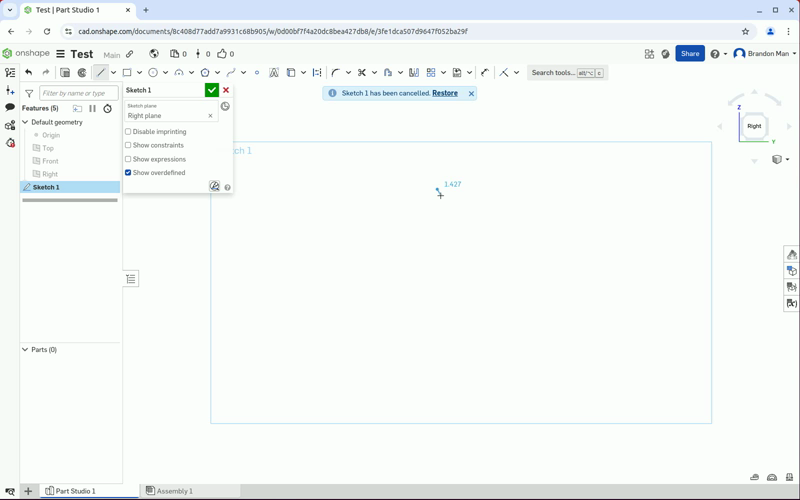
scroll(6)
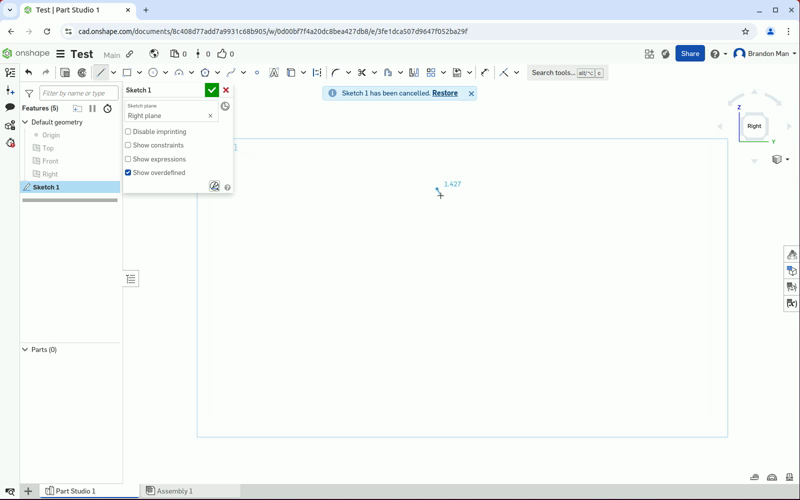
scroll(6)
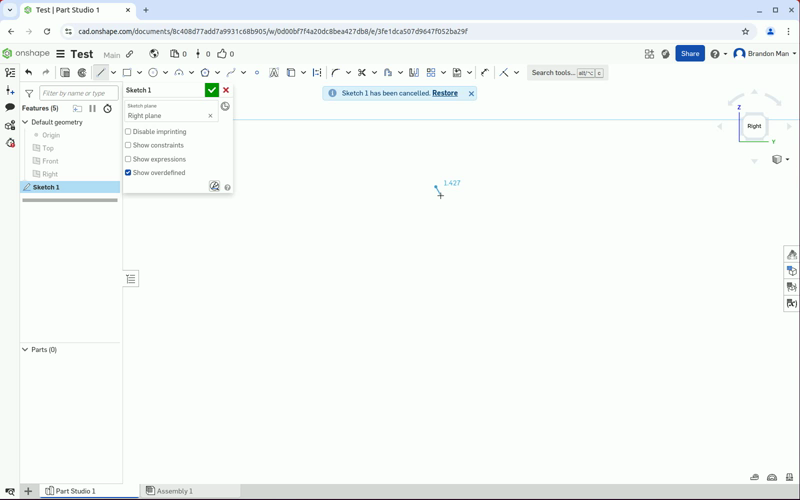
scroll(6)
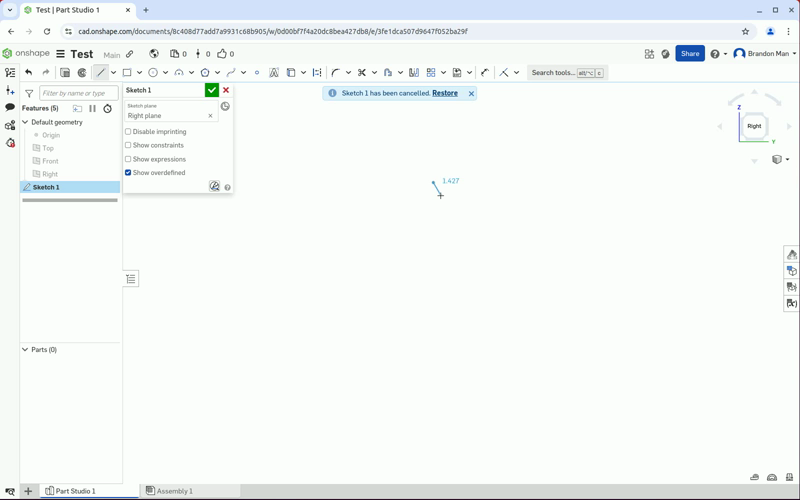
scroll(6)
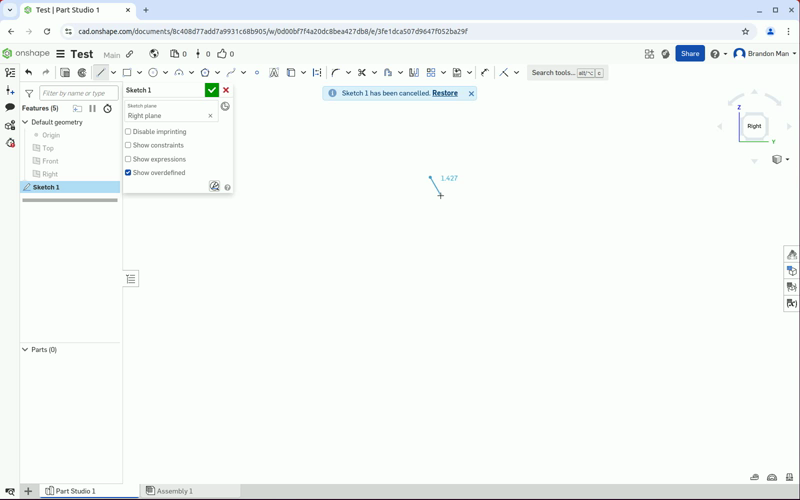
scroll(6)
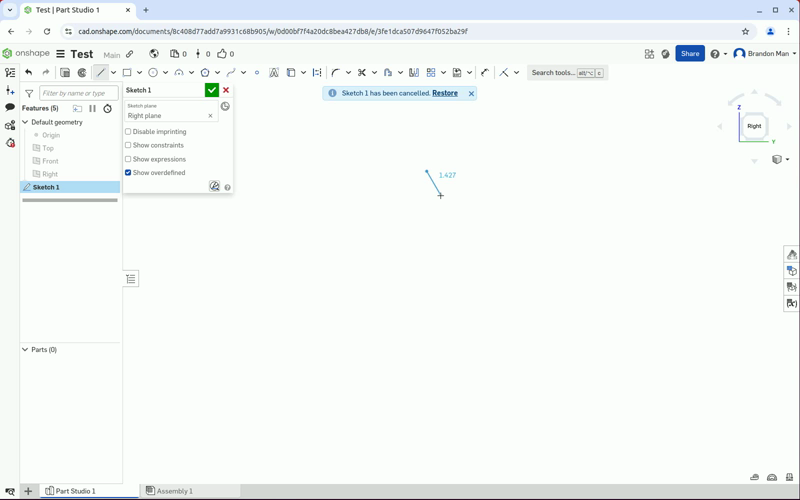
scroll(6)
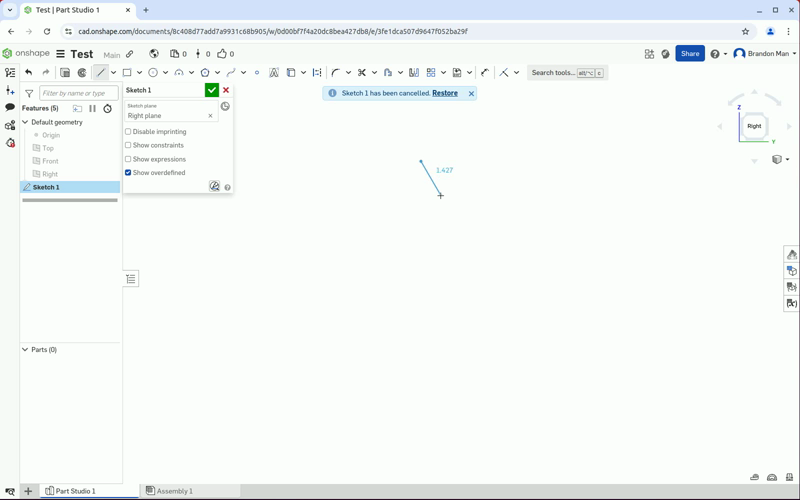
scroll(6)
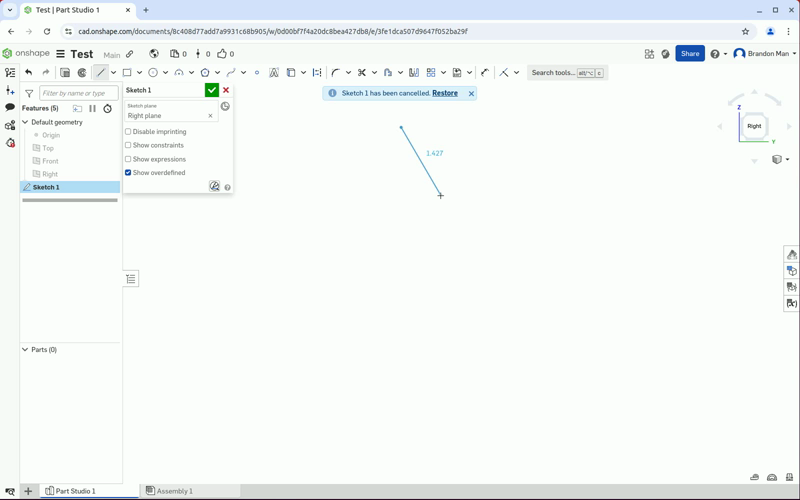
click(440, 195)
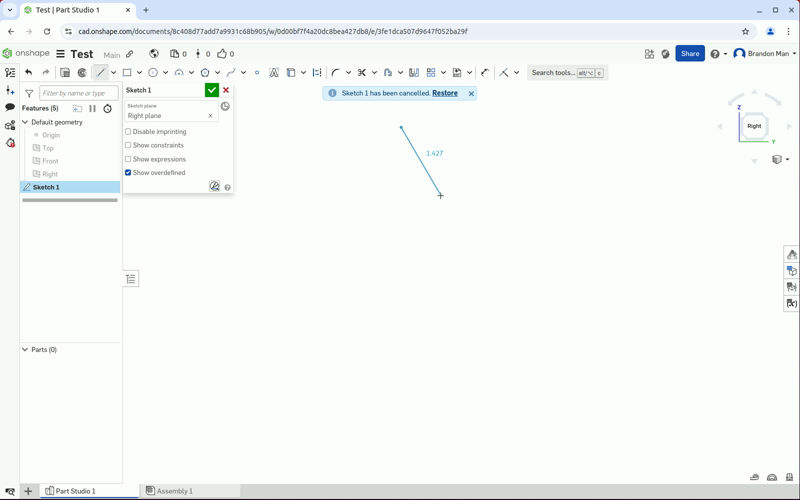
scroll(-6)
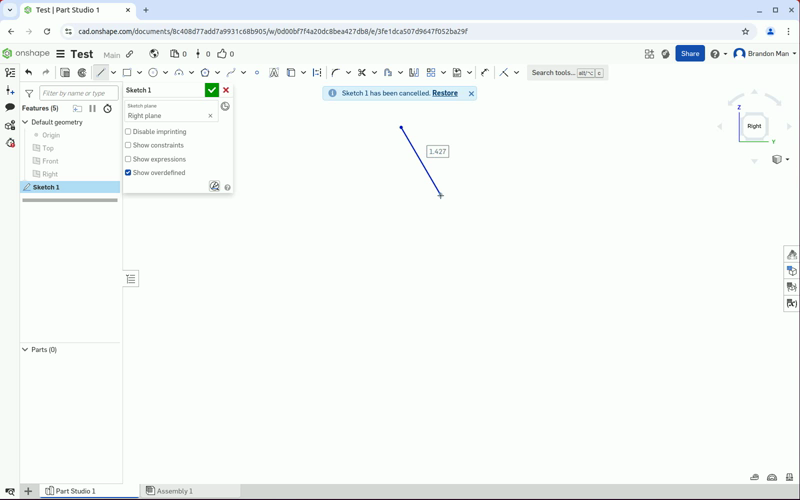
scroll(-6)
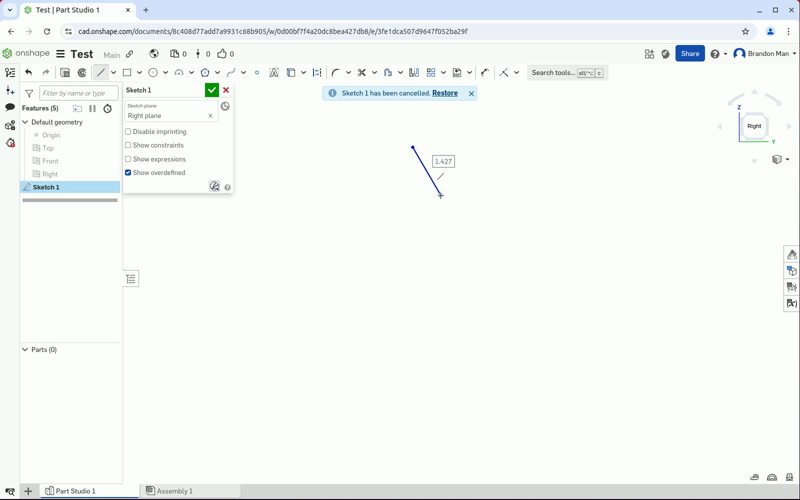
scroll(-6)
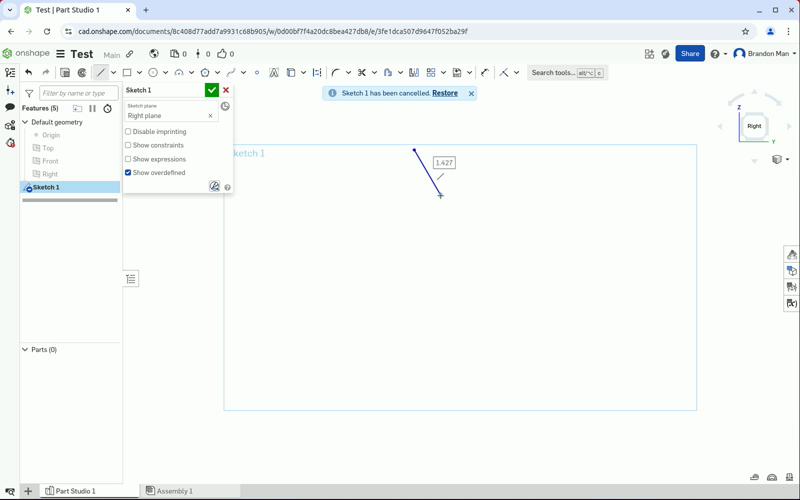
scroll(-6)
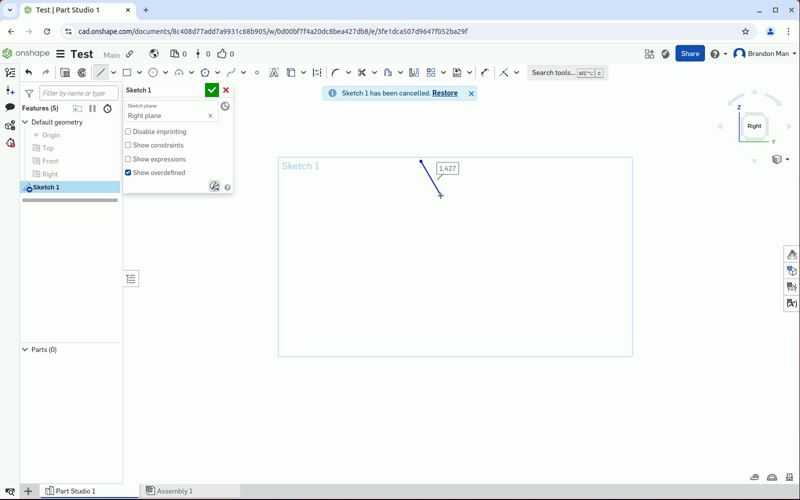
scroll(-6)
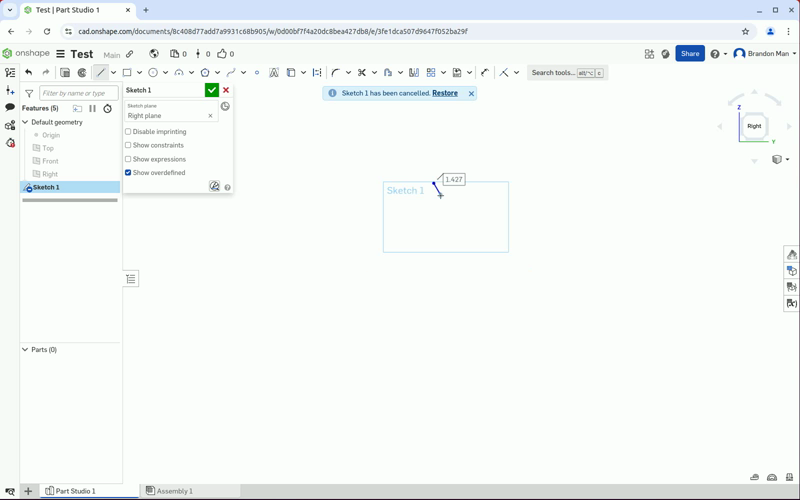
scroll(-6)
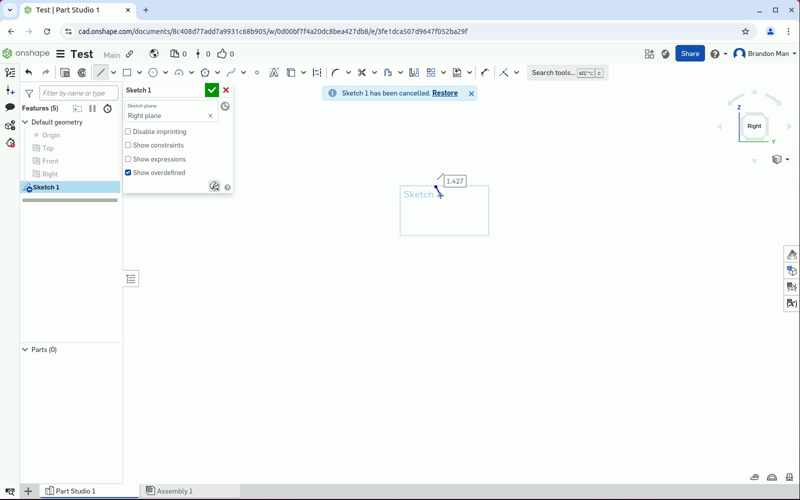
scroll(-6)
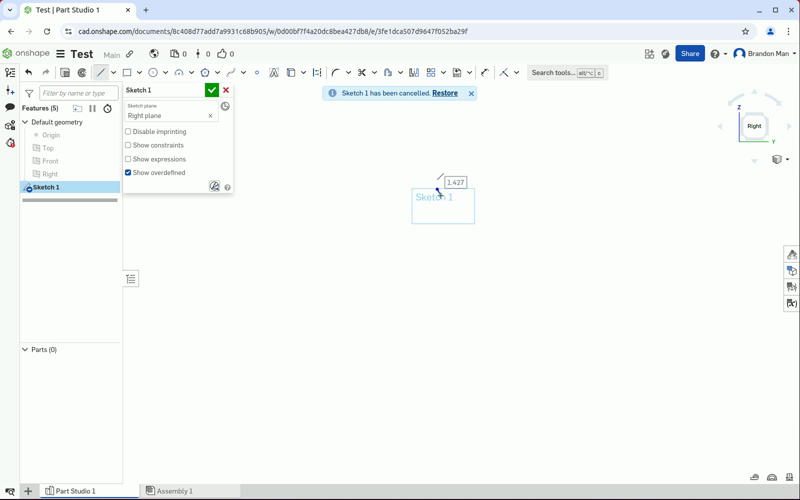
key_up(shift)
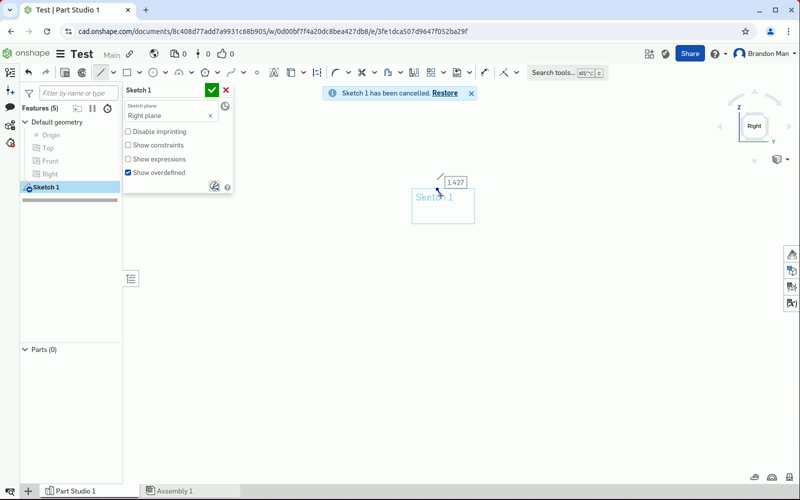
key_down(shift)
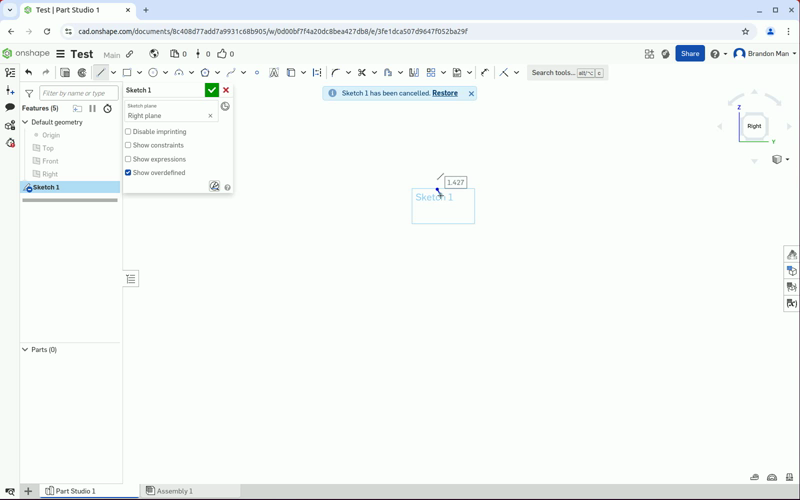
mouse_move(470, 195)
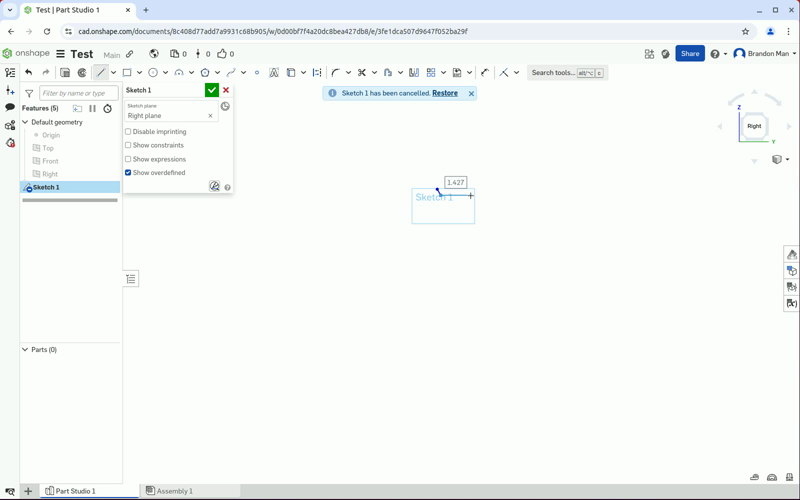
mouse_move(481, 171)
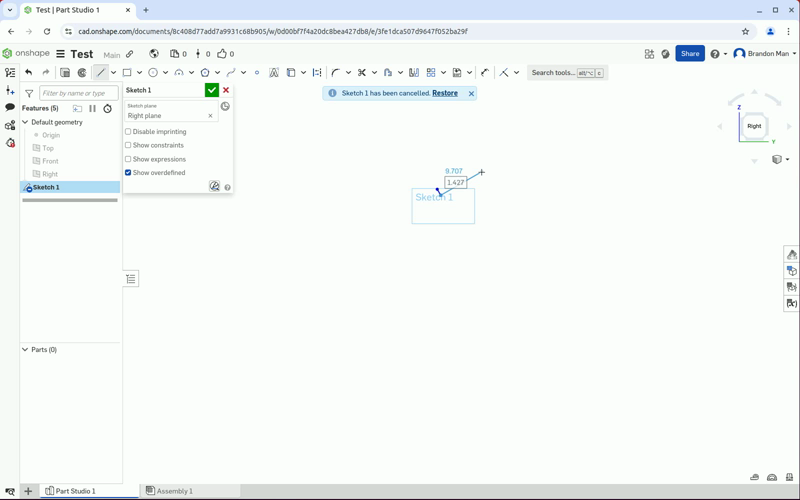
click(481, 171)
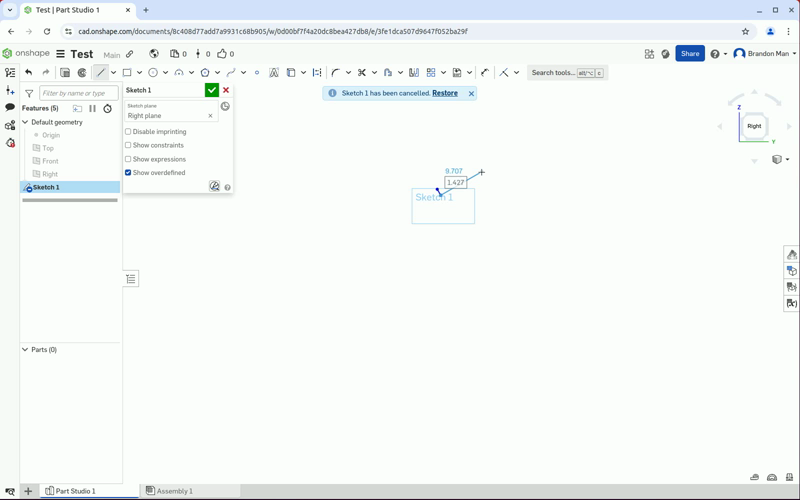
key_up(shift)
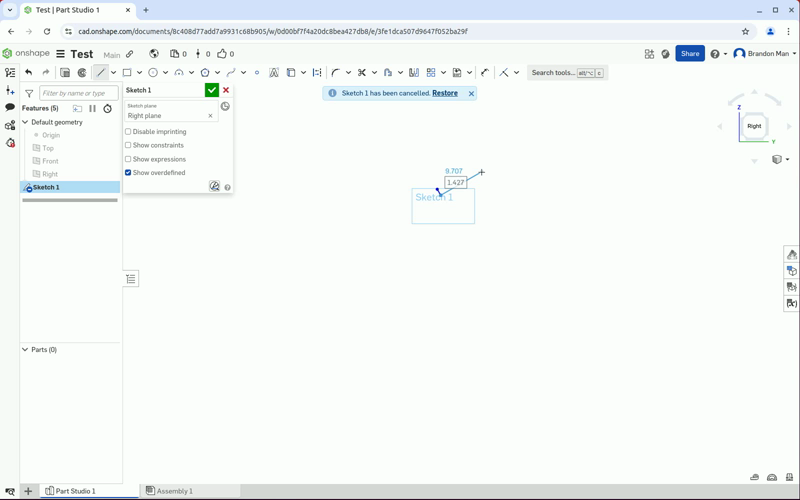
key_down(shift)
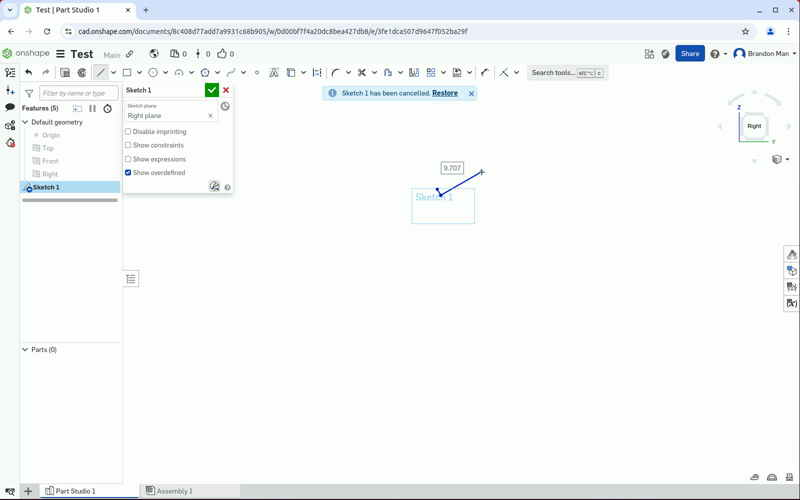
mouse_move(511, 171)
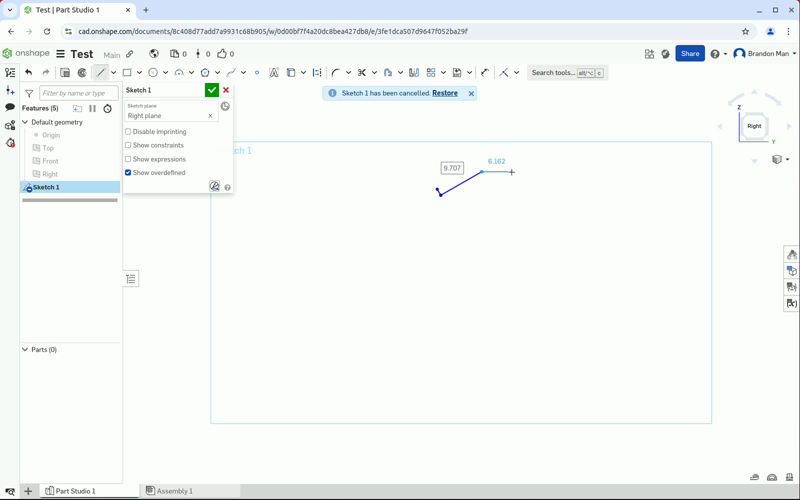
mouse_move(480, 170)
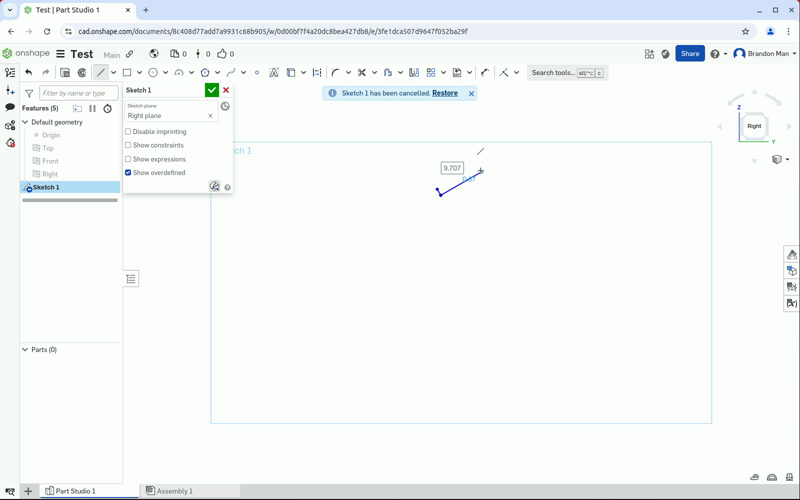
scroll(6)
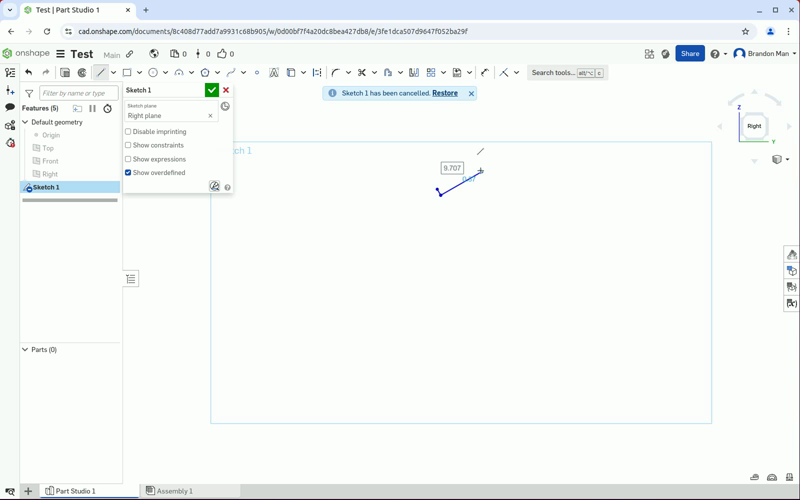
scroll(6)
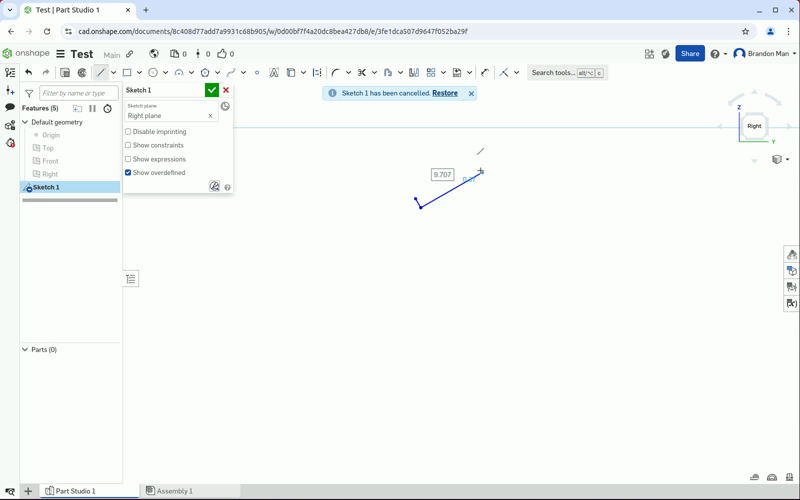
scroll(6)
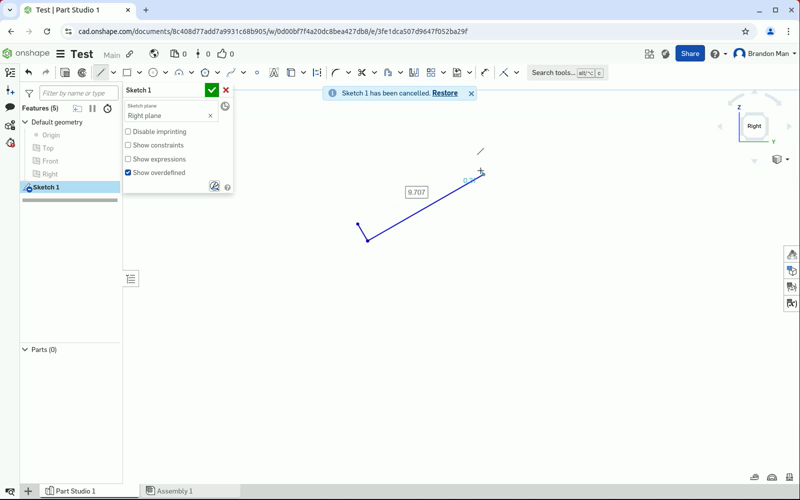
scroll(6)
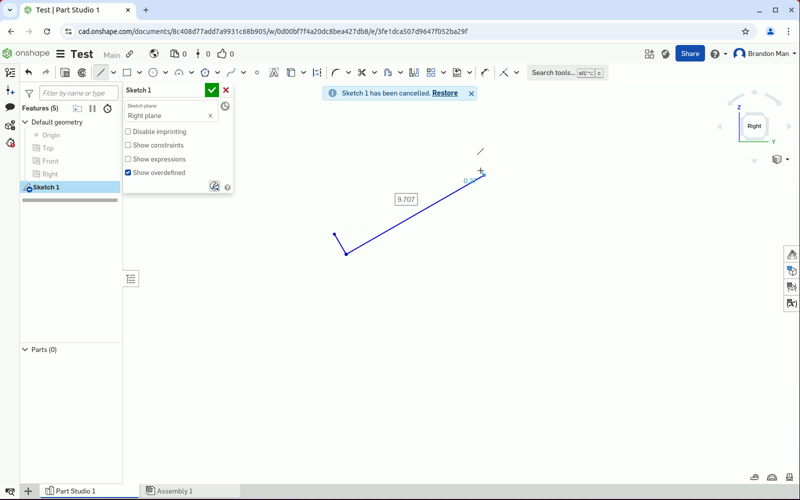
scroll(6)
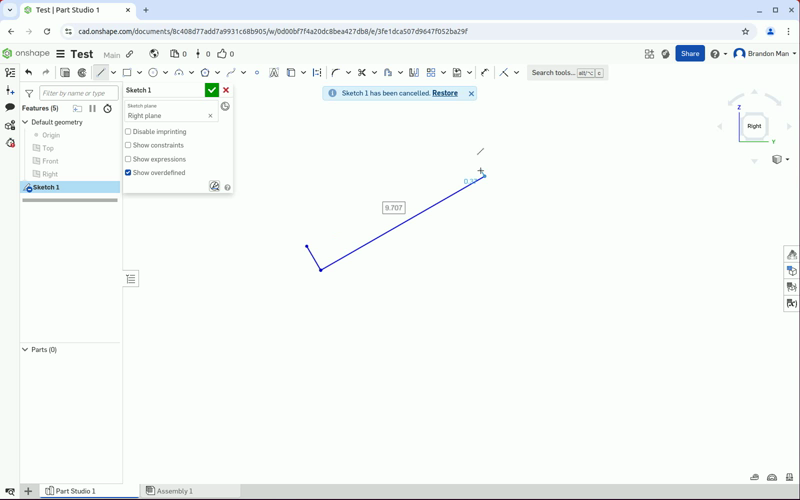
scroll(6)
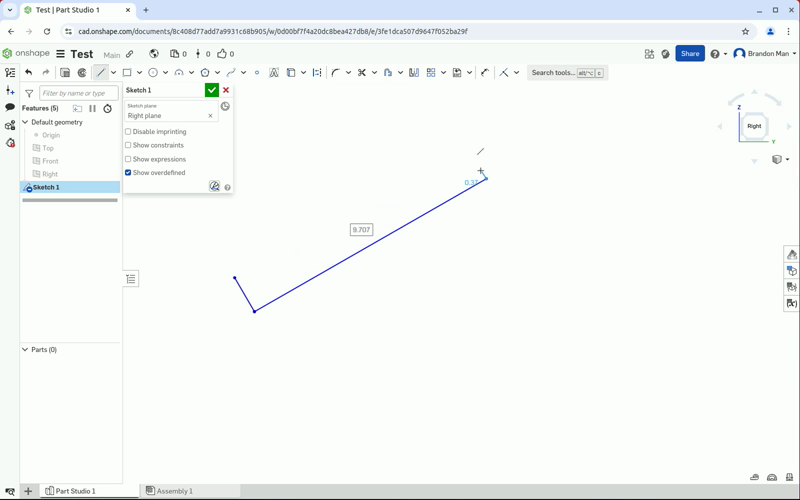
scroll(6)
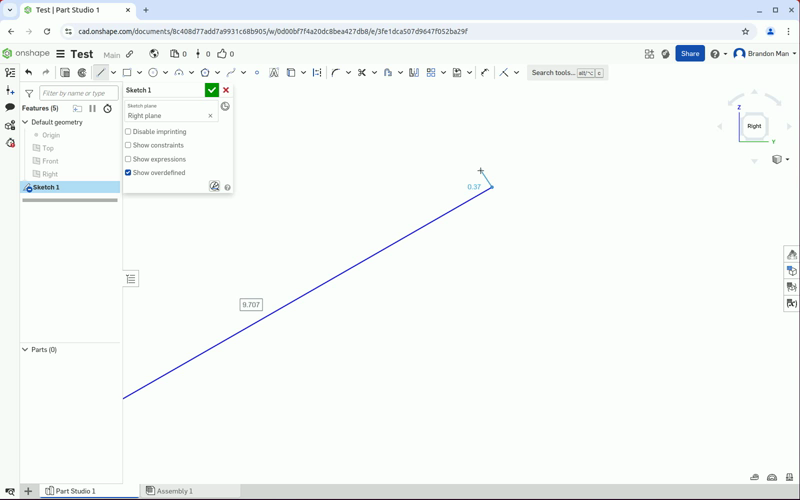
click(480, 170)
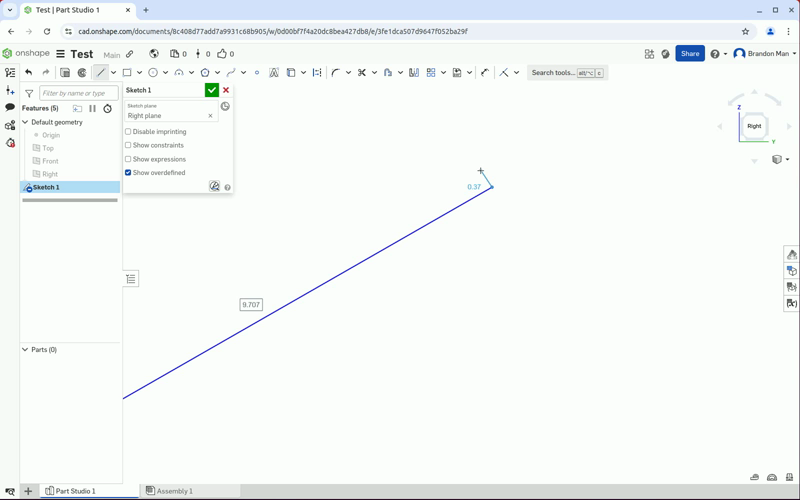
scroll(-6)
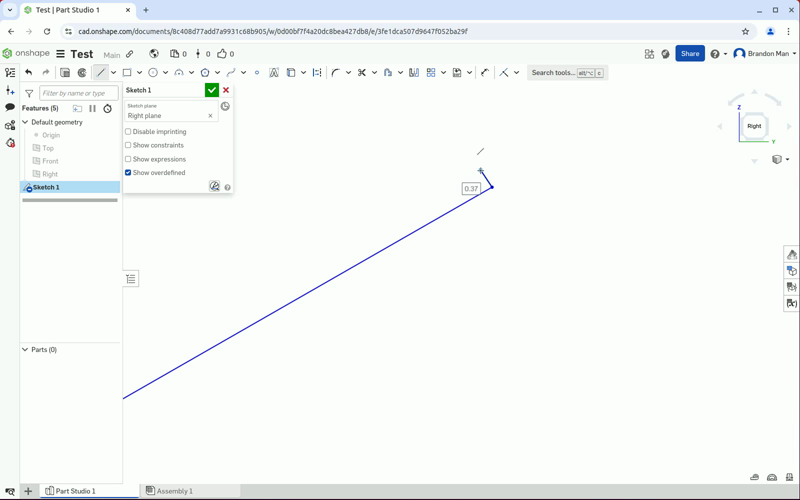
scroll(-6)
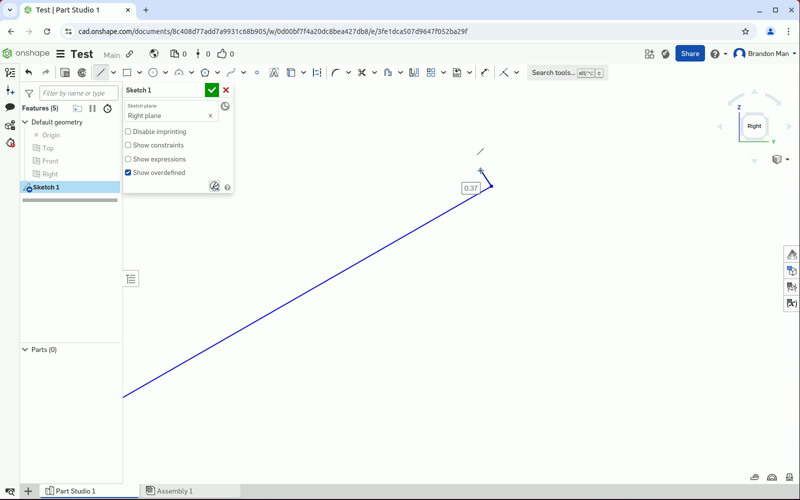
scroll(-6)
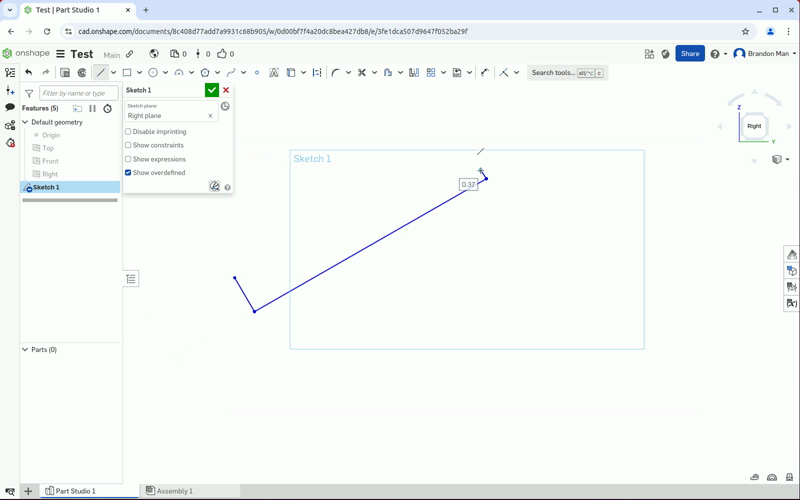
scroll(-6)
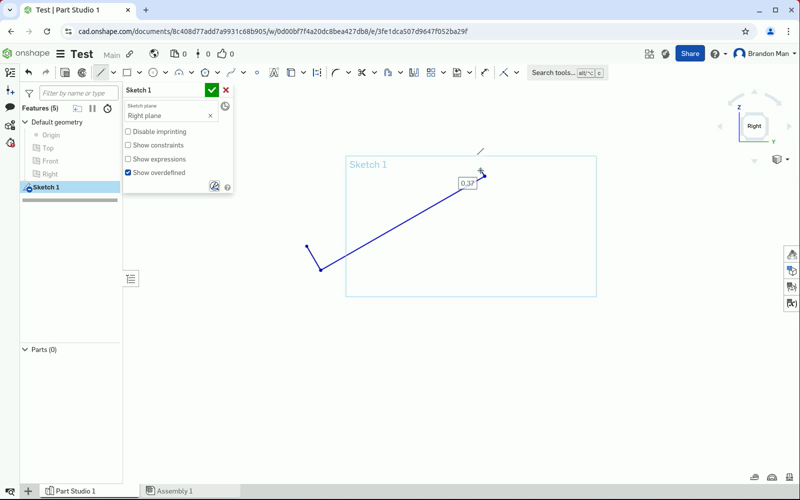
scroll(-6)
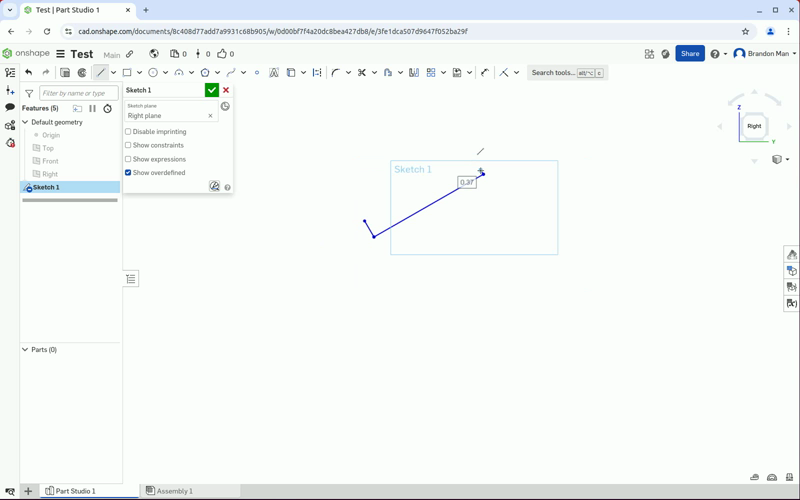
scroll(-6)
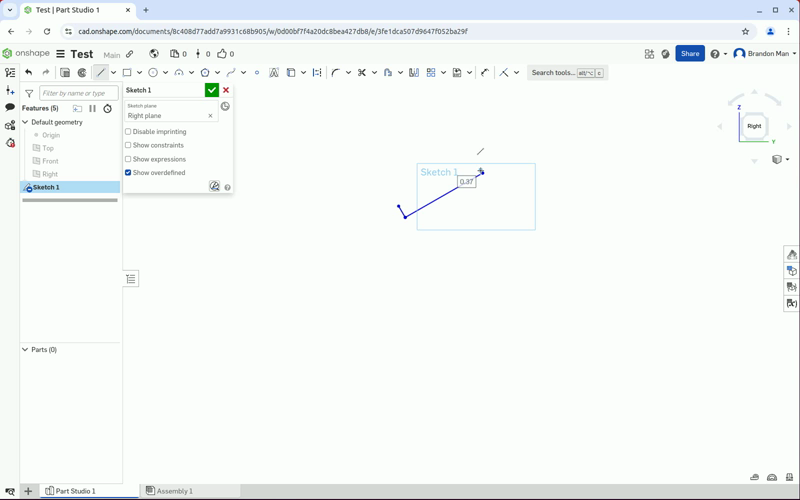
scroll(-6)
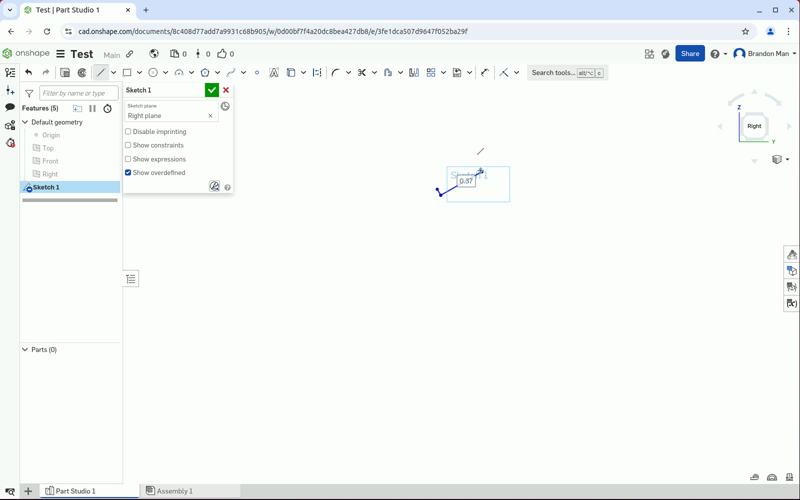
key_up(shift)
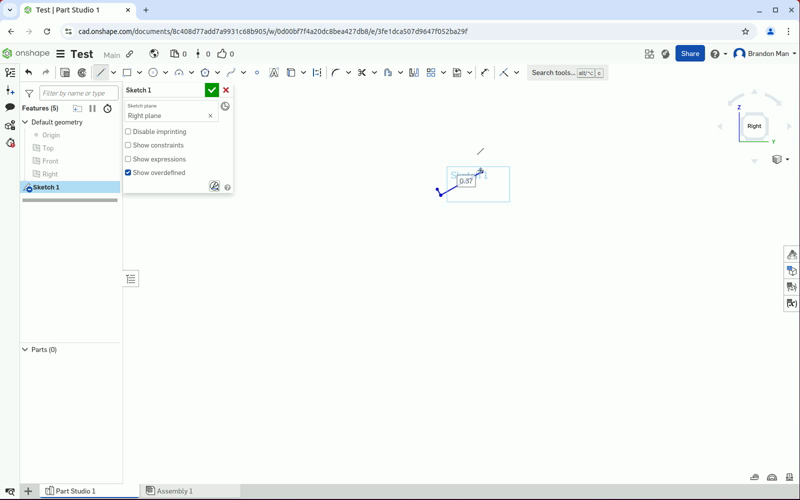
key_down(shift)
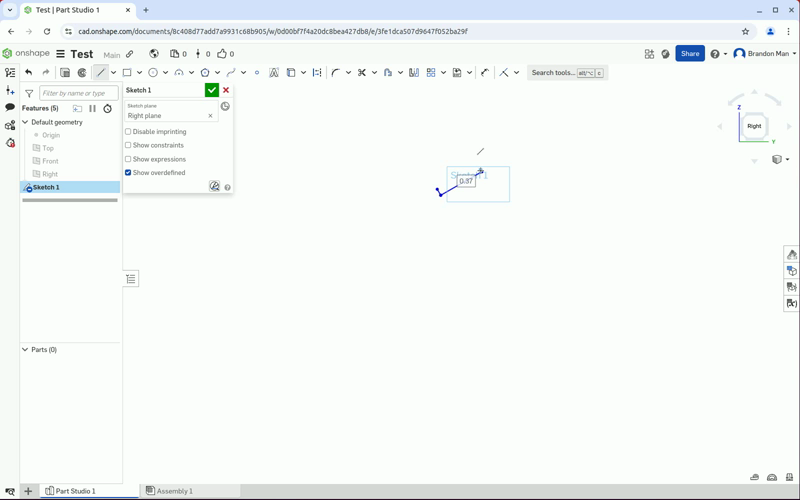
mouse_move(510, 170)
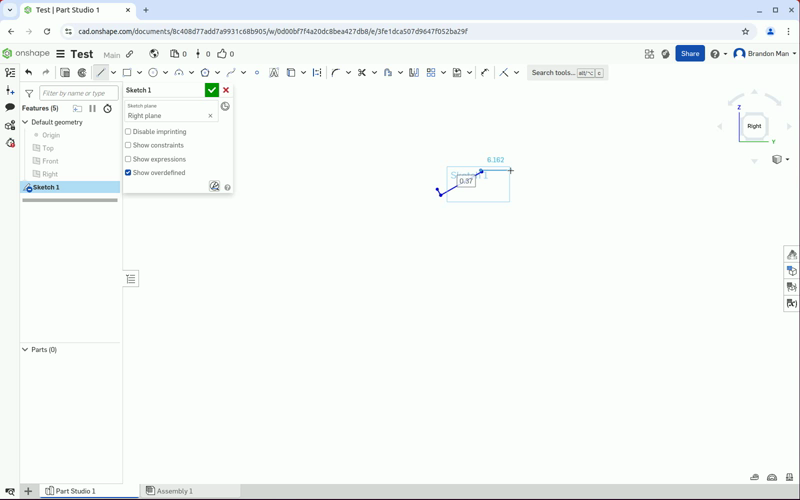
mouse_move(441, 192)
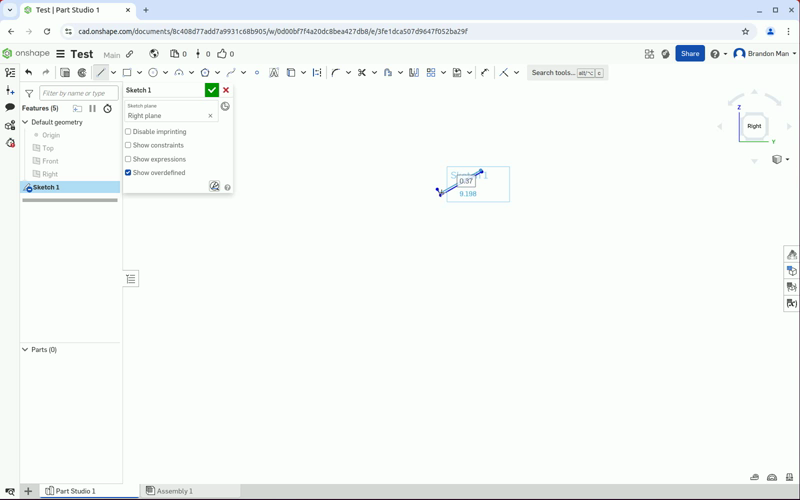
scroll(6)
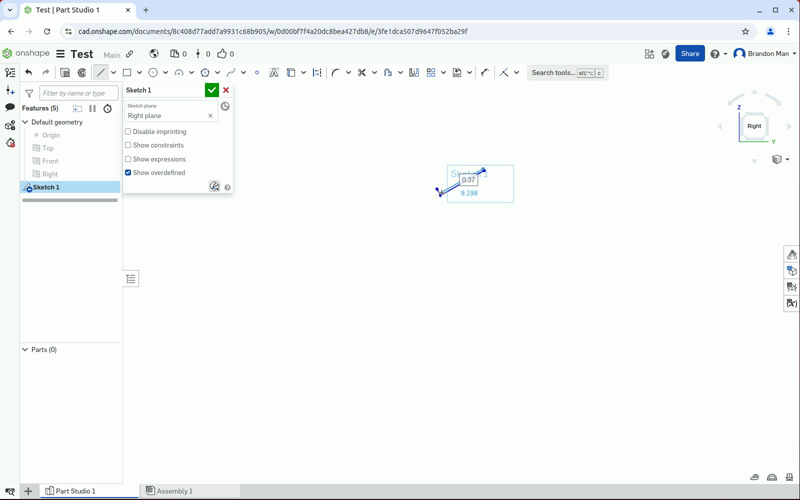
scroll(6)
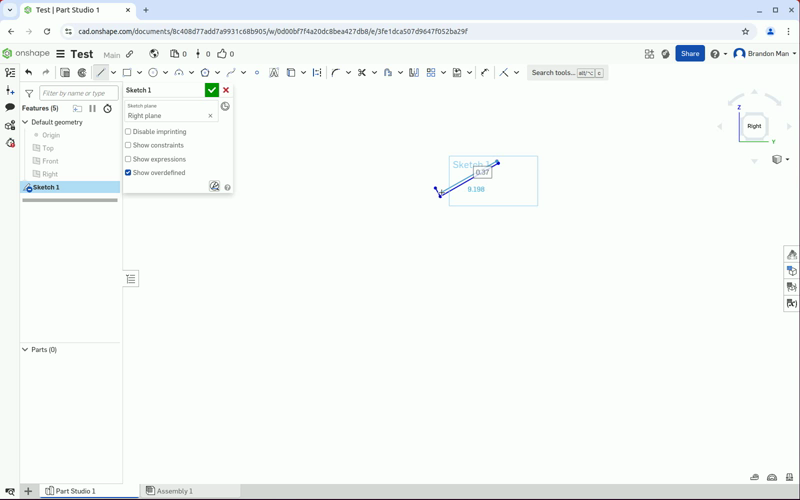
scroll(6)
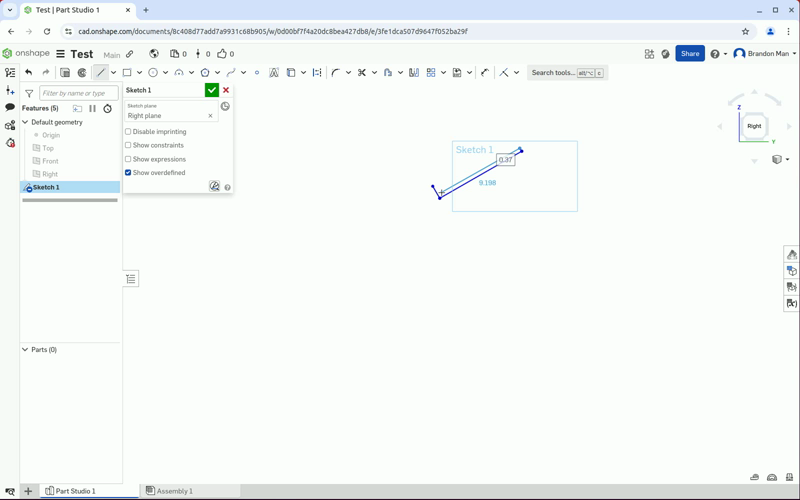
scroll(6)
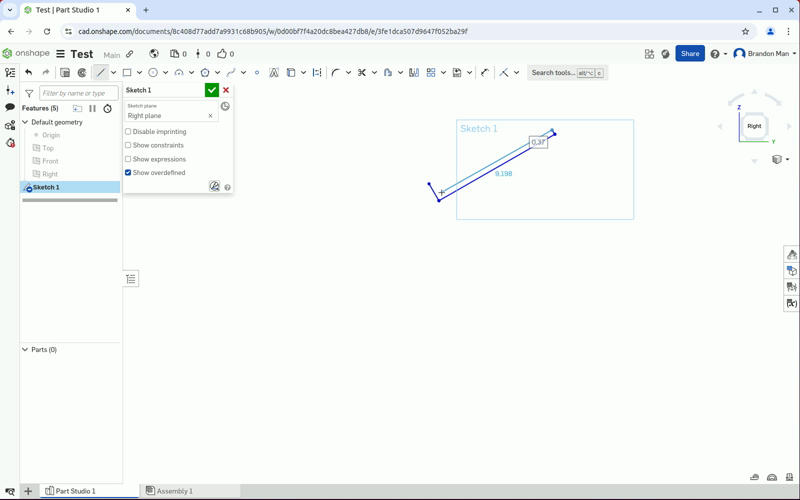
scroll(6)
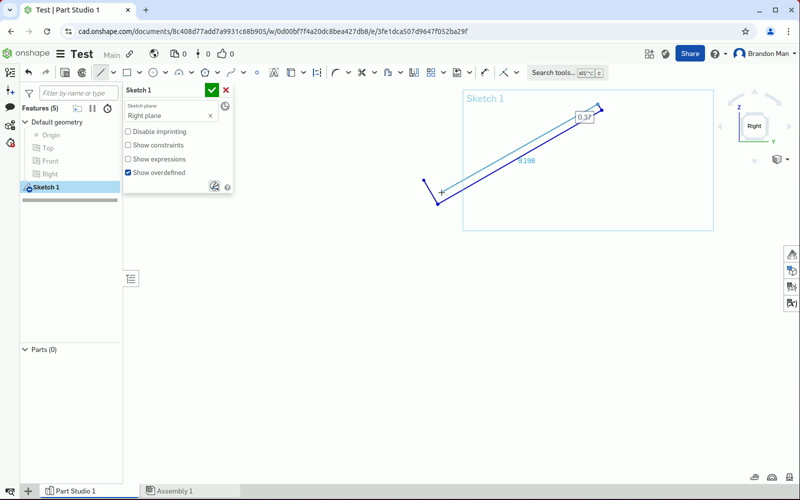
scroll(6)
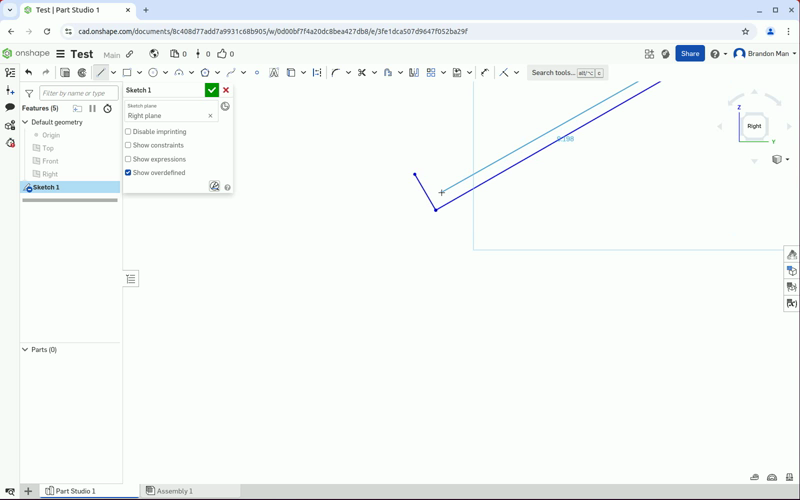
scroll(6)
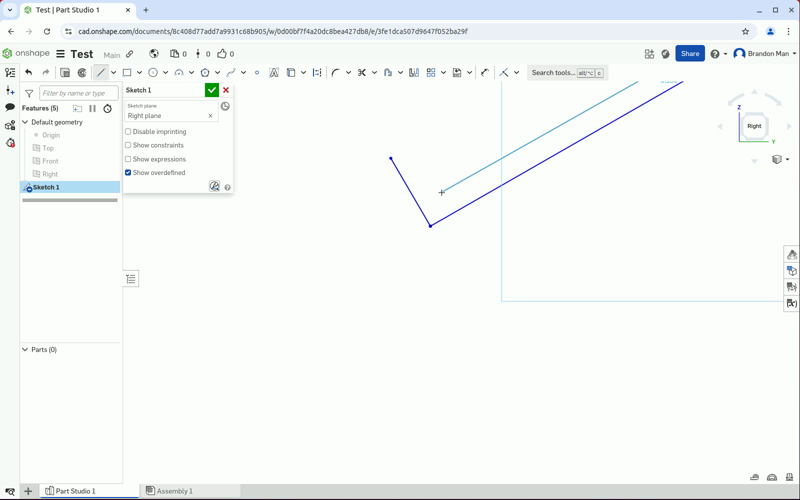
click(441, 192)
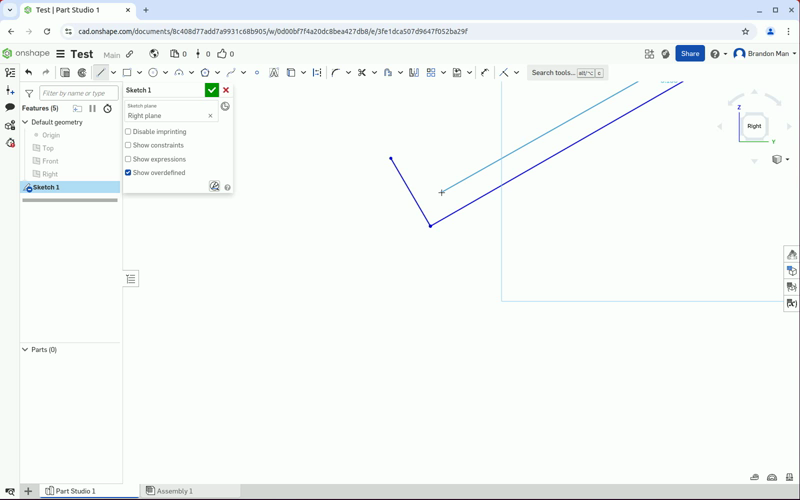
scroll(-6)
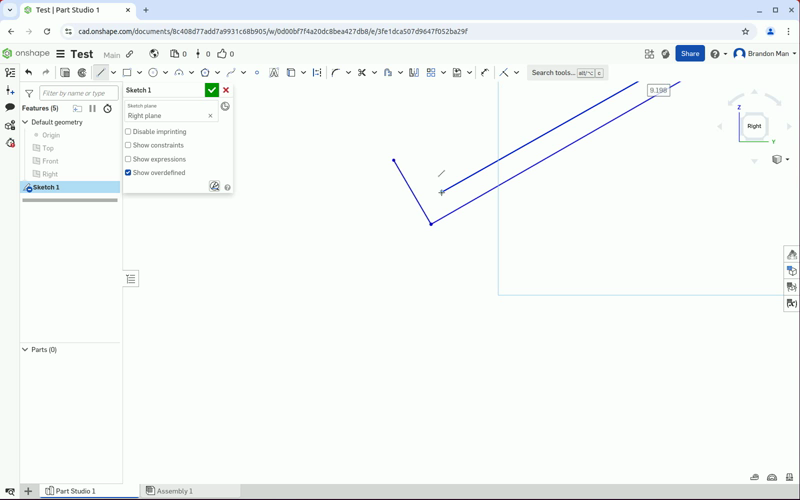
scroll(-6)
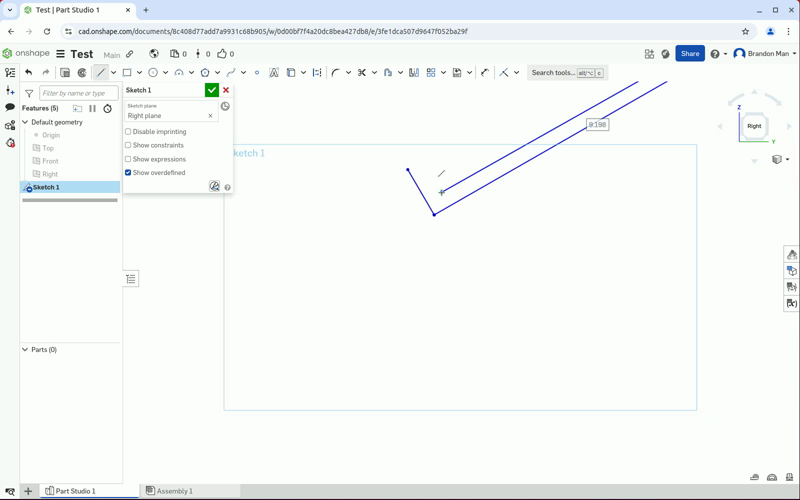
scroll(-6)
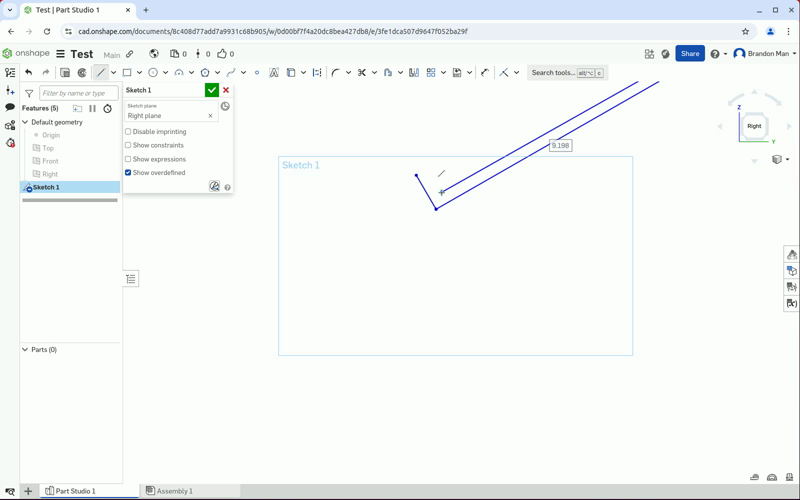
scroll(-6)
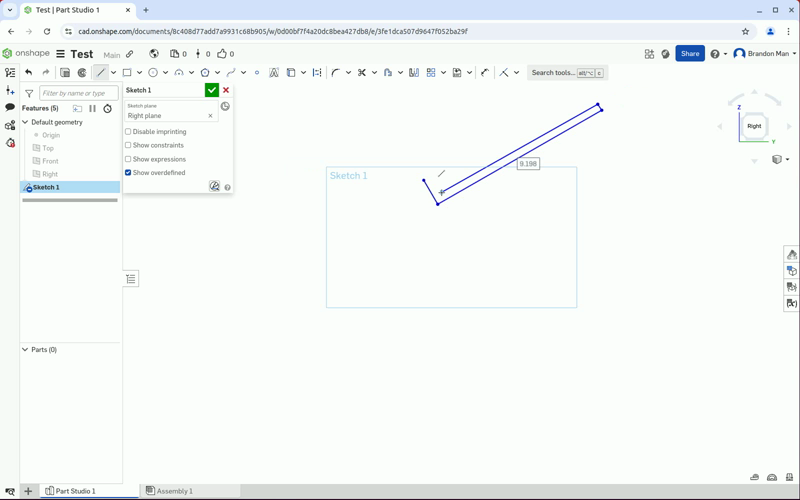
scroll(-6)
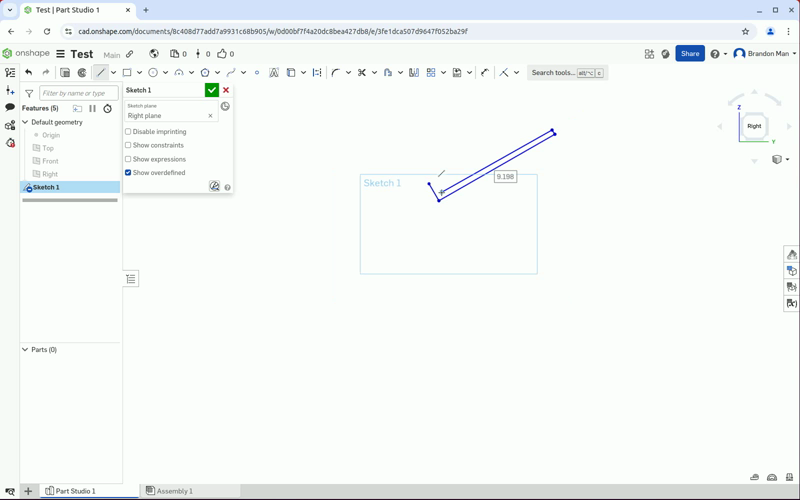
scroll(-6)
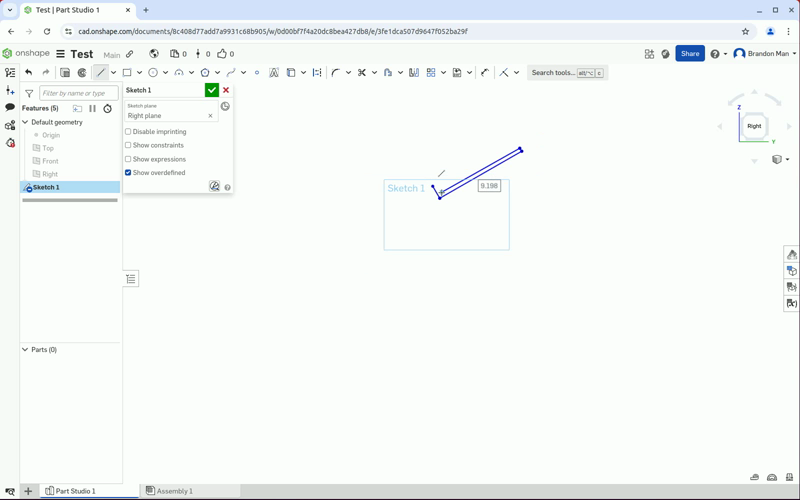
scroll(-6)
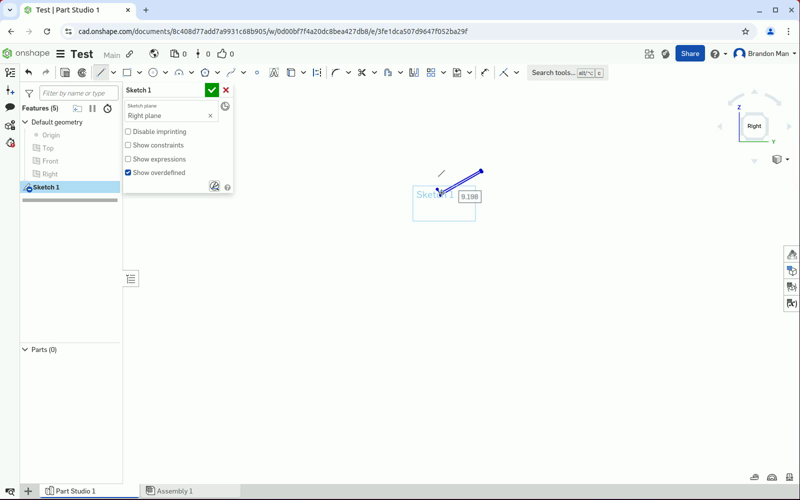
key_up(shift)
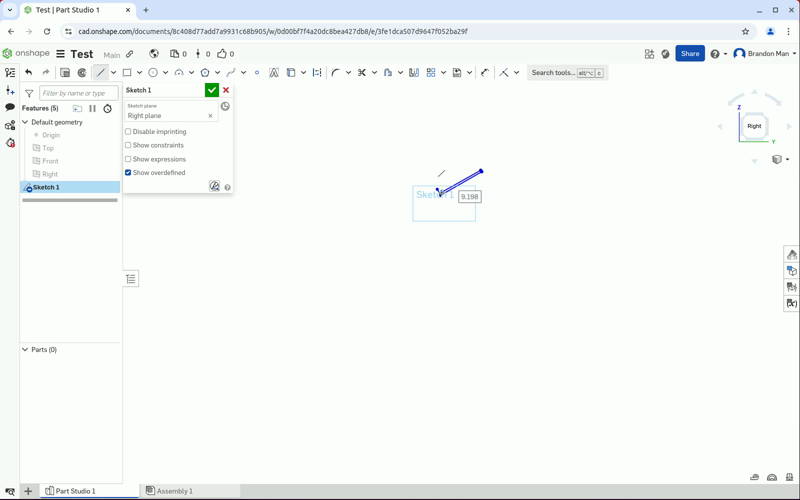
key_down(shift)
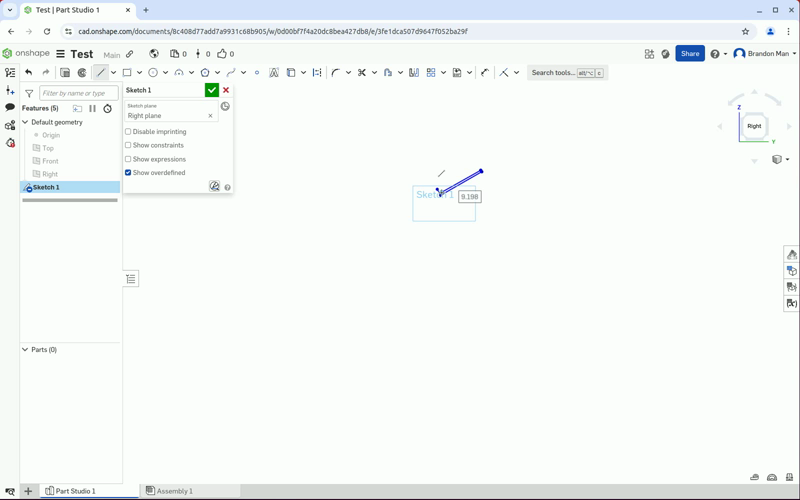
mouse_move(471, 192)
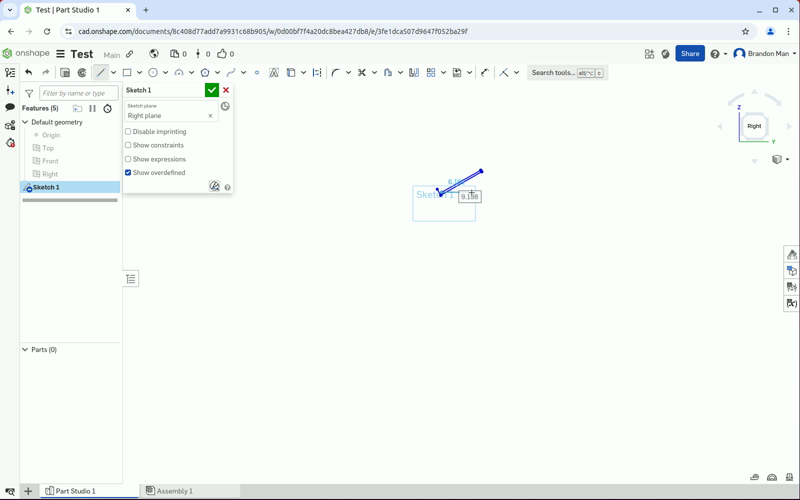
mouse_move(439, 188)
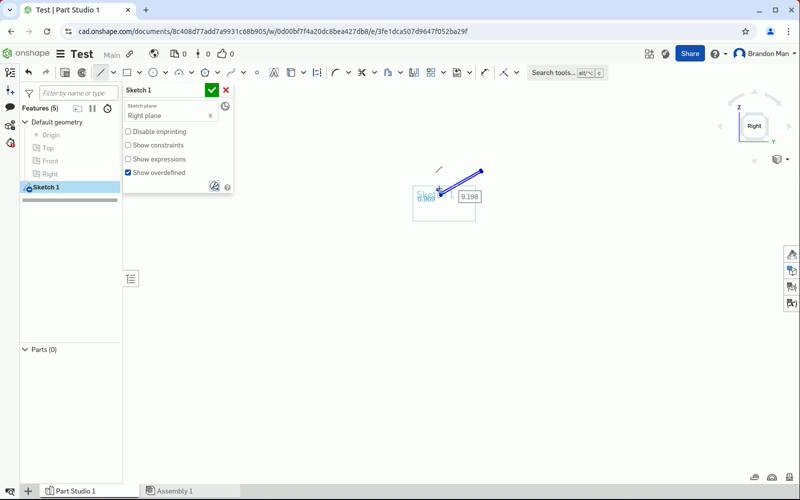
scroll(6)
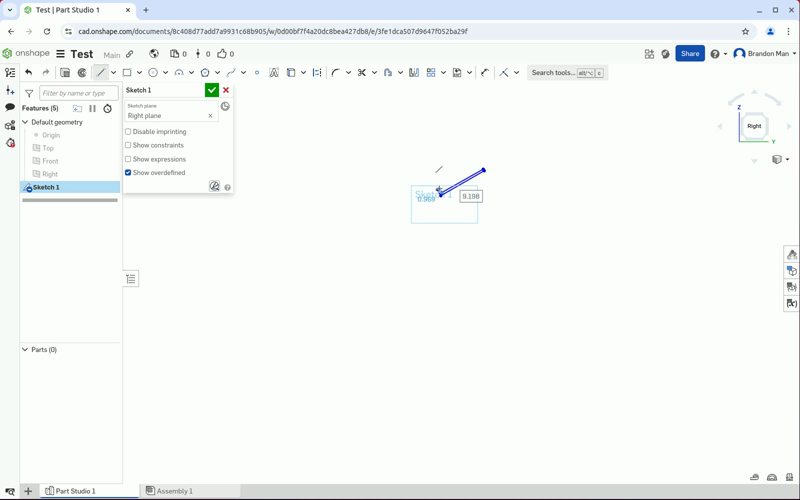
scroll(6)
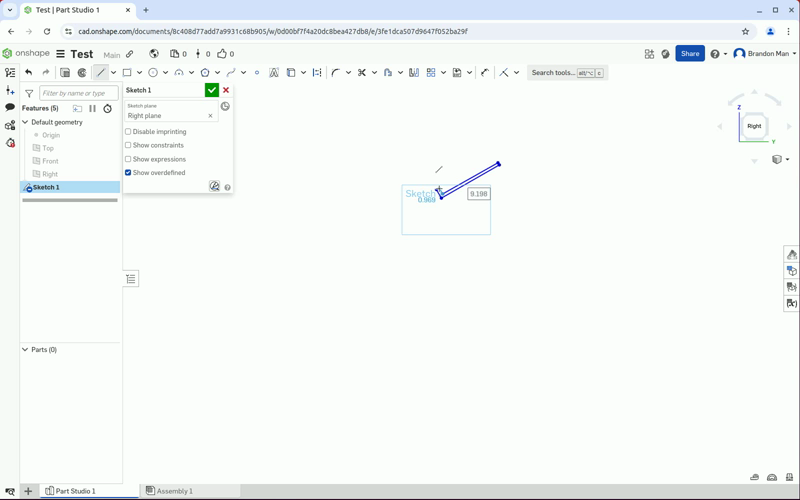
scroll(6)
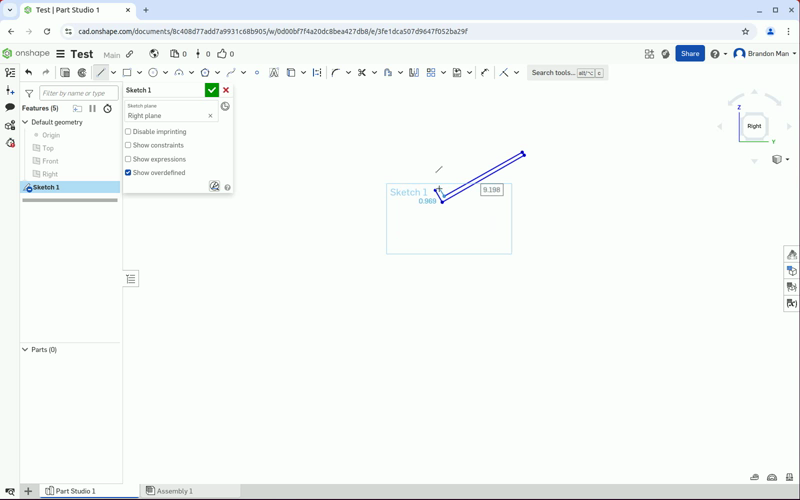
scroll(6)
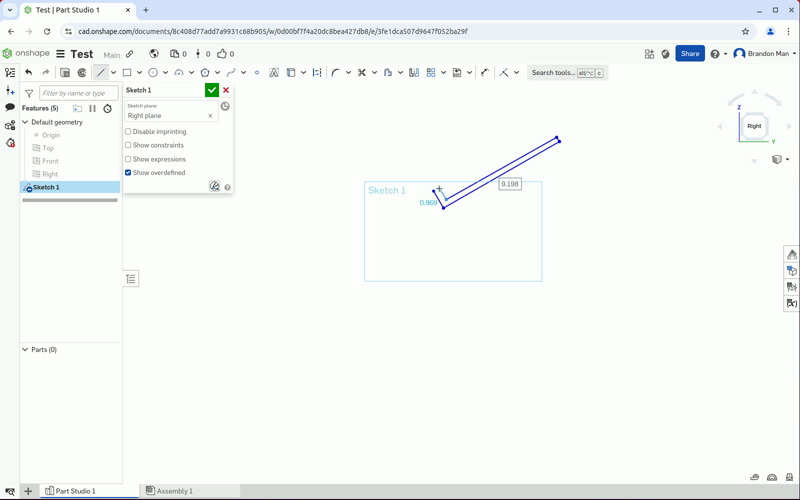
scroll(6)
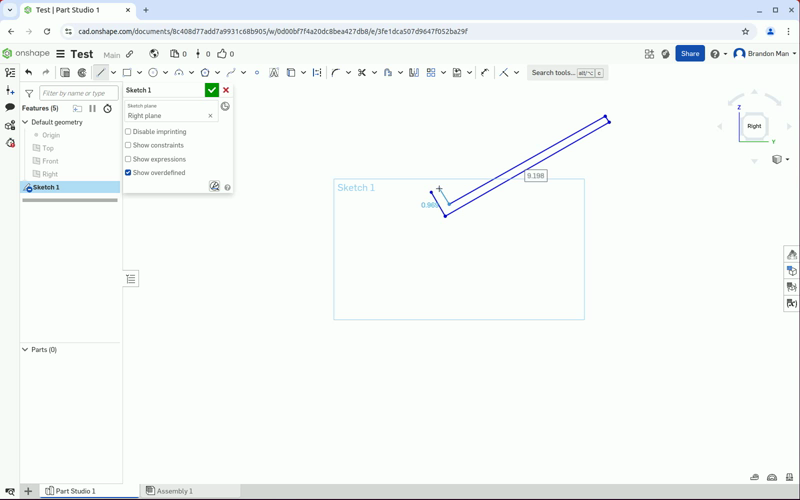
scroll(6)
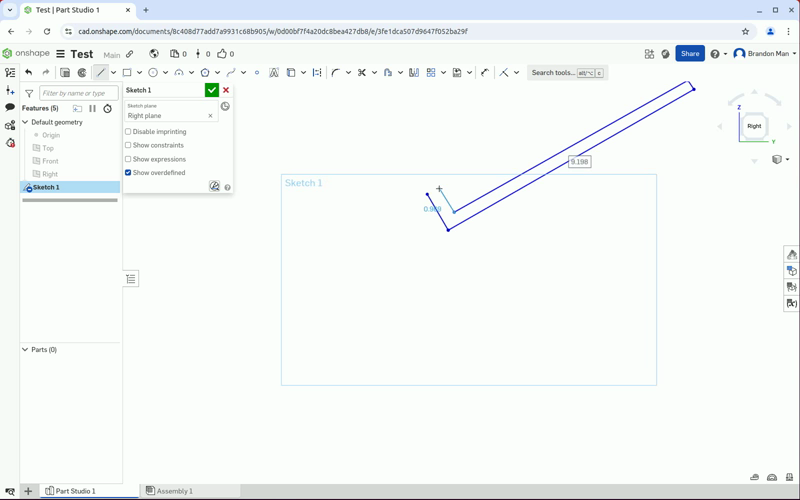
scroll(6)
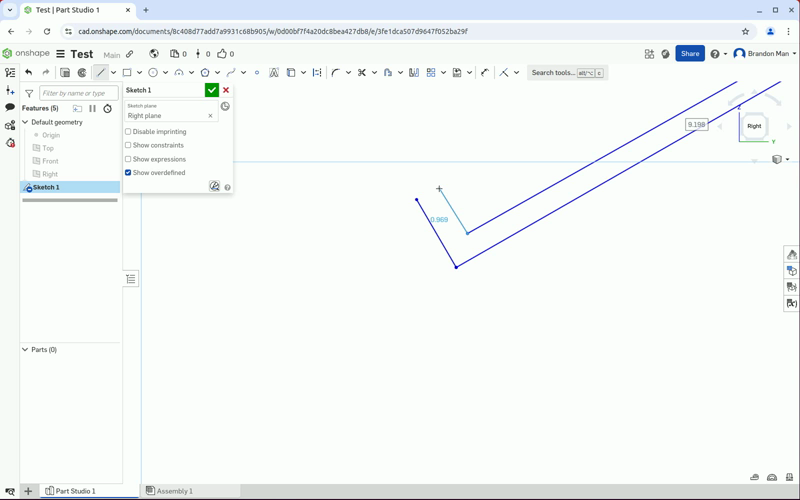
click(439, 188)
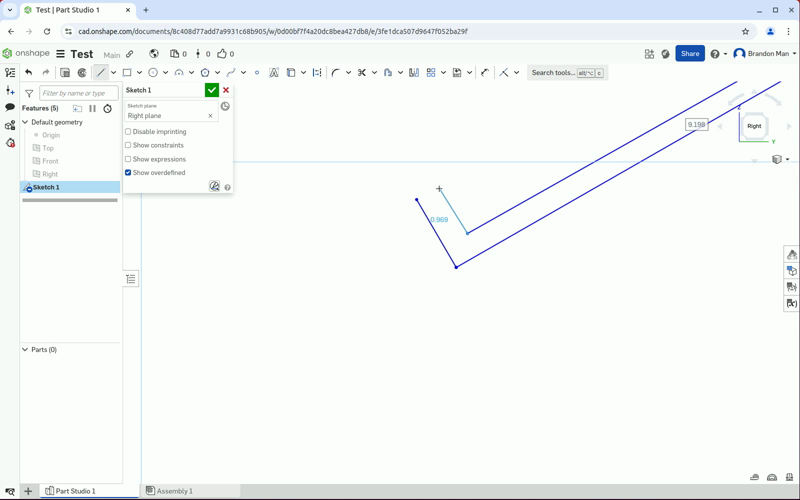
scroll(-6)
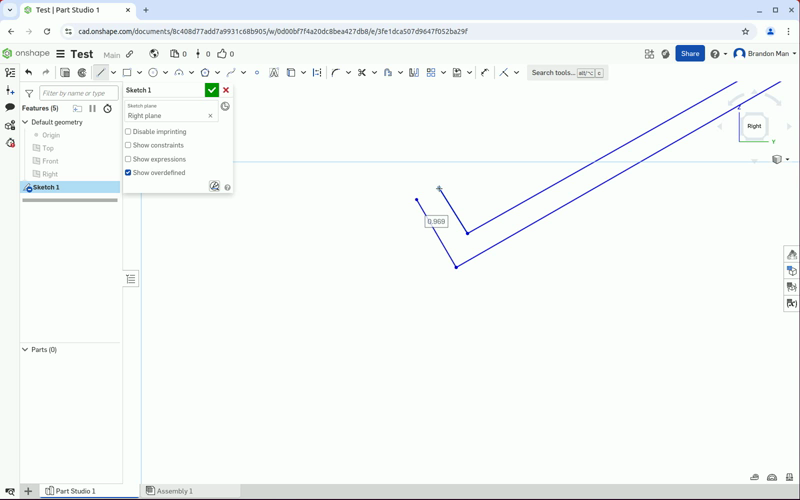
scroll(-6)
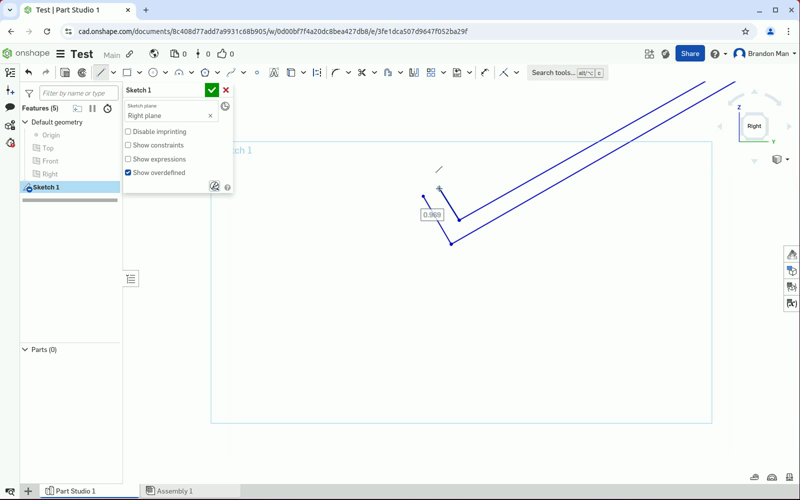
scroll(-6)
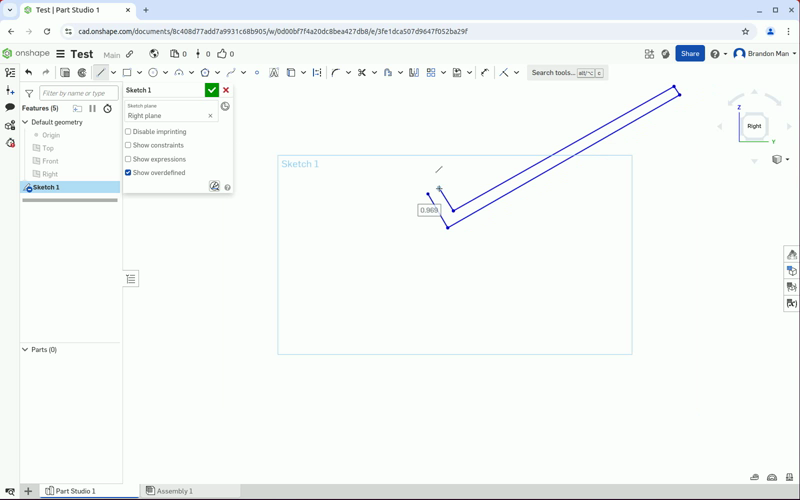
scroll(-6)
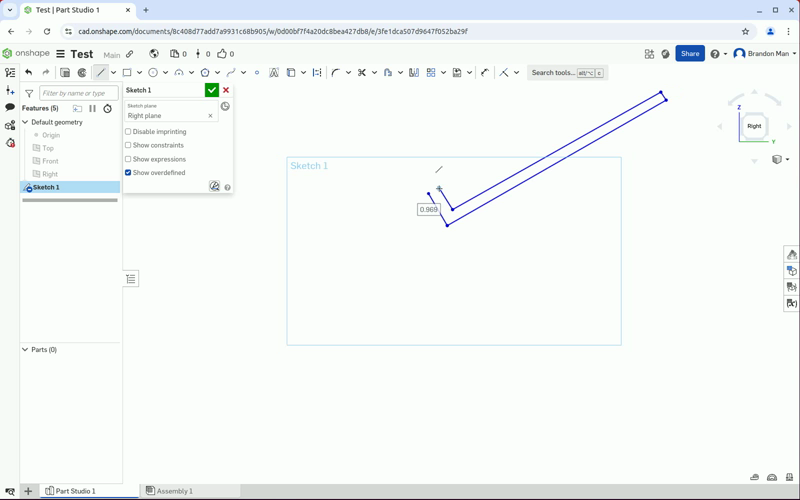
scroll(-6)
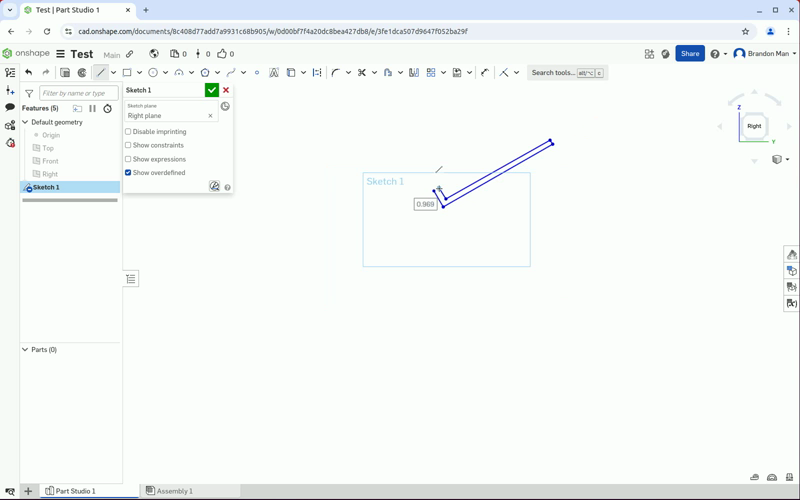
scroll(-6)
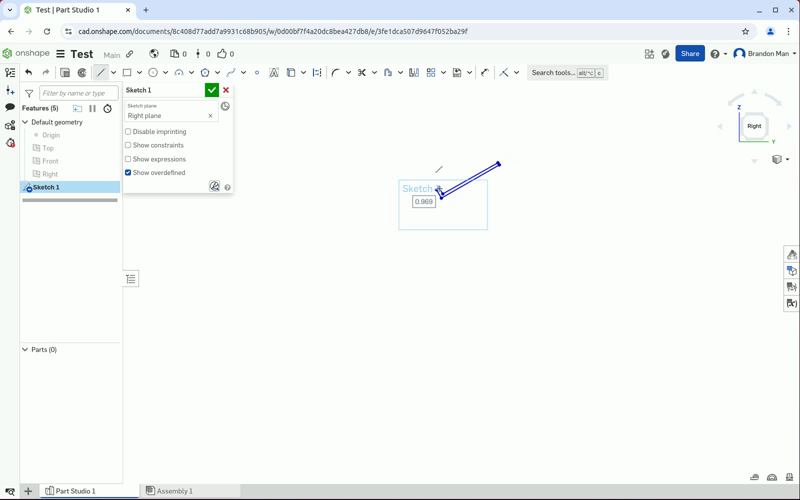
scroll(-6)
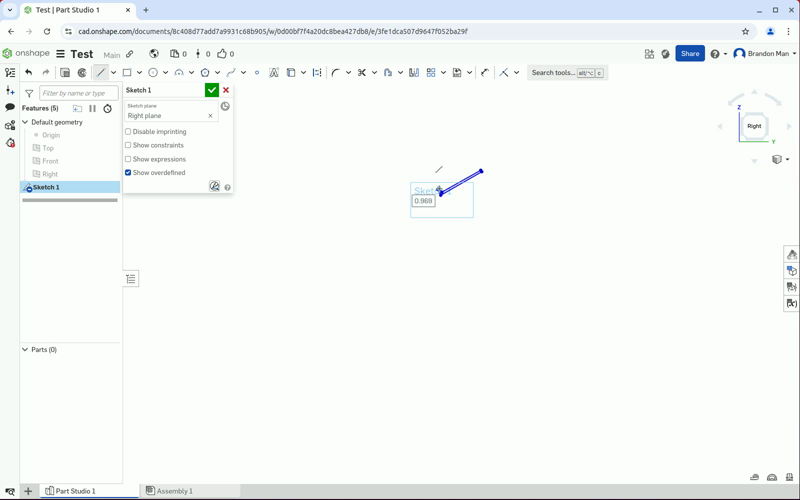
key_up(shift)
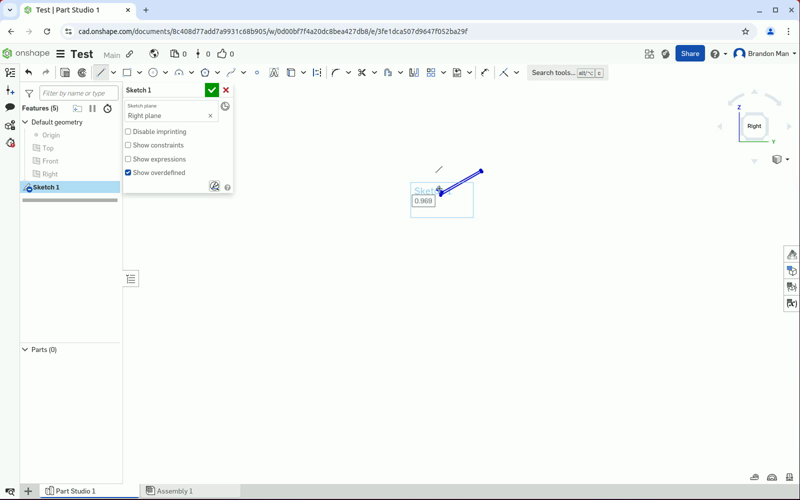
mouse_move(469, 188)
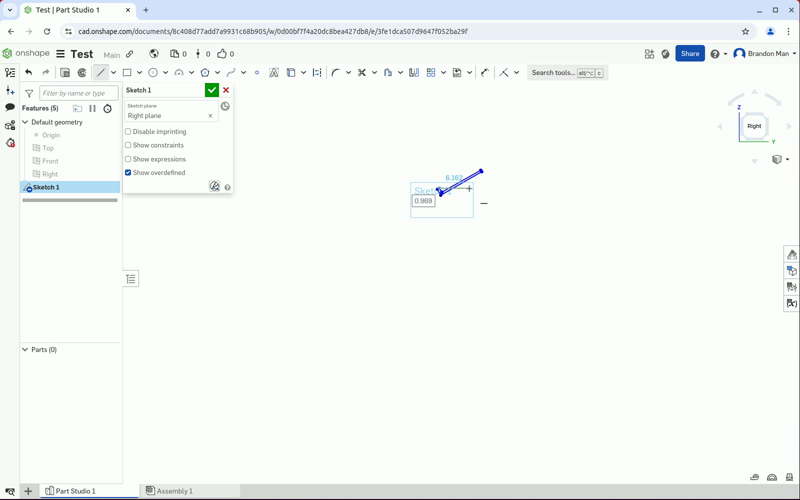
key_down(shift)
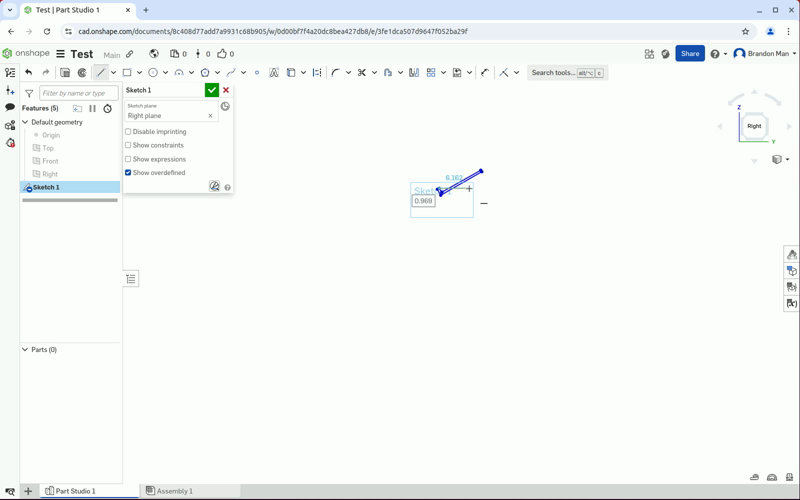
mouse_move(437, 189)
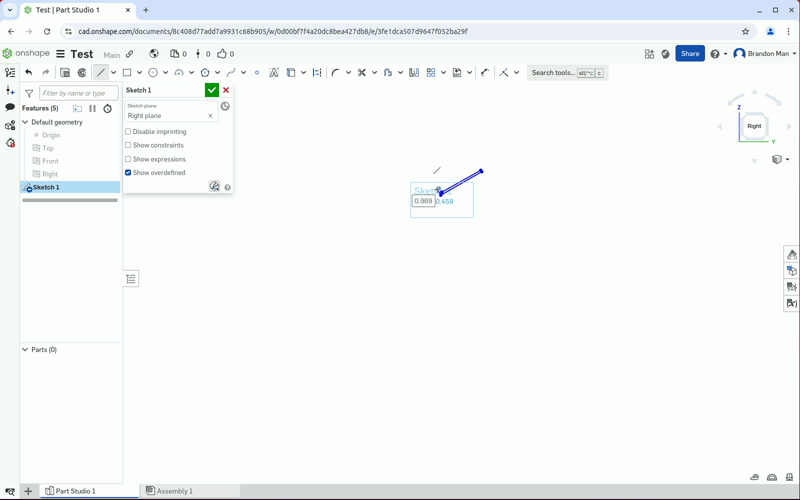
scroll(6)
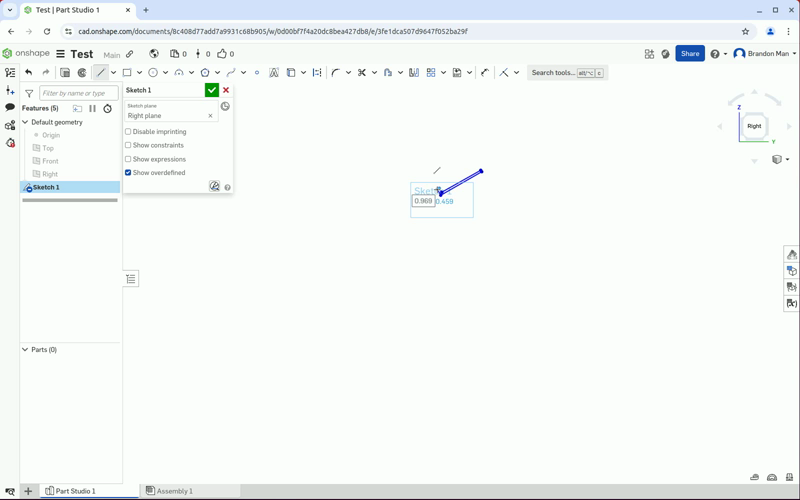
scroll(6)
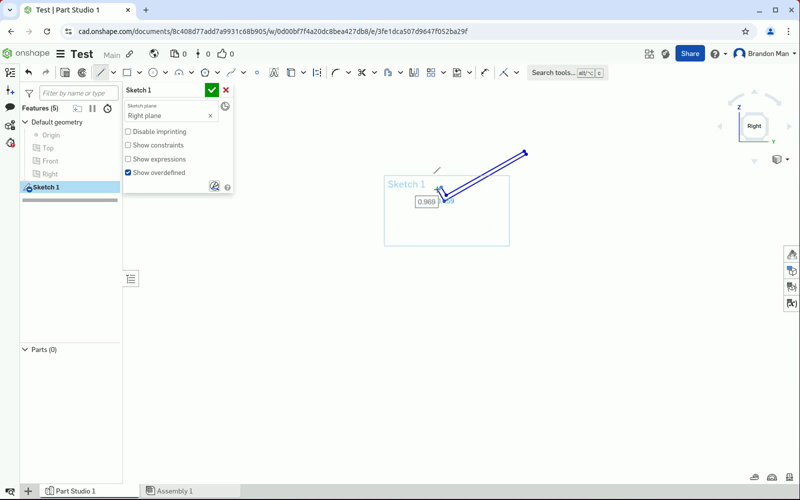
scroll(6)
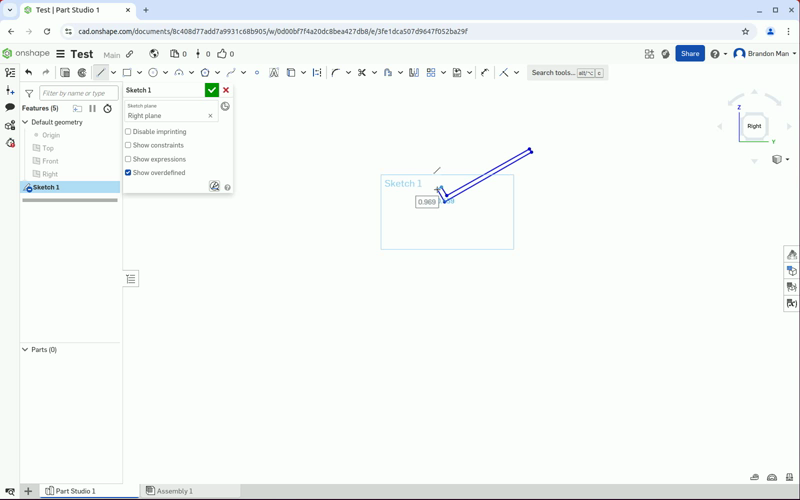
scroll(6)
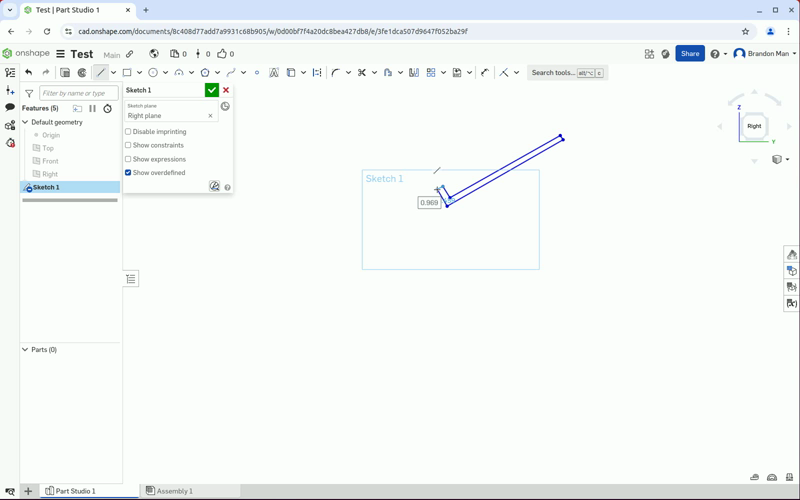
scroll(6)
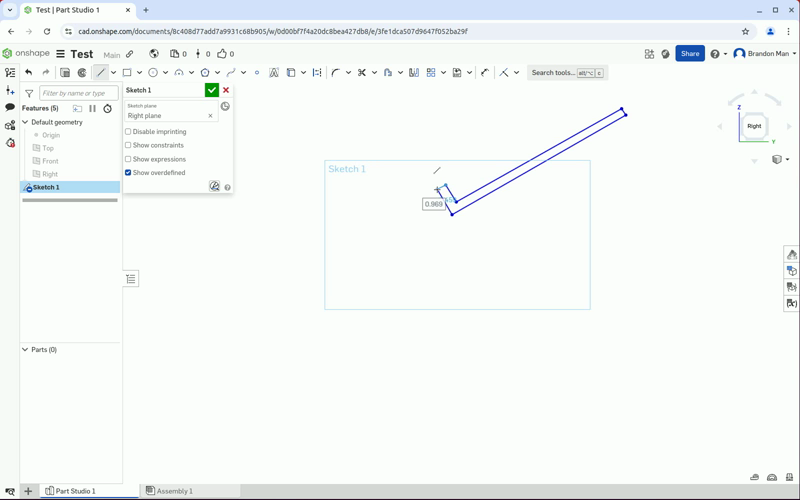
scroll(6)
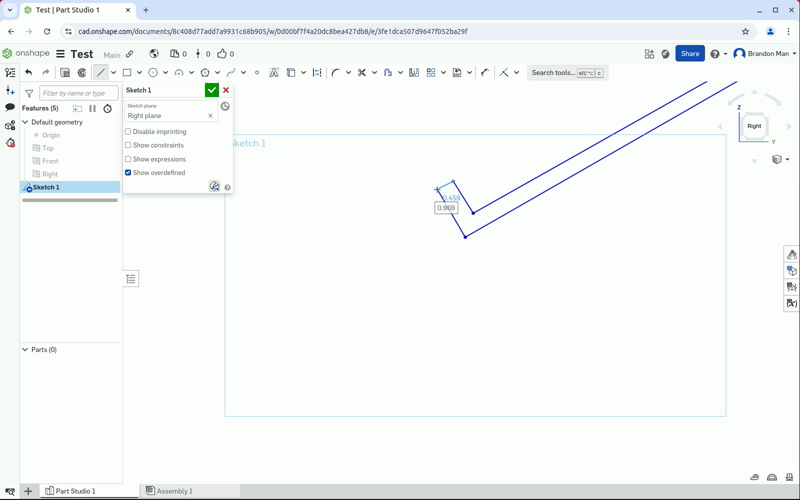
scroll(6)
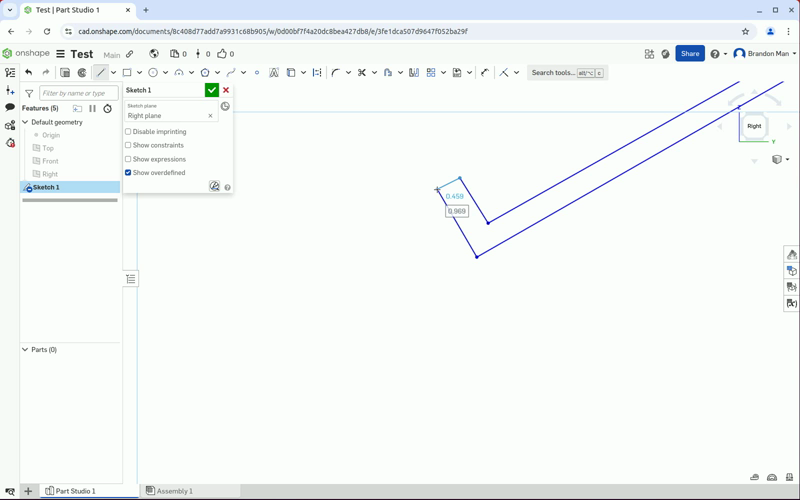
key_up(shift)
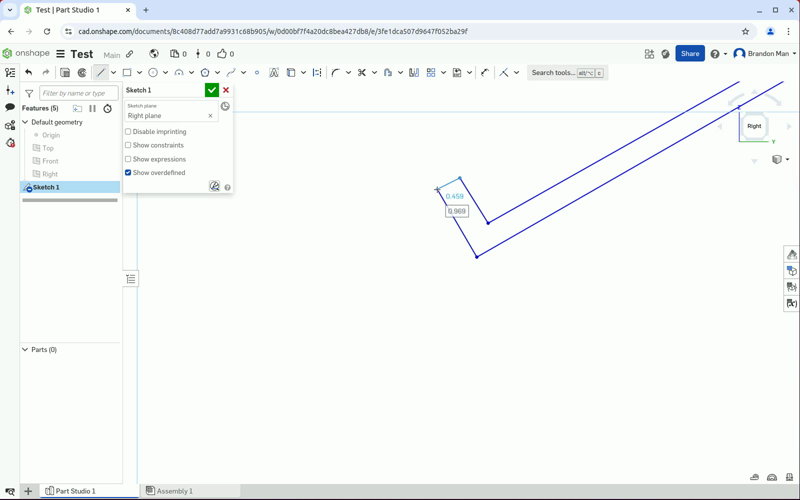
click(437, 189)
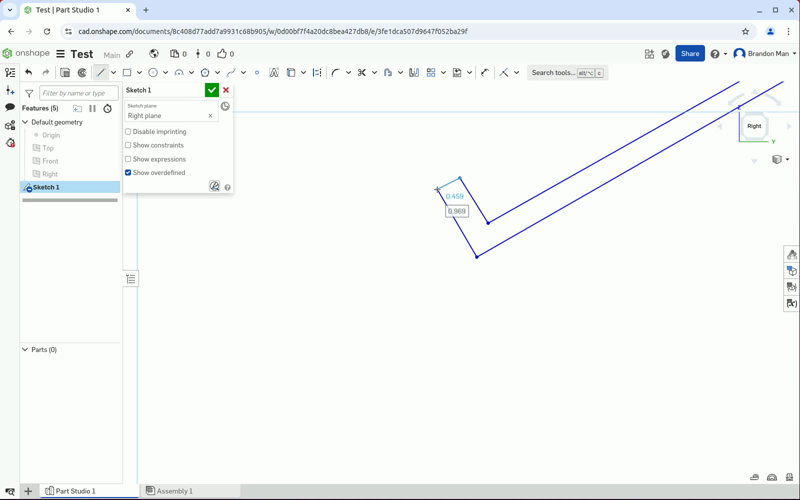
scroll(-6)
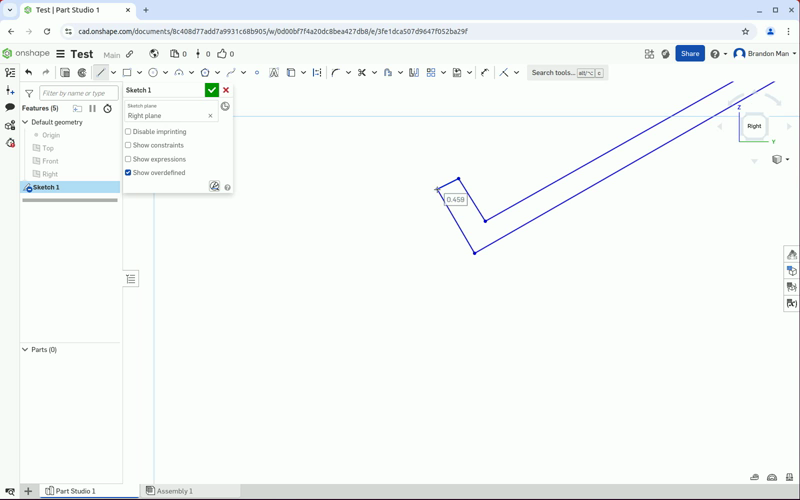
scroll(-6)
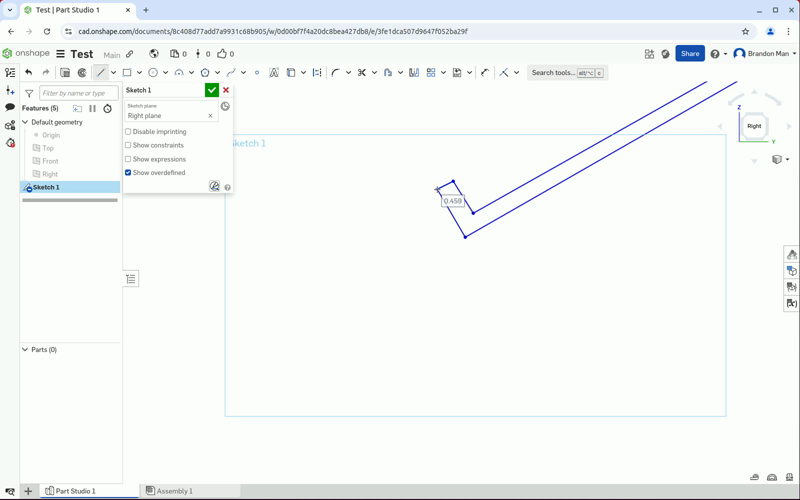
scroll(-6)
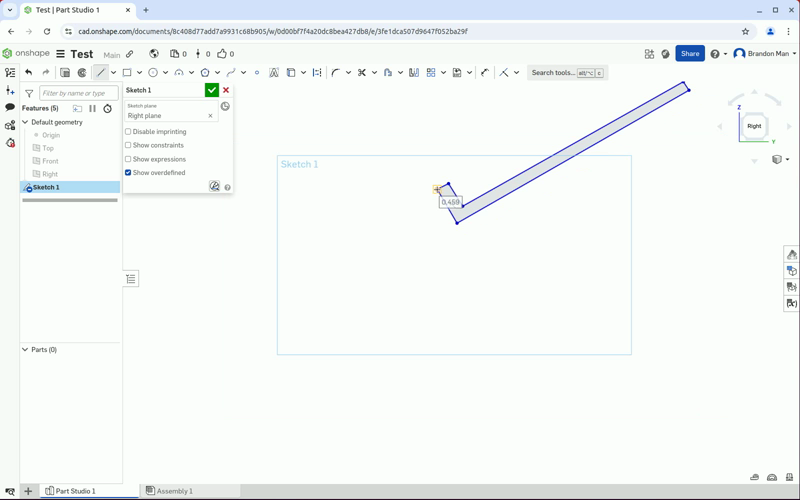
scroll(-6)
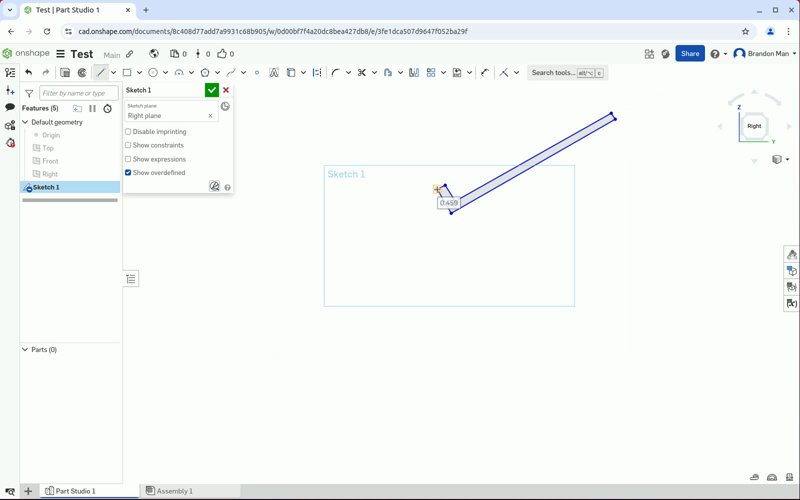
scroll(-6)
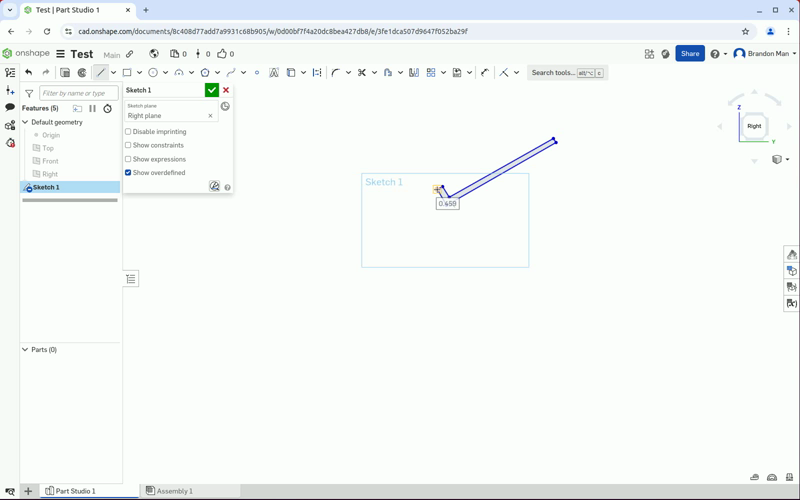
scroll(-6)
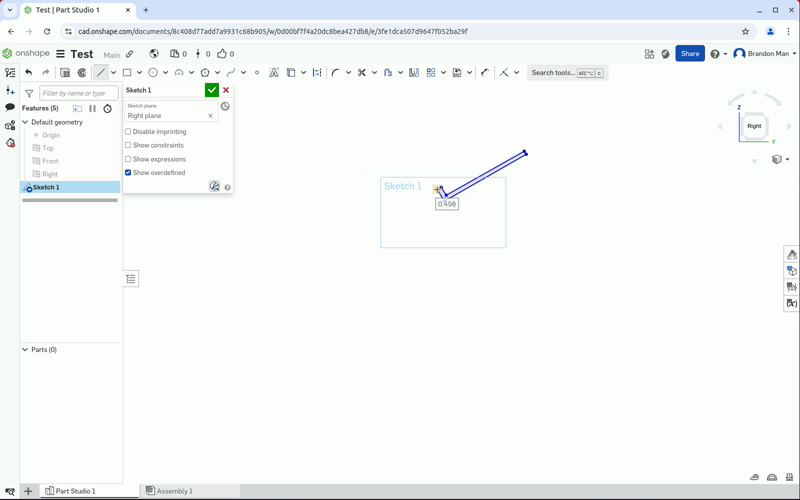
scroll(-6)
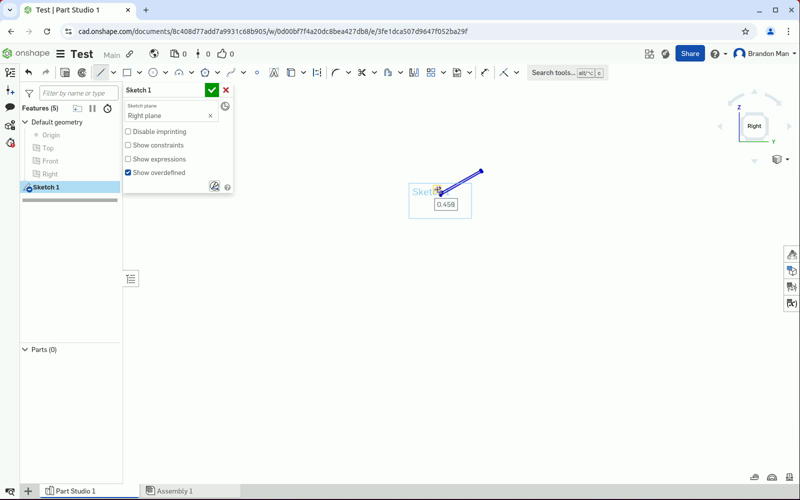
key(esc)
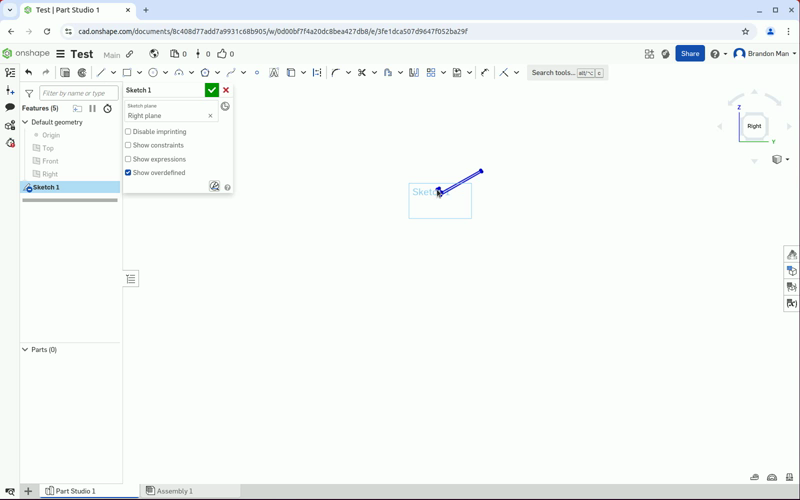
mouse_move(443, 192)
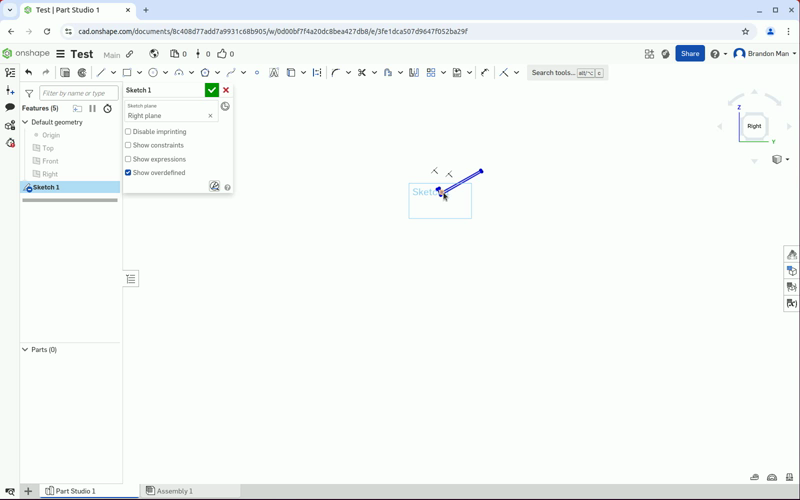
scroll(6)
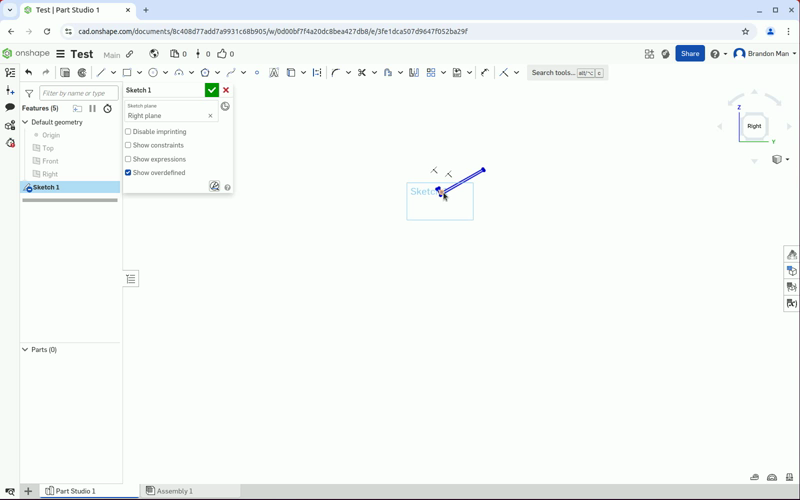
scroll(6)
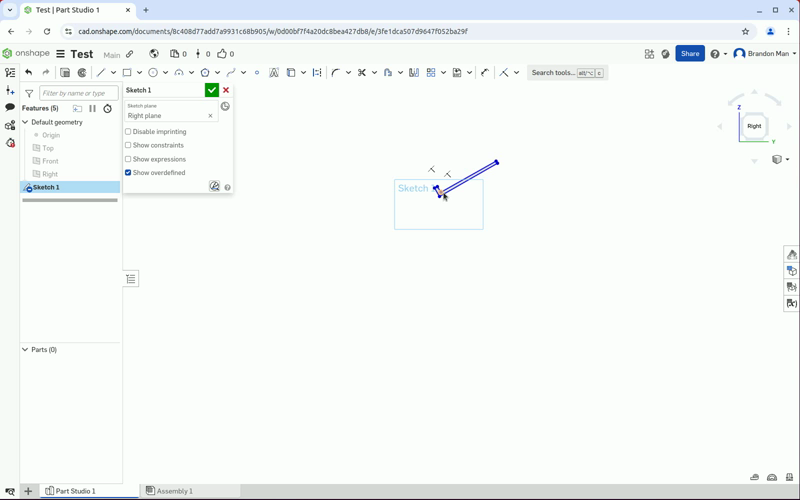
scroll(6)
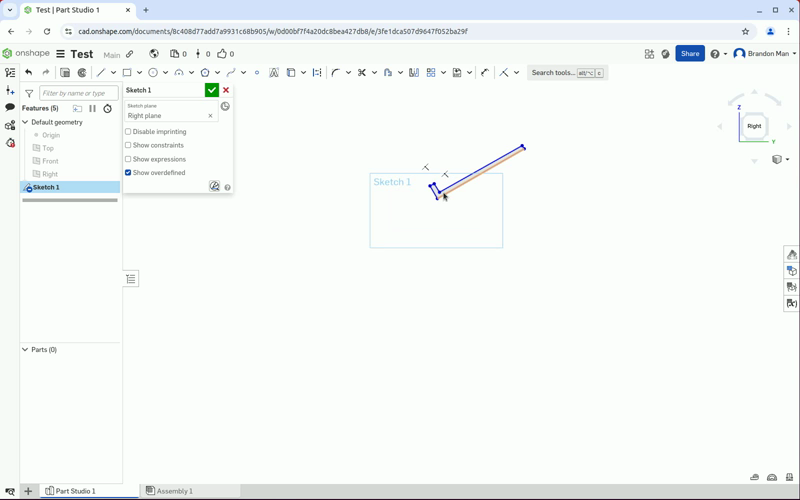
scroll(6)
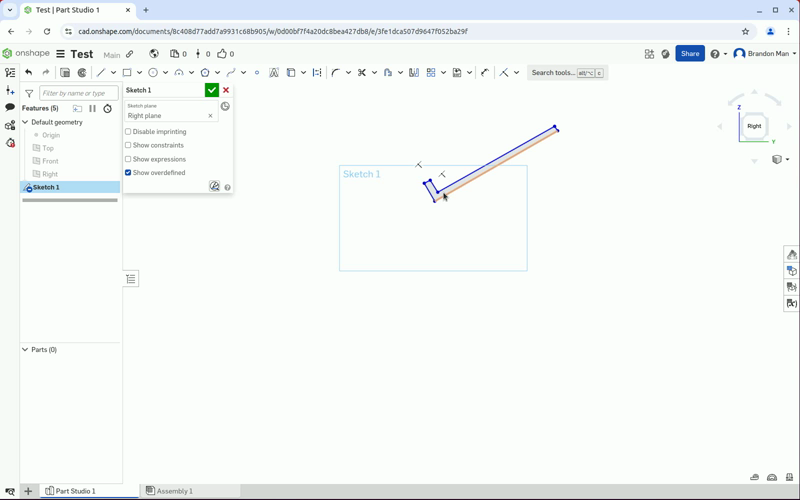
scroll(6)
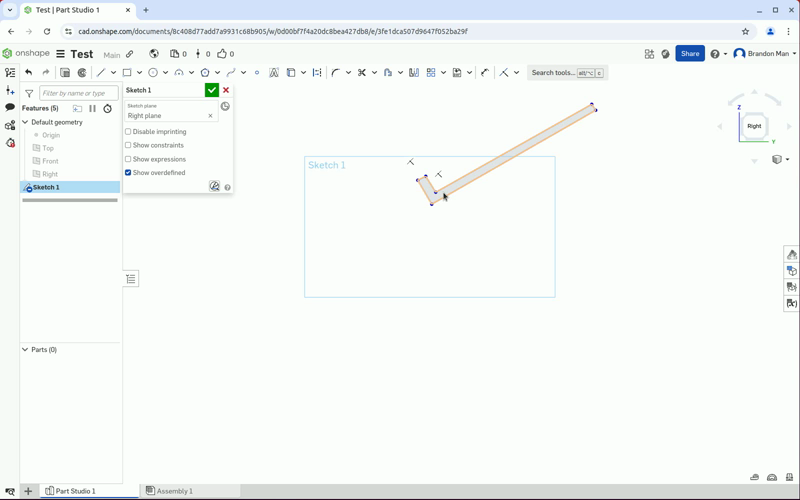
scroll(6)
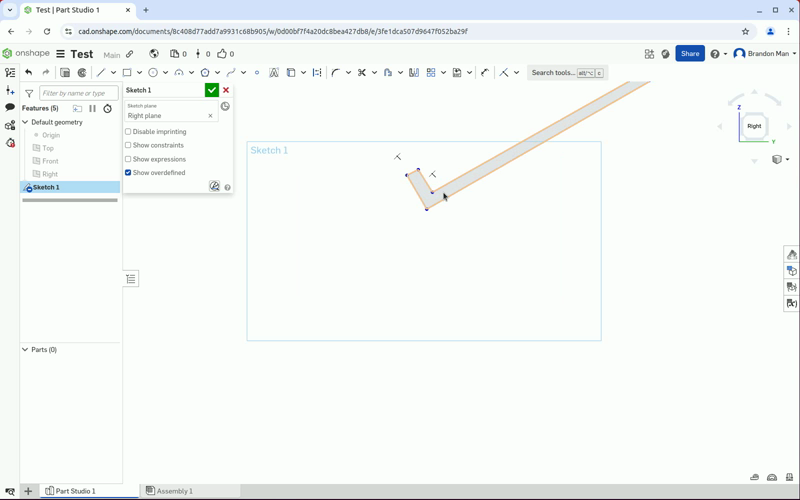
scroll(6)
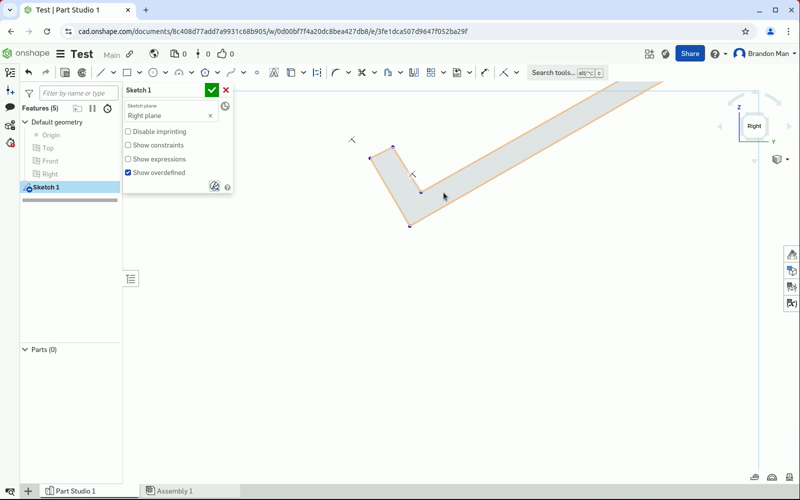
click(443, 192)
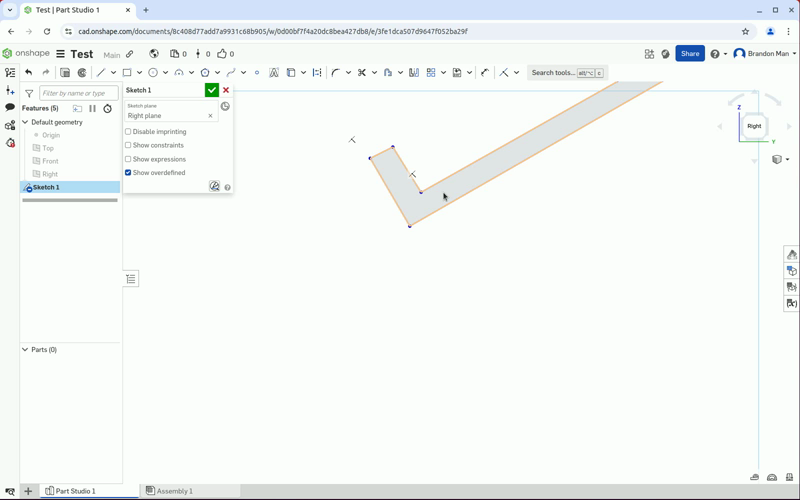
scroll(-6)
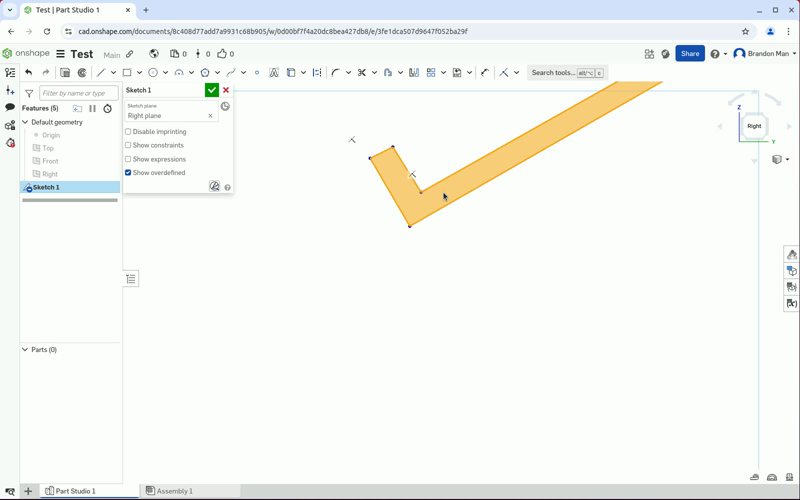
scroll(-6)
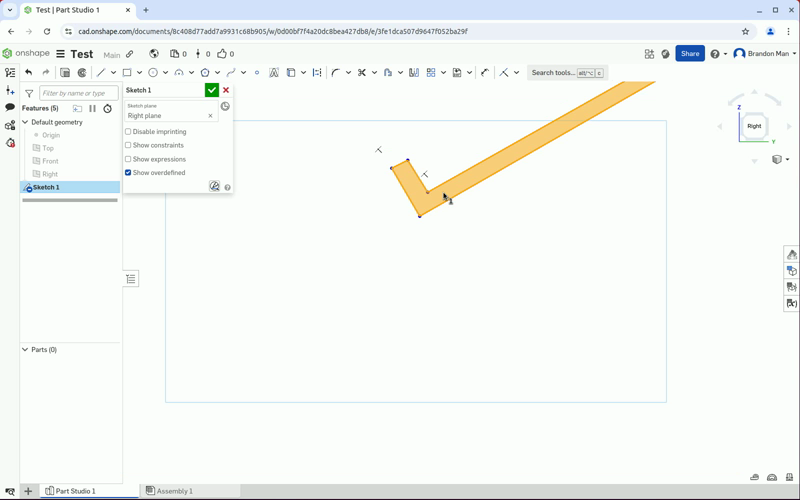
scroll(-6)
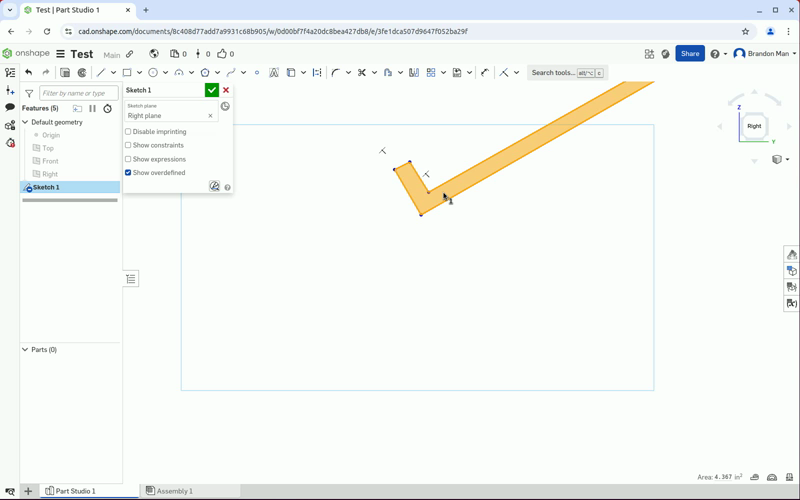
scroll(-6)
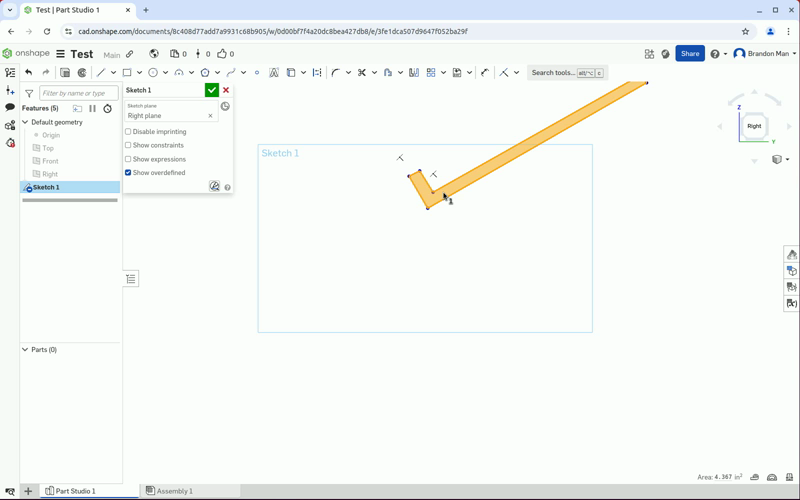
scroll(-6)
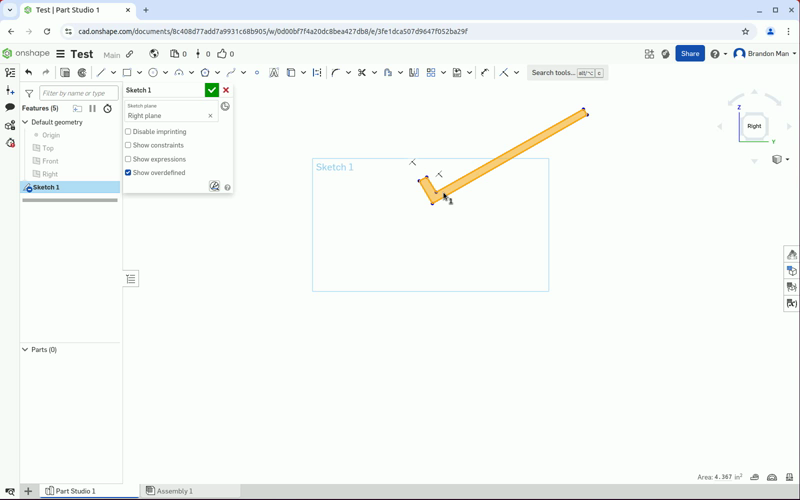
scroll(-6)
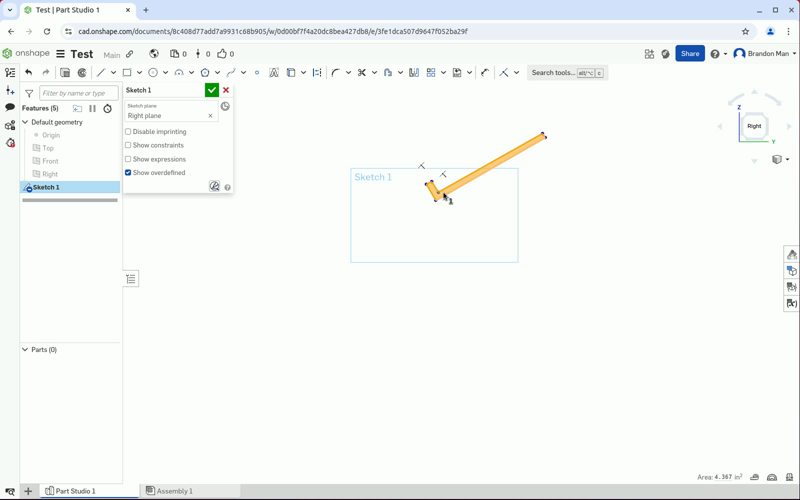
scroll(-6)
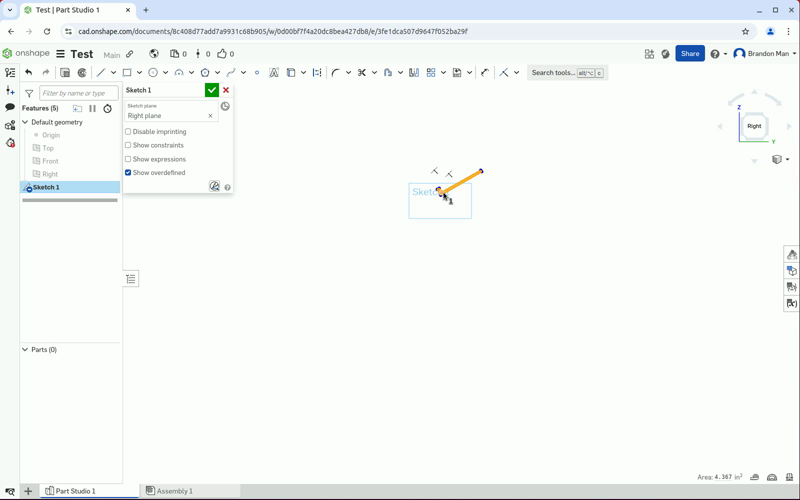
mouse_move(73, 352)
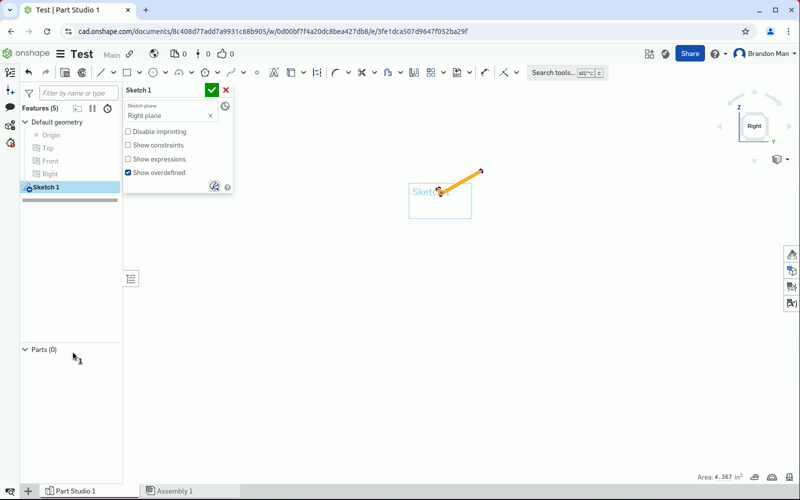
key(shift+y)
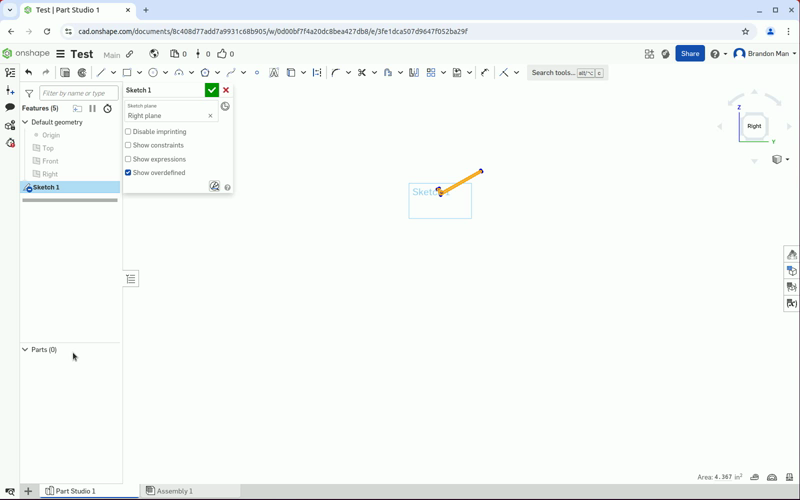
key(shift+e)
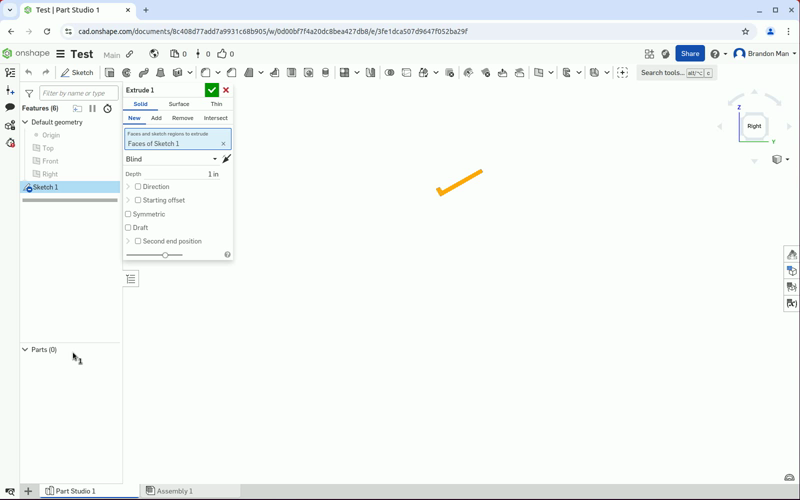
mouse_move(143, 106)
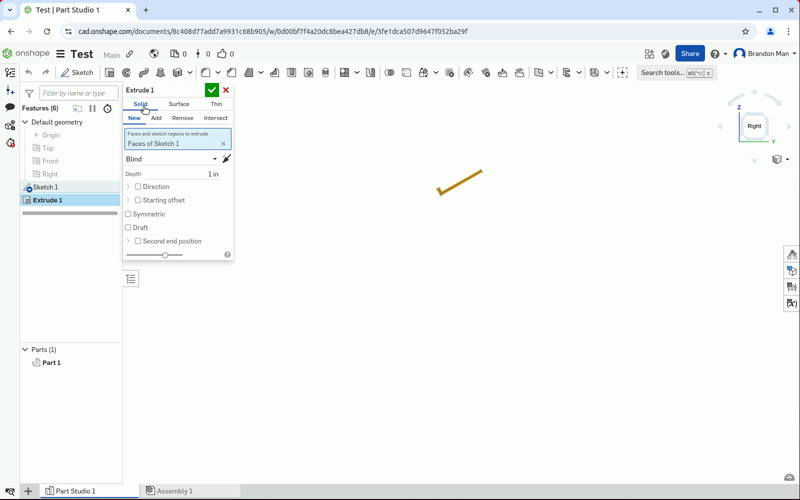
click(143, 106)
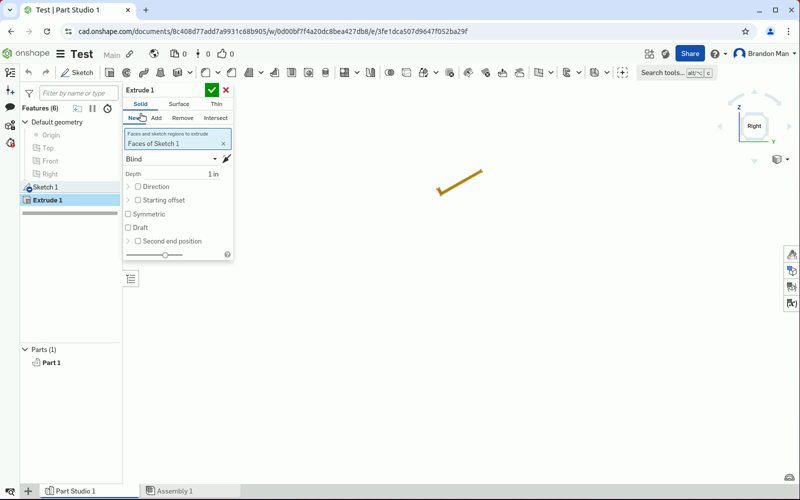
mouse_move(137, 120)
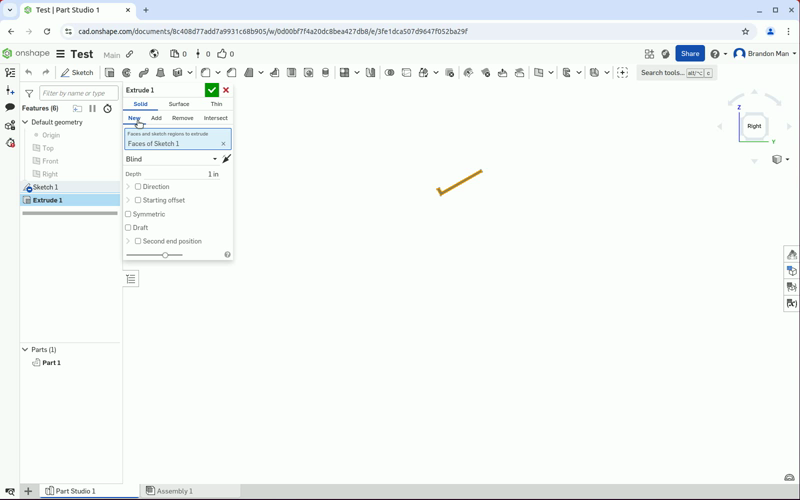
click(137, 120)
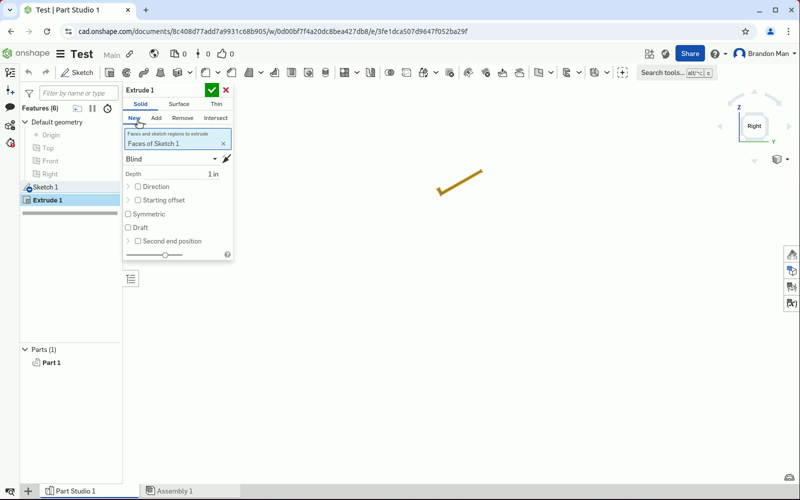
key(tab, 4)
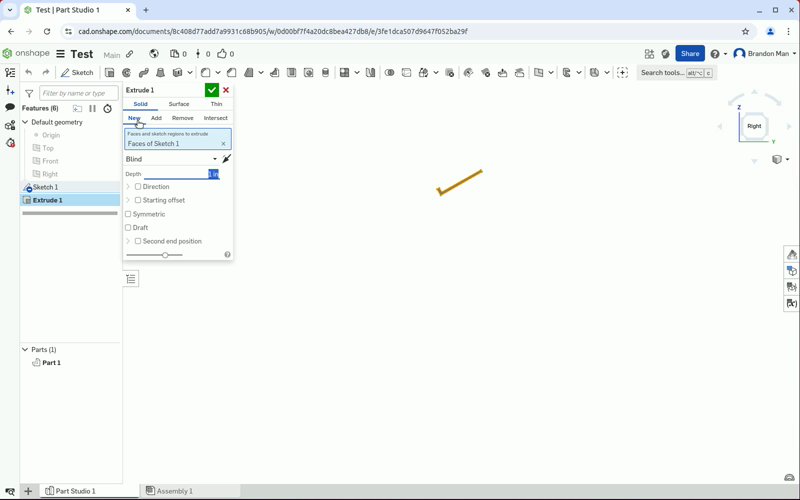
text(14.924)
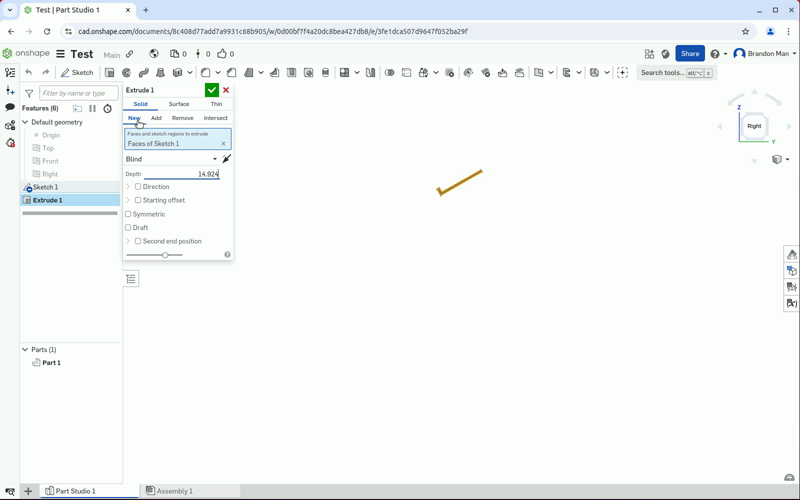
key(tab, 3)
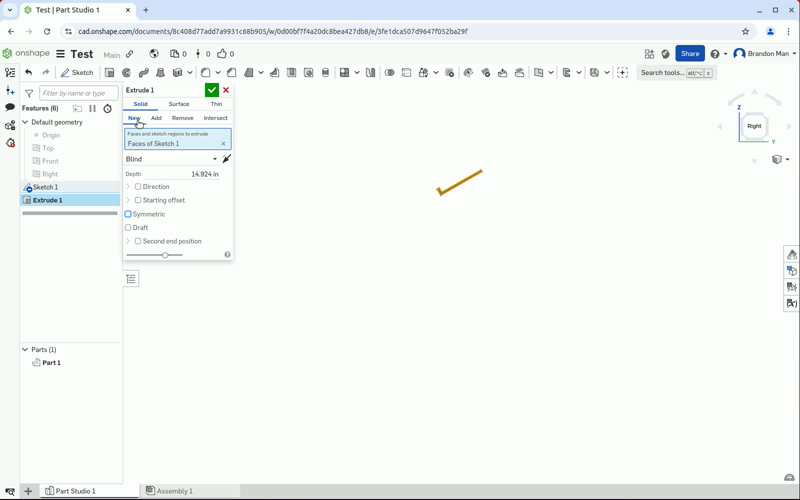
key(space)
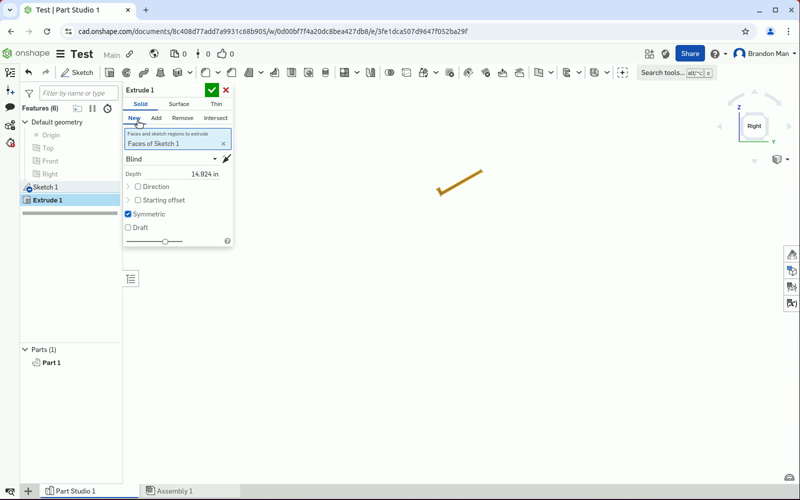
key(enter)
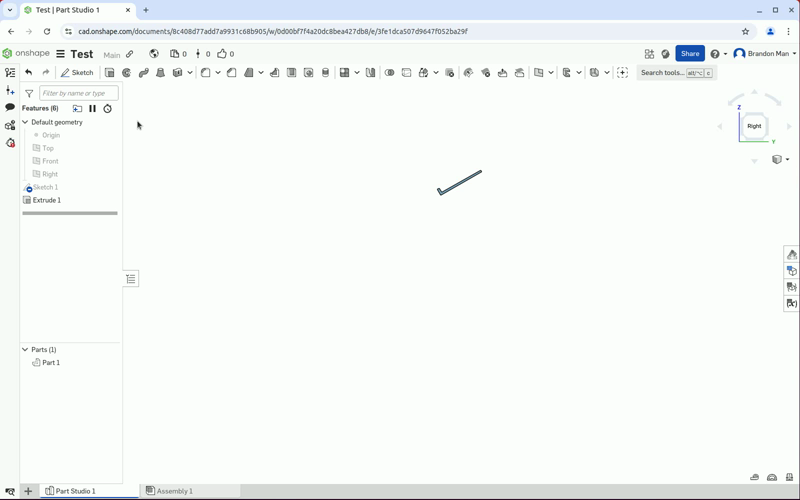
key(shift+h)
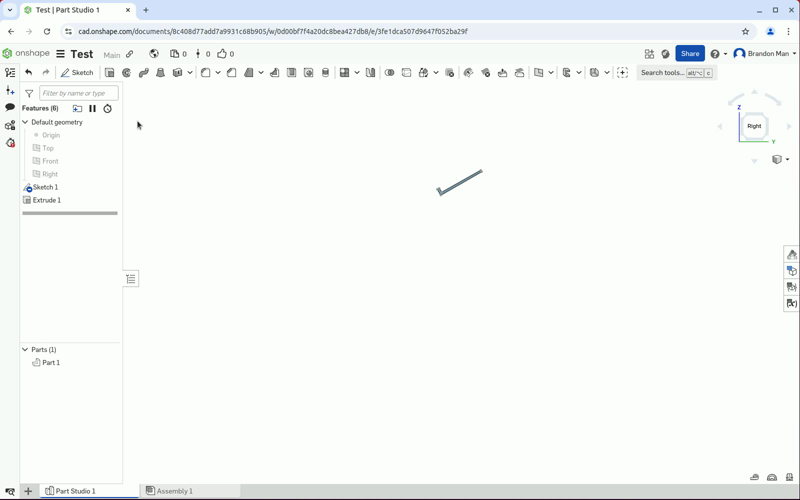
key(shift+h)
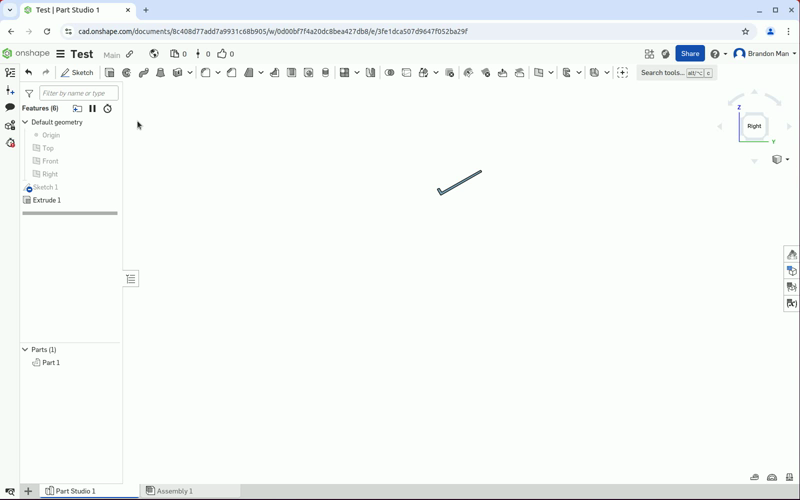
mouse_move(73, 189)
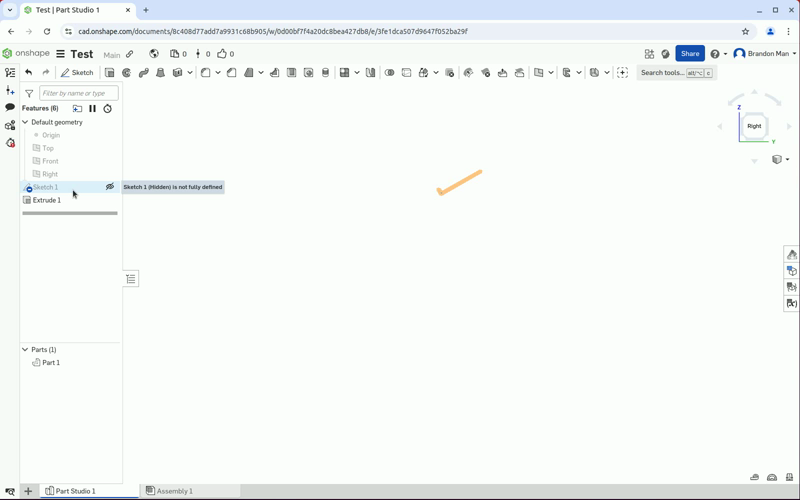
click(73, 189)
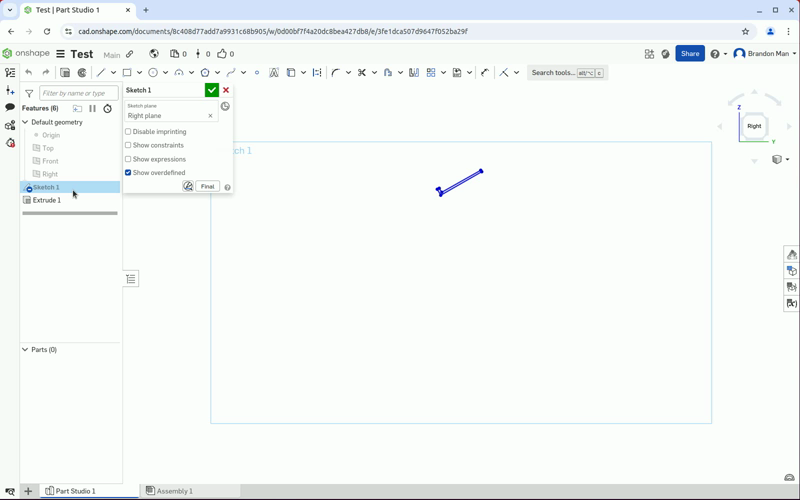
mouse_move(229, 92)
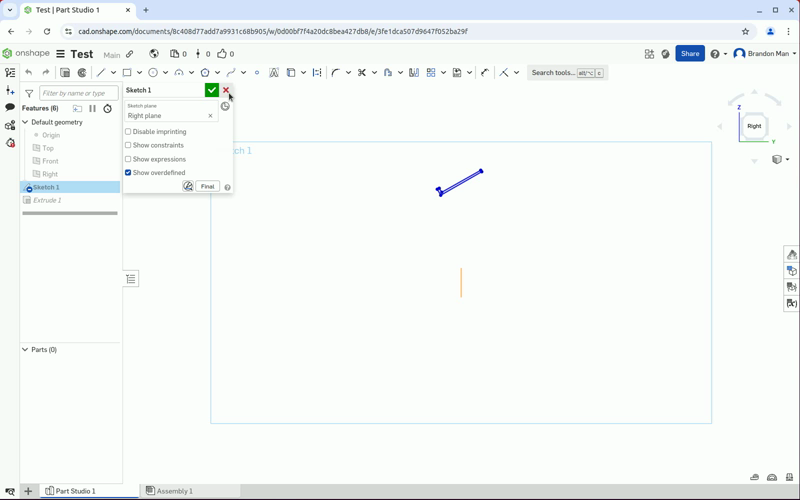
click(229, 92)
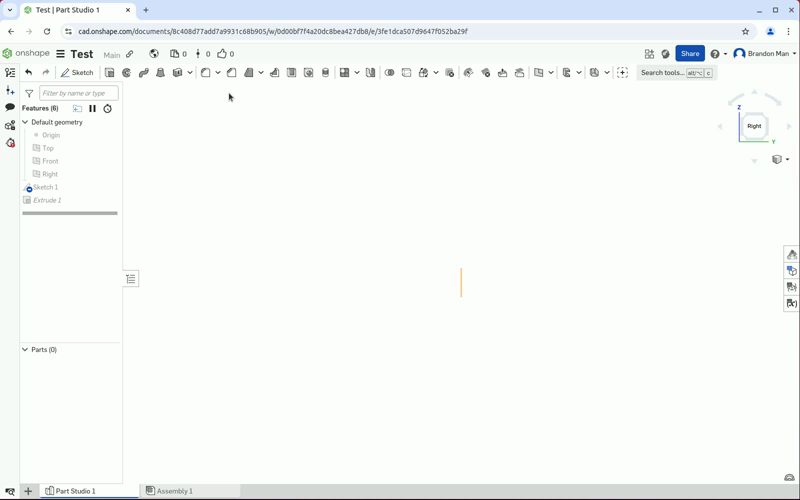
mouse_move(73, 352)
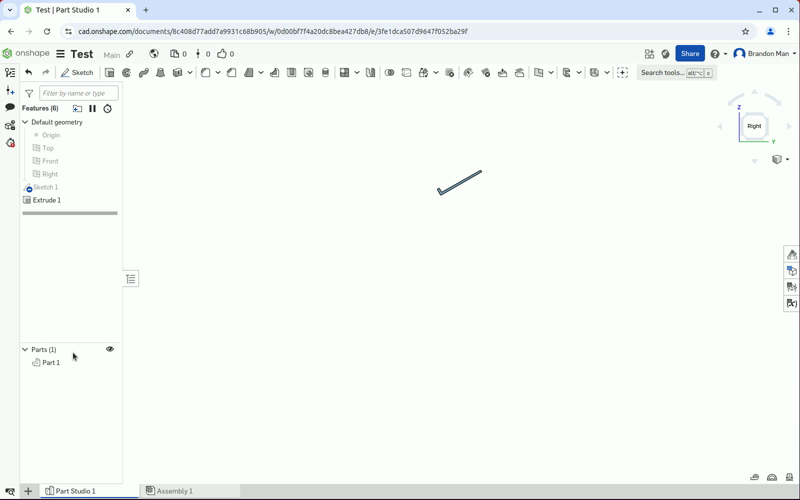
key(y)
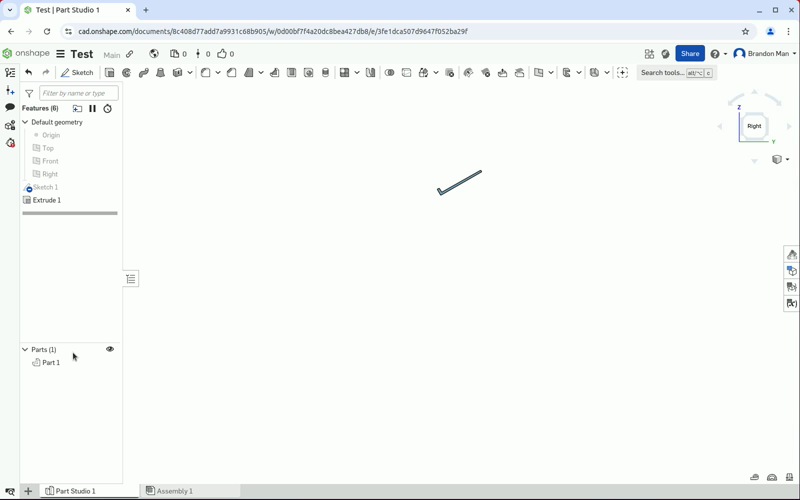
key(shift+p)
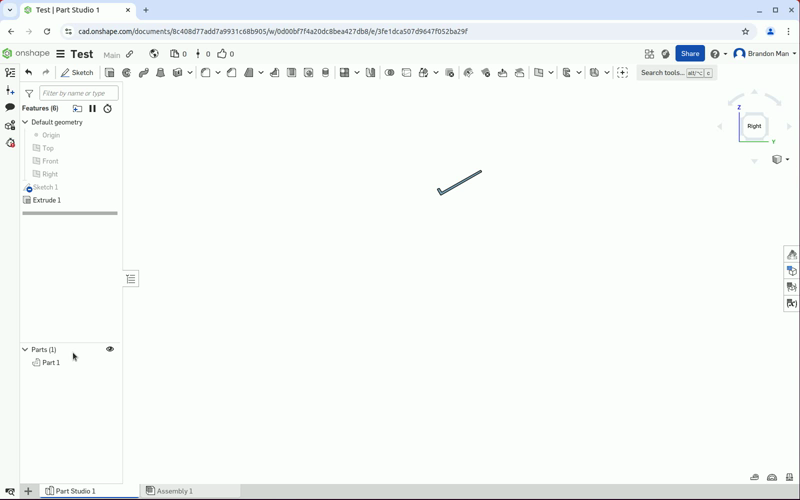
key(space)
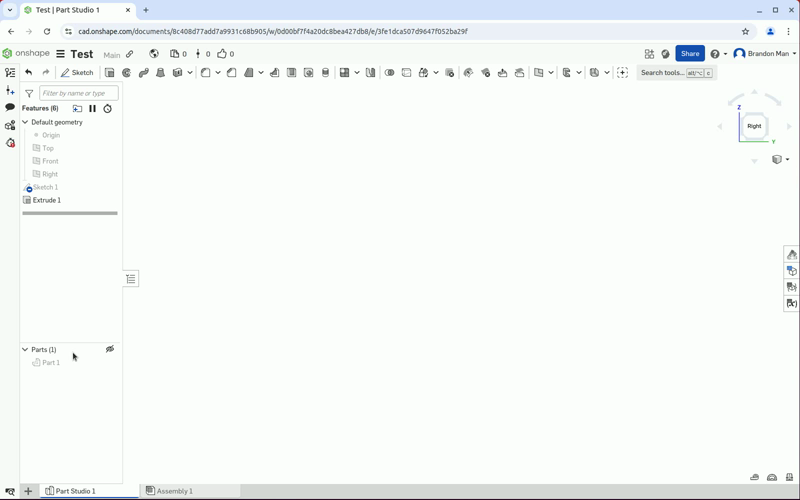
key_down(shift)
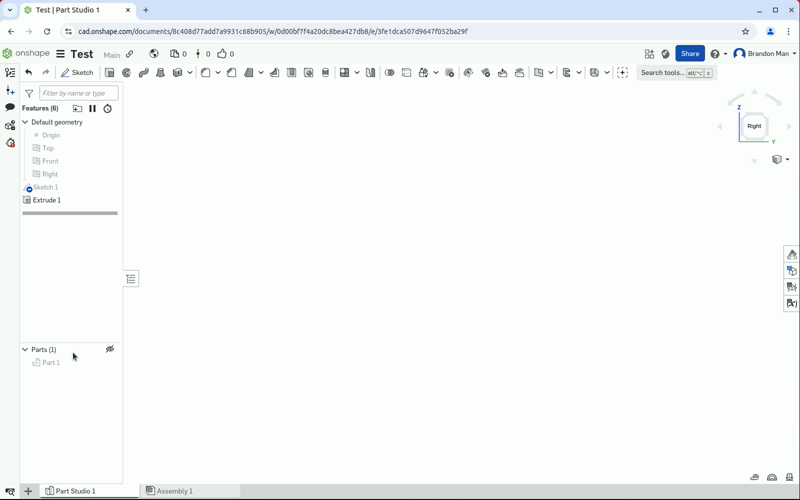
key(right)
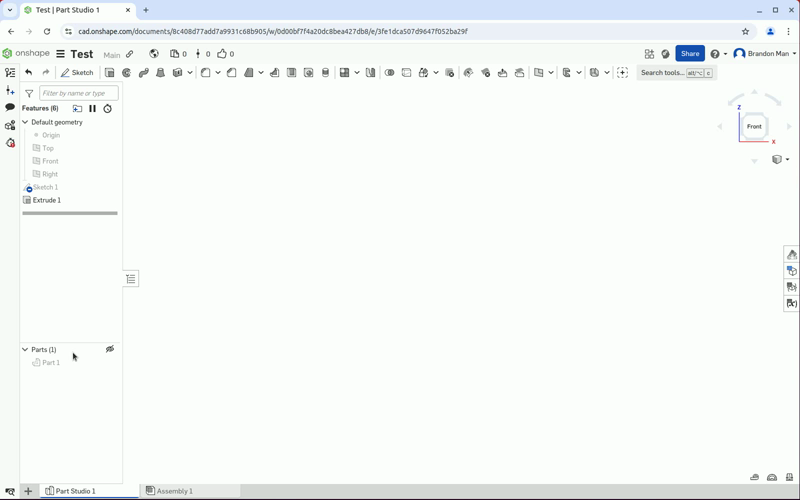
key_up(shift)
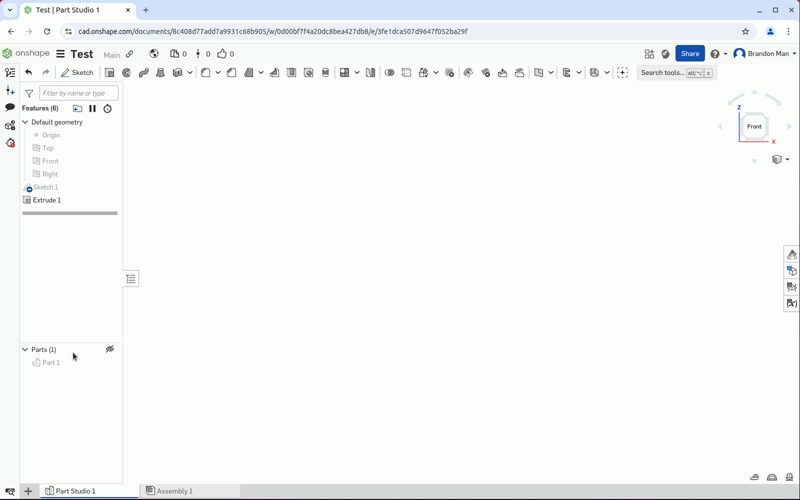
key(space)
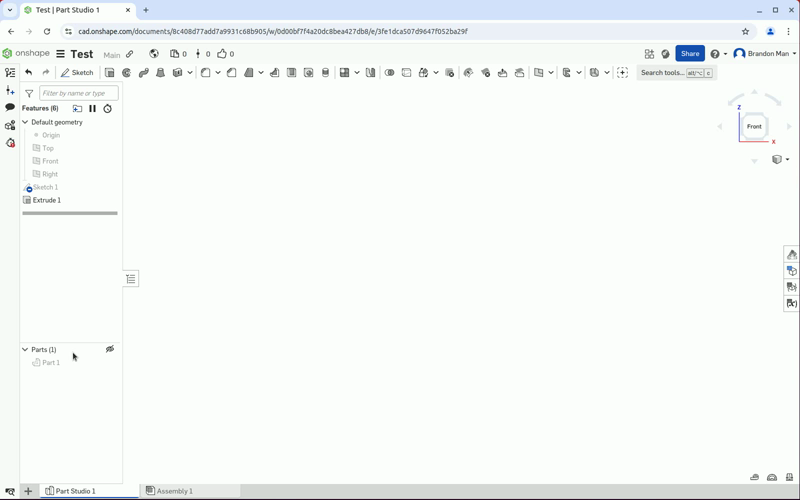
key_down(shift)
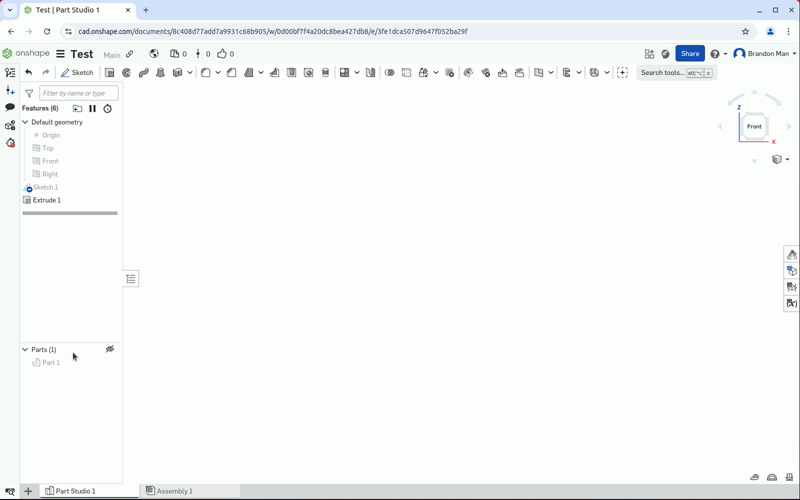
key(down)
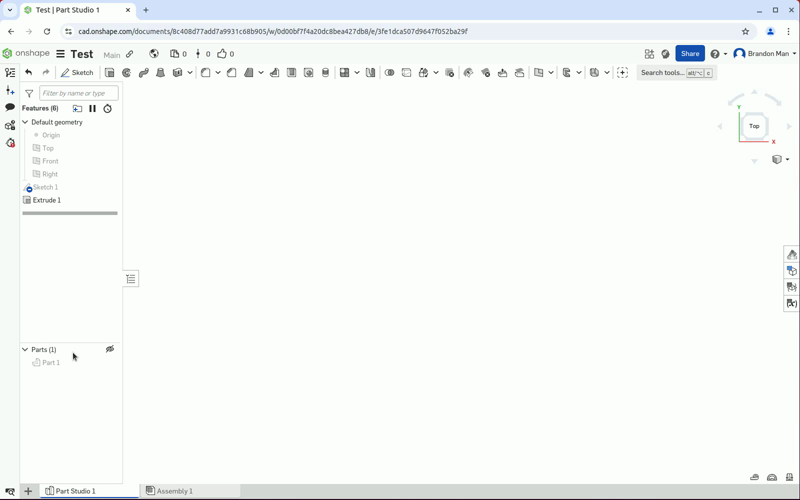
key_up(shift)
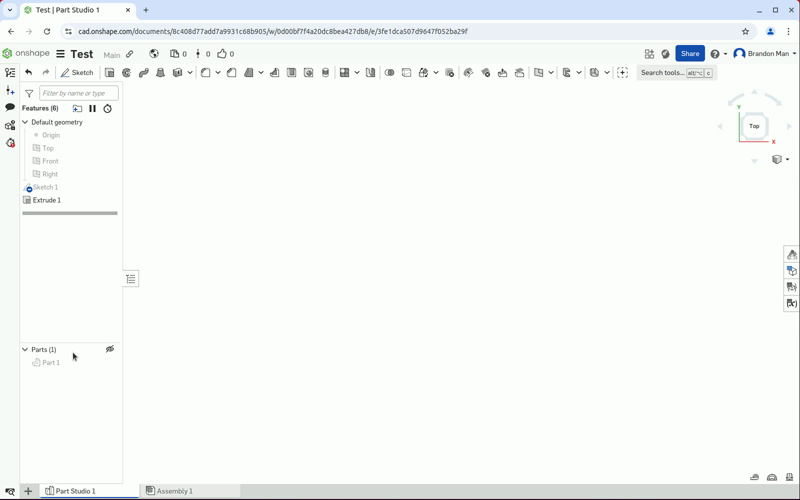
mouse_move(73, 352)
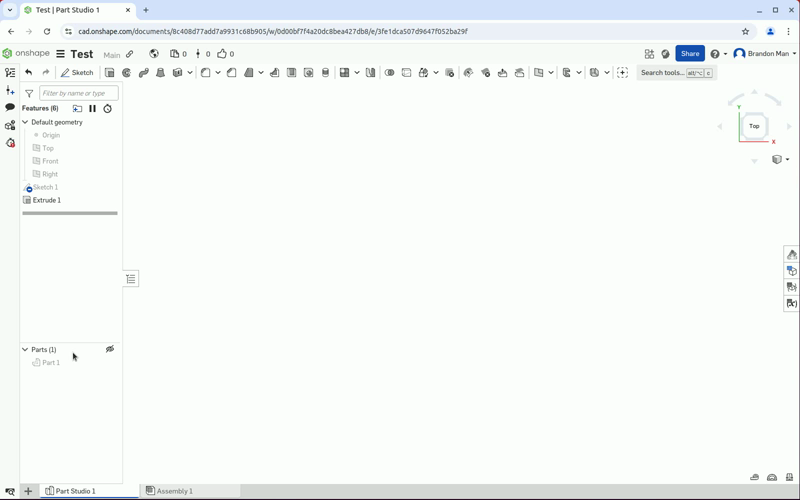
key(shift+y)
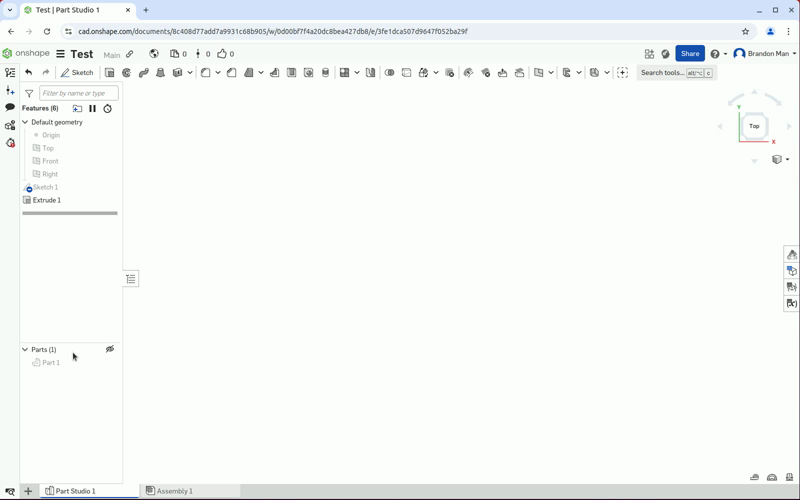
key(shift+s)
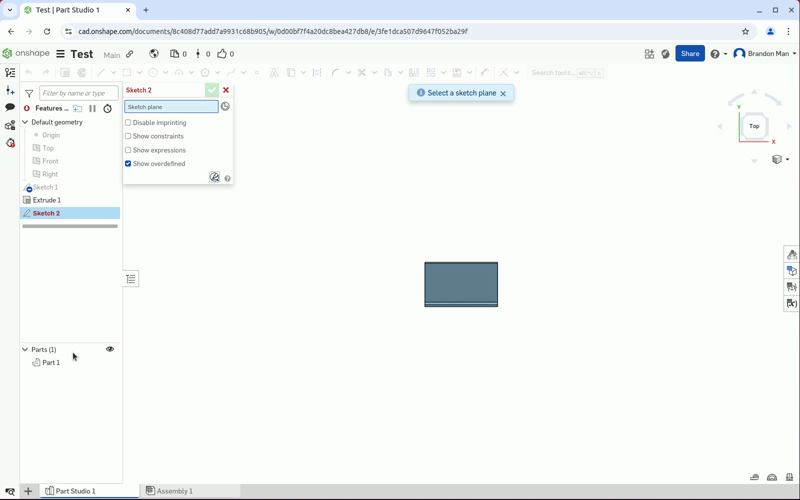
mouse_move(73, 150)
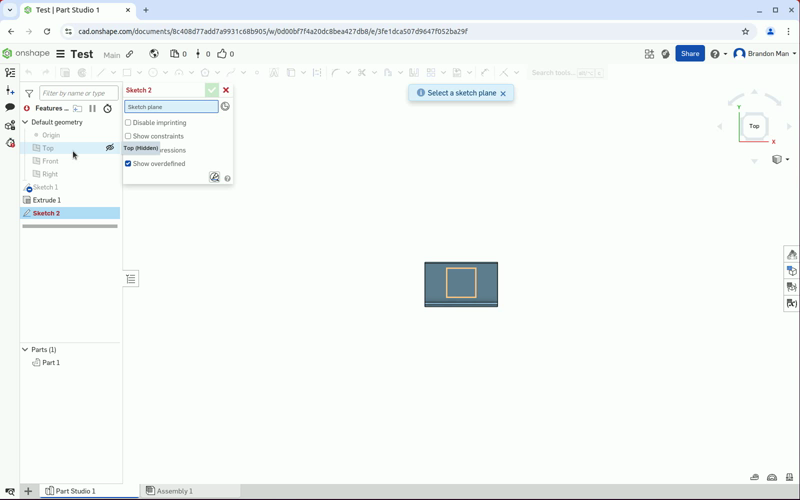
click(73, 150)
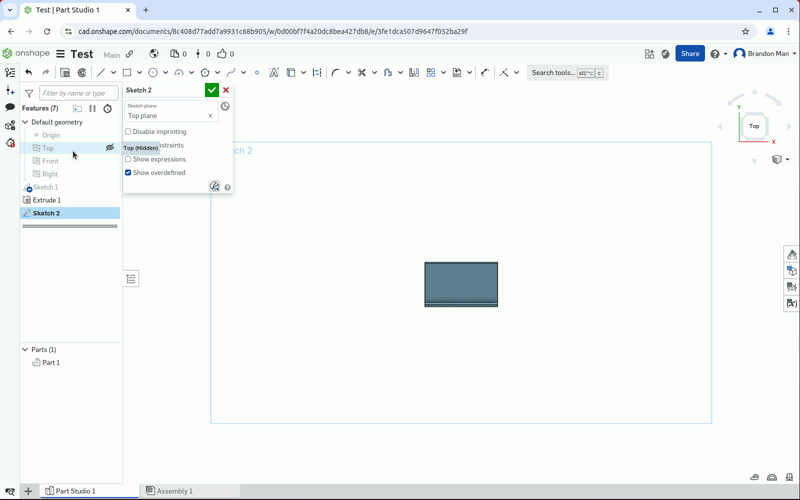
mouse_move(73, 352)
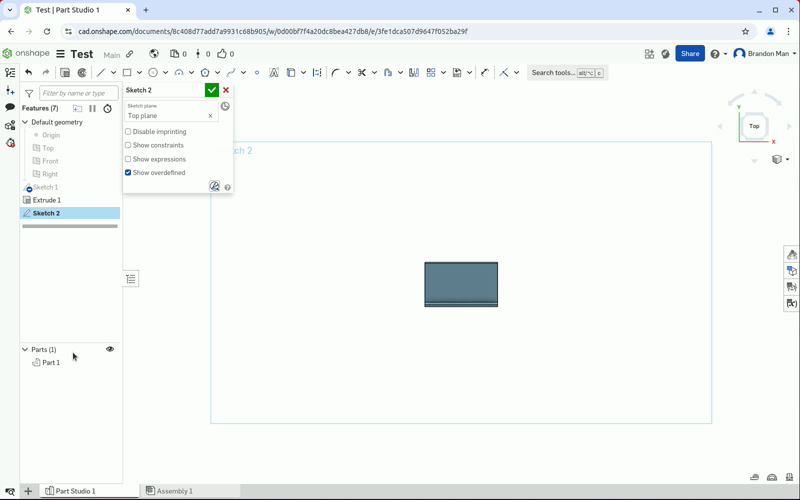
key(y)
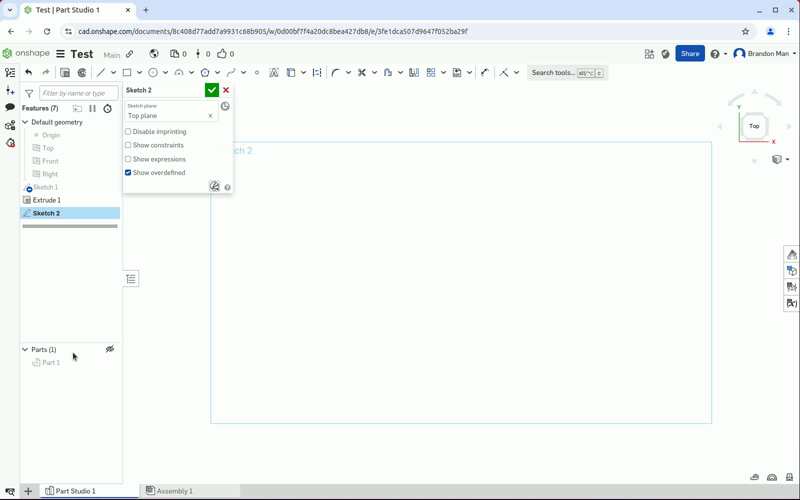
key(l)
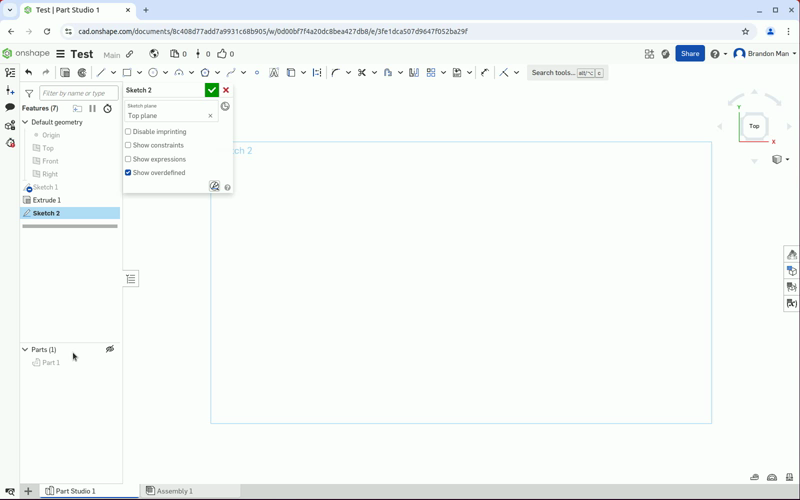
key_down(shift)
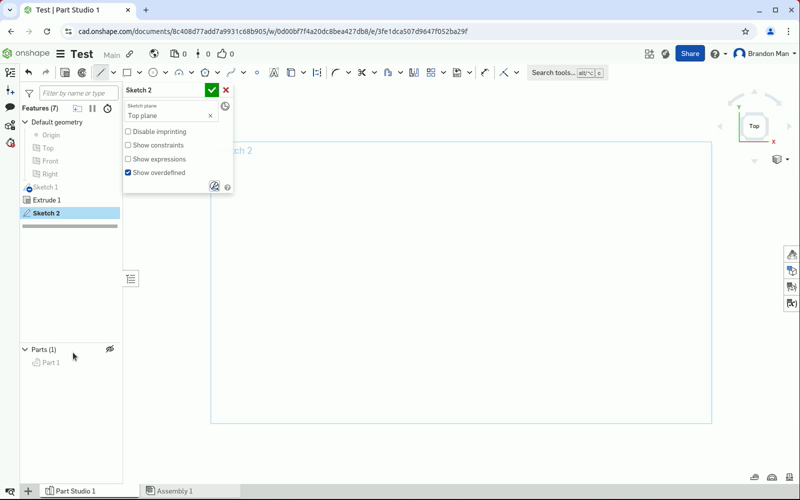
mouse_move(416, 312)
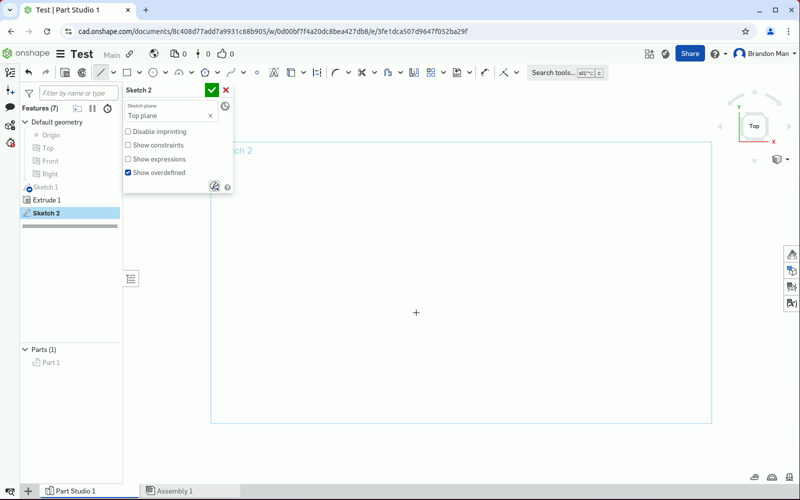
click(416, 312)
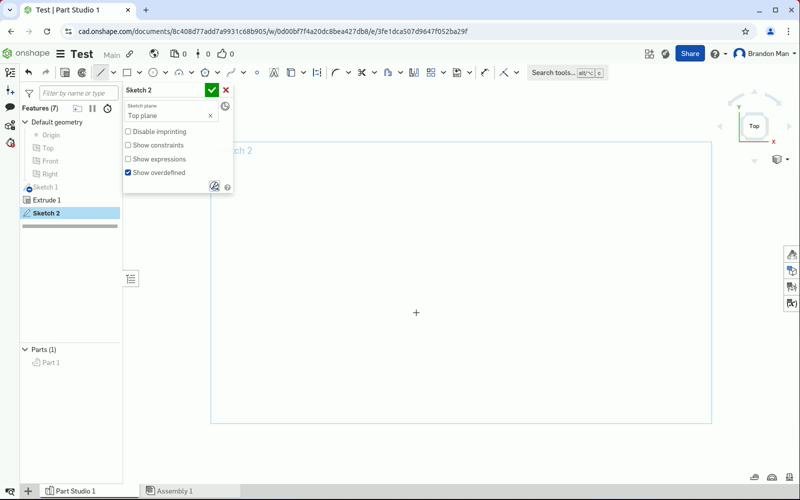
key_up(shift)
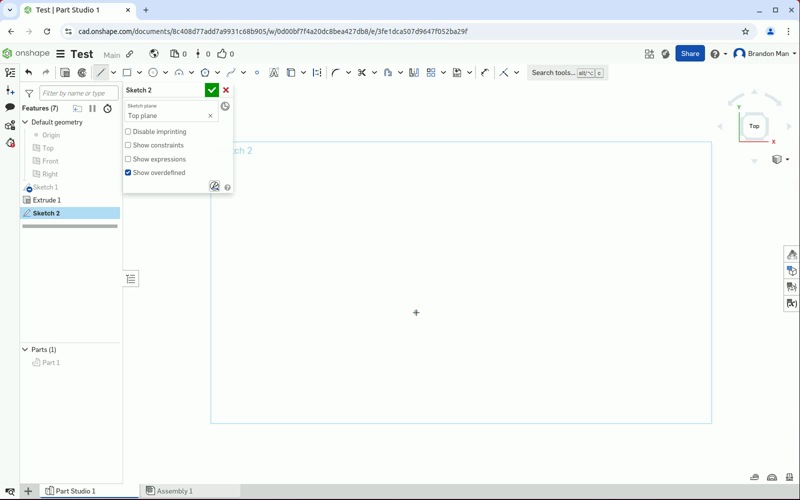
key_down(shift)
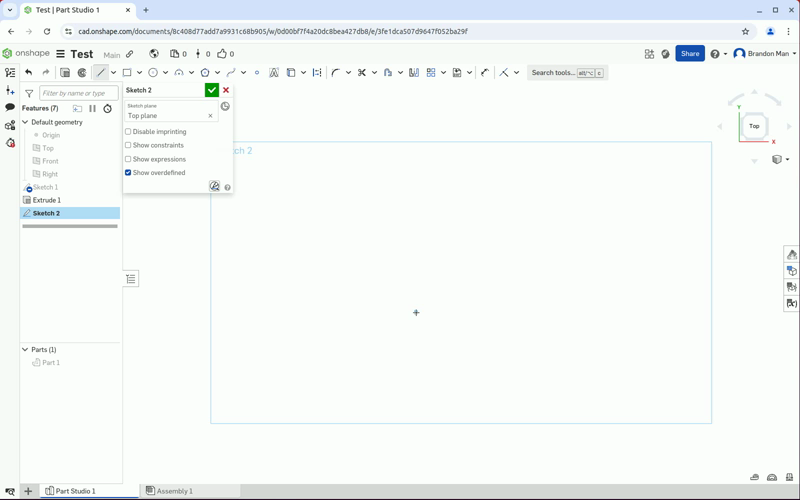
mouse_move(504, 312)
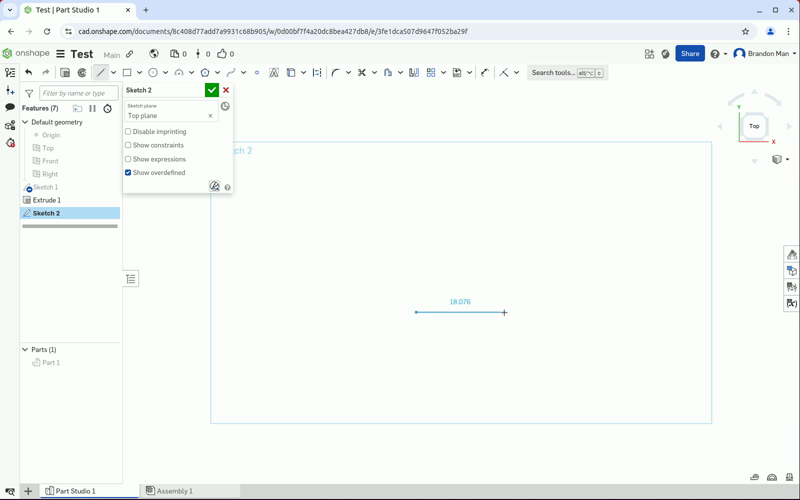
click(504, 312)
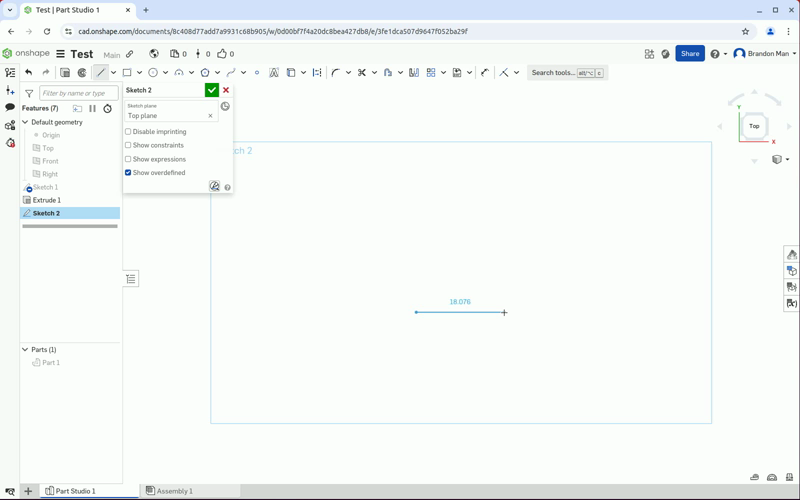
key_up(shift)
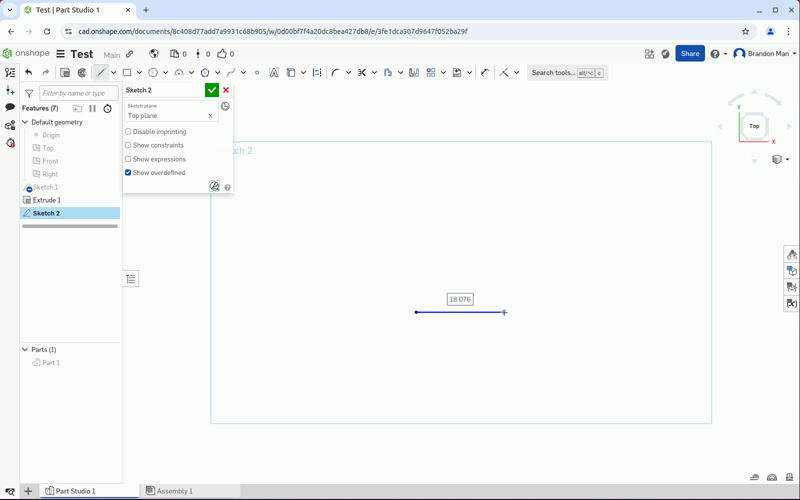
key_down(shift)
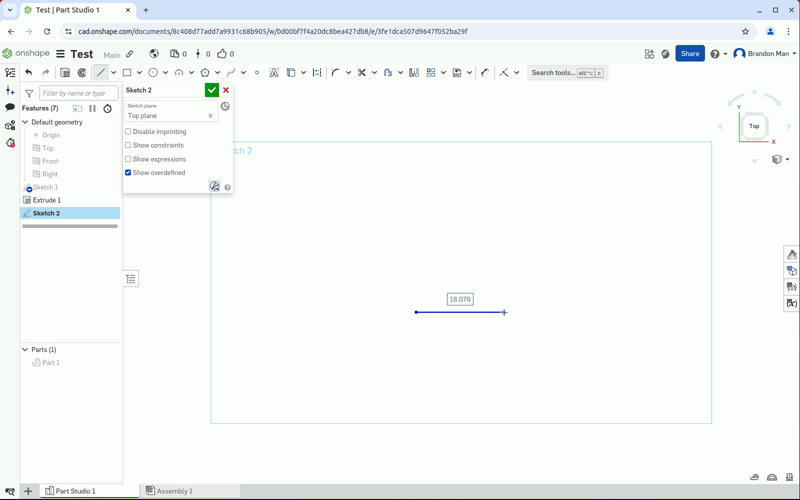
mouse_move(534, 312)
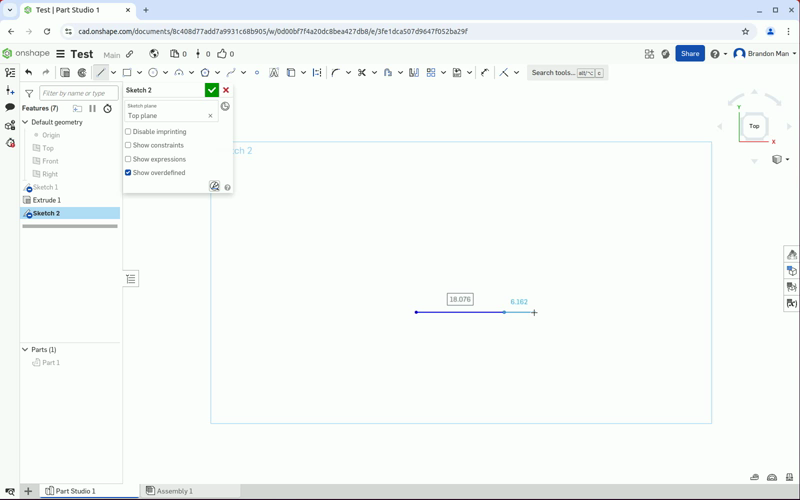
mouse_move(504, 253)
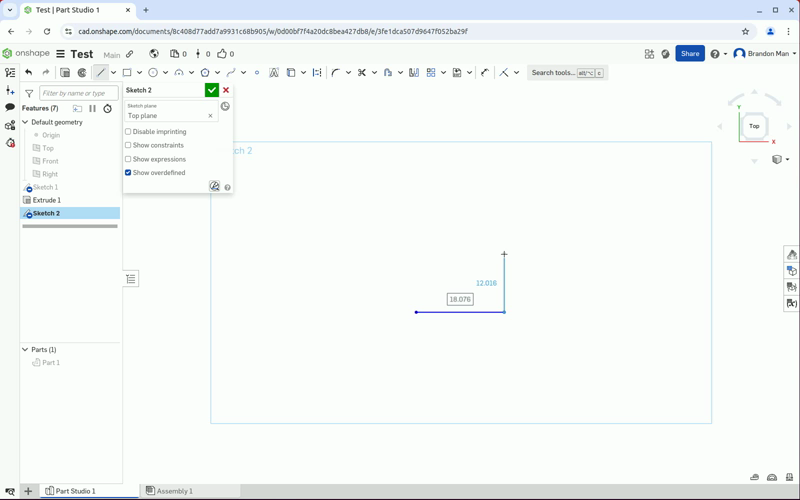
click(504, 253)
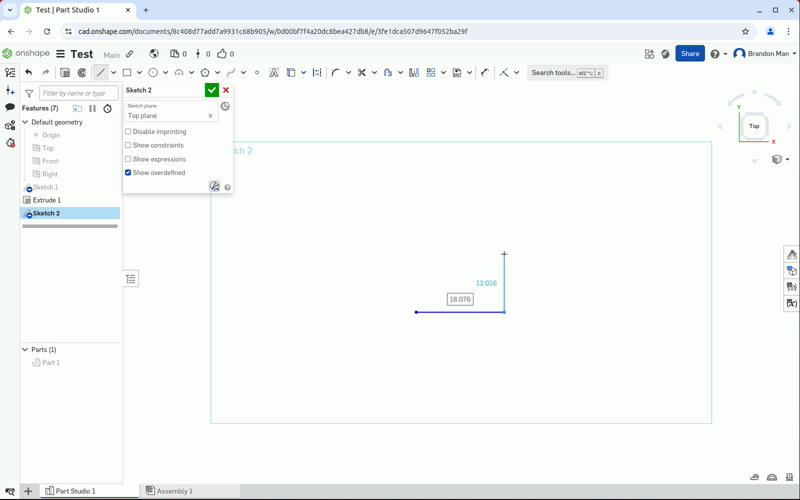
key_up(shift)
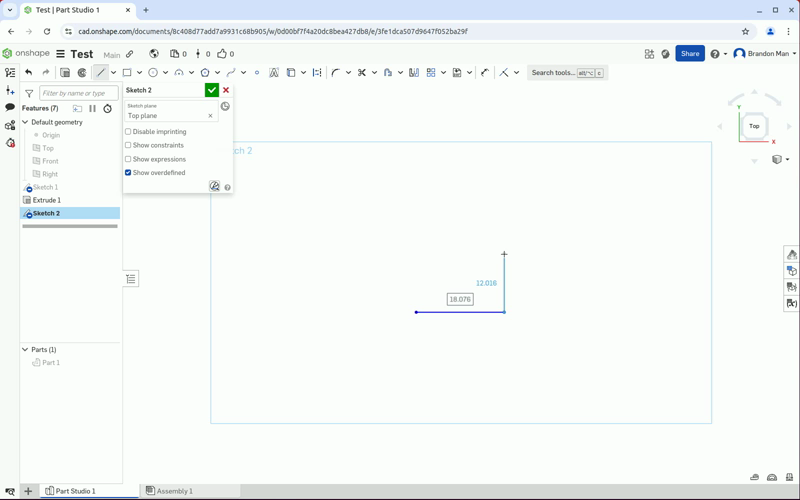
key_down(shift)
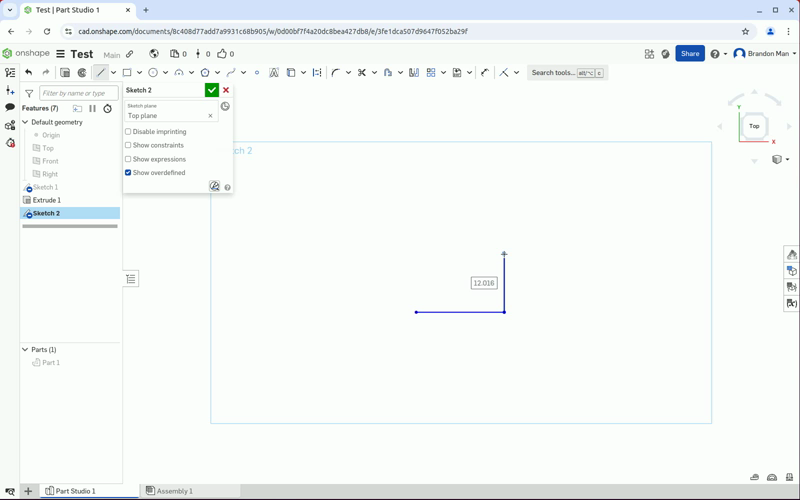
mouse_move(416, 253)
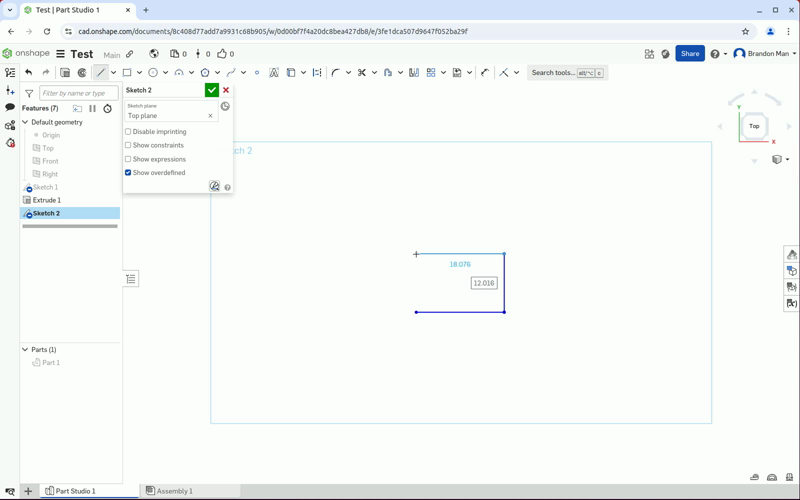
click(416, 253)
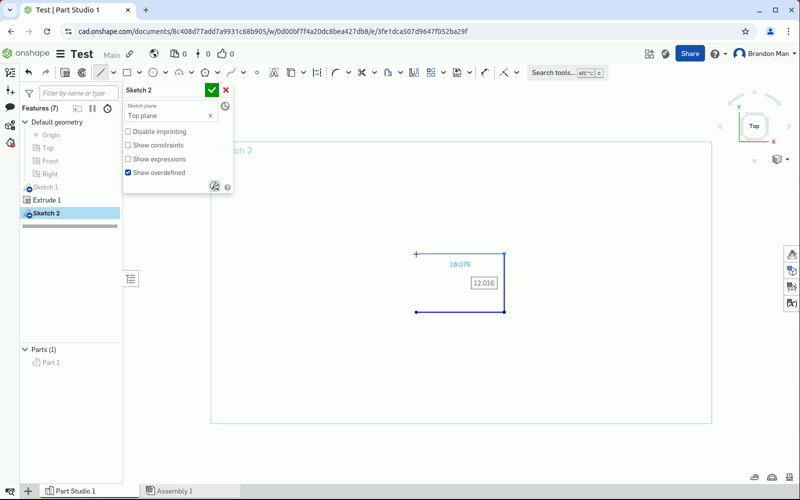
key_up(shift)
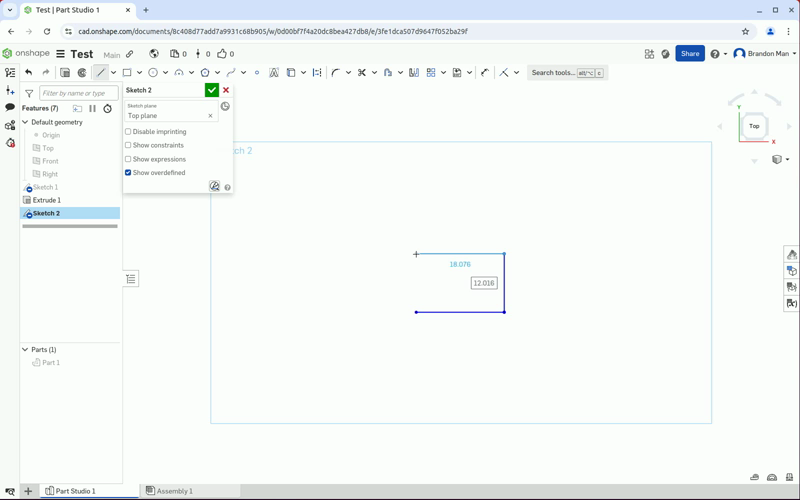
mouse_move(446, 253)
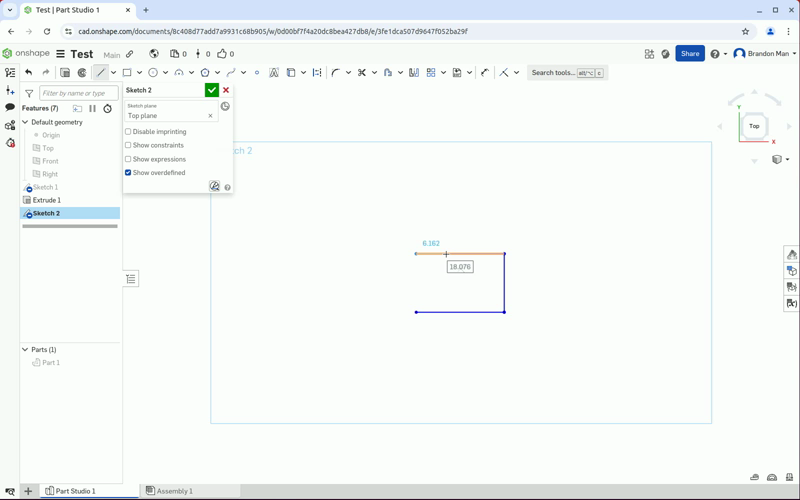
key_down(shift)
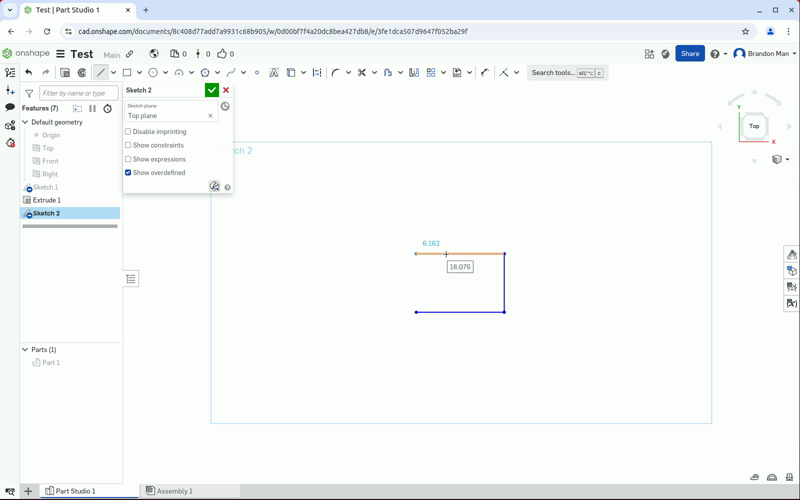
mouse_move(416, 312)
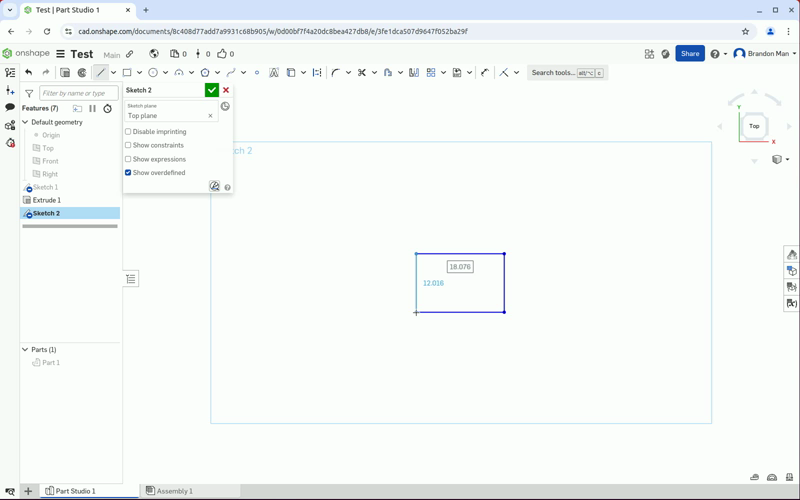
key_up(shift)
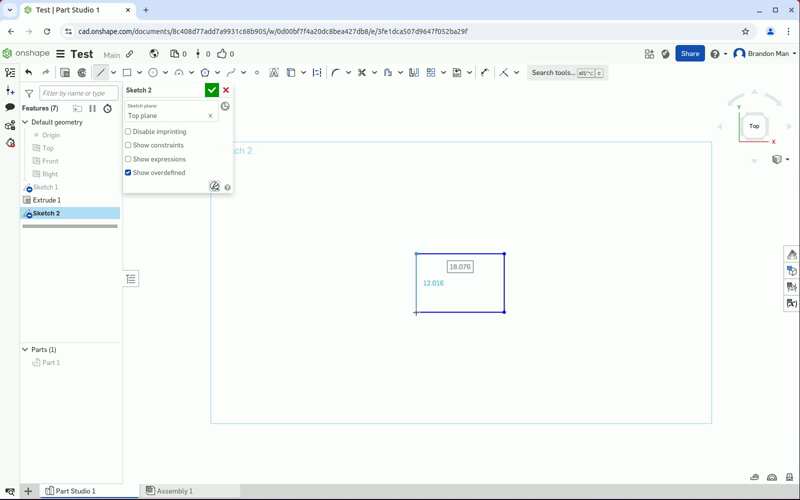
click(416, 312)
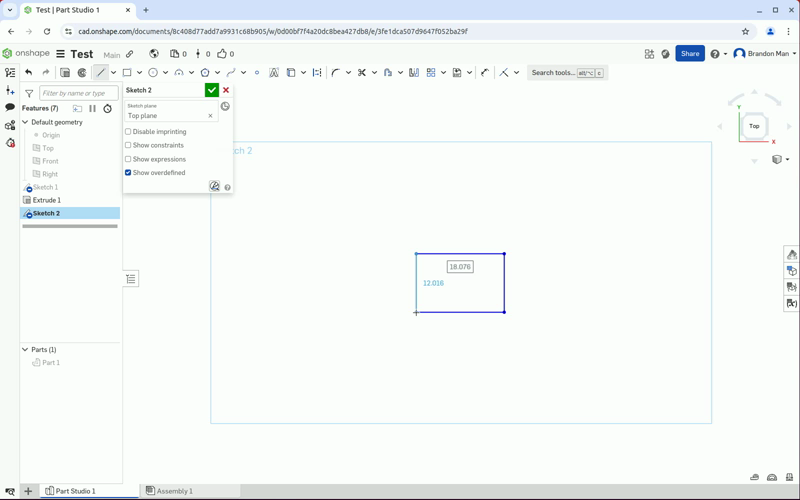
key(esc)
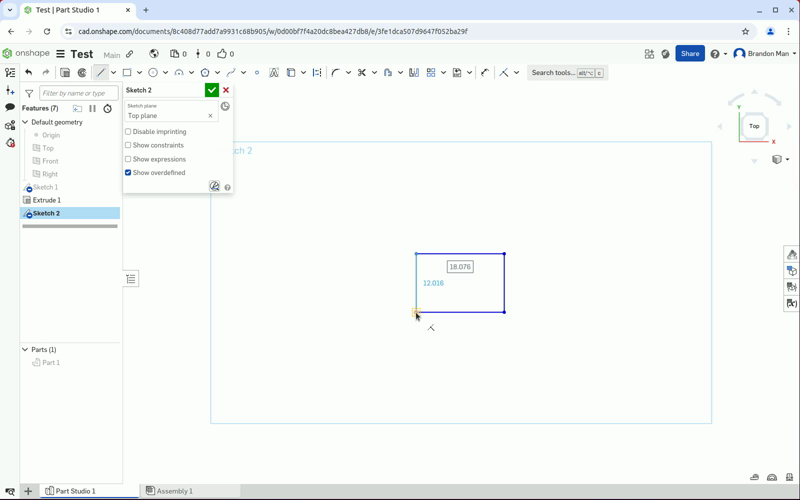
key(l)
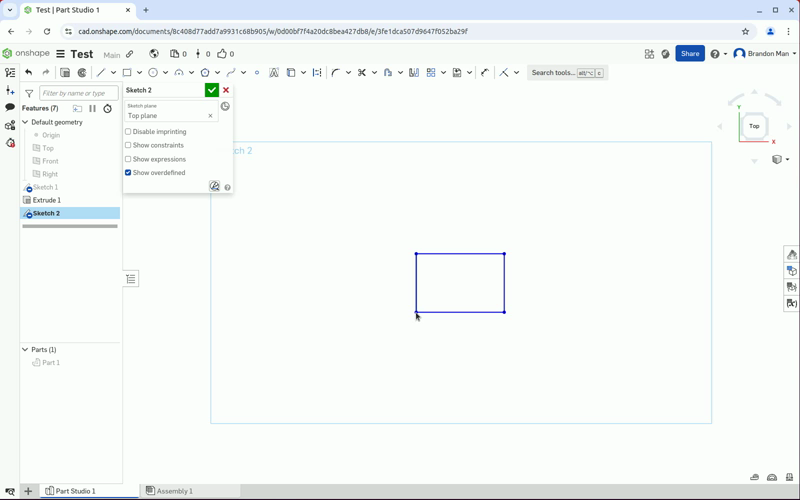
key_down(shift)
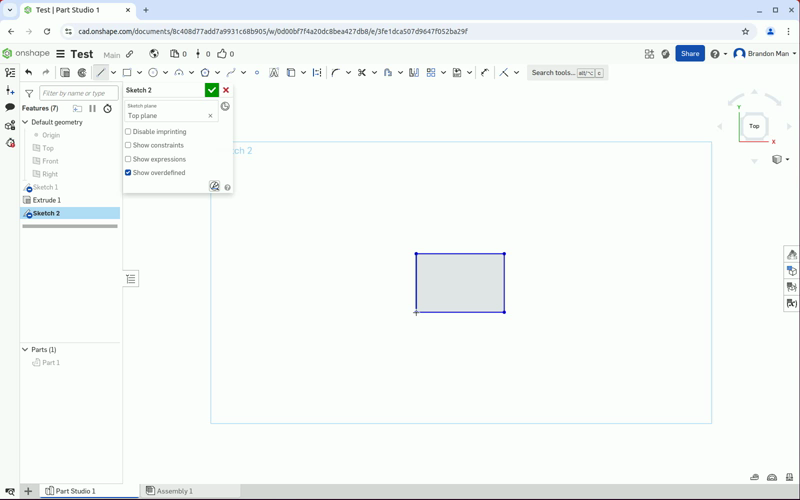
mouse_move(427, 293)
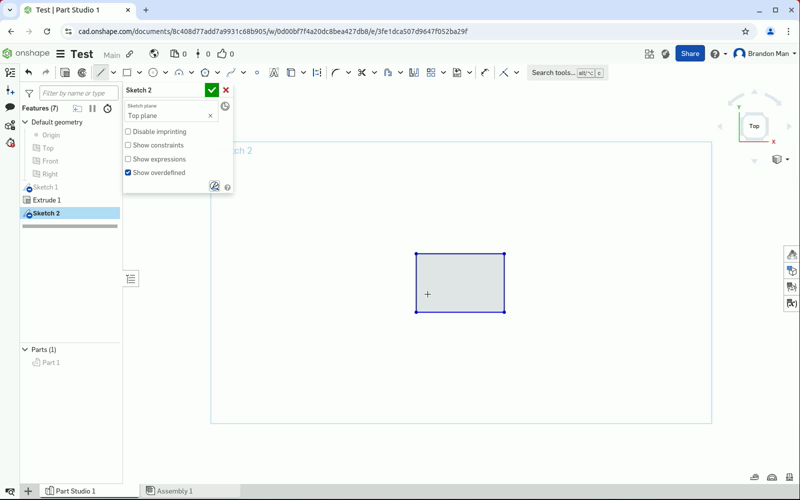
click(427, 293)
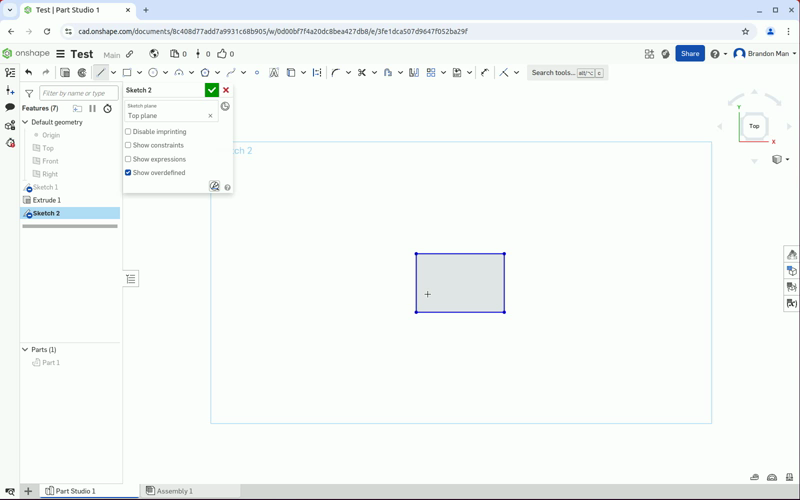
key_up(shift)
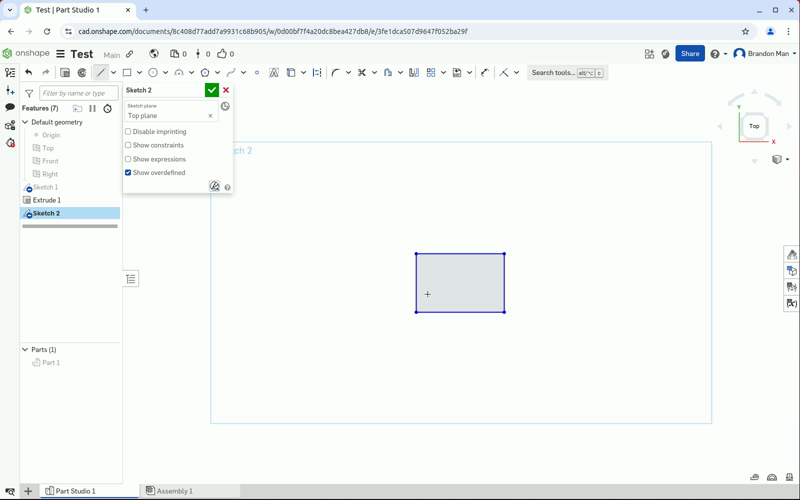
key_down(shift)
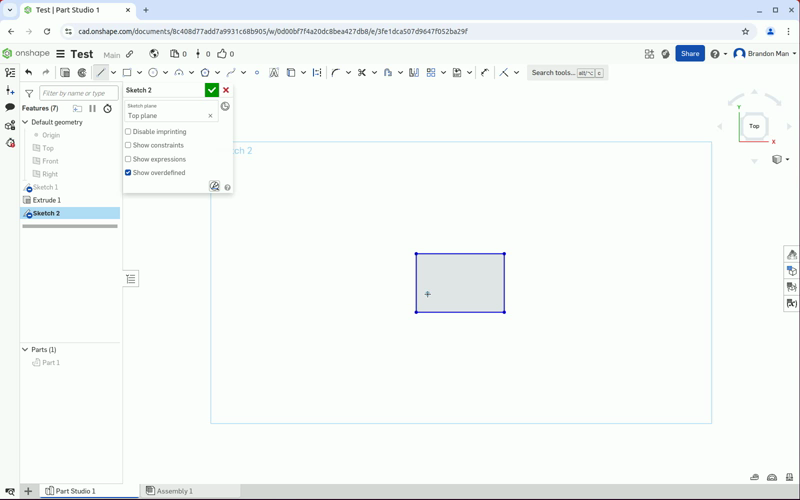
mouse_move(457, 293)
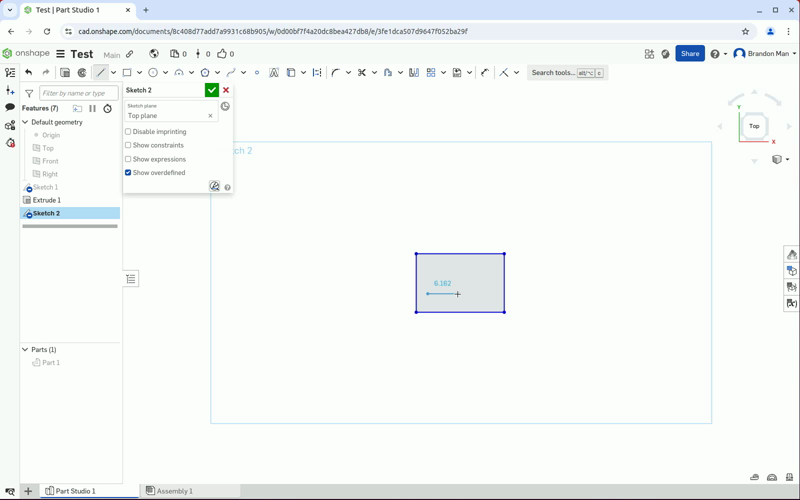
mouse_move(429, 294)
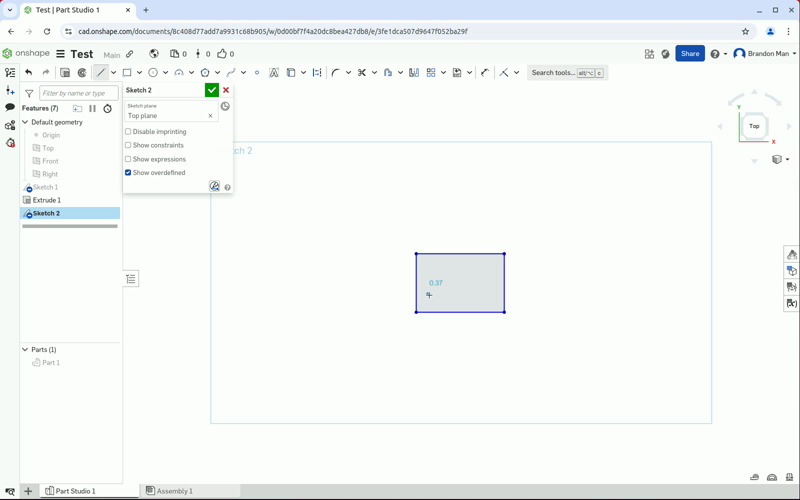
scroll(6)
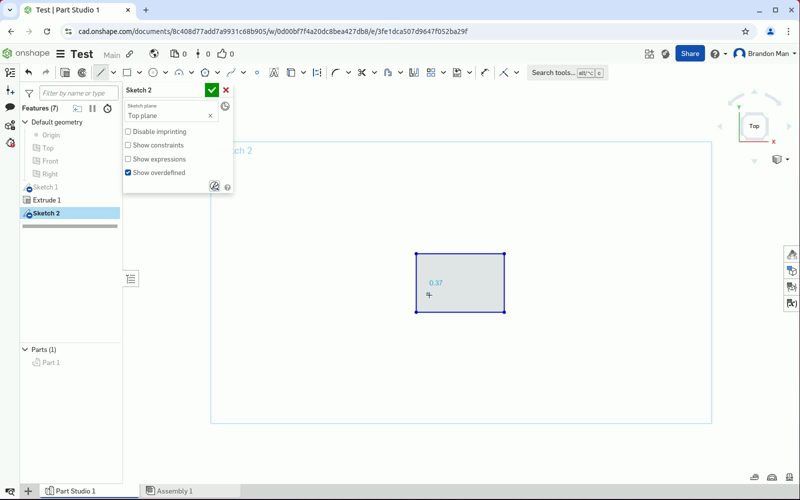
scroll(6)
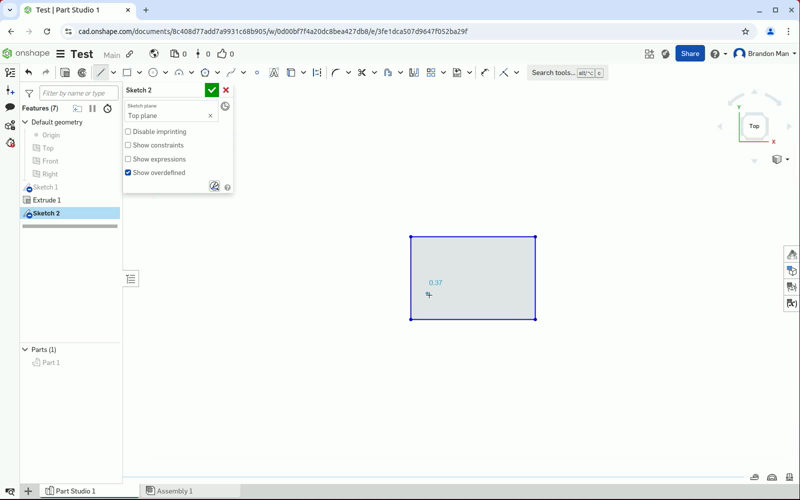
scroll(6)
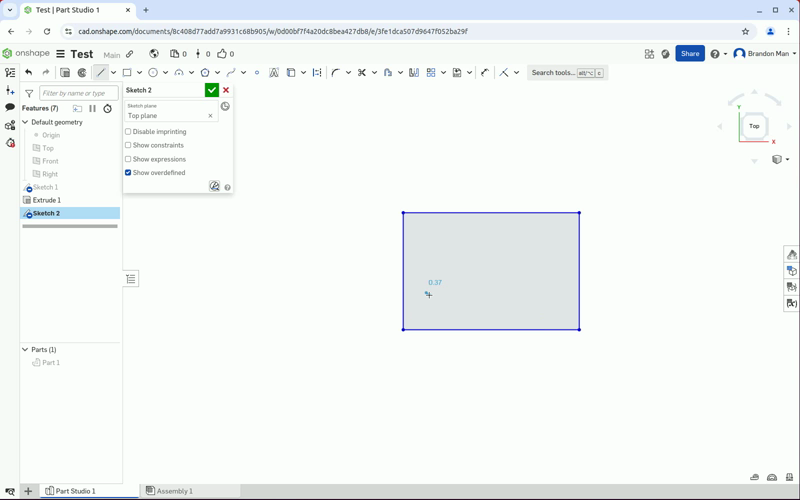
scroll(6)
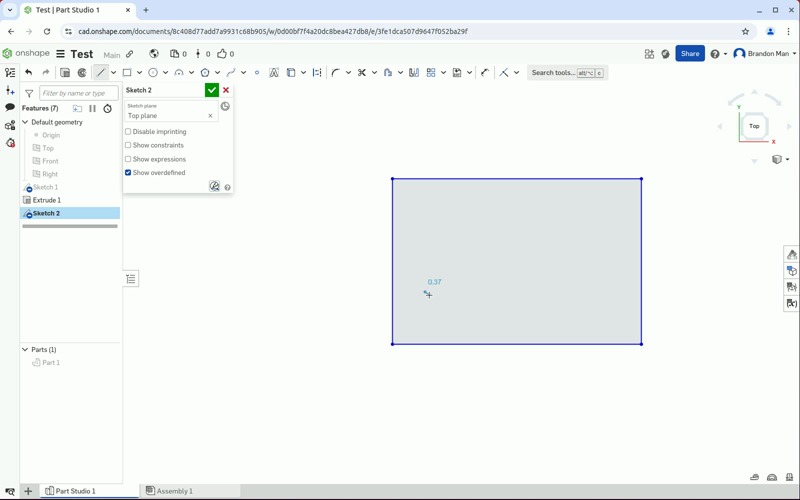
scroll(6)
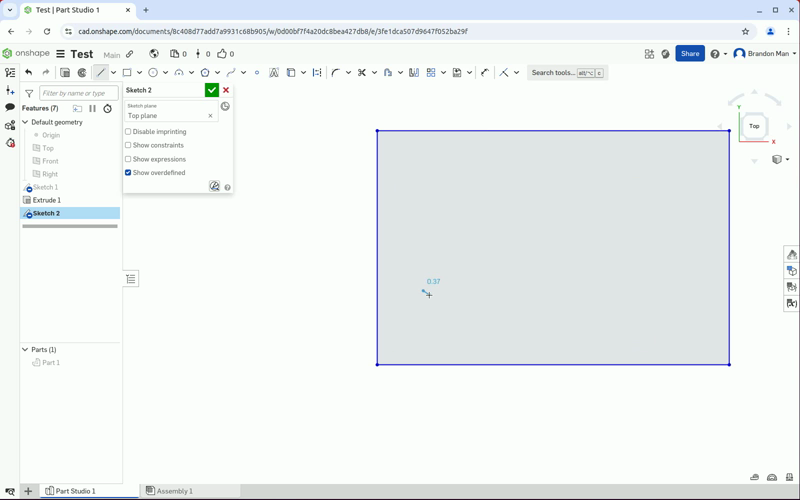
scroll(6)
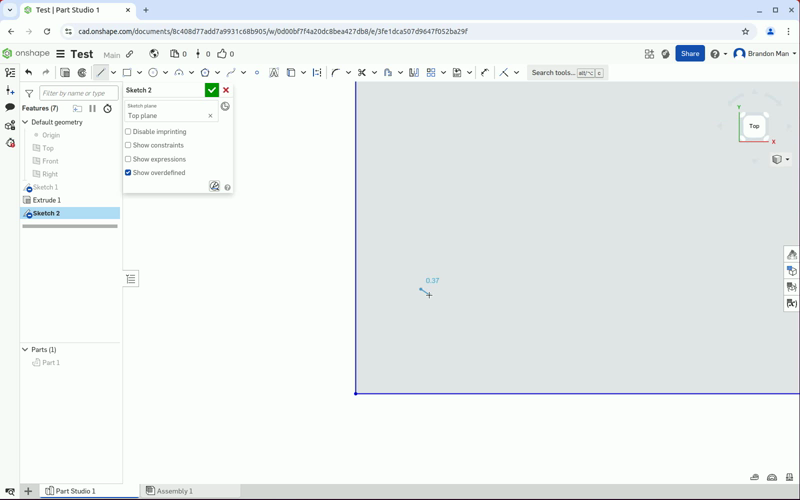
scroll(6)
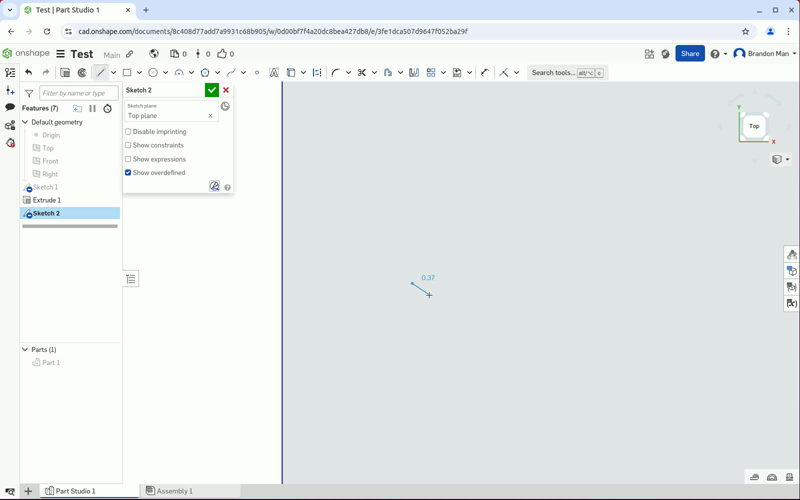
click(429, 294)
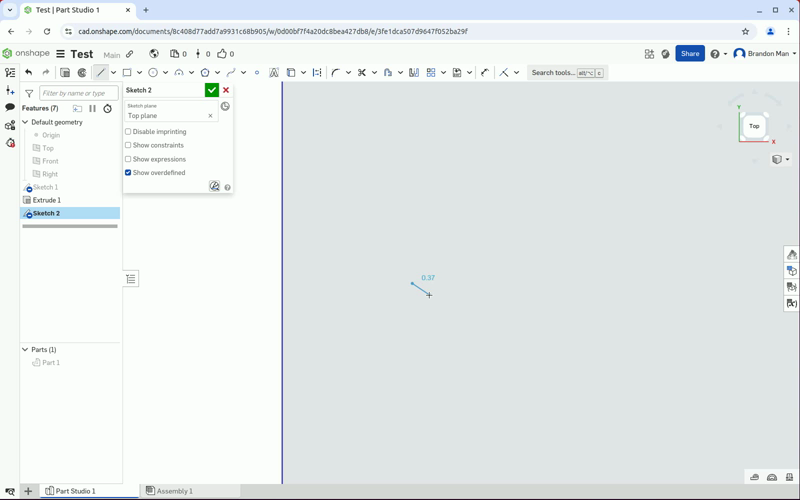
scroll(-6)
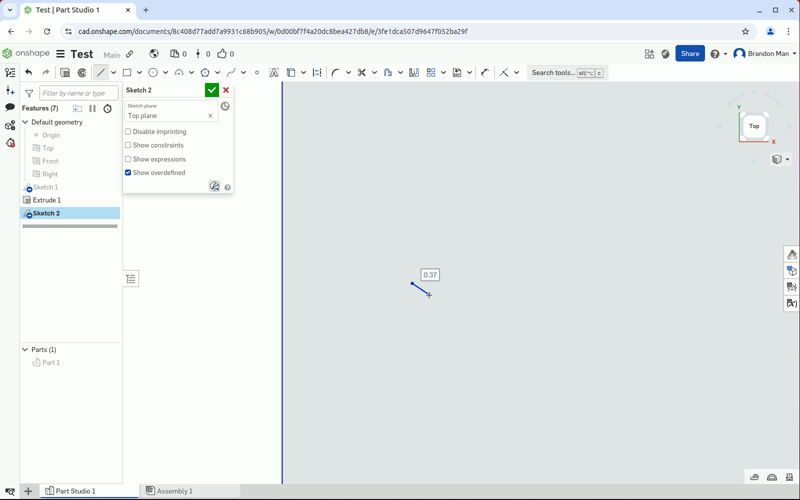
scroll(-6)
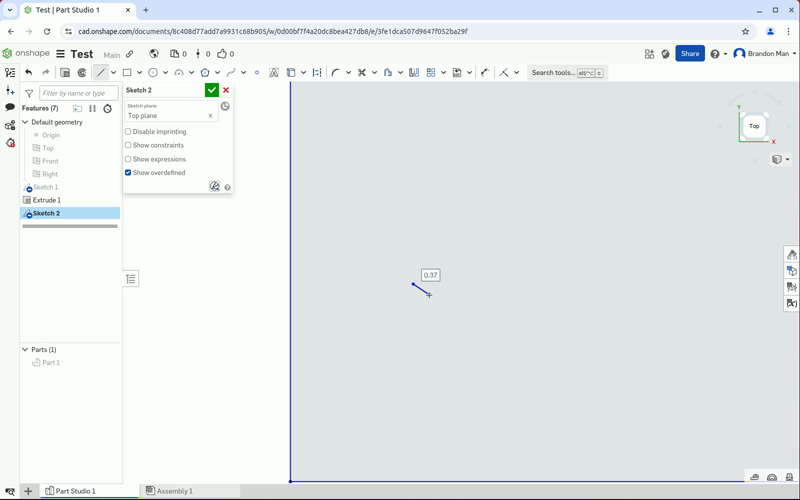
scroll(-6)
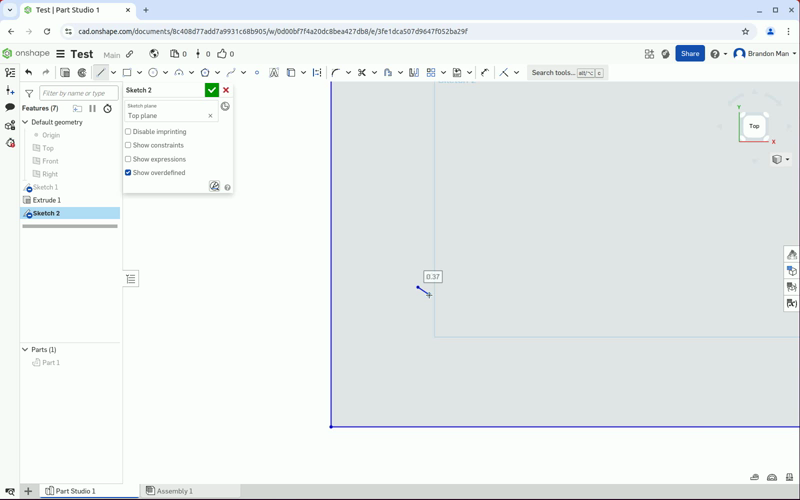
scroll(-6)
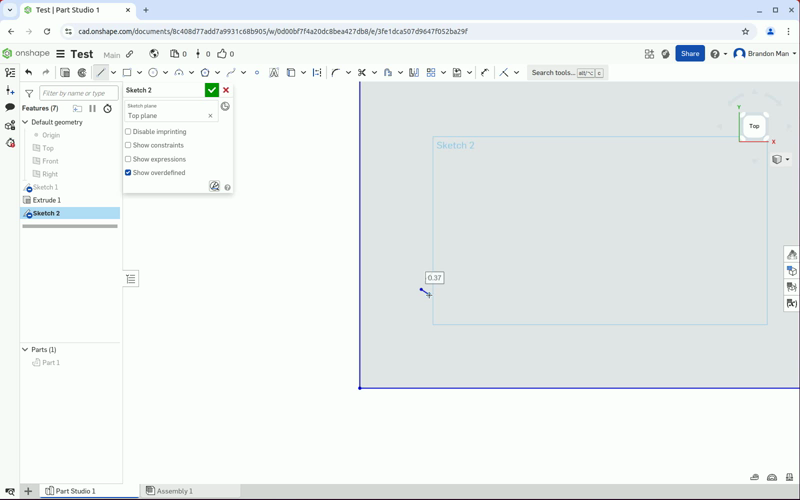
scroll(-6)
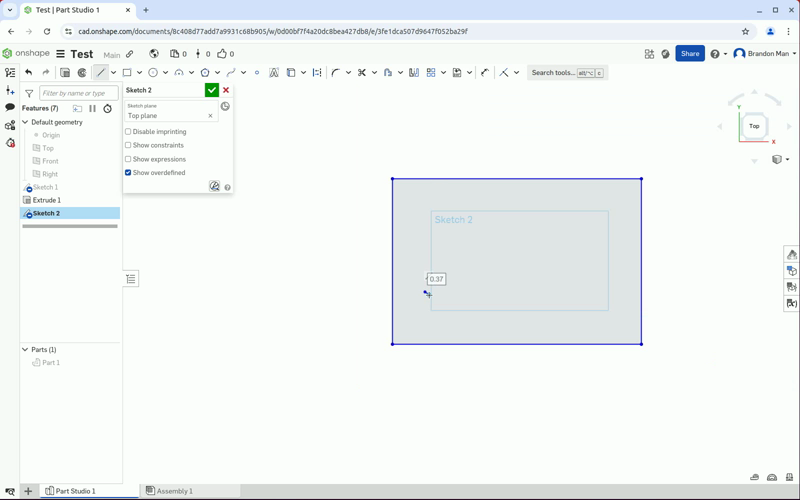
scroll(-6)
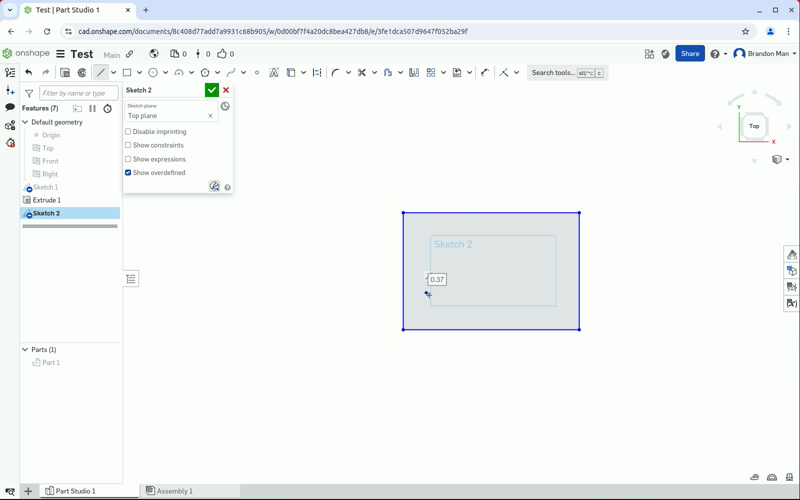
scroll(-6)
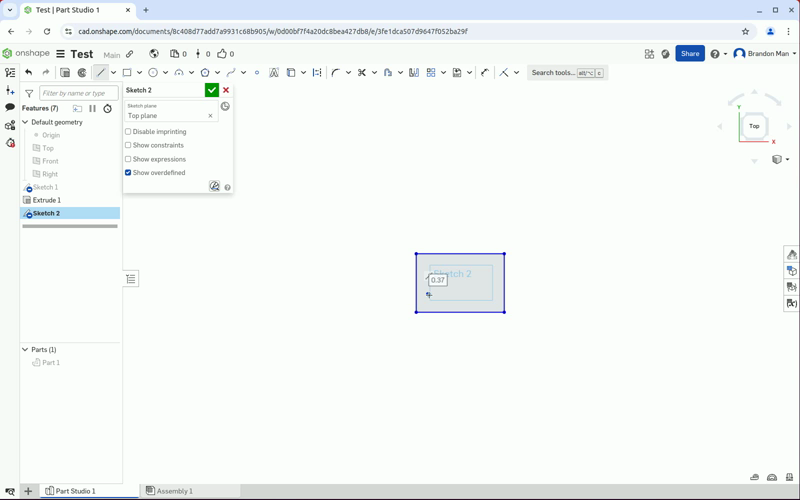
key_up(shift)
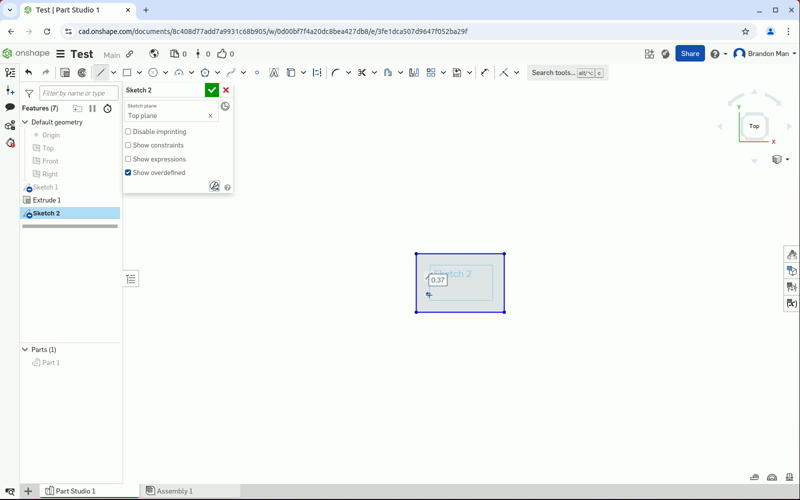
key_down(shift)
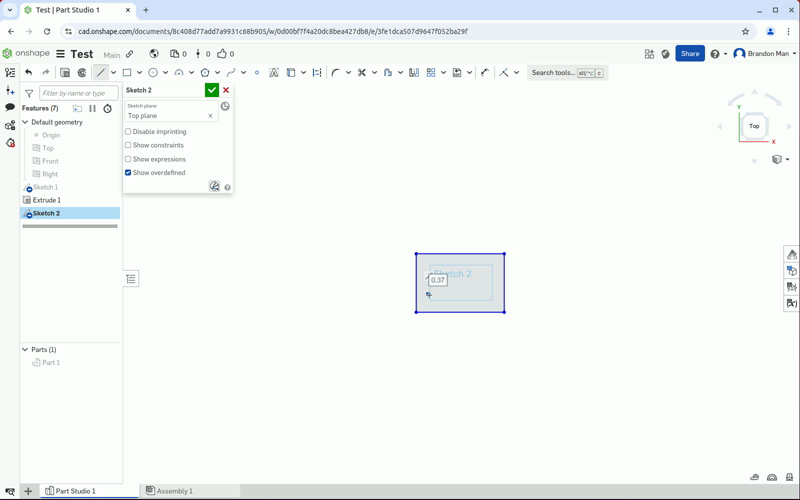
mouse_move(459, 294)
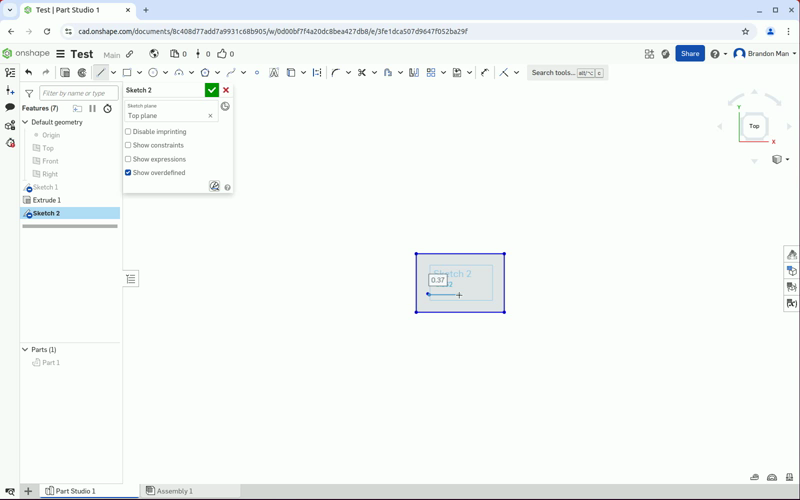
mouse_move(443, 269)
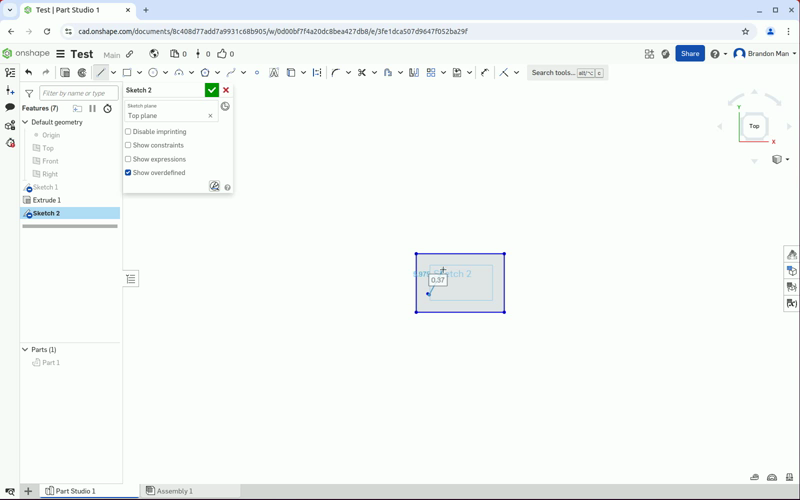
click(443, 269)
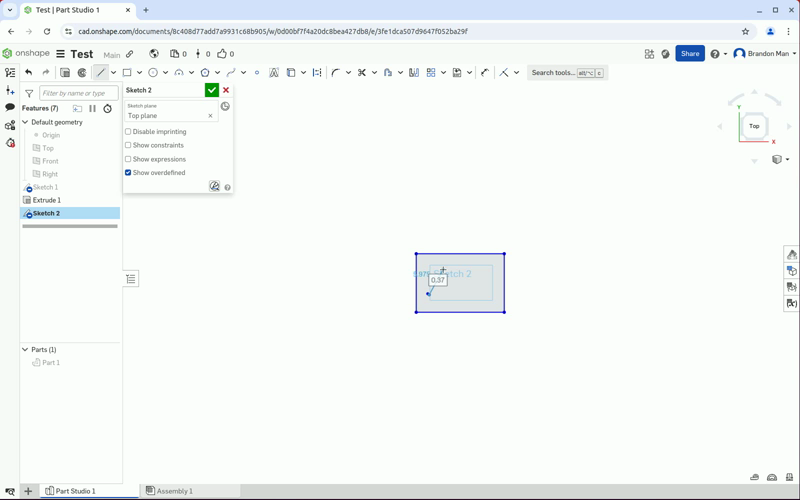
key_up(shift)
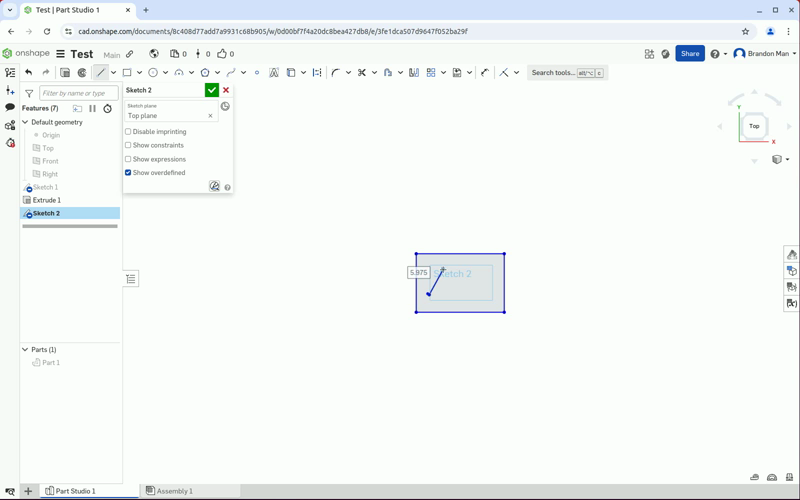
key_down(shift)
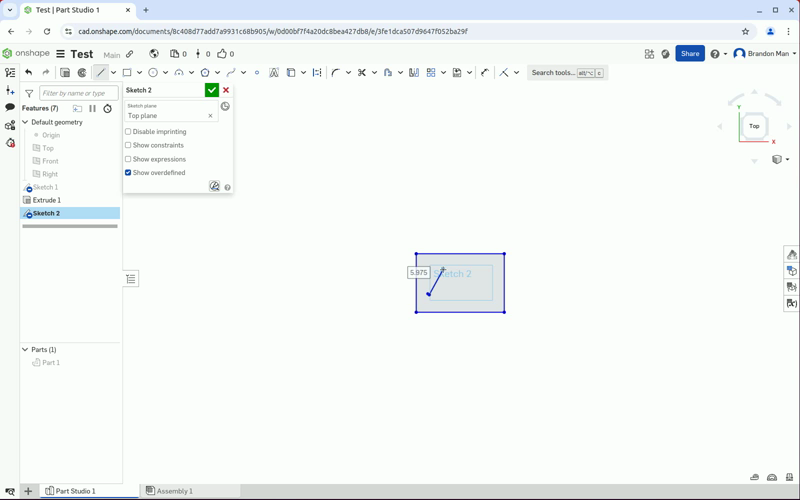
mouse_move(473, 269)
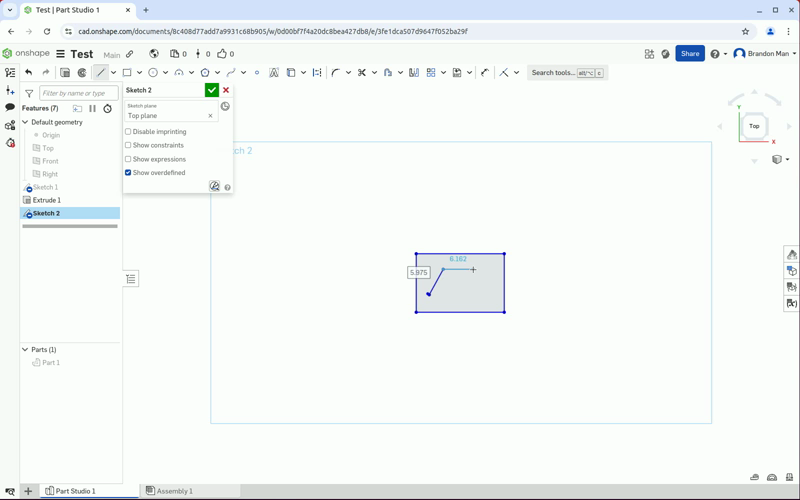
mouse_move(477, 269)
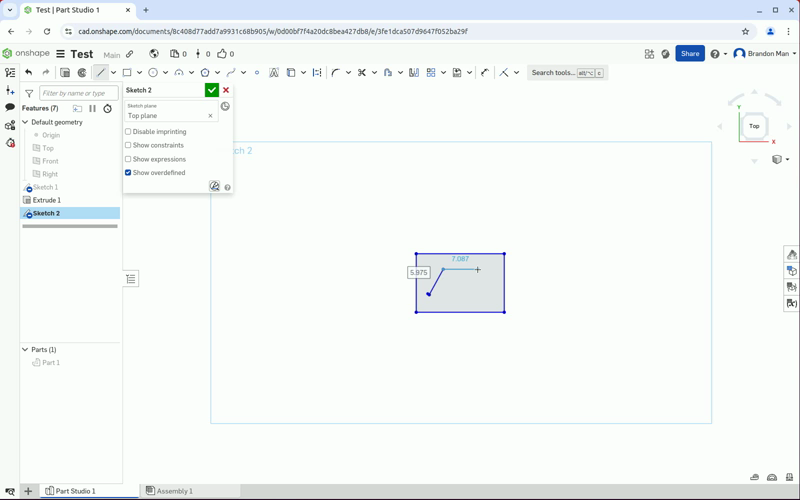
click(477, 269)
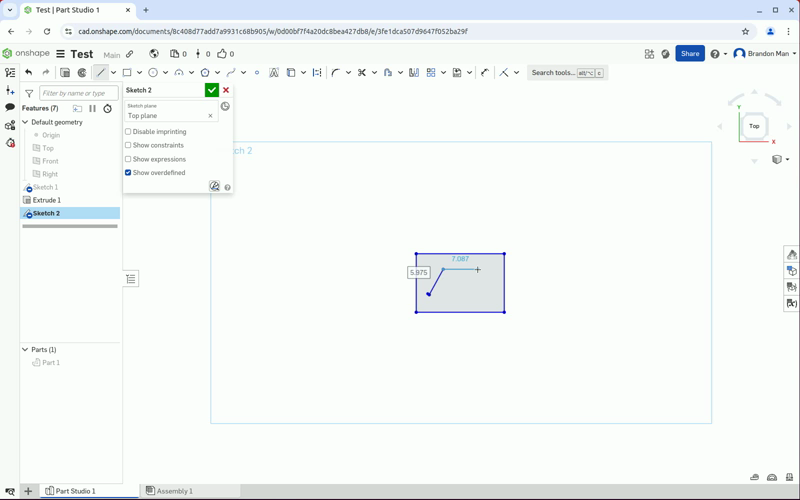
key_up(shift)
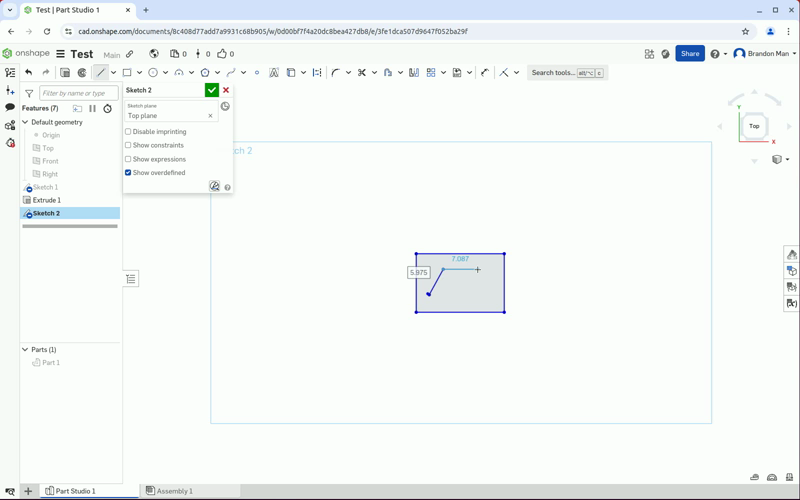
key_down(shift)
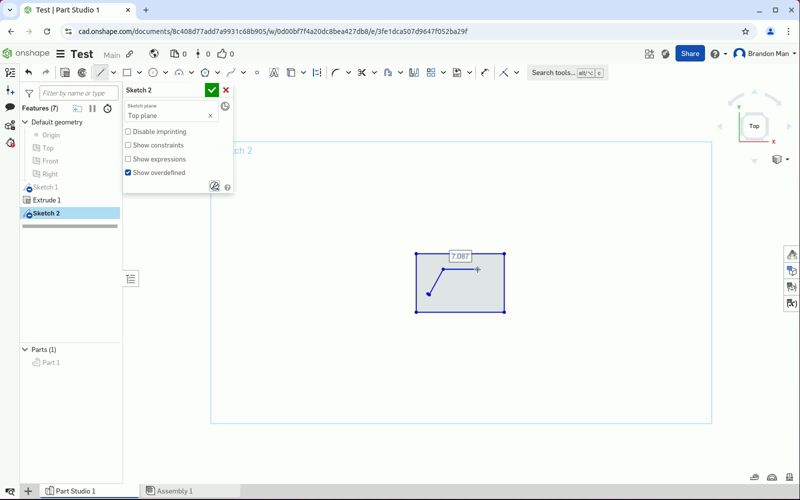
mouse_move(507, 269)
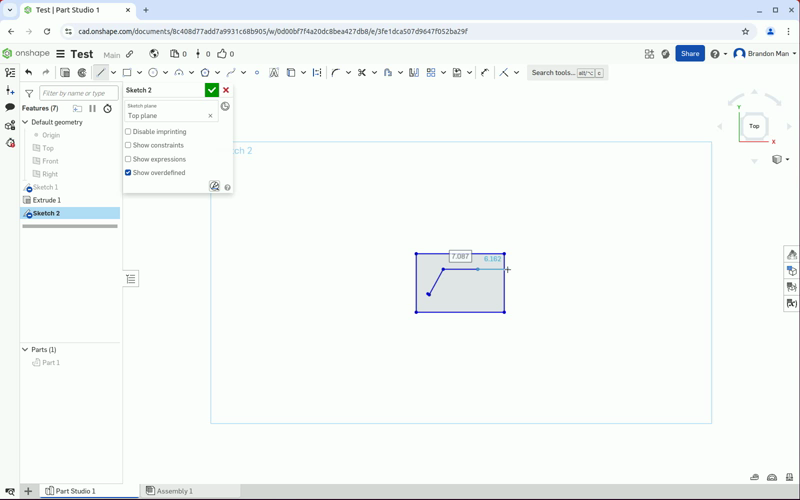
mouse_move(491, 294)
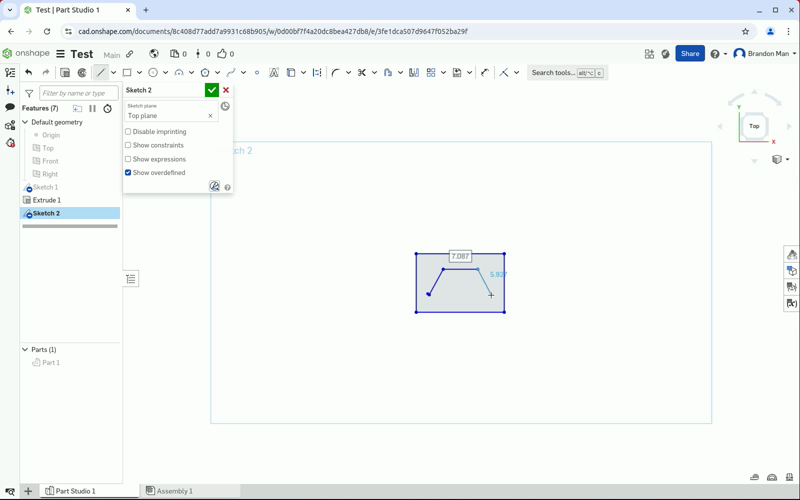
click(491, 294)
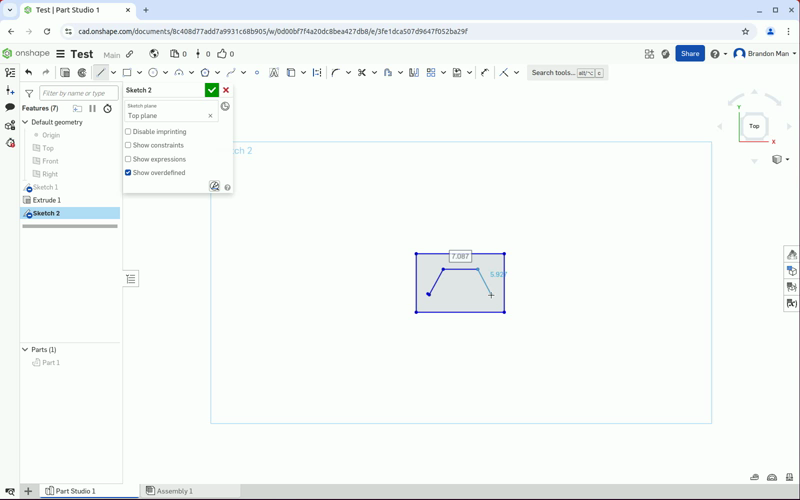
key_up(shift)
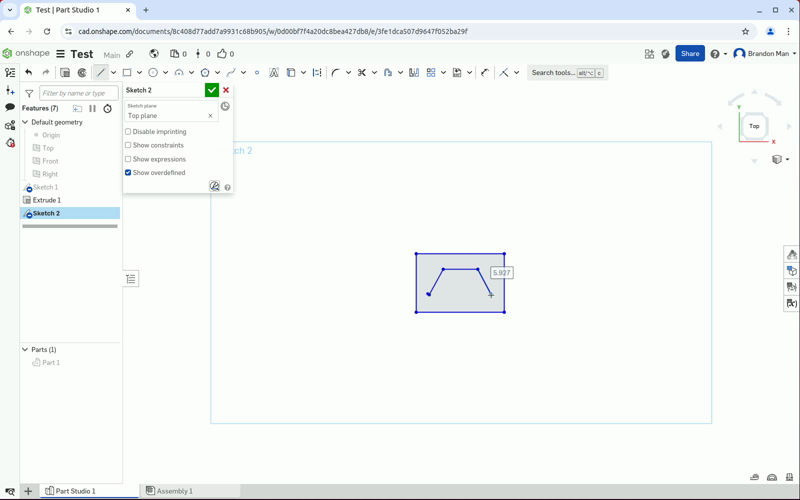
key_down(shift)
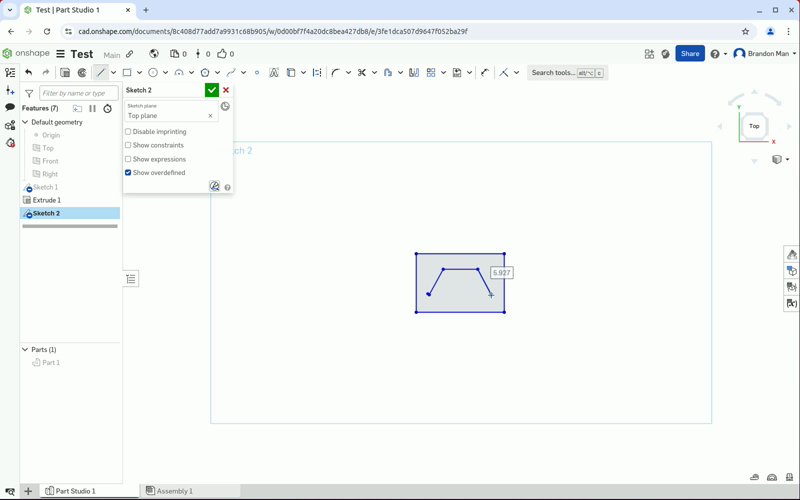
mouse_move(521, 294)
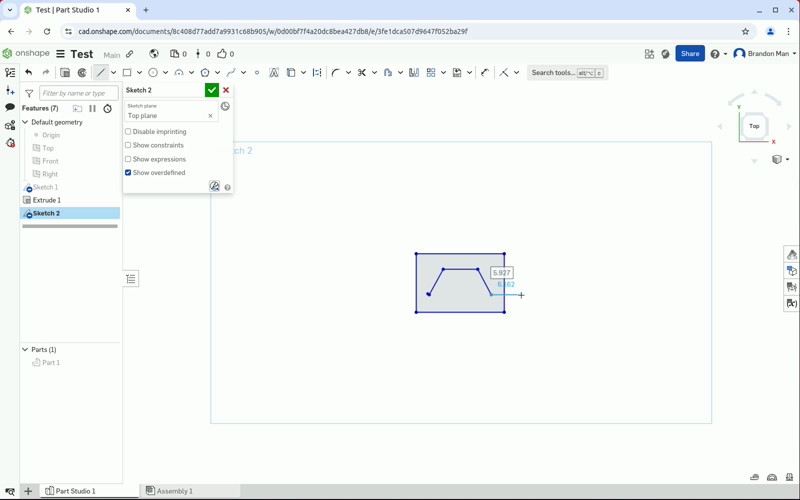
mouse_move(493, 293)
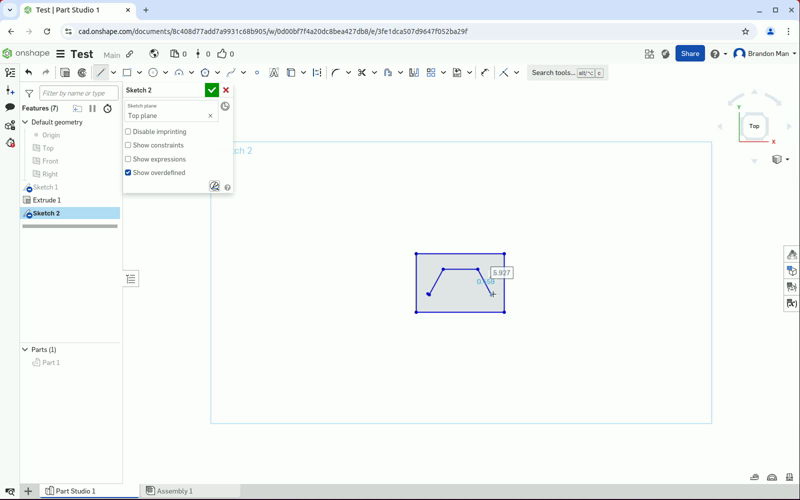
scroll(6)
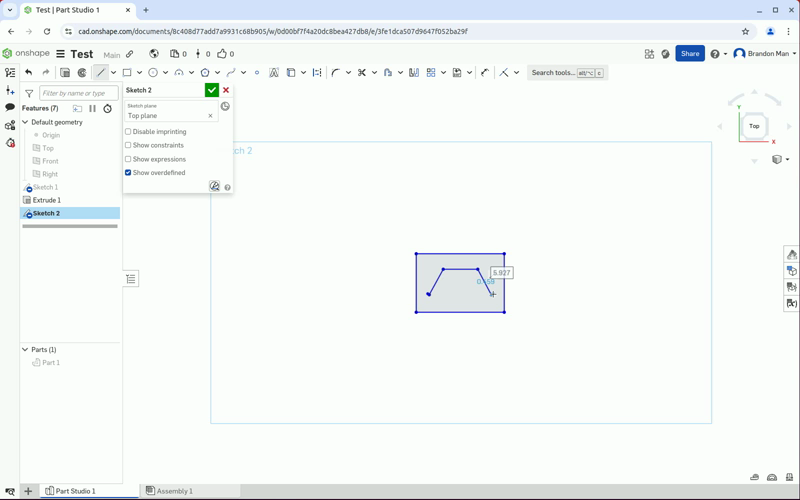
scroll(6)
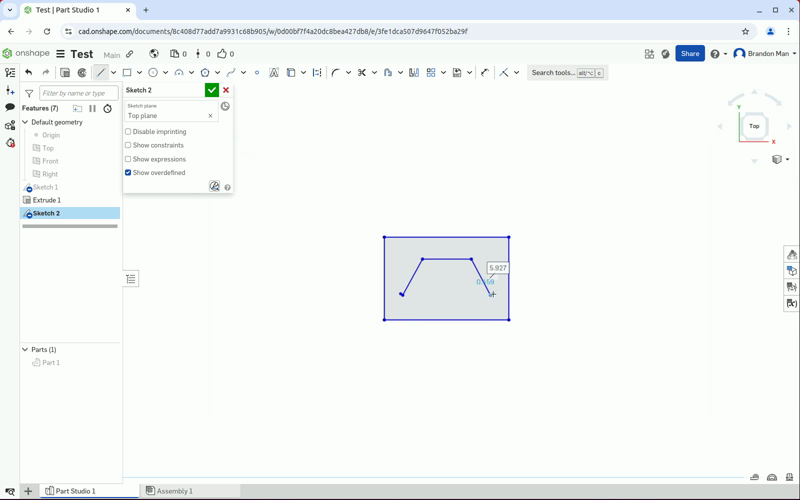
scroll(6)
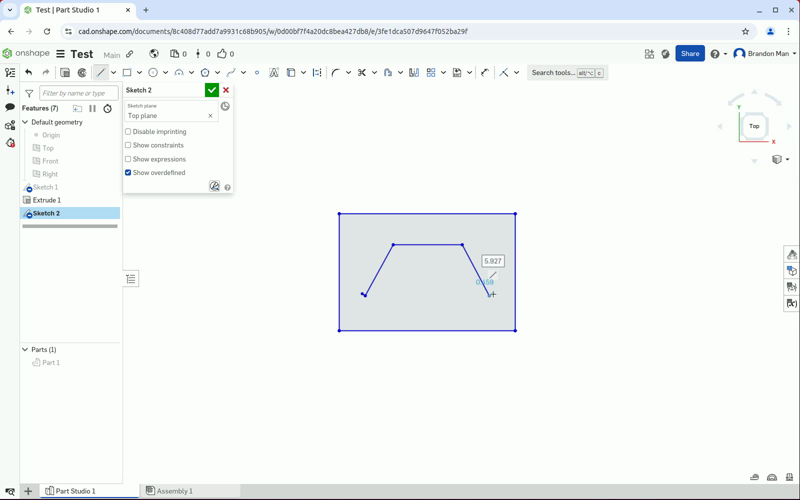
scroll(6)
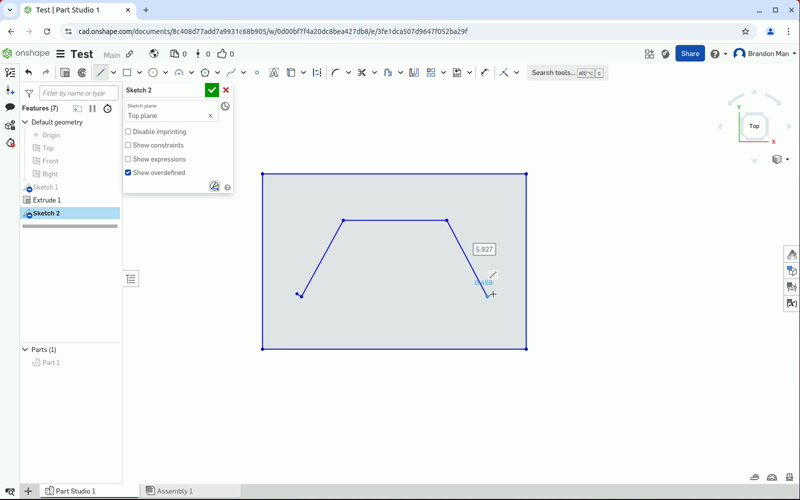
scroll(6)
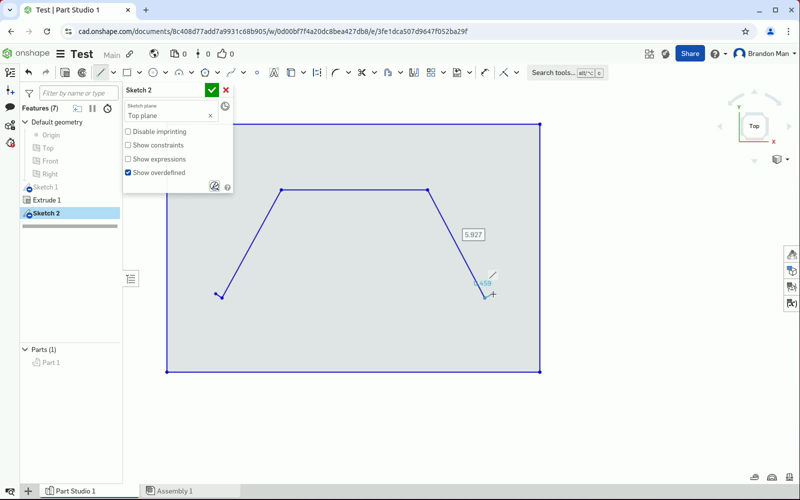
scroll(6)
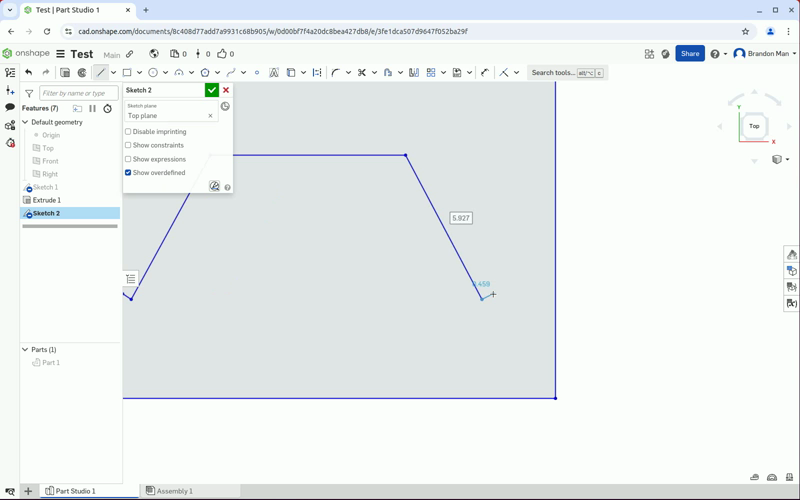
scroll(6)
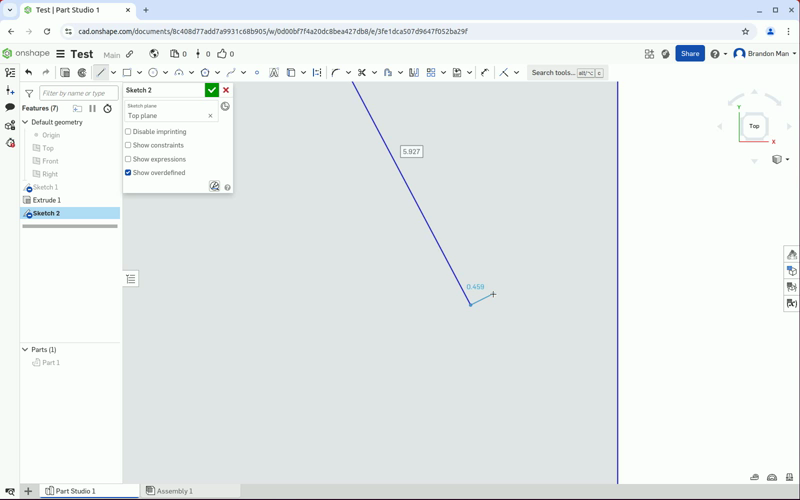
click(493, 293)
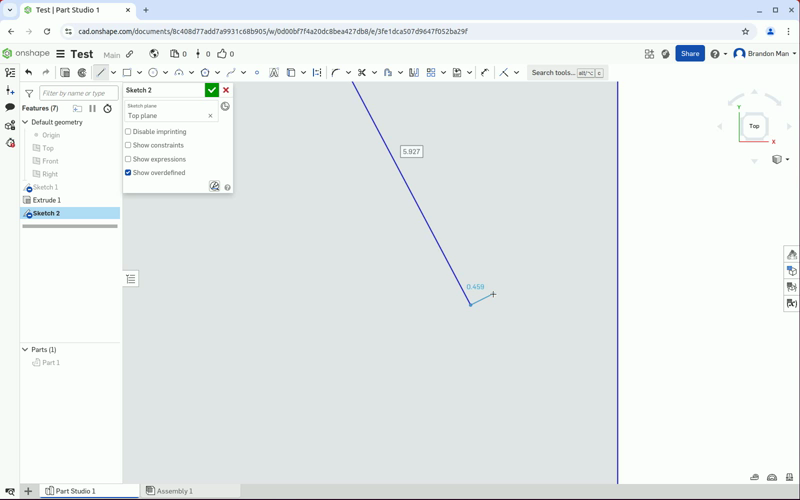
scroll(-6)
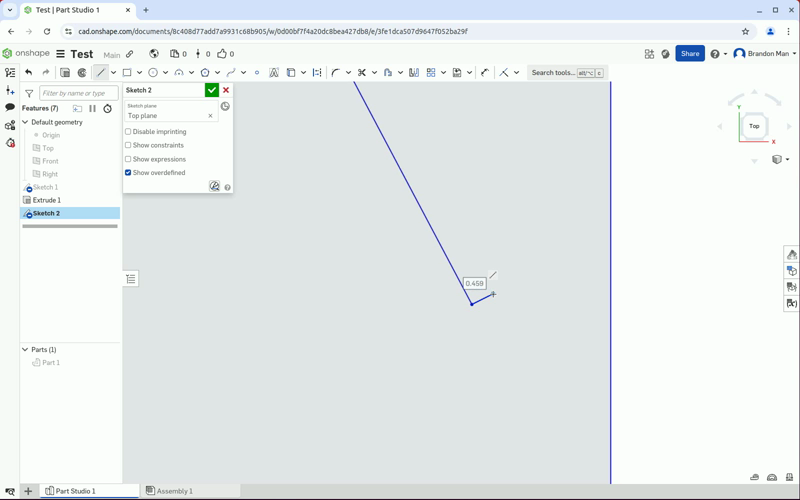
scroll(-6)
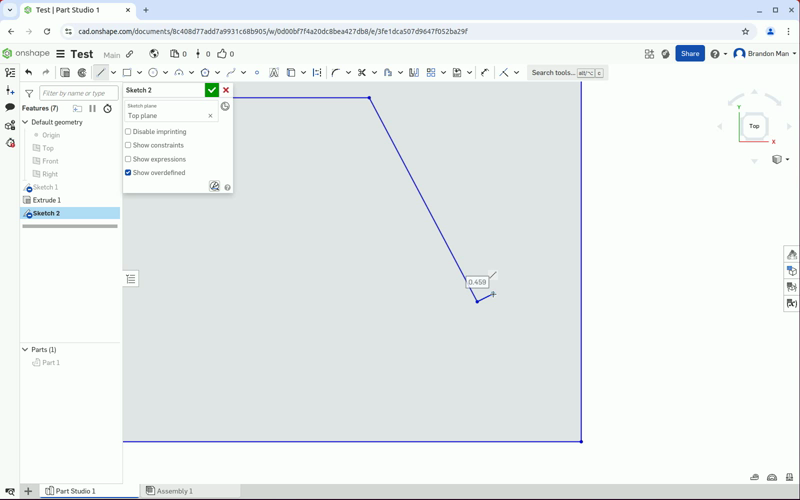
scroll(-6)
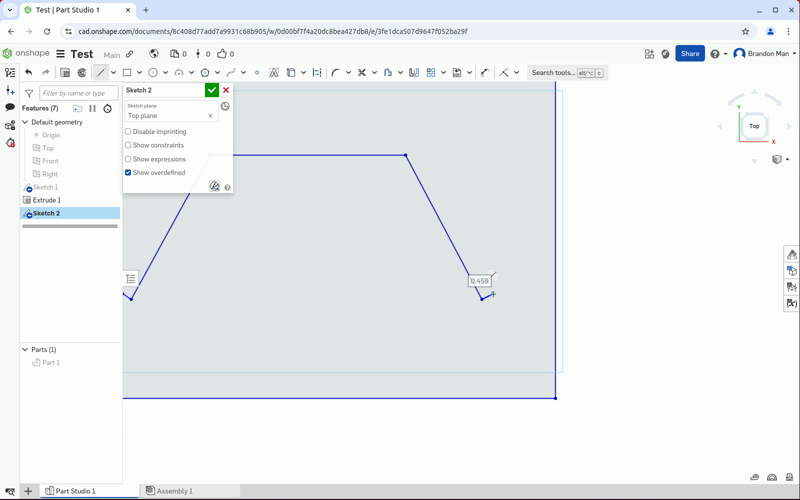
scroll(-6)
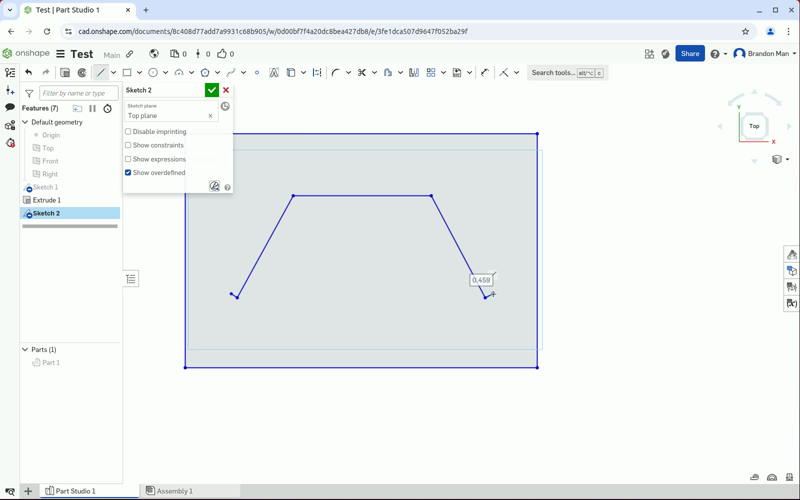
scroll(-6)
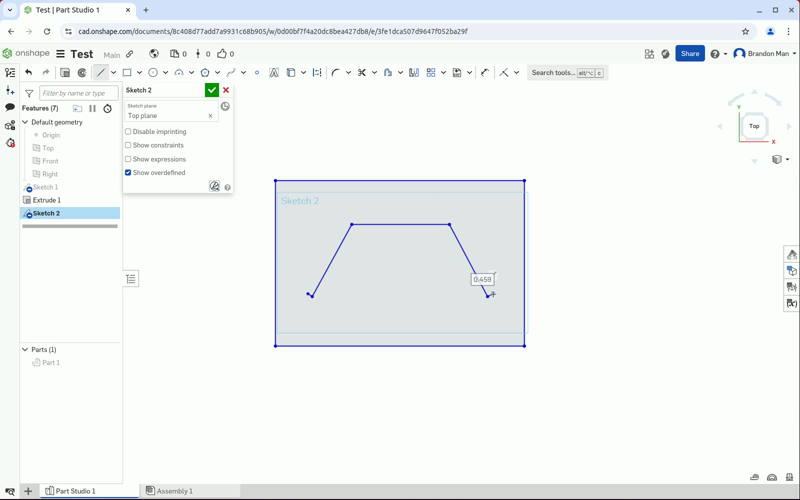
scroll(-6)
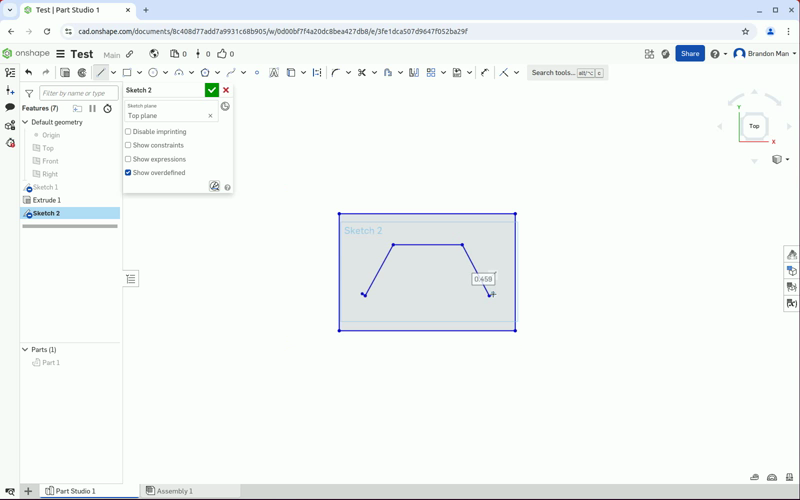
scroll(-6)
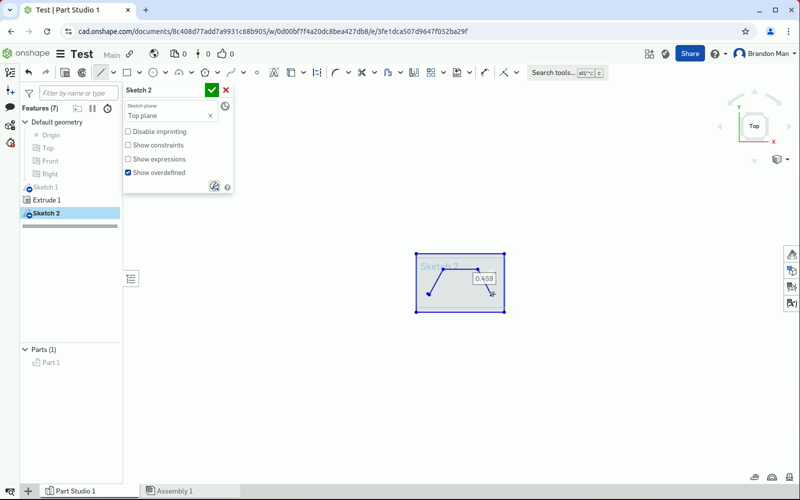
key_up(shift)
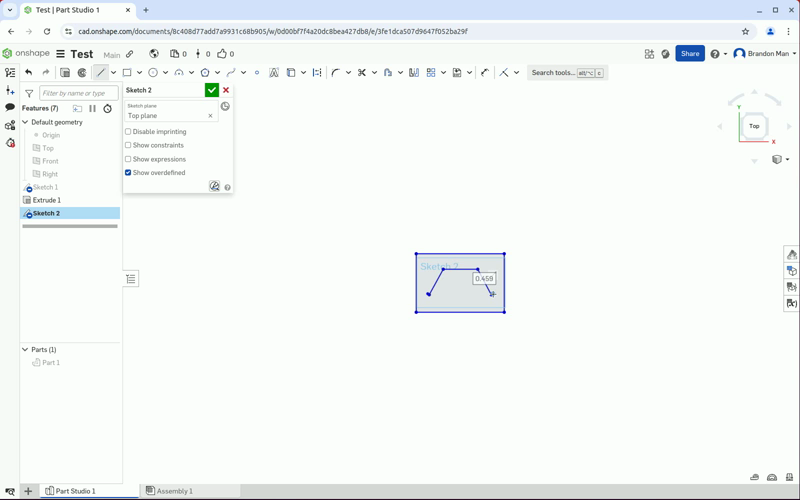
key_down(shift)
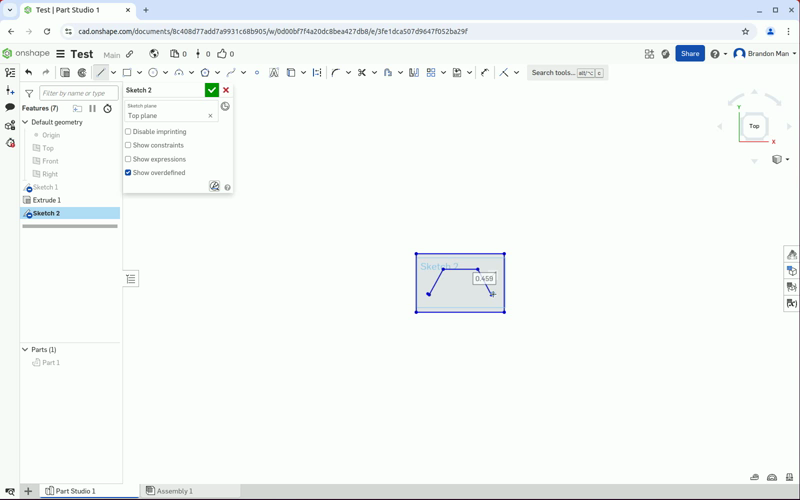
mouse_move(523, 293)
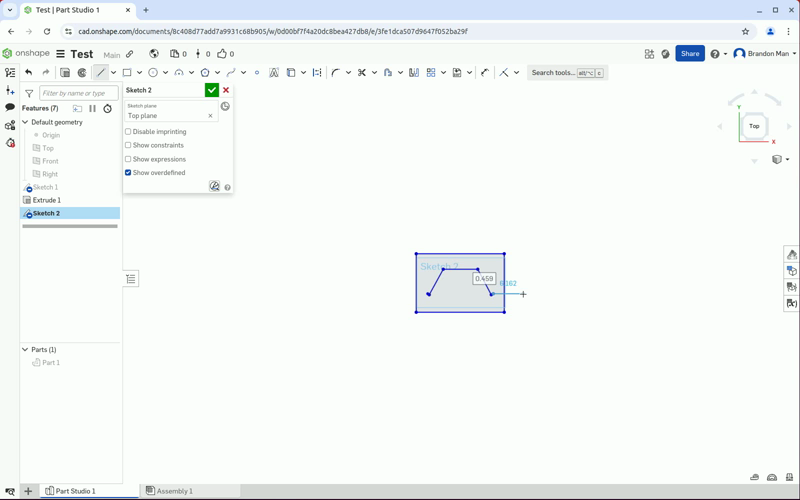
mouse_move(478, 267)
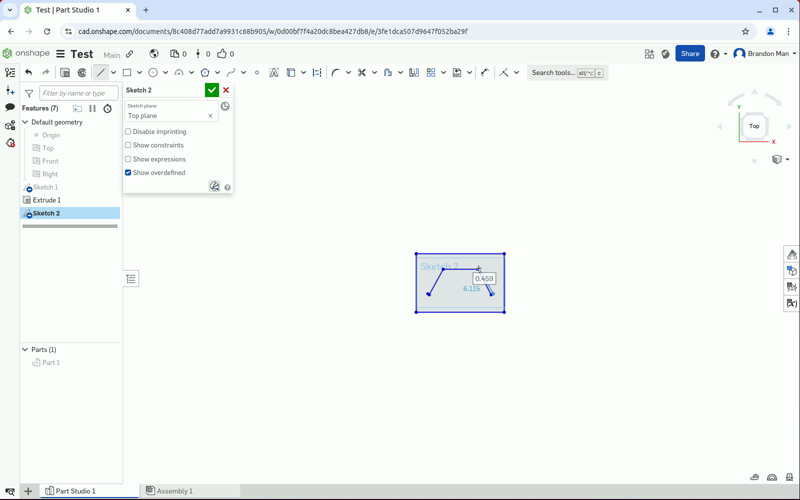
scroll(6)
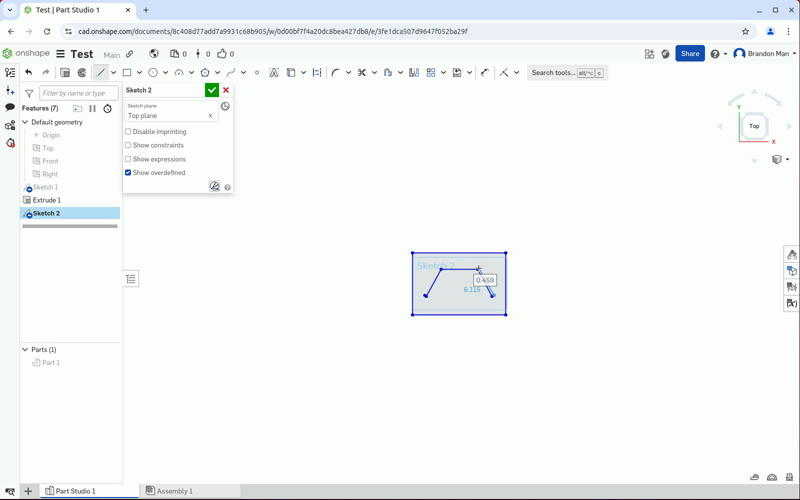
scroll(6)
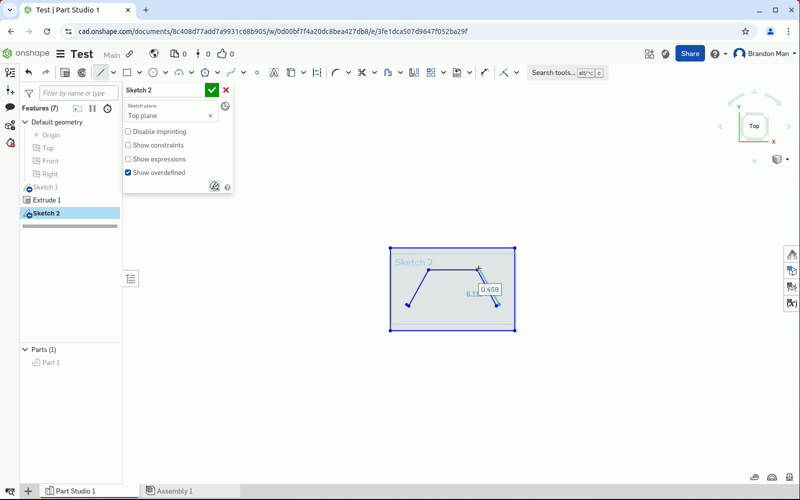
scroll(6)
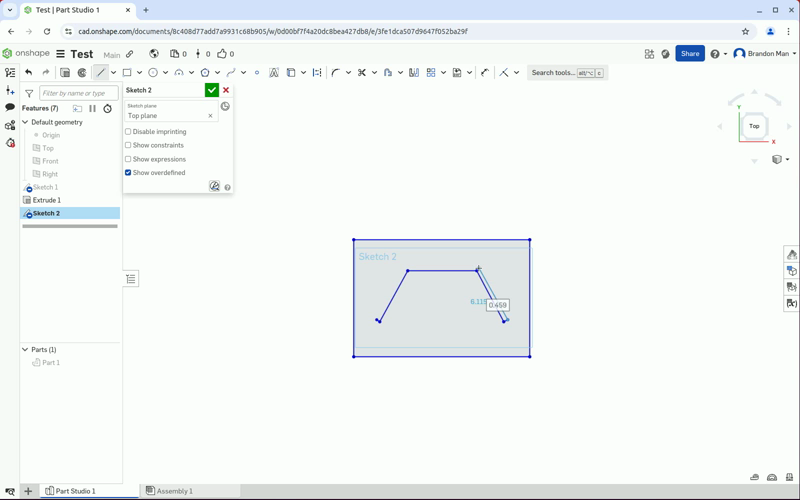
scroll(6)
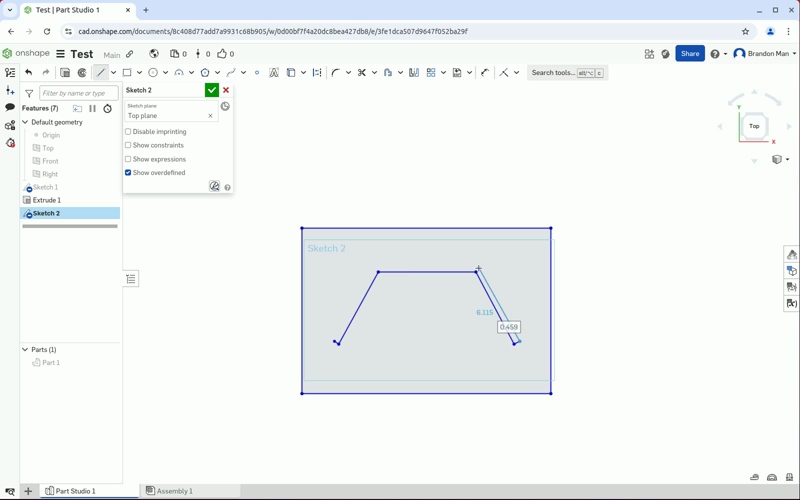
scroll(6)
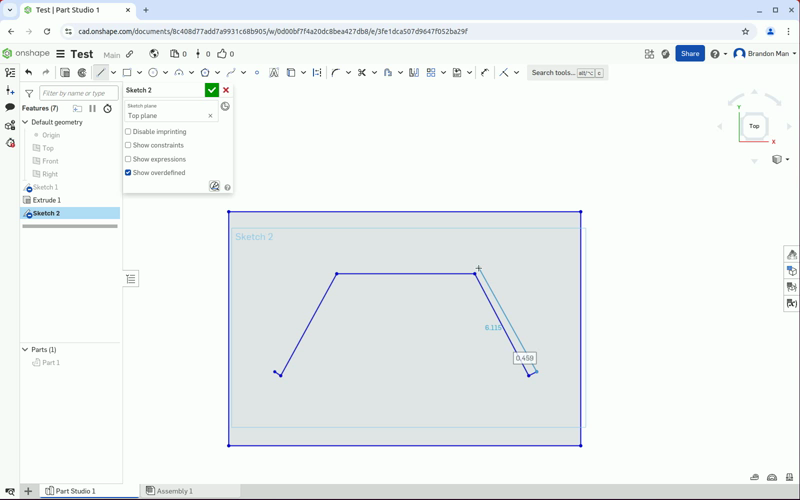
scroll(6)
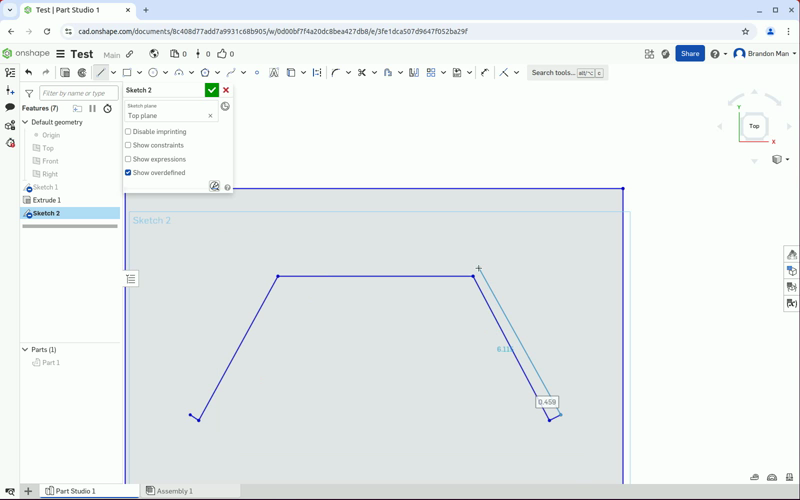
scroll(6)
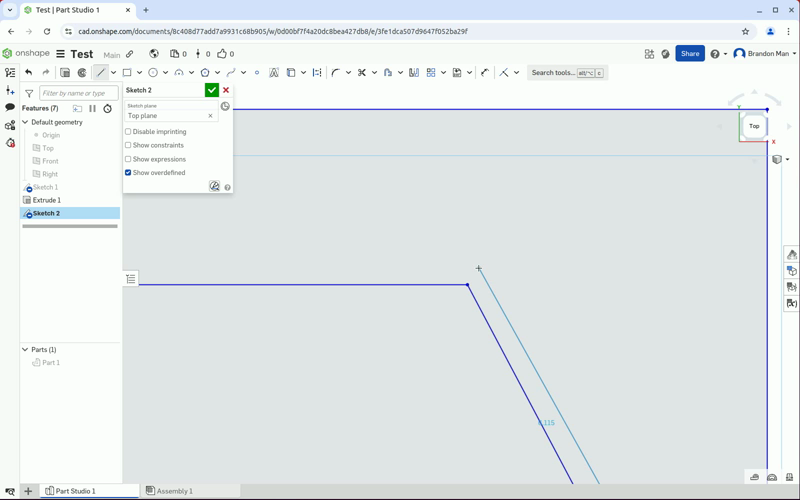
click(478, 267)
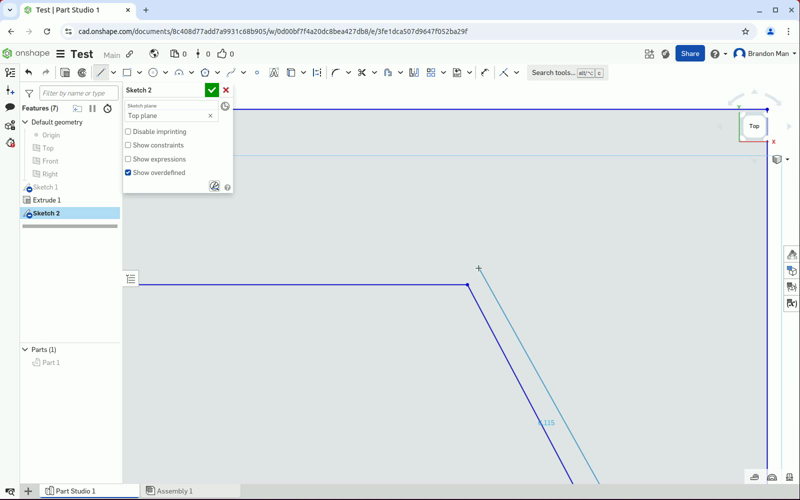
scroll(-6)
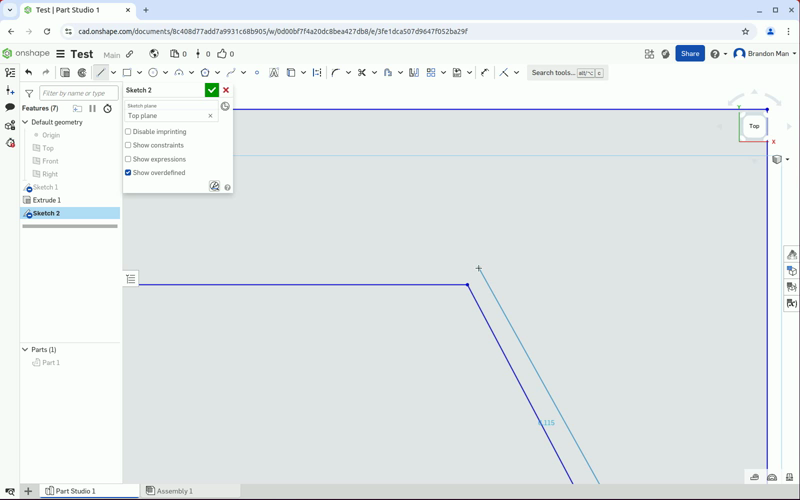
scroll(-6)
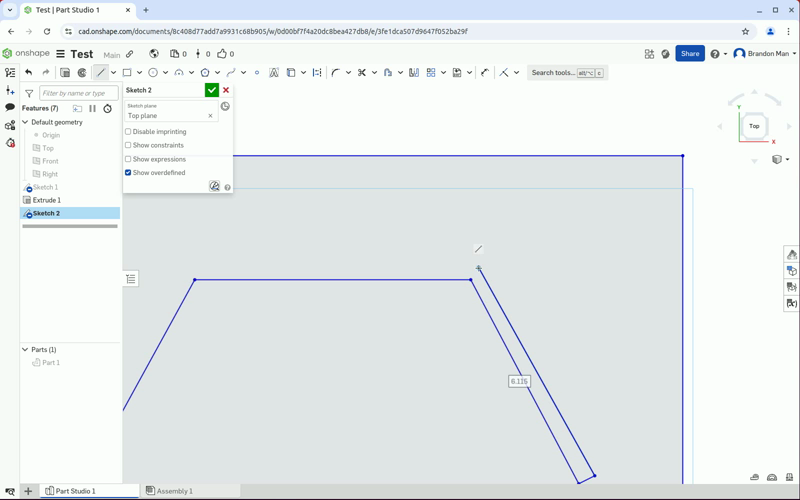
scroll(-6)
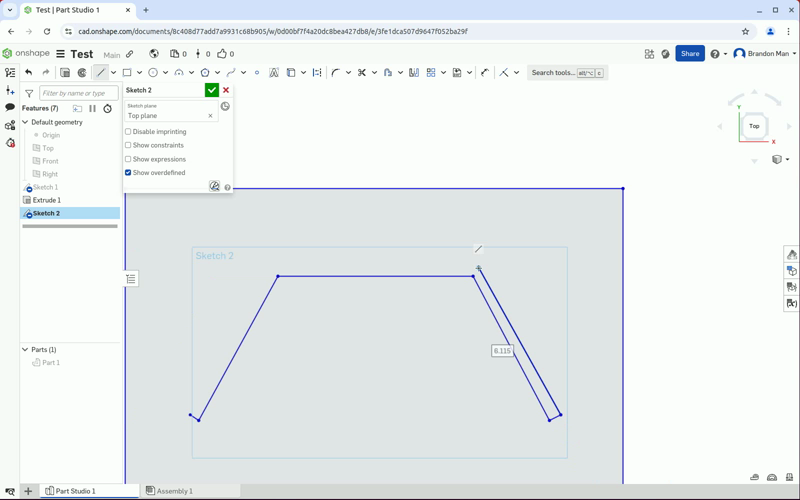
scroll(-6)
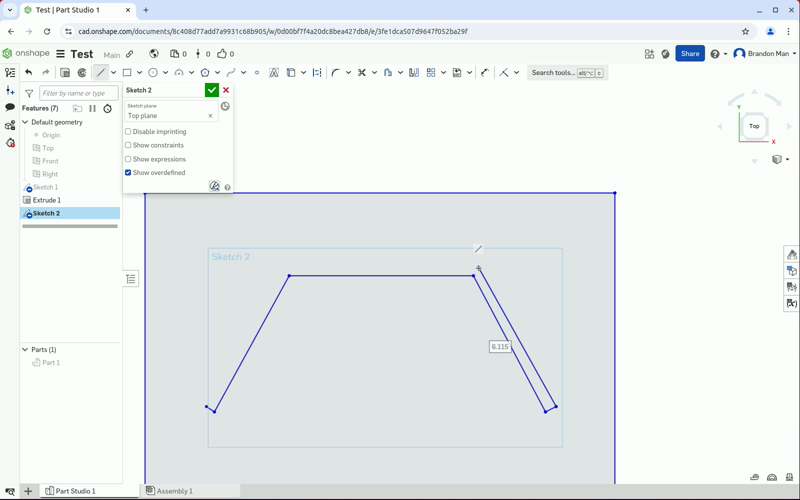
scroll(-6)
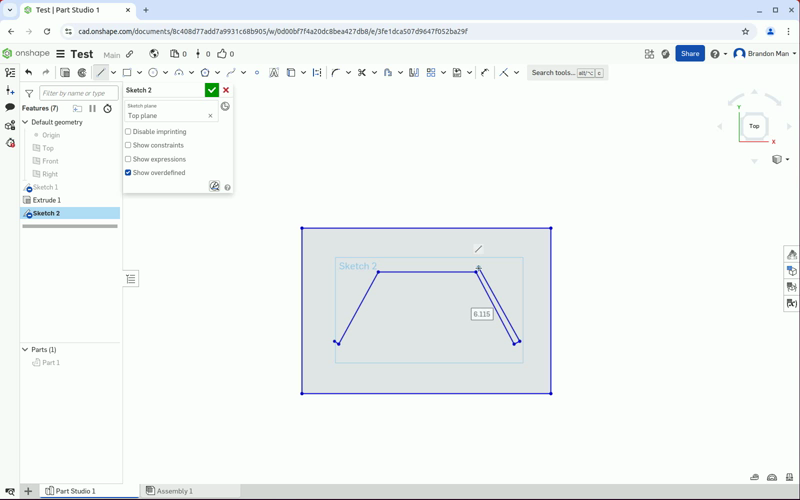
scroll(-6)
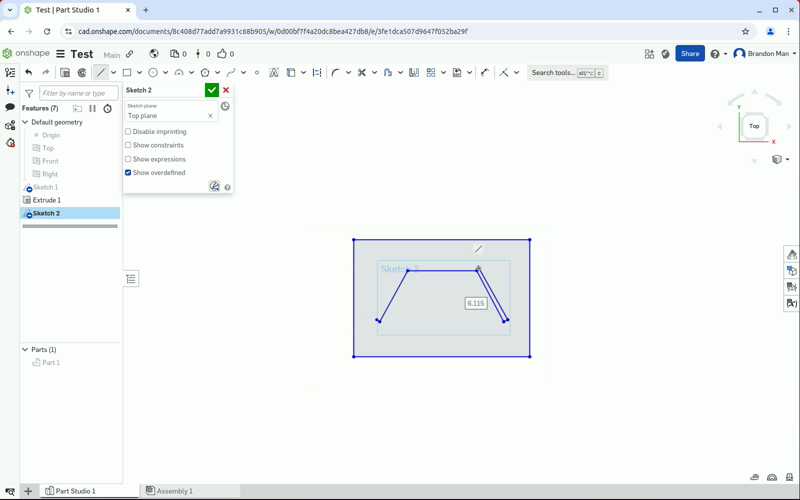
scroll(-6)
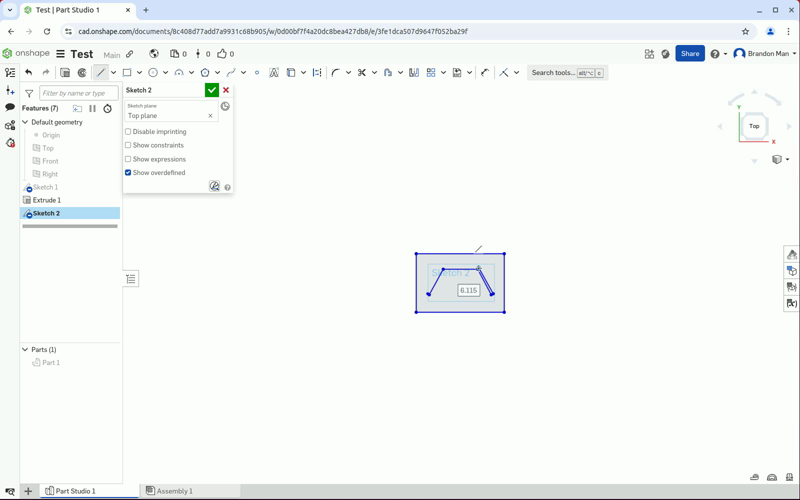
key_up(shift)
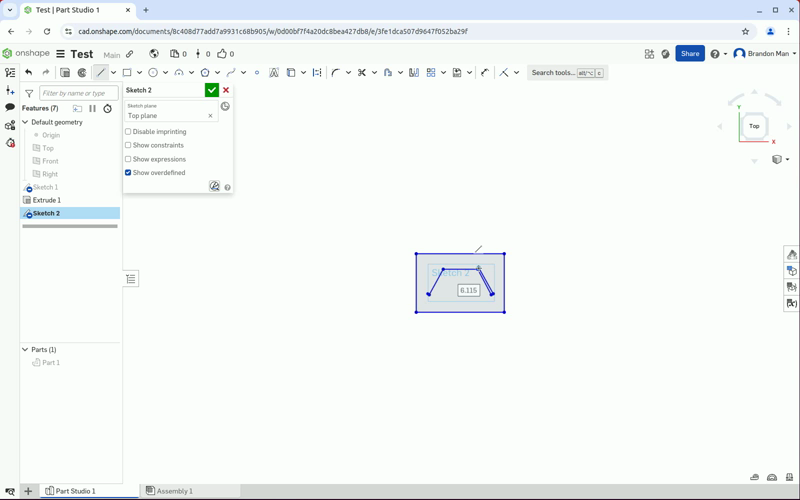
key_down(shift)
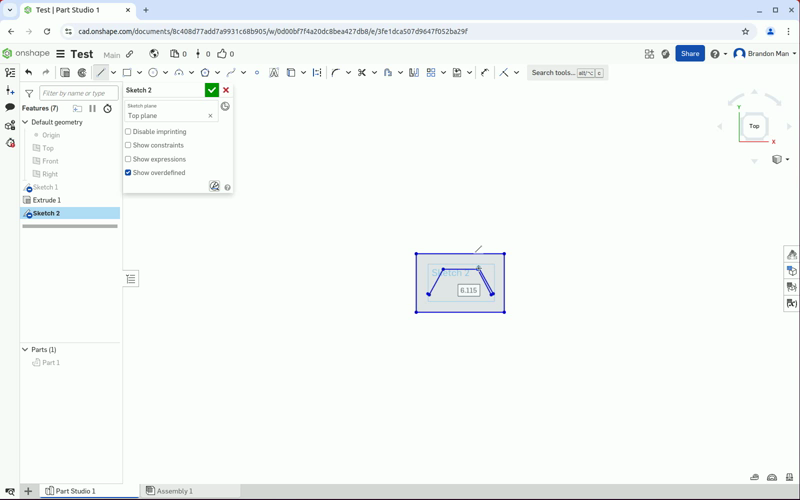
mouse_move(508, 267)
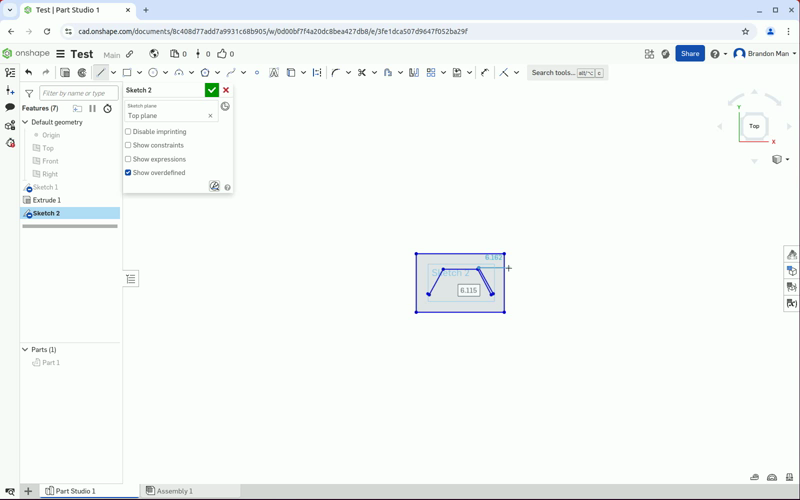
mouse_move(442, 267)
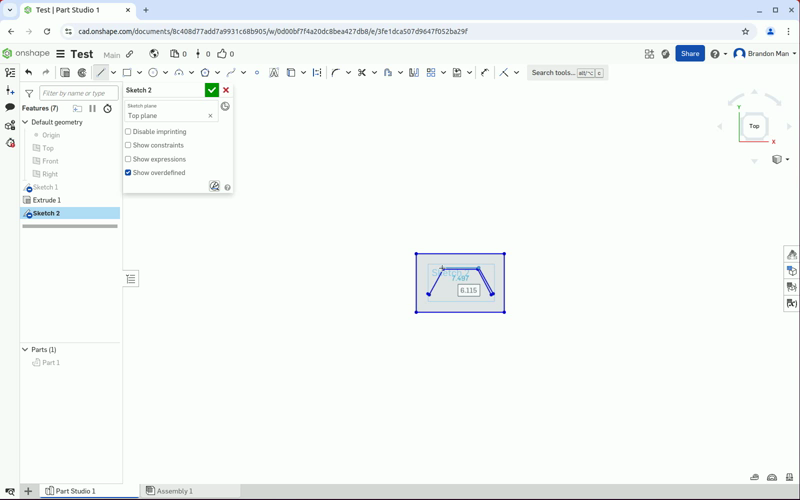
scroll(6)
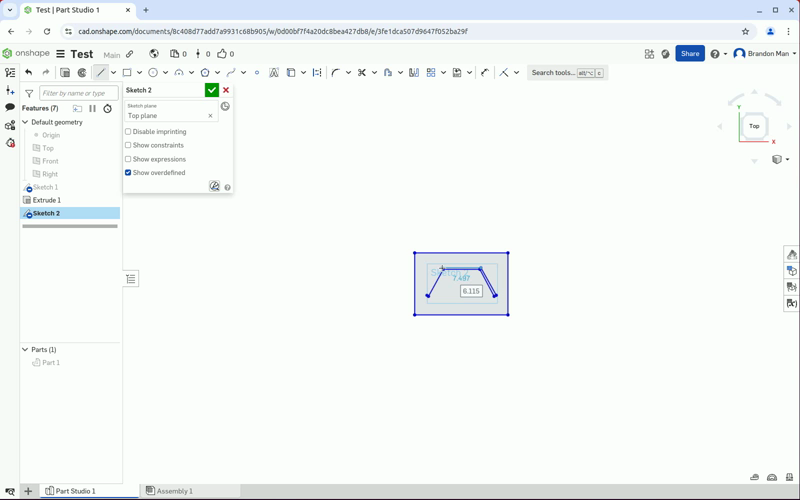
scroll(6)
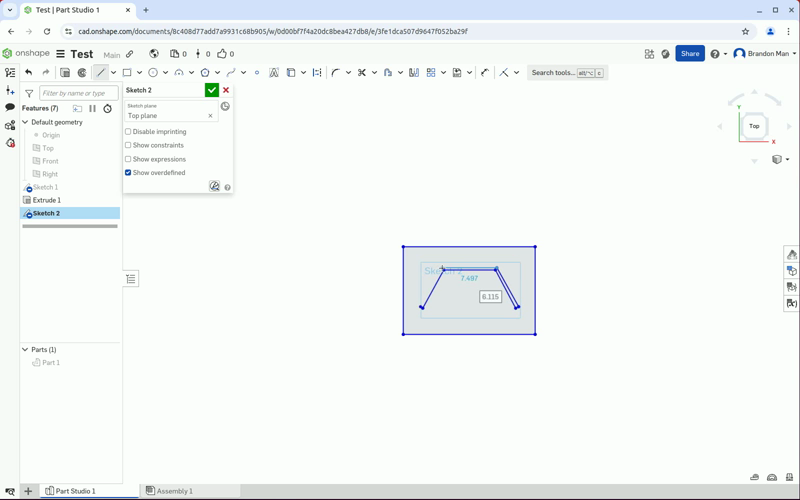
scroll(6)
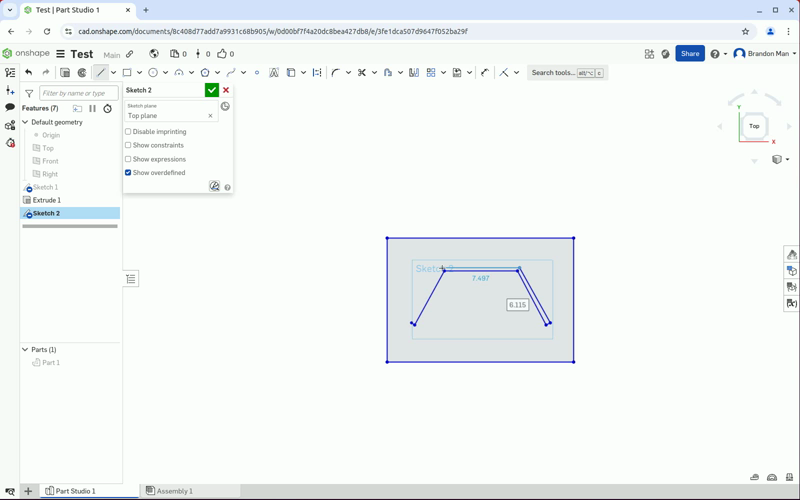
scroll(6)
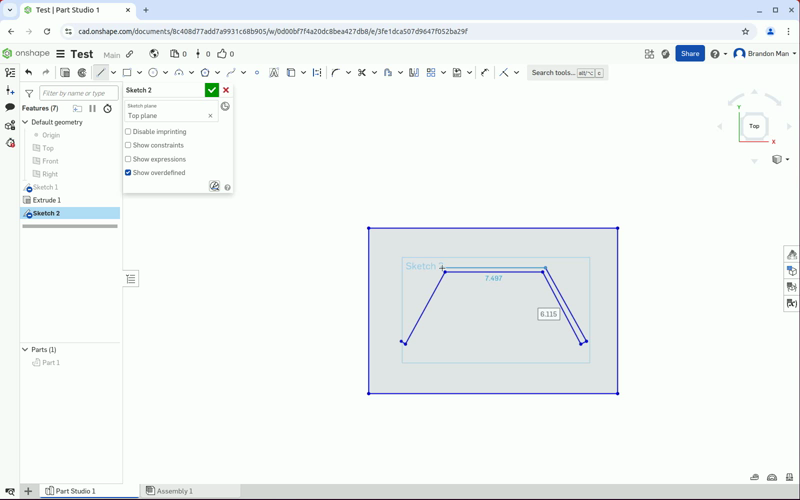
scroll(6)
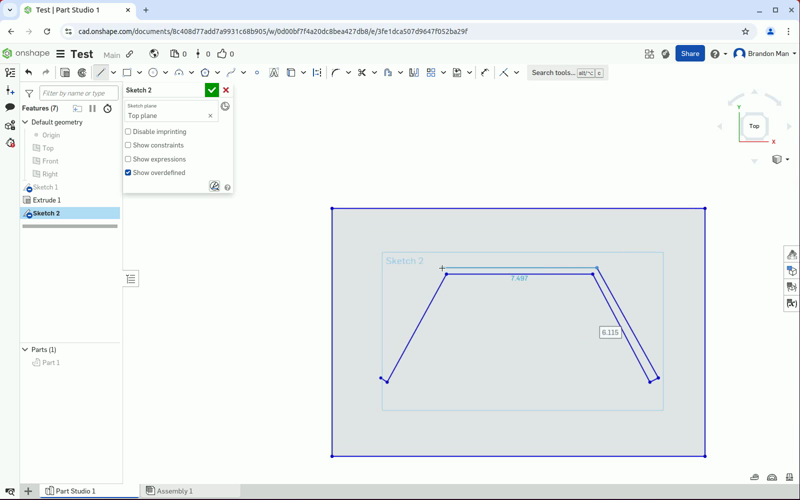
scroll(6)
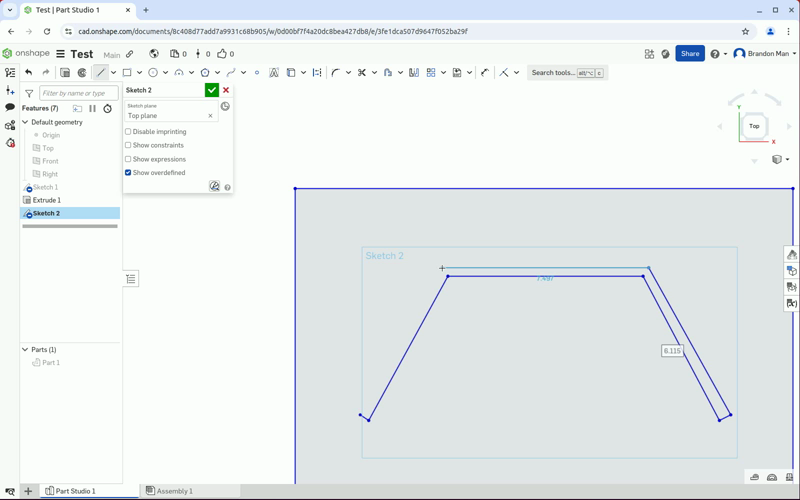
scroll(6)
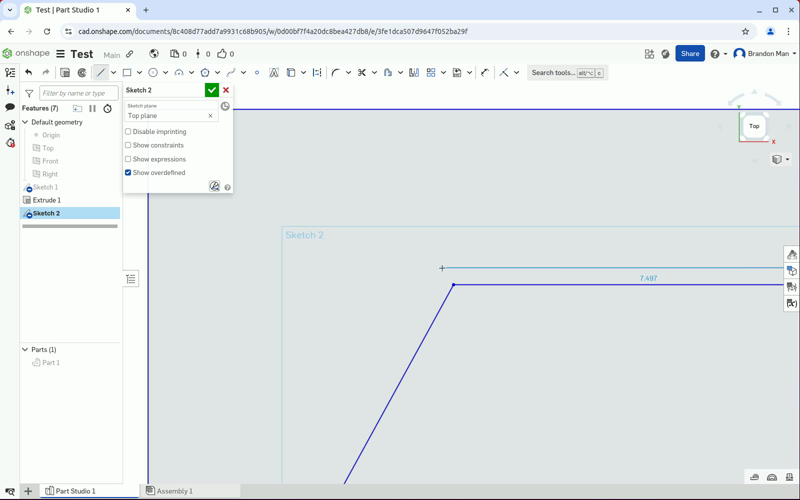
click(442, 267)
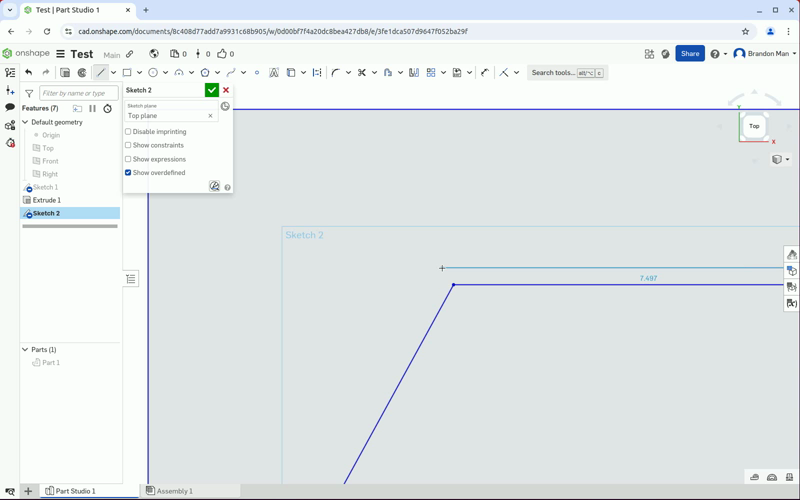
scroll(-6)
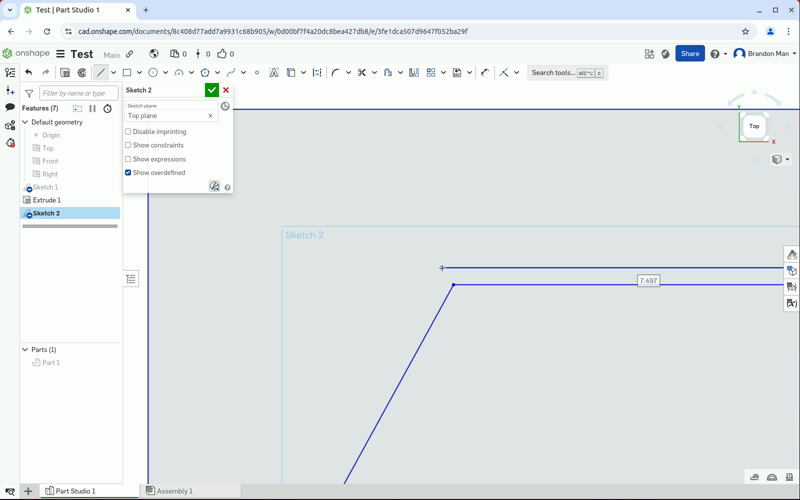
scroll(-6)
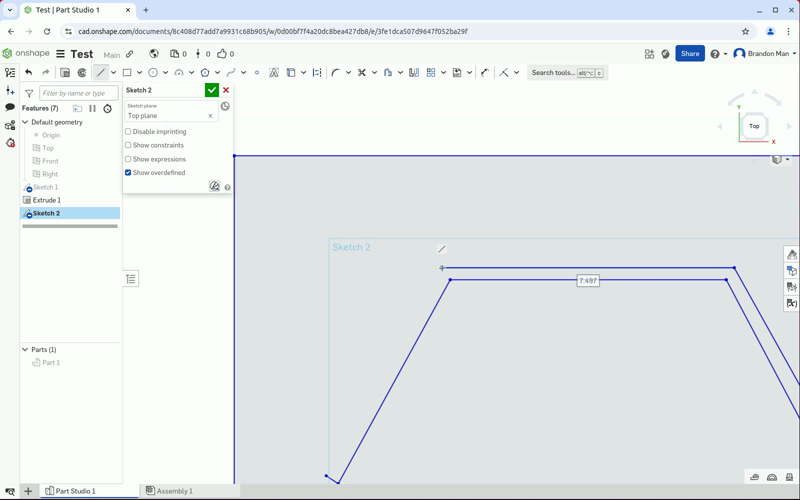
scroll(-6)
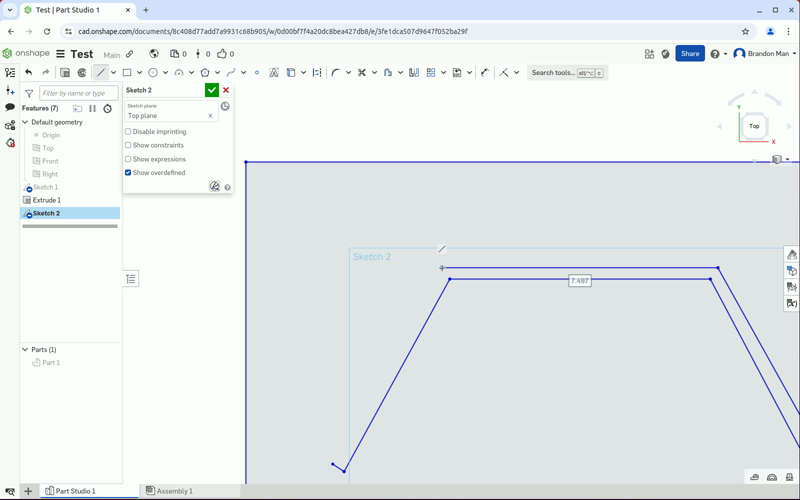
scroll(-6)
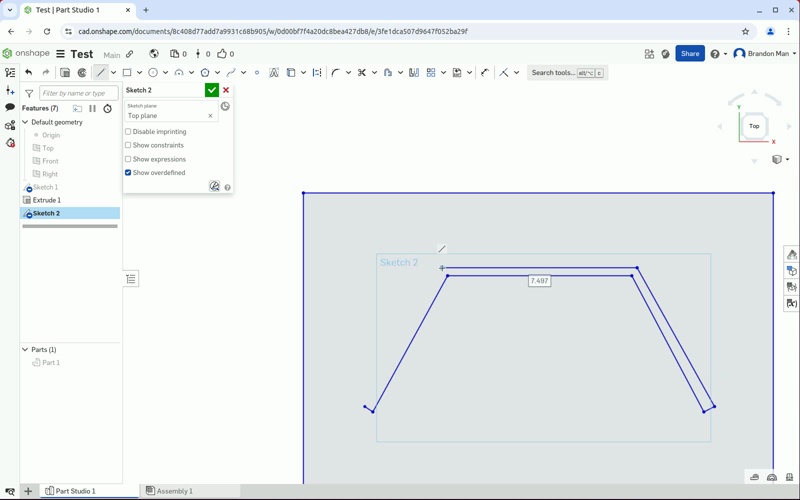
scroll(-6)
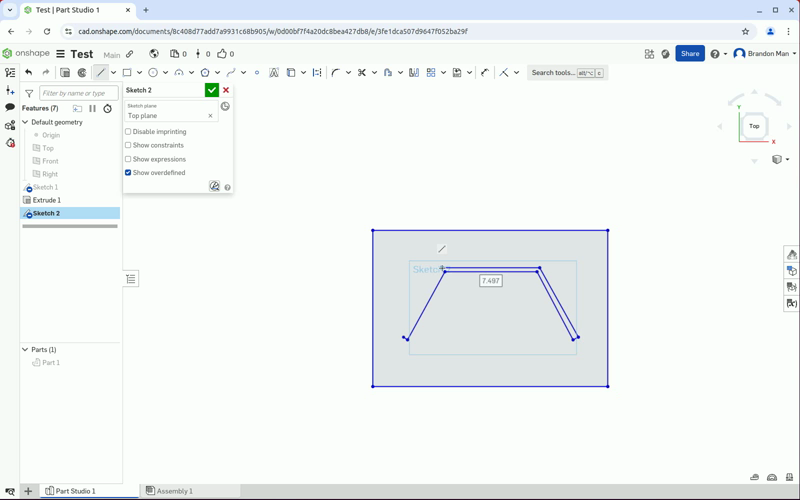
scroll(-6)
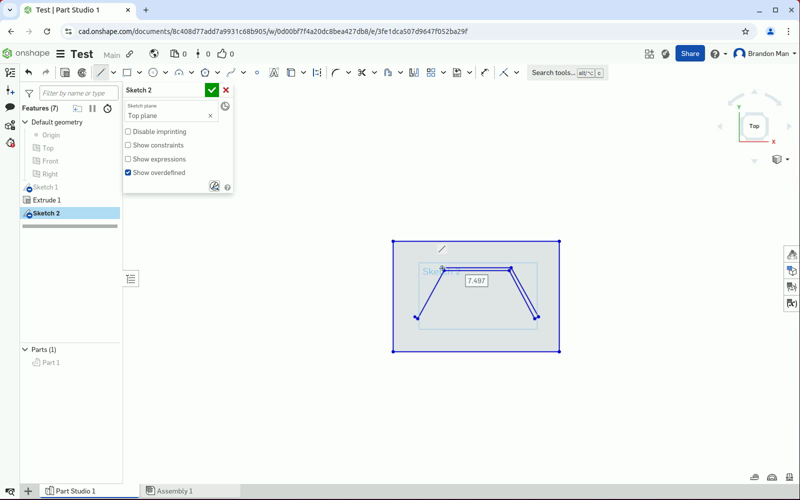
scroll(-6)
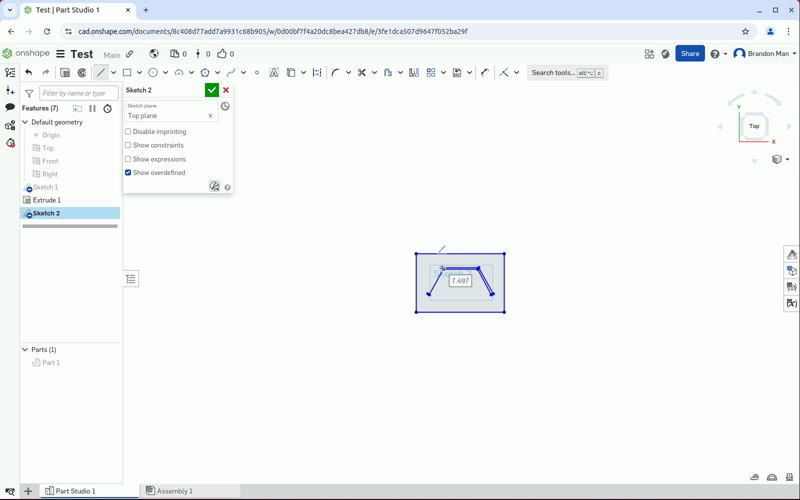
key_up(shift)
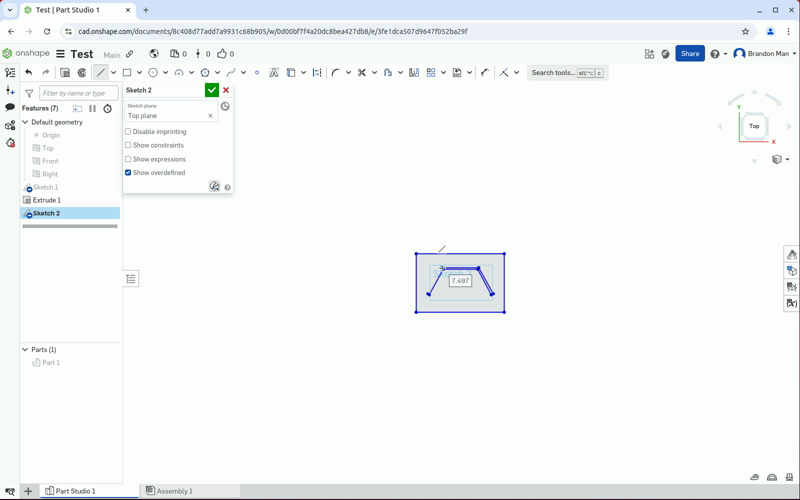
mouse_move(472, 267)
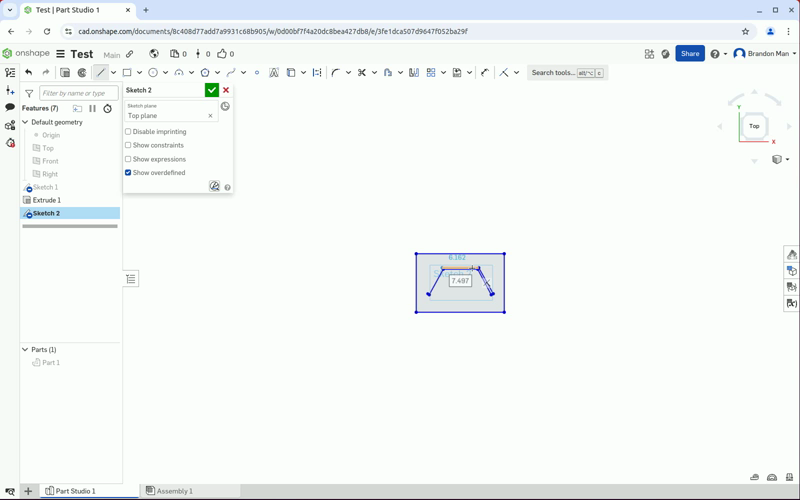
key_down(shift)
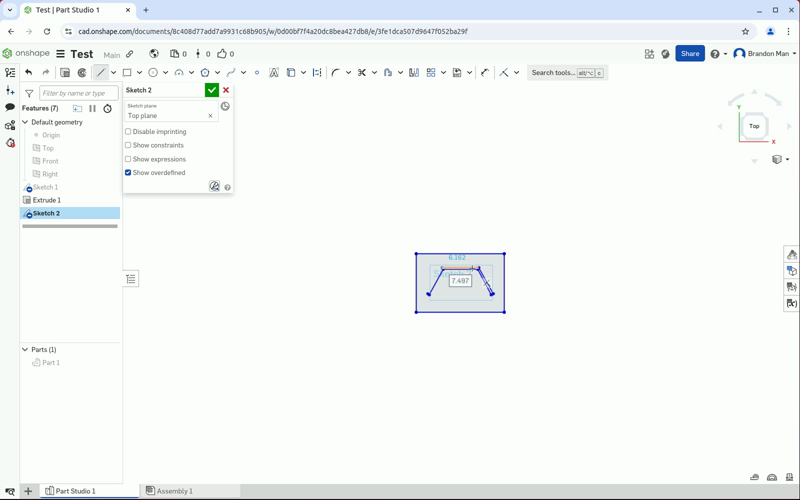
mouse_move(427, 293)
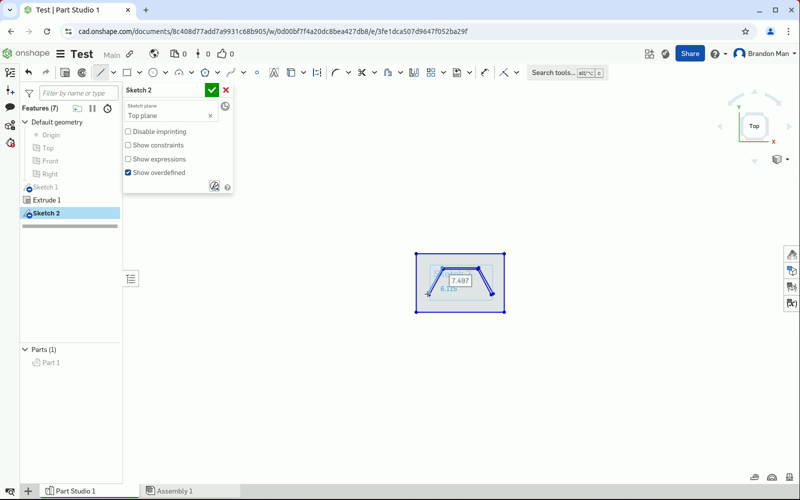
scroll(6)
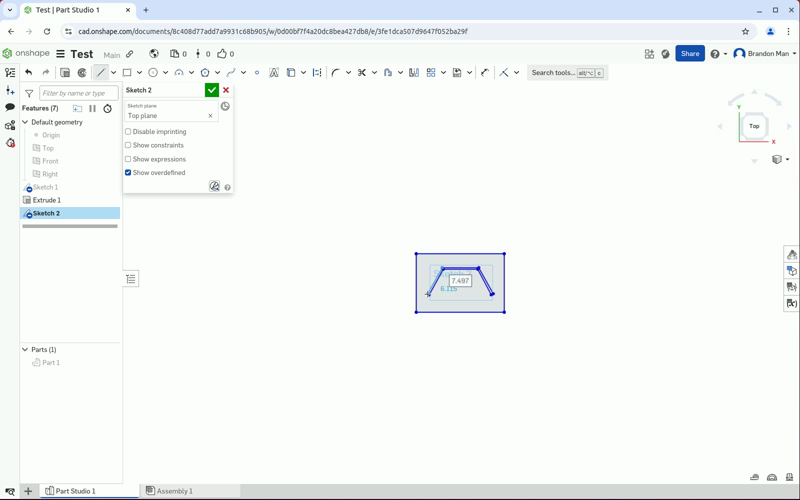
scroll(6)
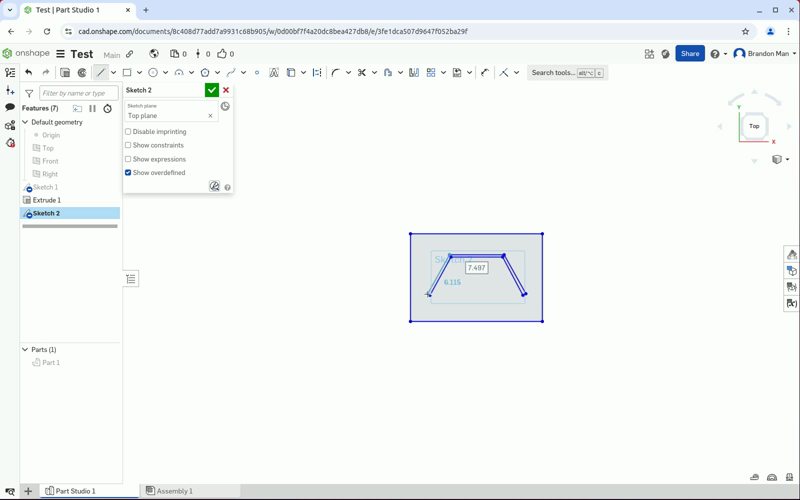
scroll(6)
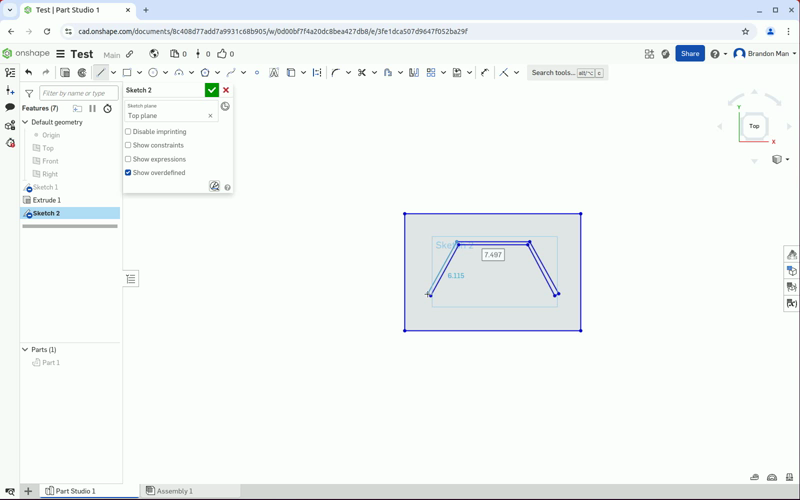
scroll(6)
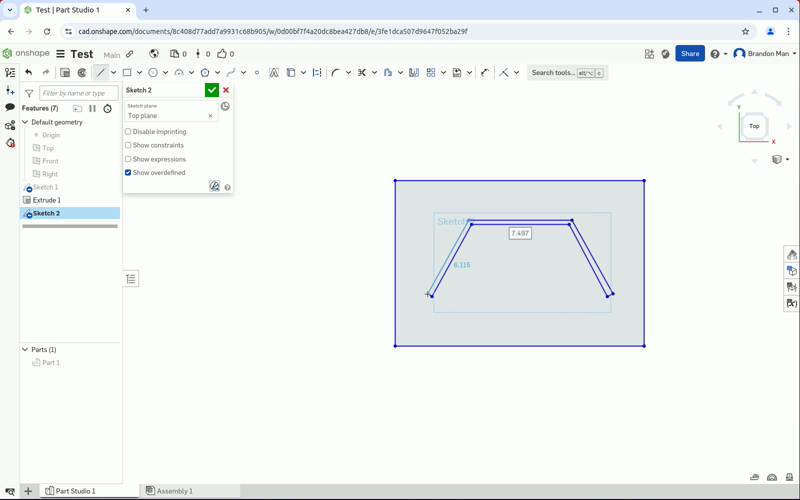
scroll(6)
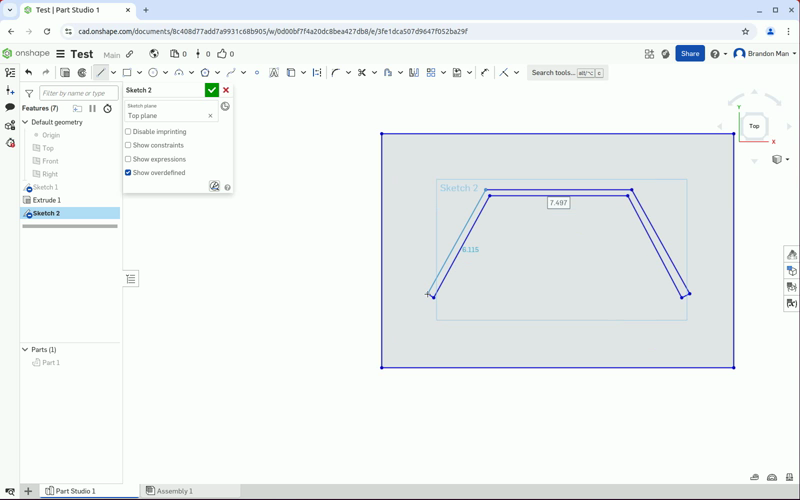
scroll(6)
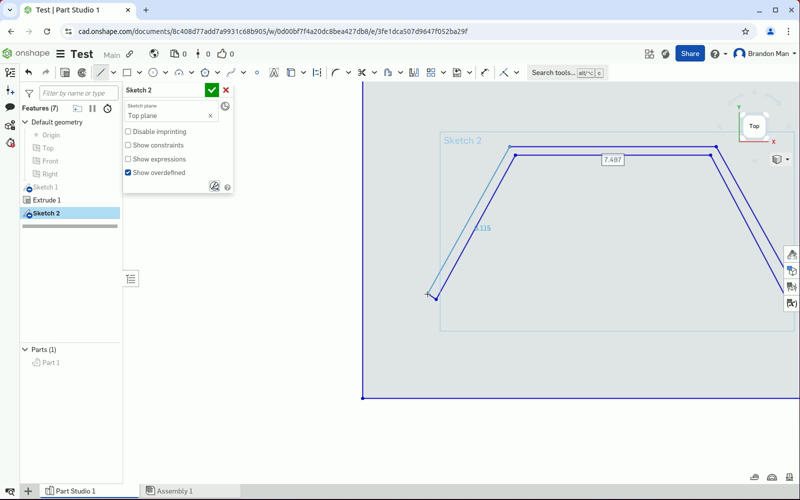
scroll(6)
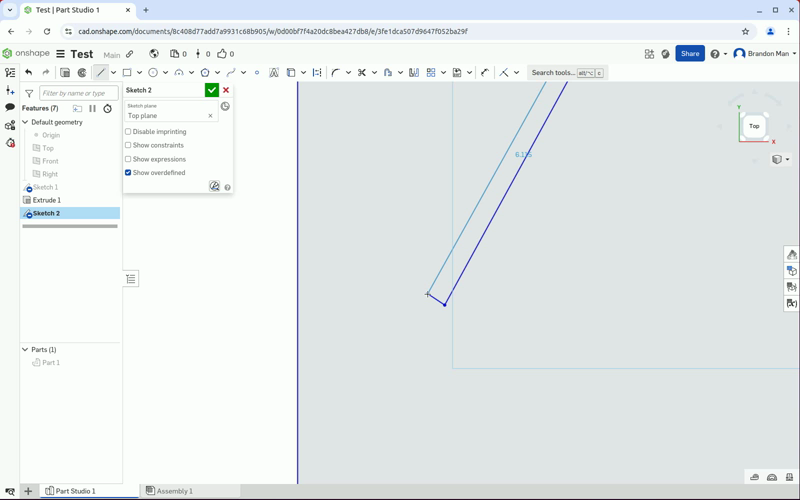
key_up(shift)
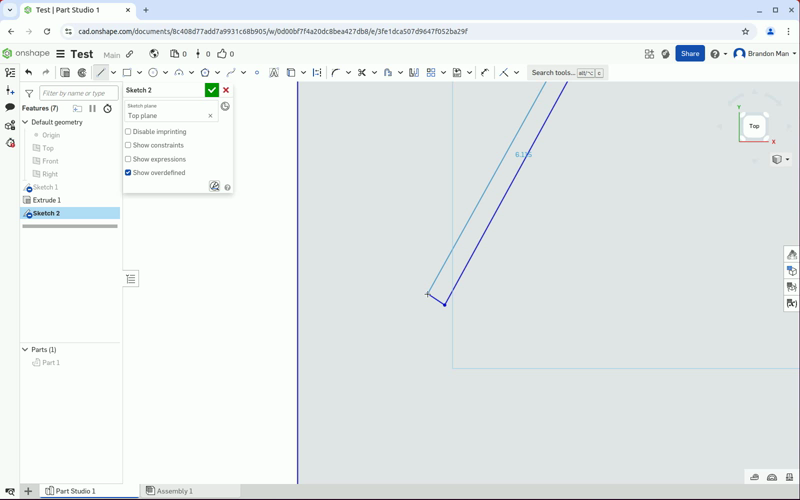
click(427, 293)
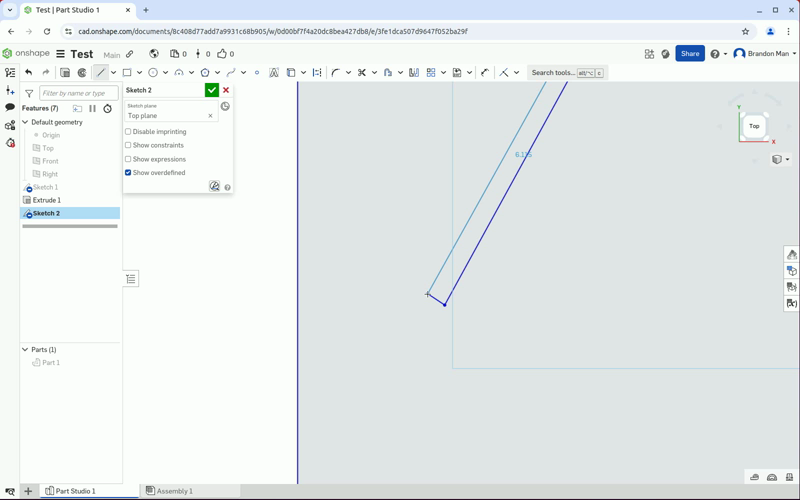
scroll(-6)
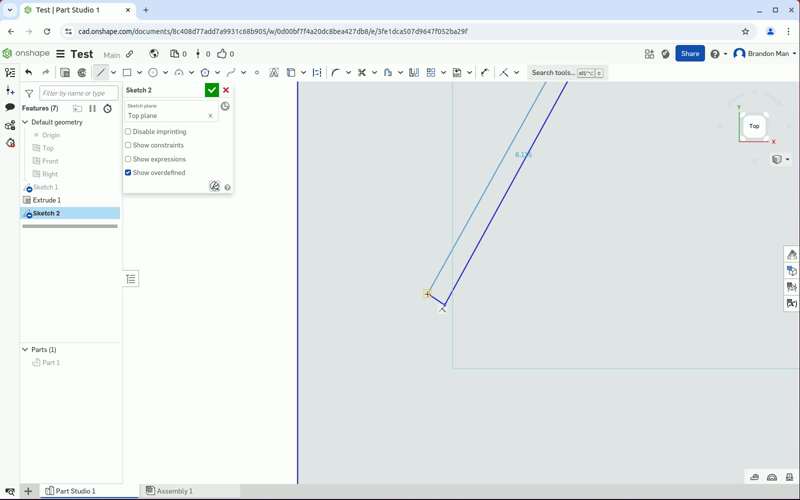
scroll(-6)
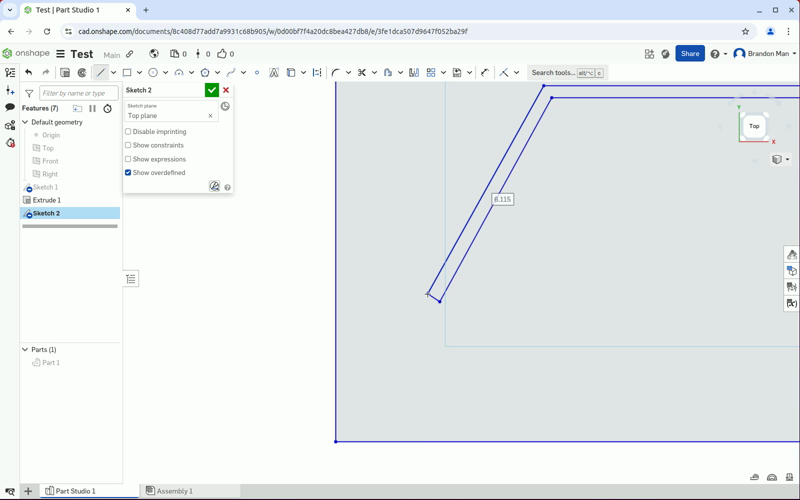
scroll(-6)
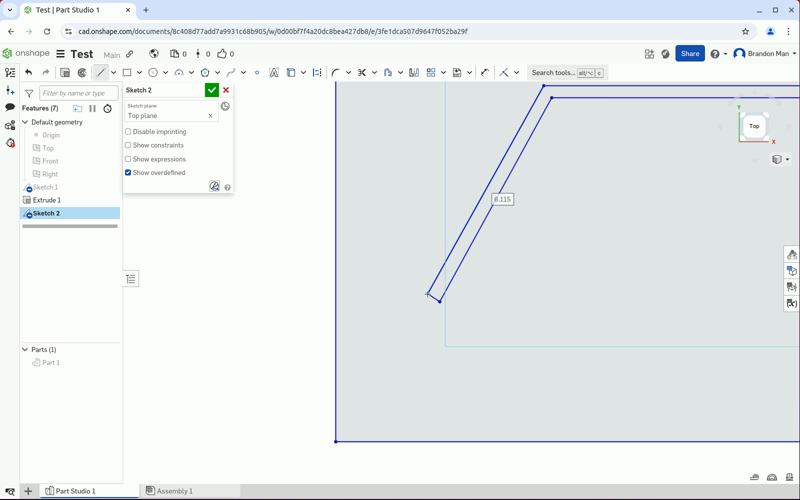
scroll(-6)
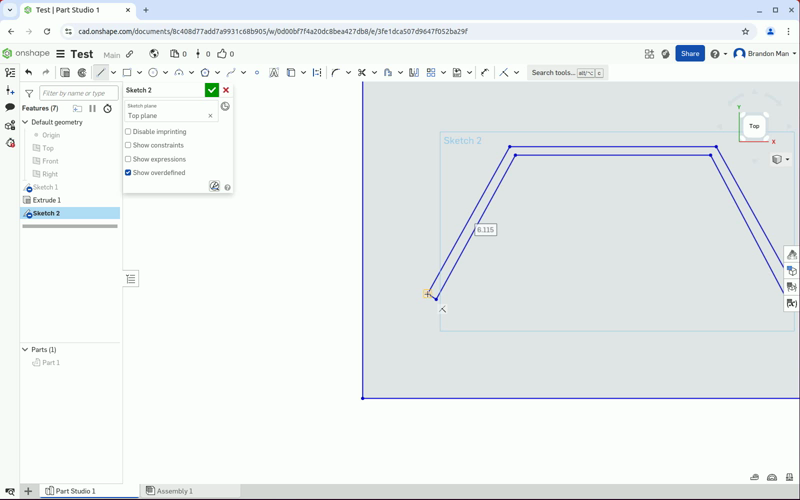
scroll(-6)
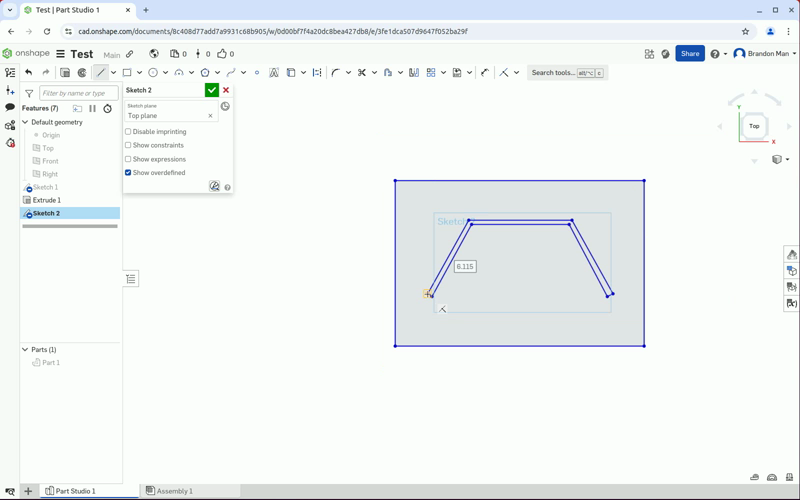
scroll(-6)
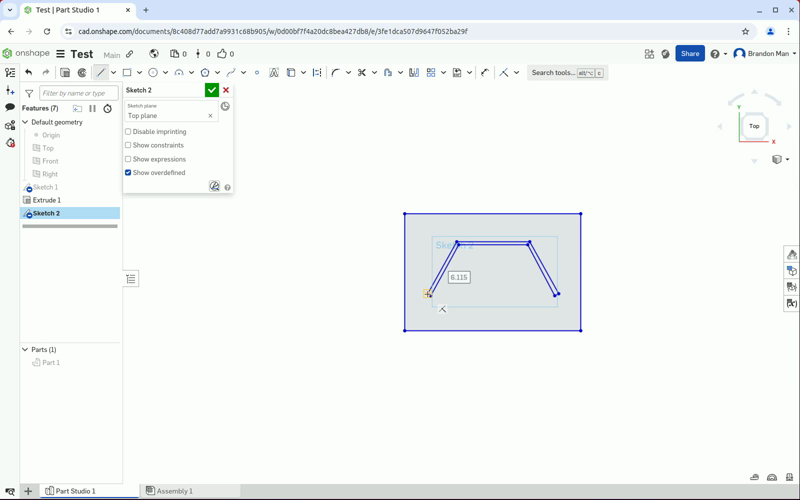
scroll(-6)
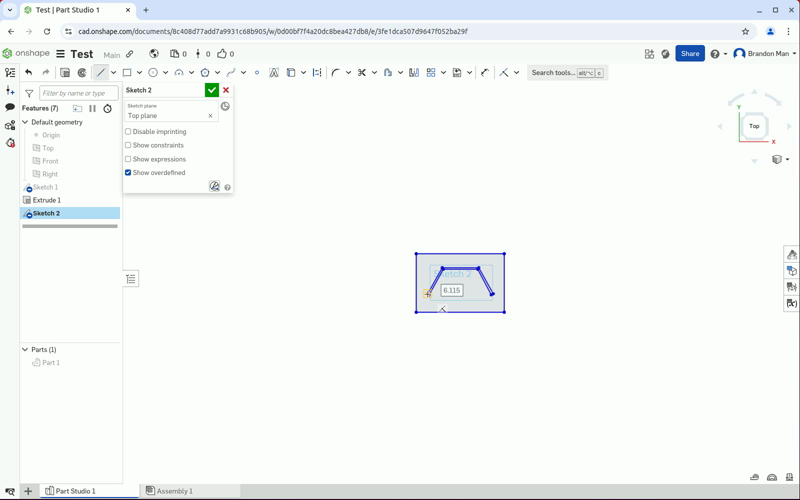
key(esc)
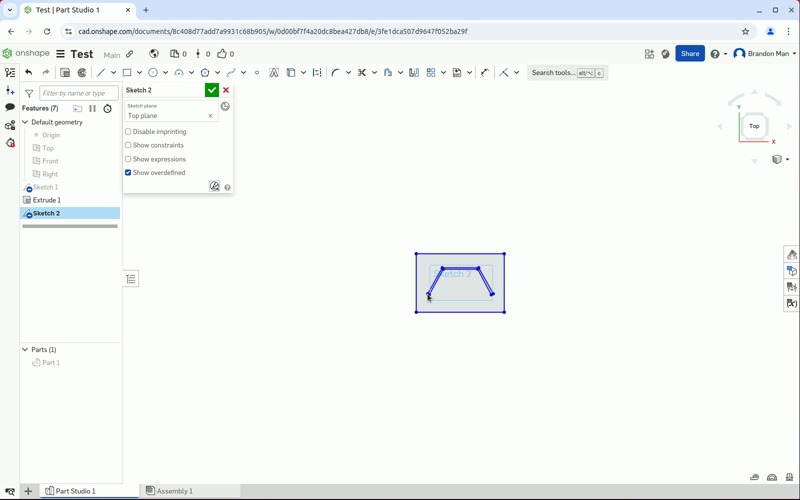
mouse_move(477, 291)
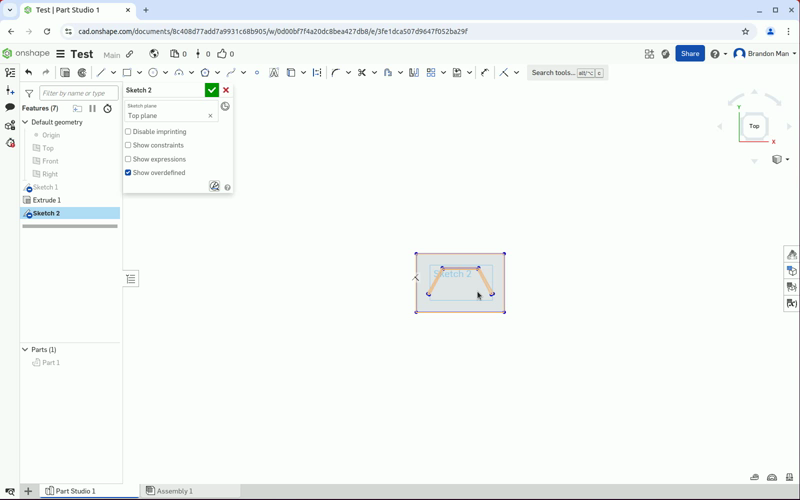
click(477, 291)
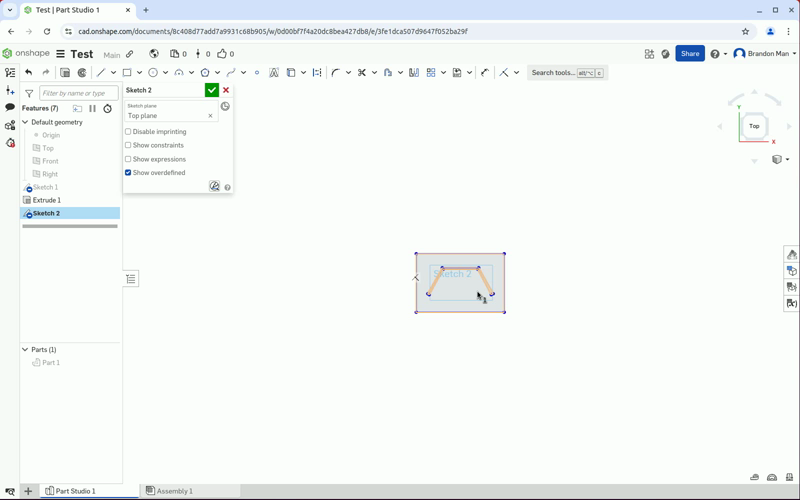
mouse_move(73, 352)
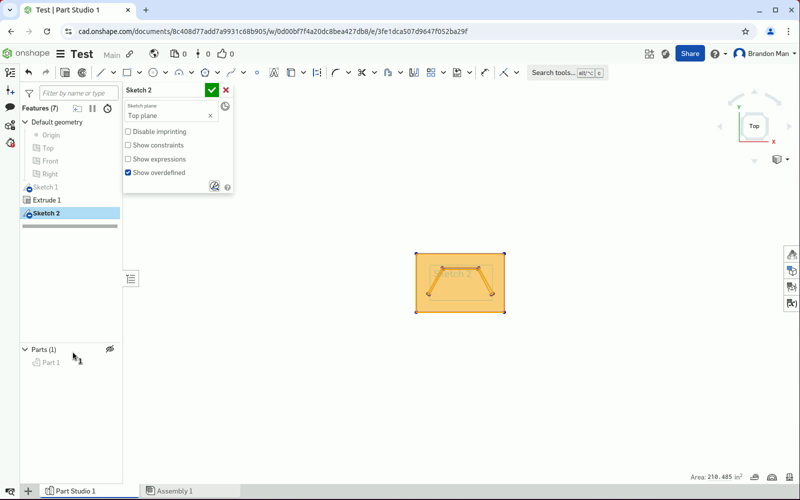
key(shift+y)
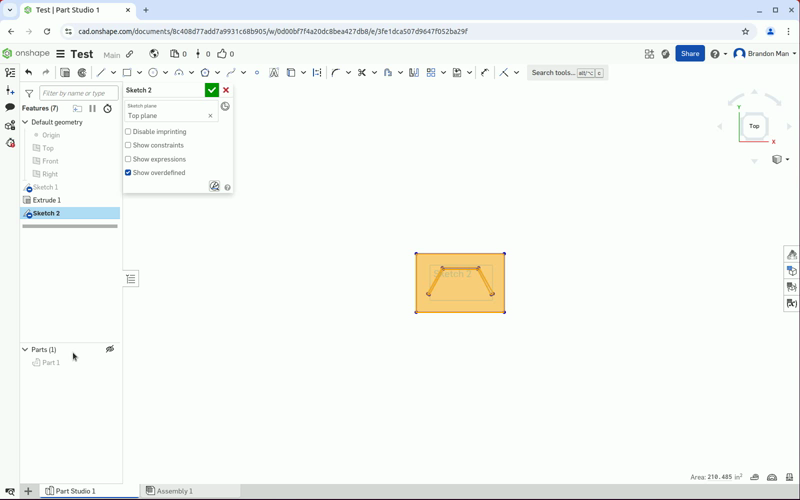
key(shift+e)
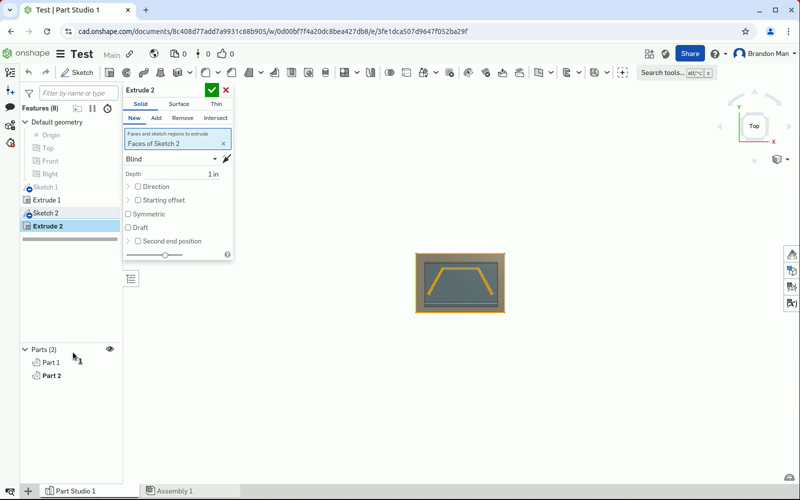
mouse_move(143, 106)
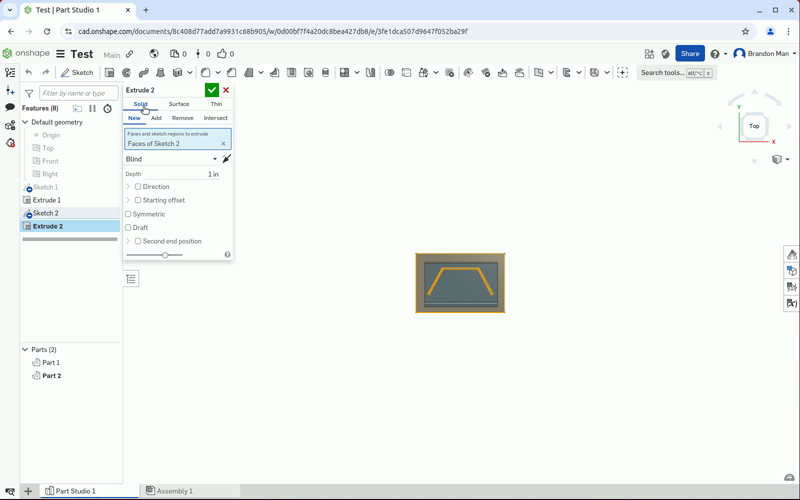
click(143, 106)
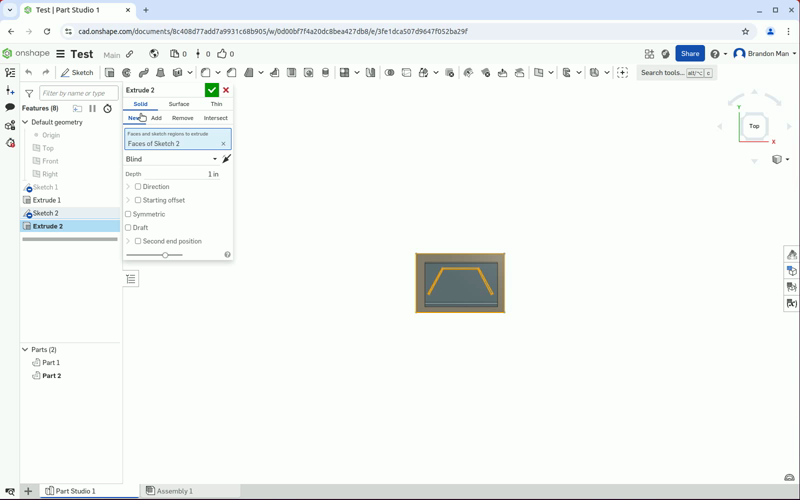
mouse_move(137, 120)
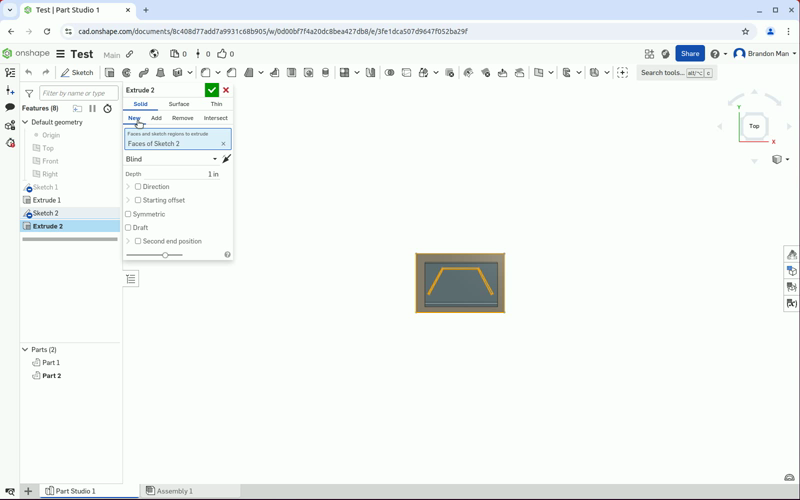
click(137, 120)
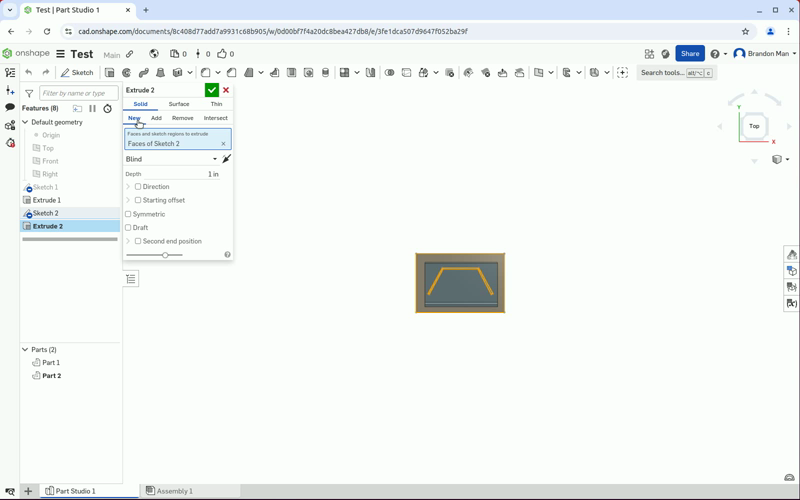
key(tab, 4)
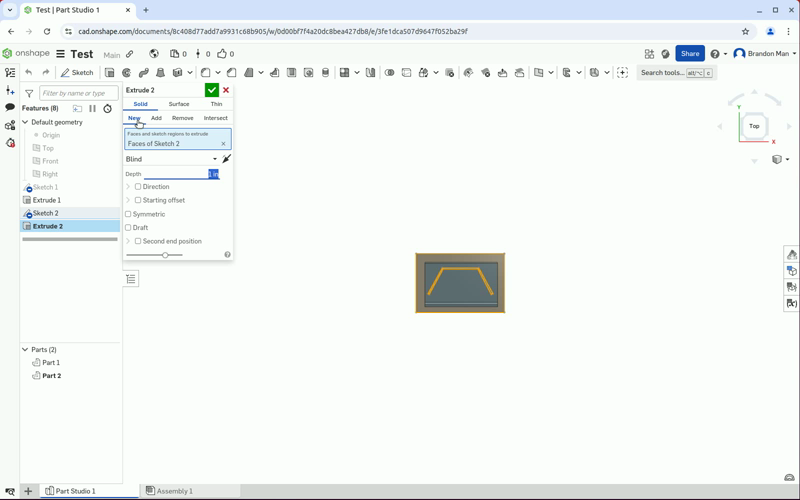
text(0.481)
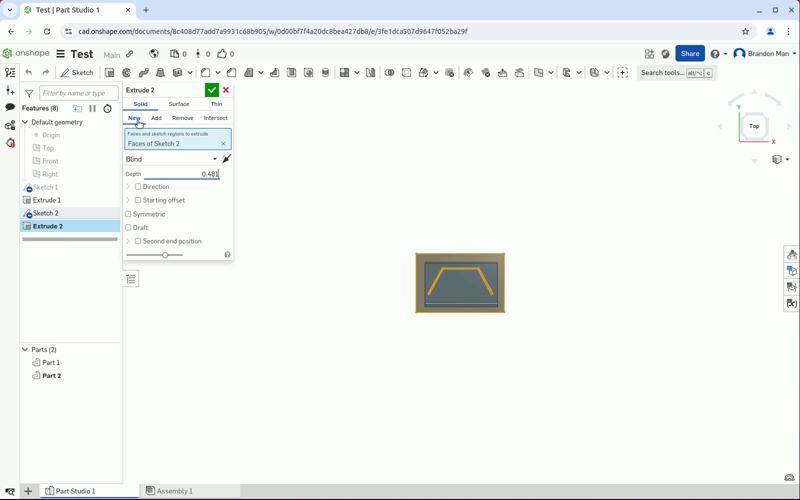
key(enter)
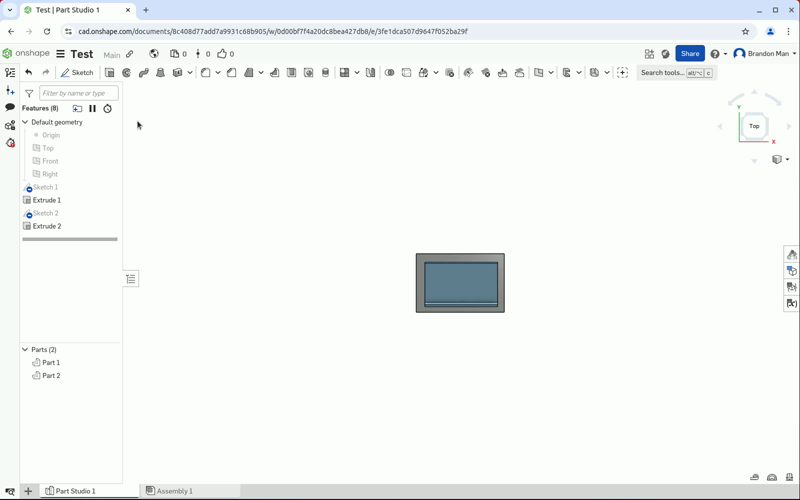
key(shift+h)
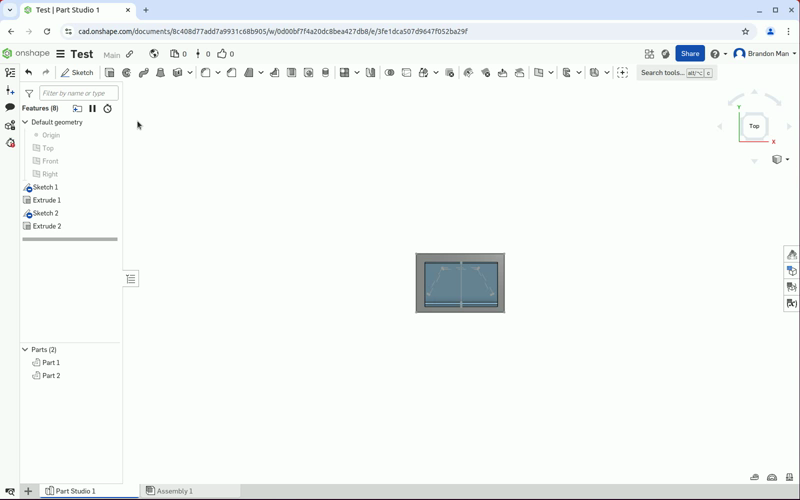
key(shift+h)
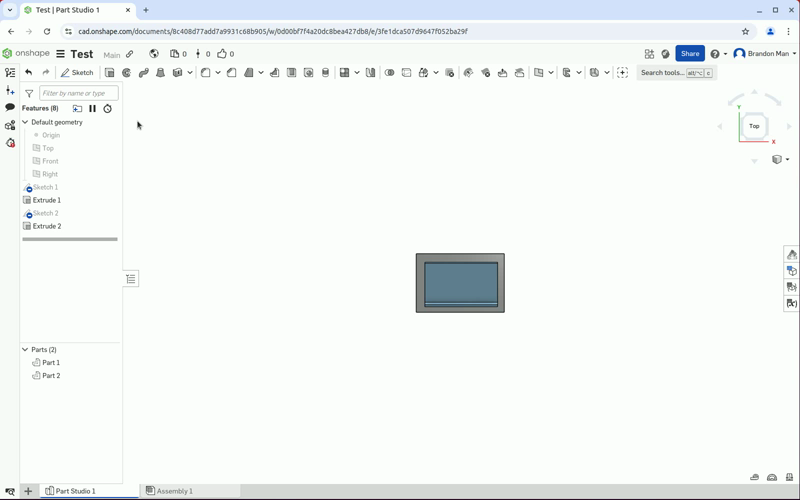
mouse_move(73, 189)
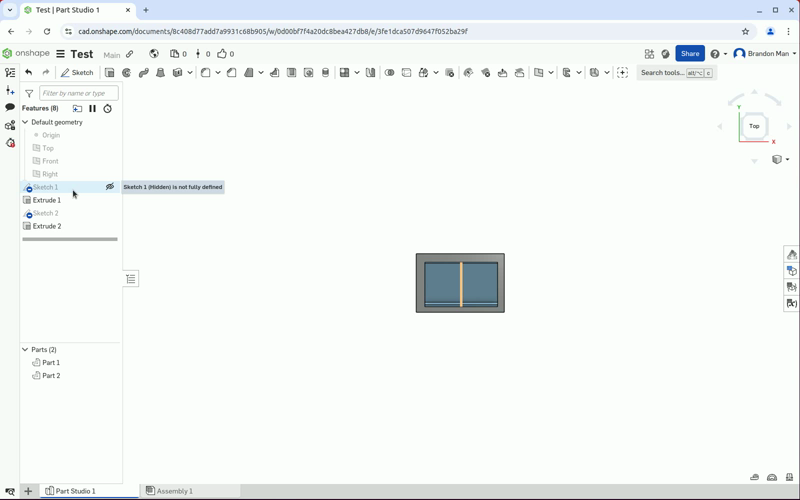
click(73, 189)
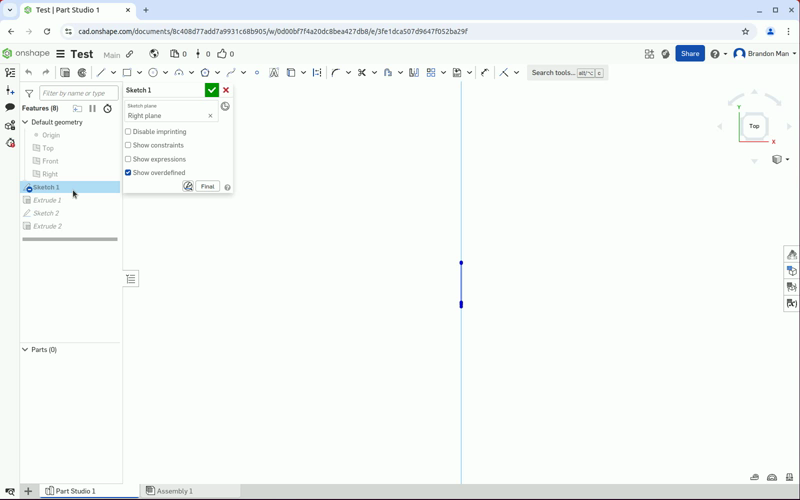
mouse_move(229, 92)
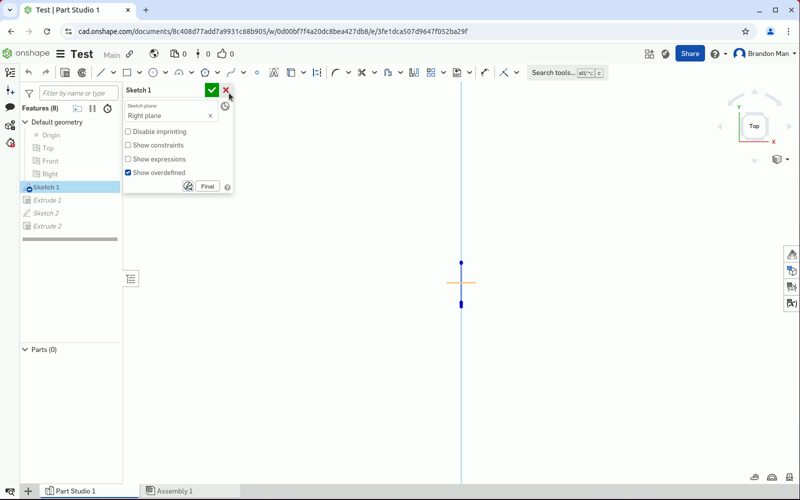
click(229, 92)
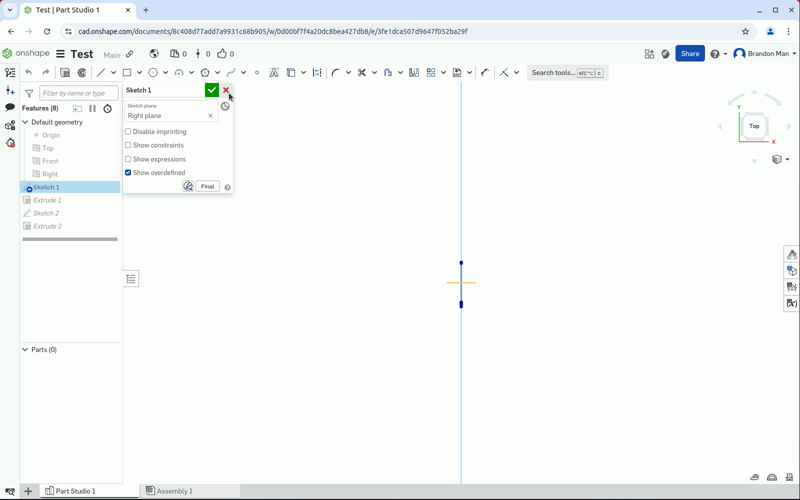
key(shift+s)
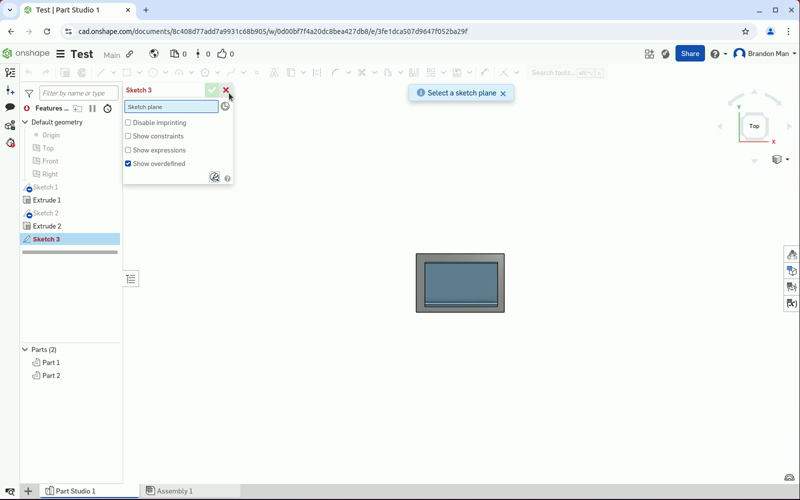
mouse_move(73, 150)
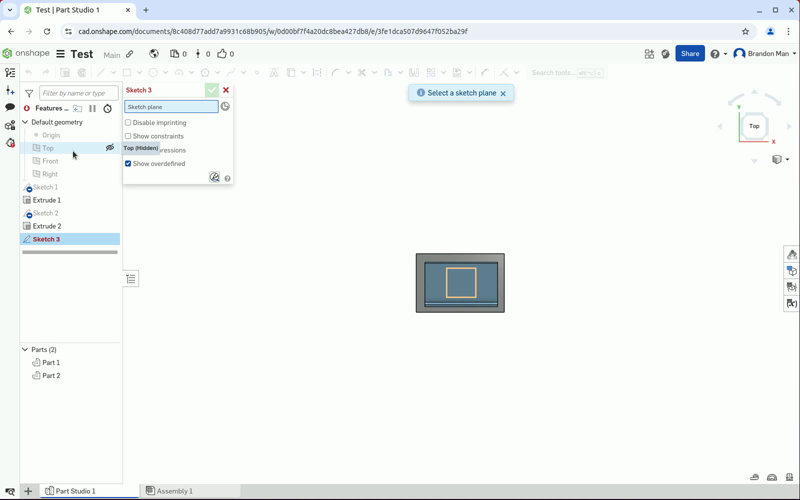
click(73, 150)
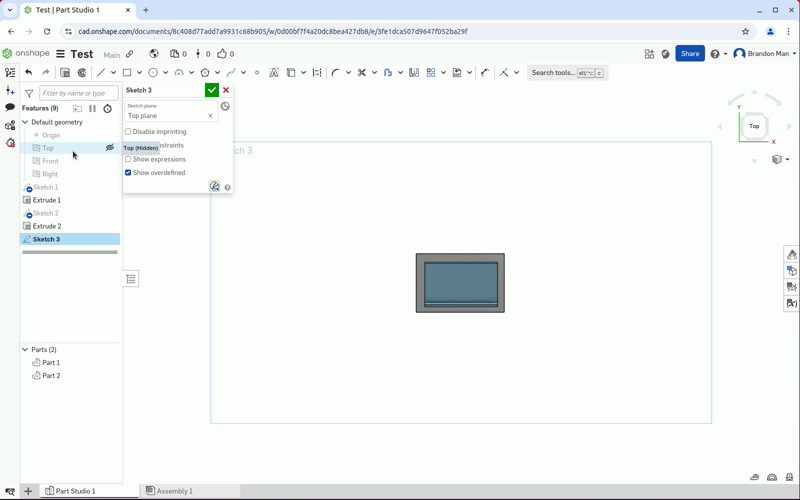
mouse_move(73, 352)
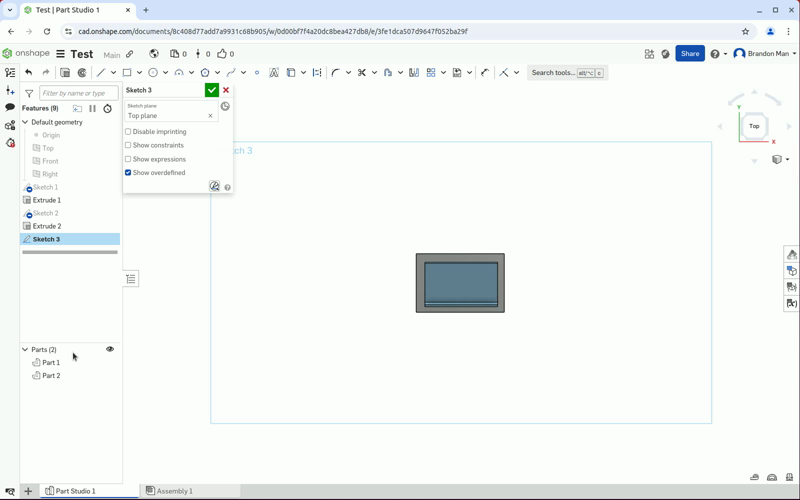
key(y)
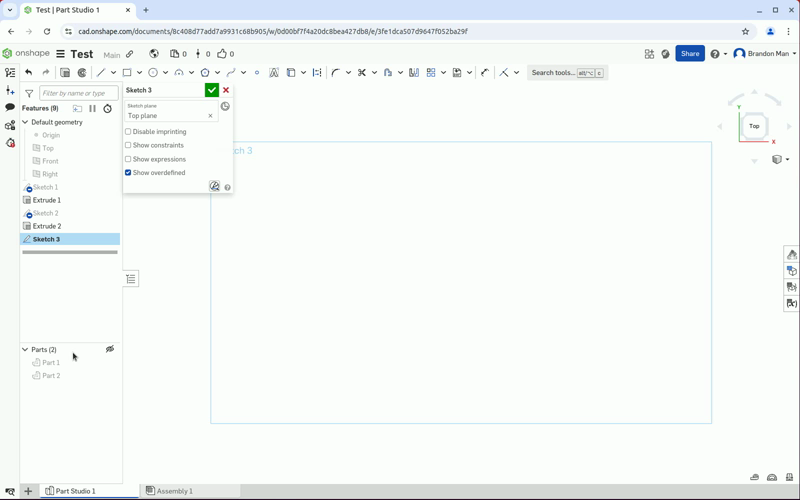
key(l)
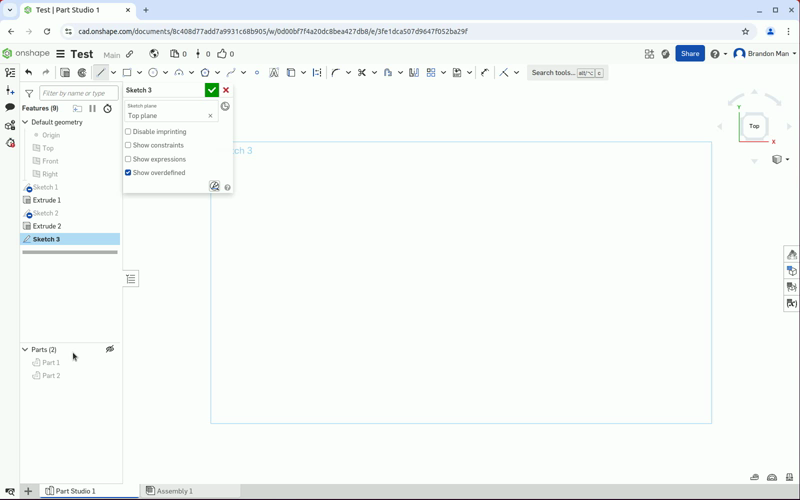
key_down(shift)
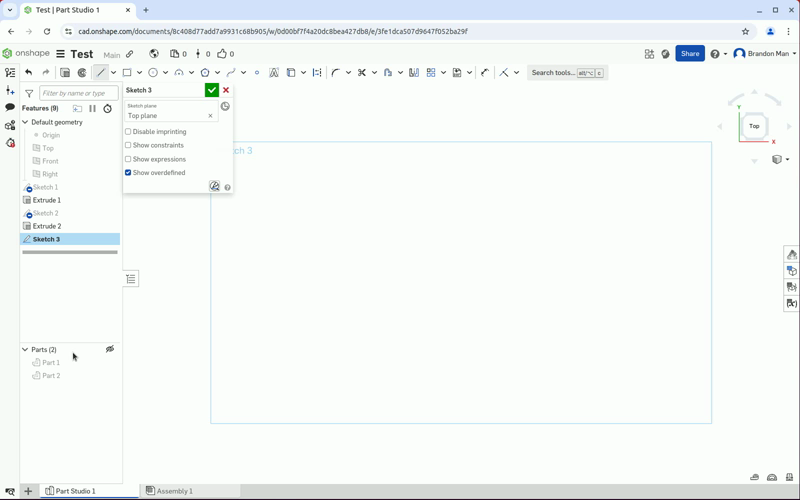
mouse_move(427, 293)
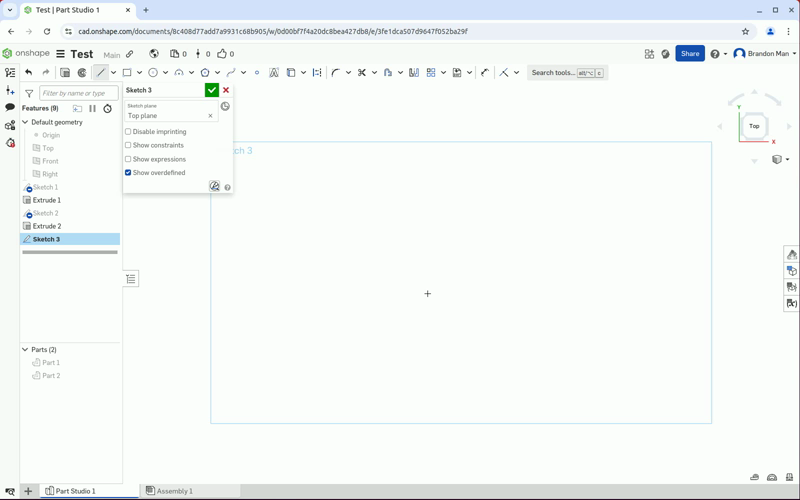
click(427, 293)
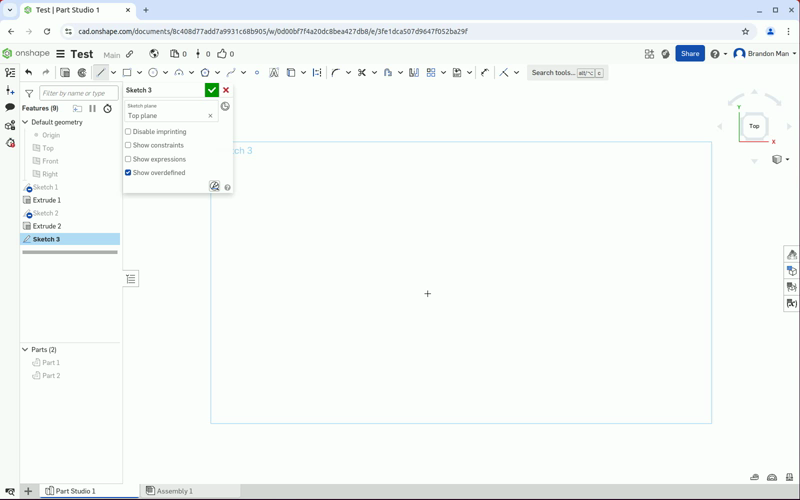
key_up(shift)
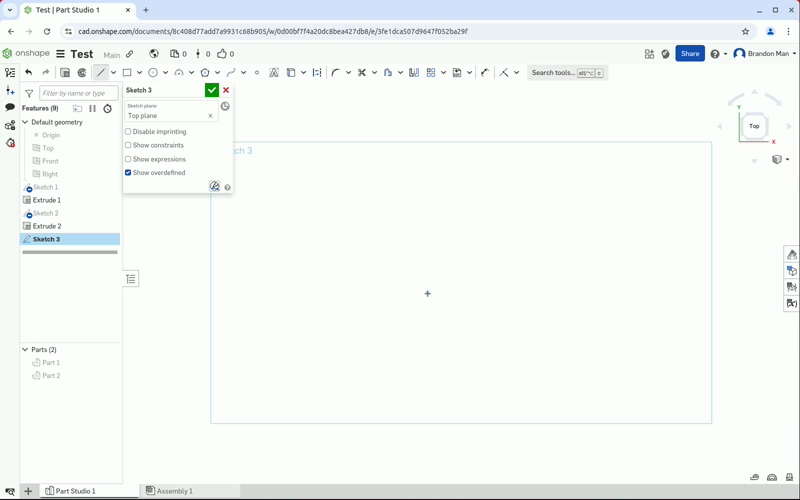
key_down(shift)
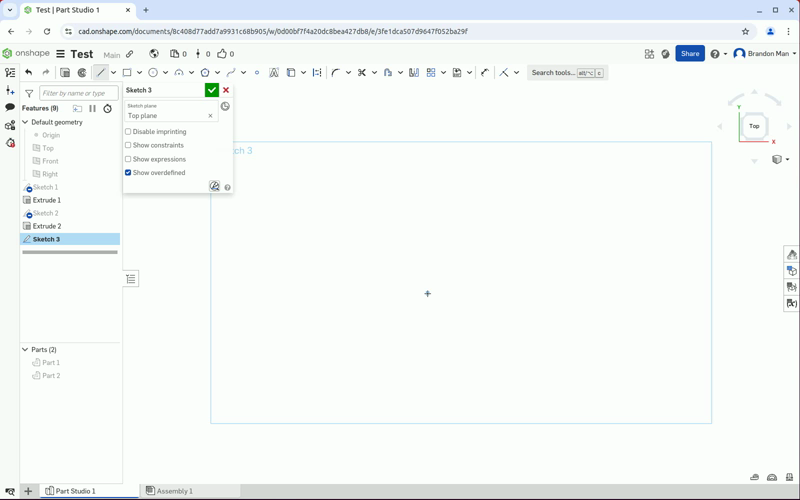
mouse_move(457, 293)
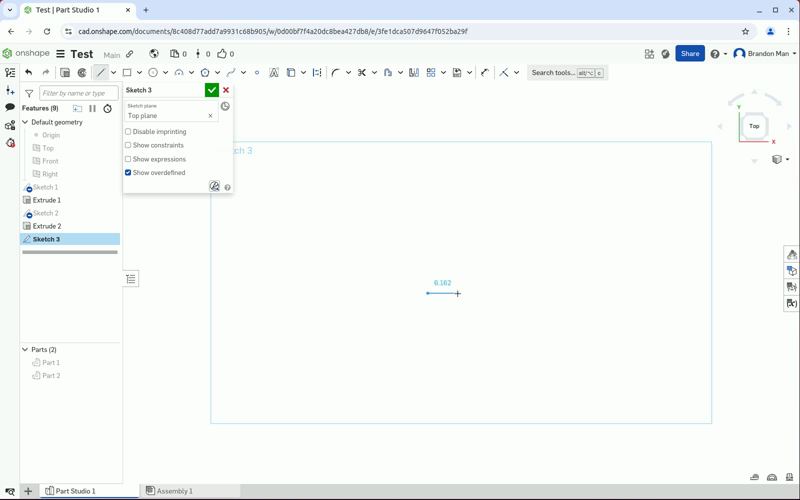
mouse_move(429, 294)
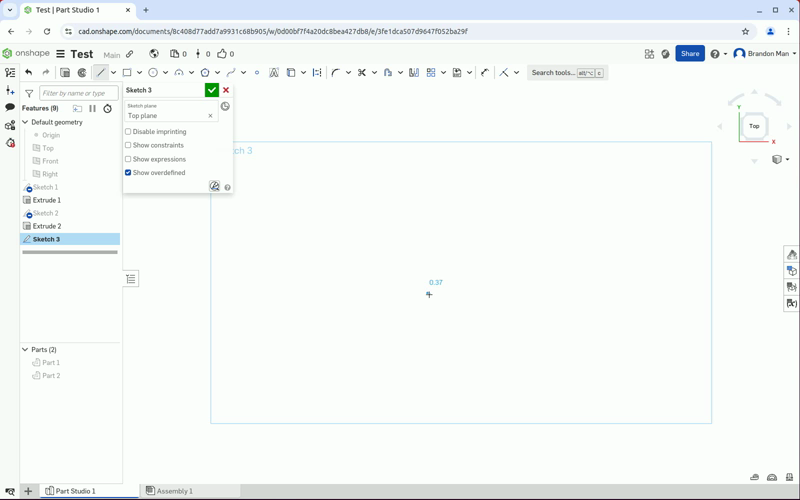
scroll(6)
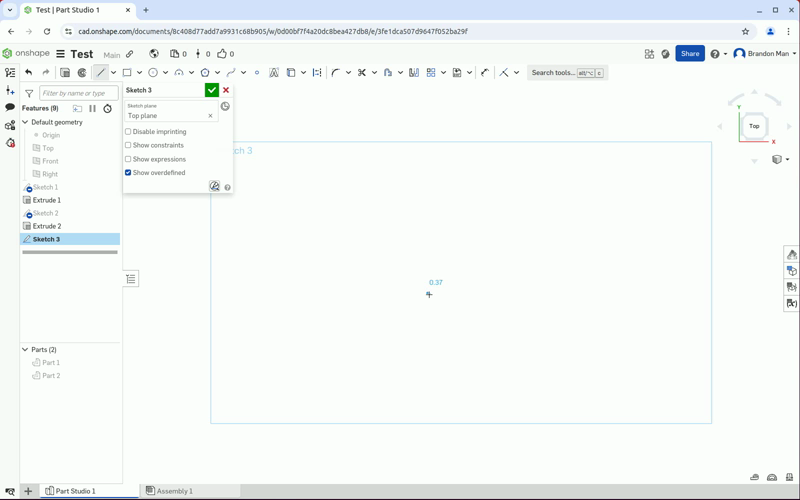
scroll(6)
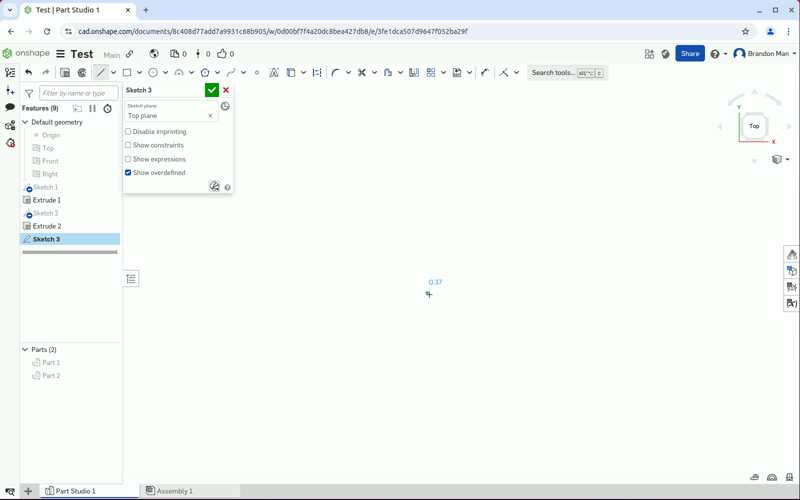
scroll(6)
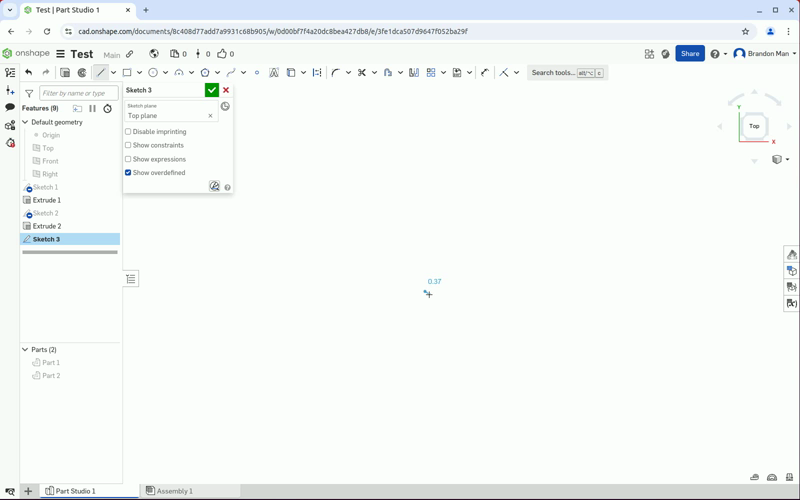
scroll(6)
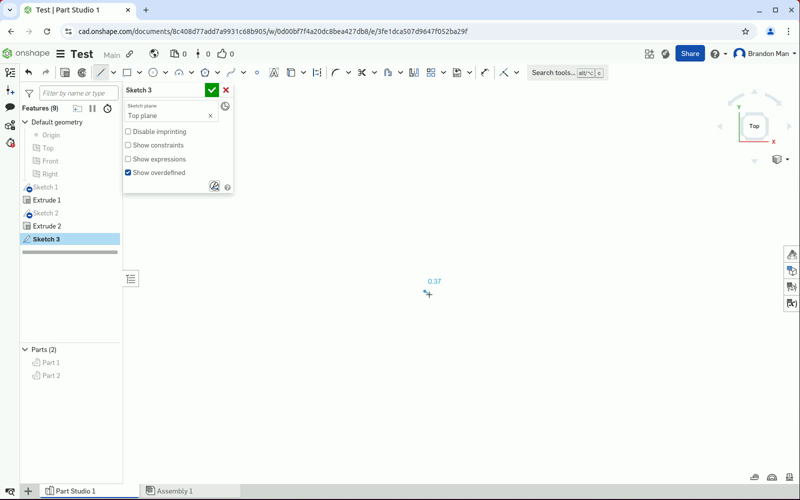
scroll(6)
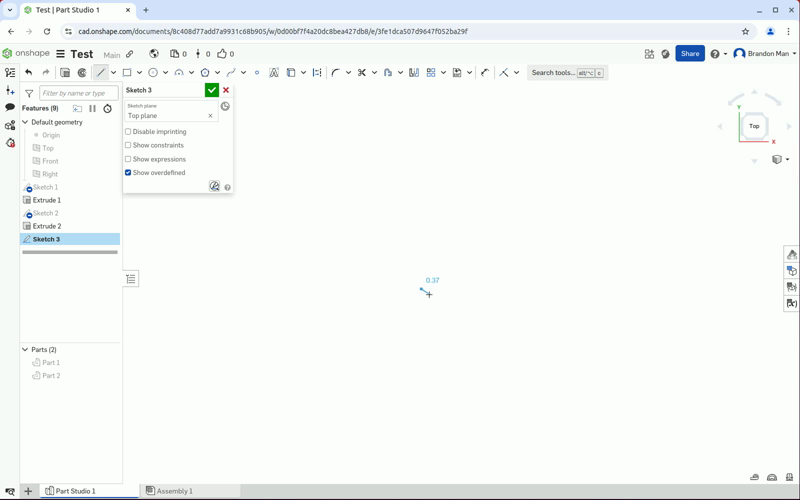
scroll(6)
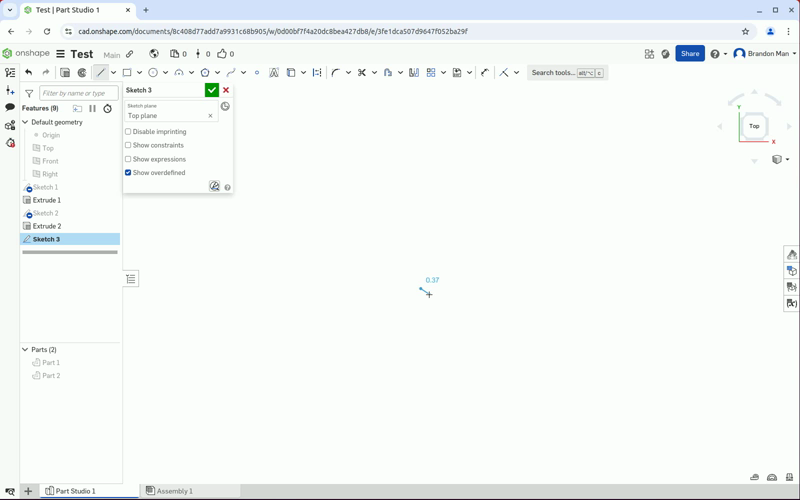
scroll(6)
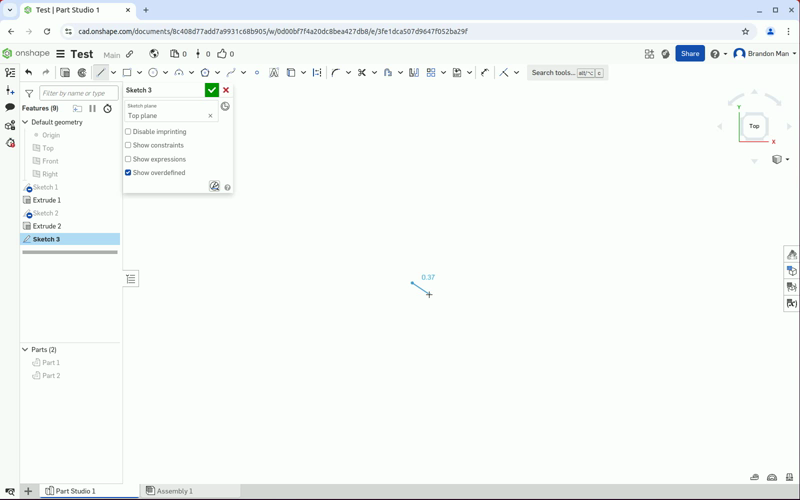
click(429, 294)
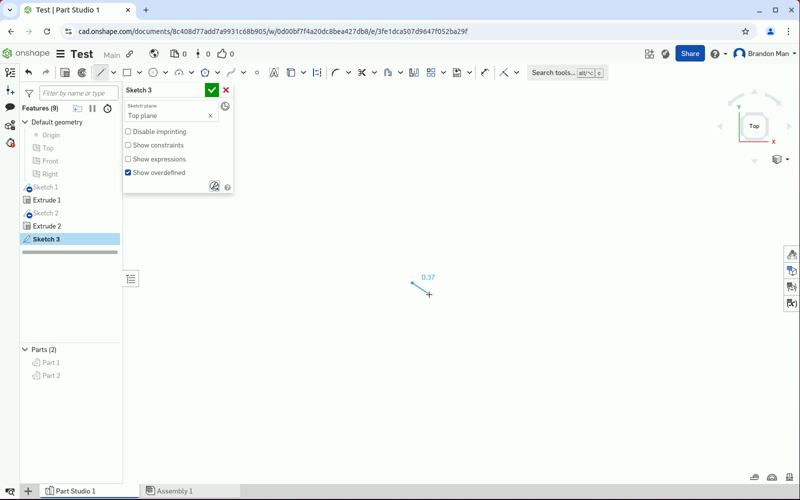
scroll(-6)
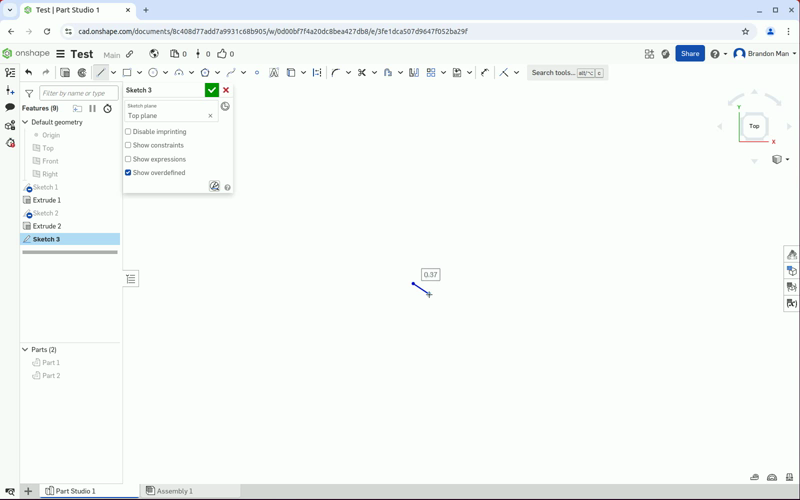
scroll(-6)
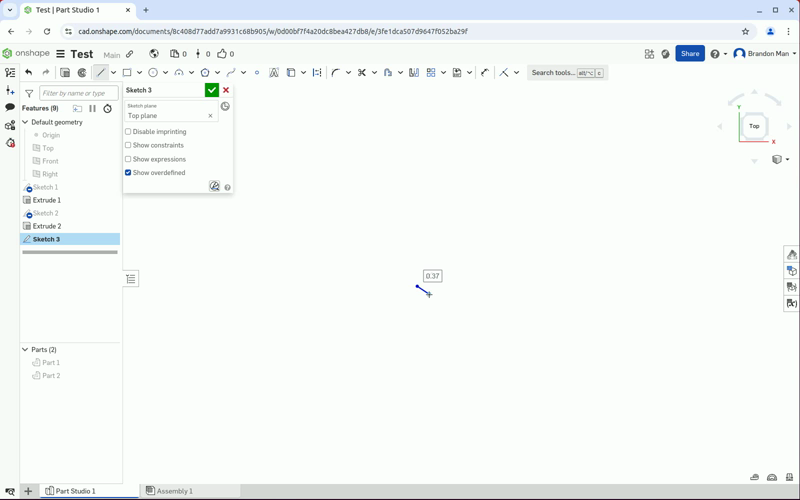
scroll(-6)
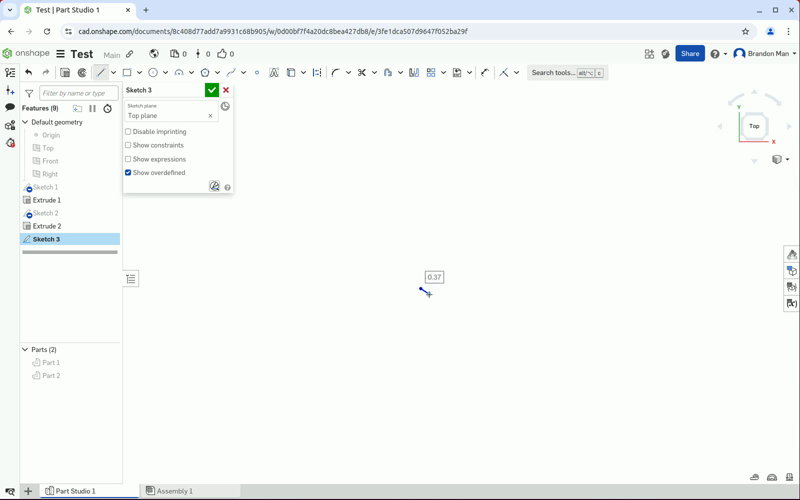
scroll(-6)
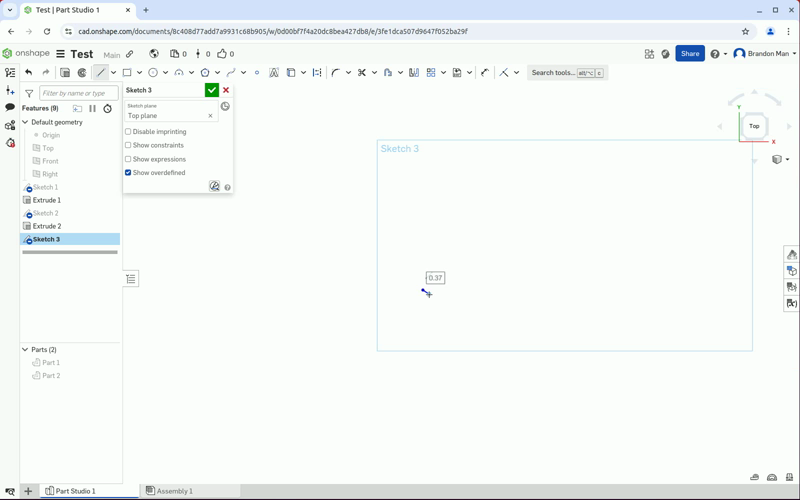
scroll(-6)
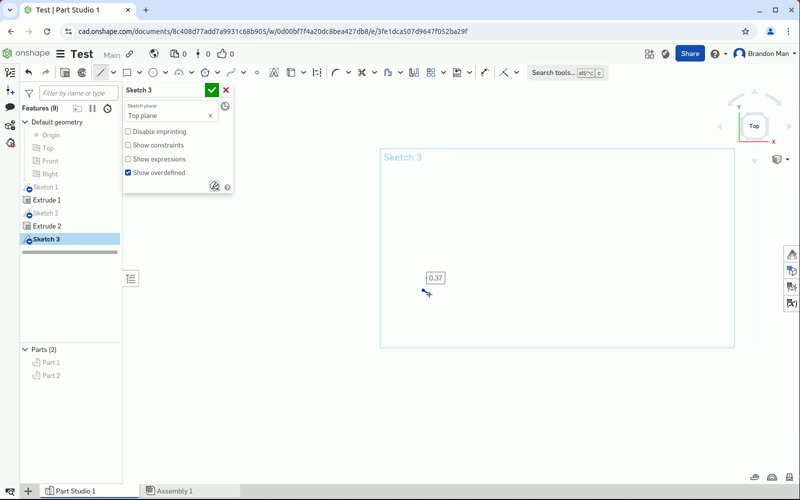
scroll(-6)
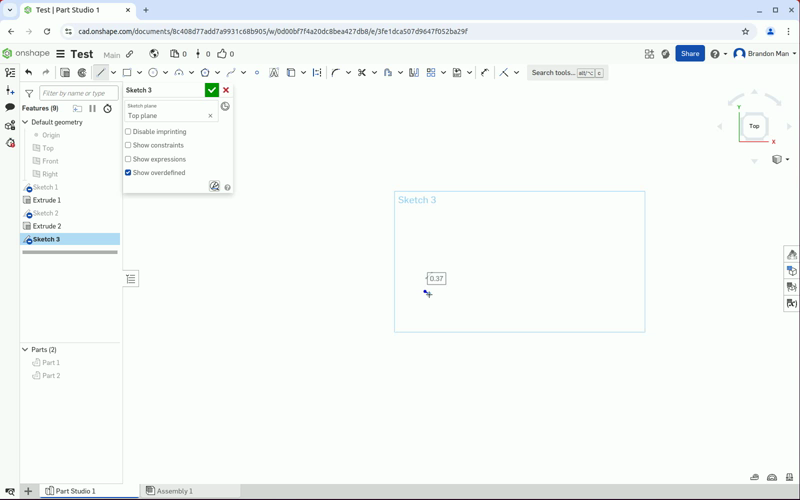
scroll(-6)
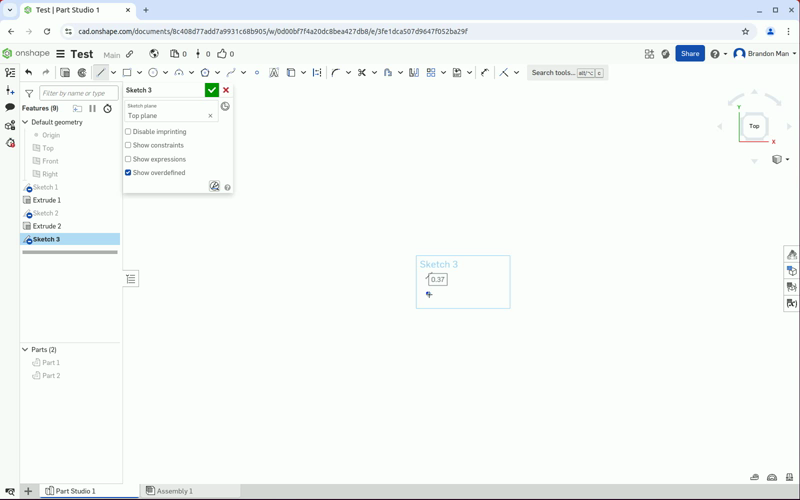
key_up(shift)
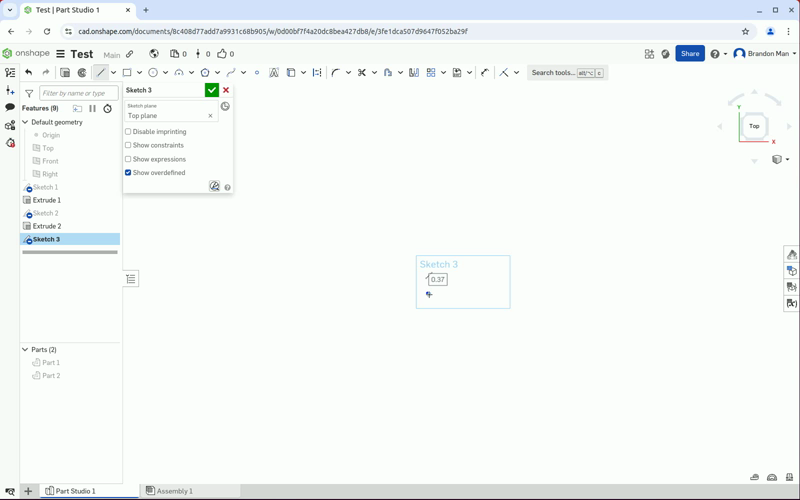
key_down(shift)
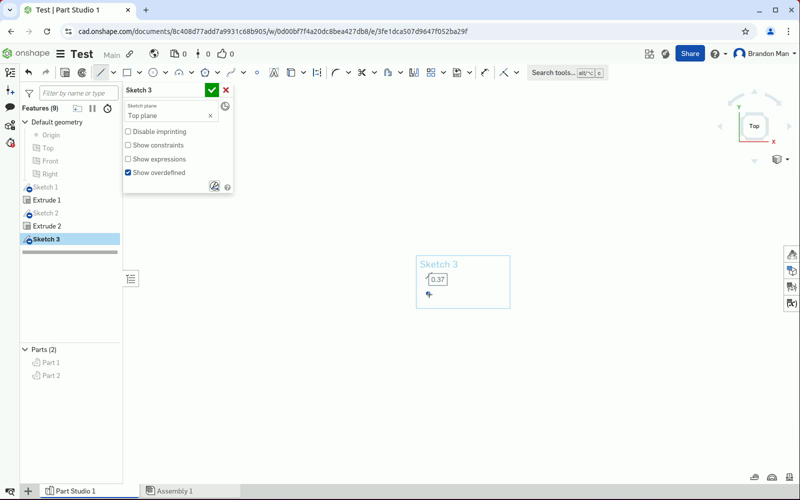
mouse_move(459, 294)
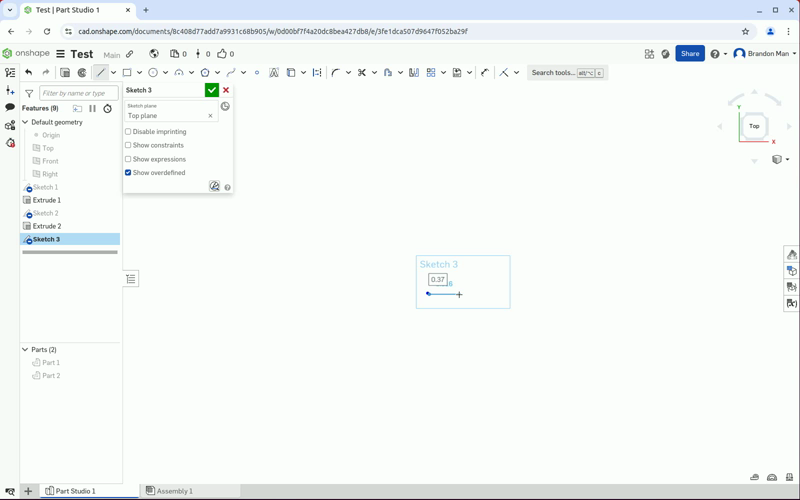
mouse_move(444, 269)
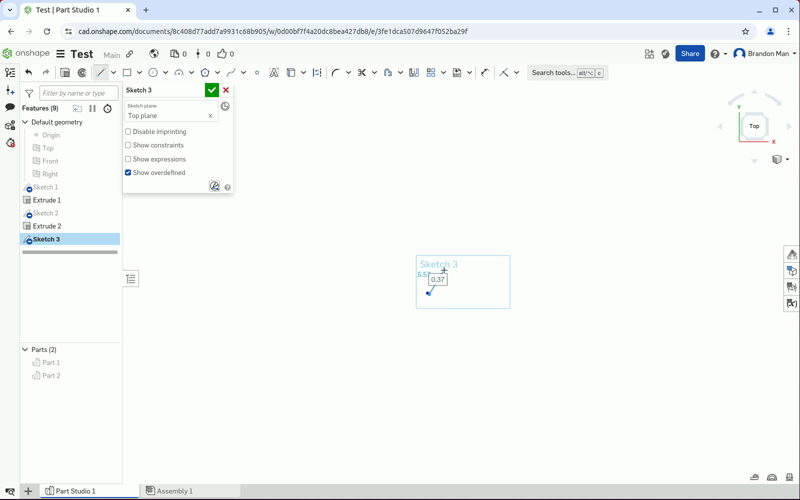
click(444, 269)
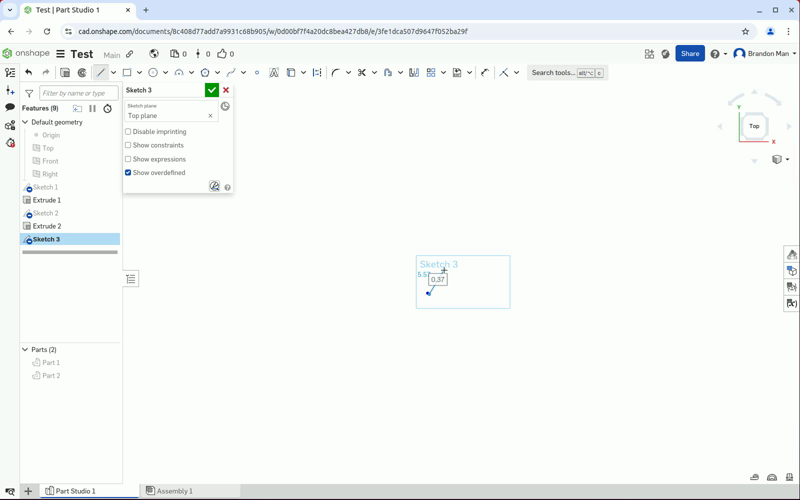
key_up(shift)
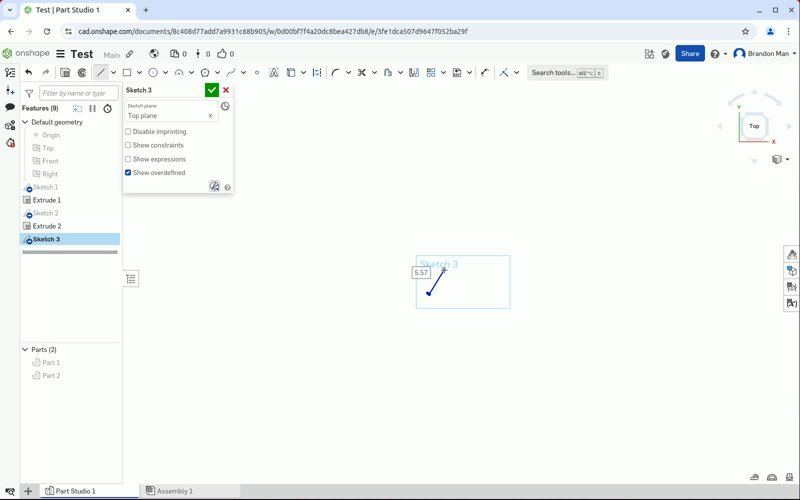
key_down(shift)
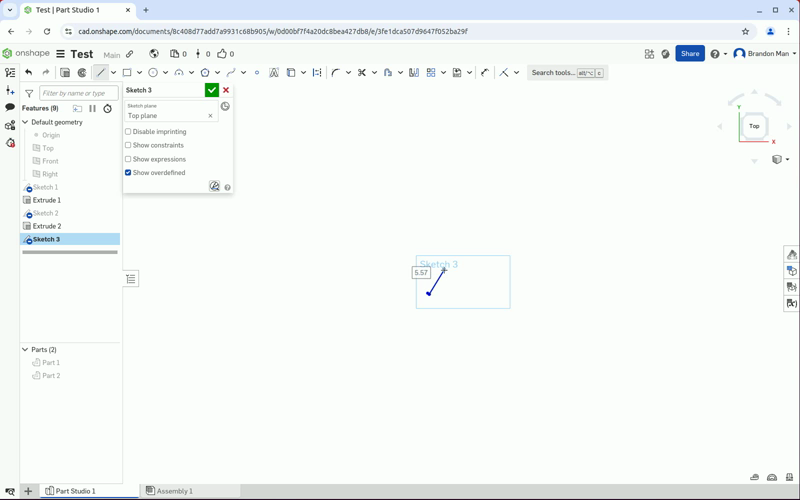
mouse_move(474, 269)
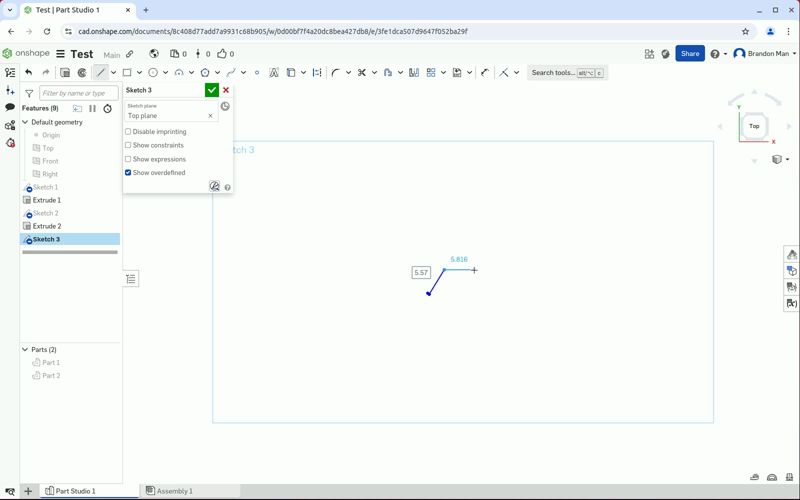
mouse_move(477, 269)
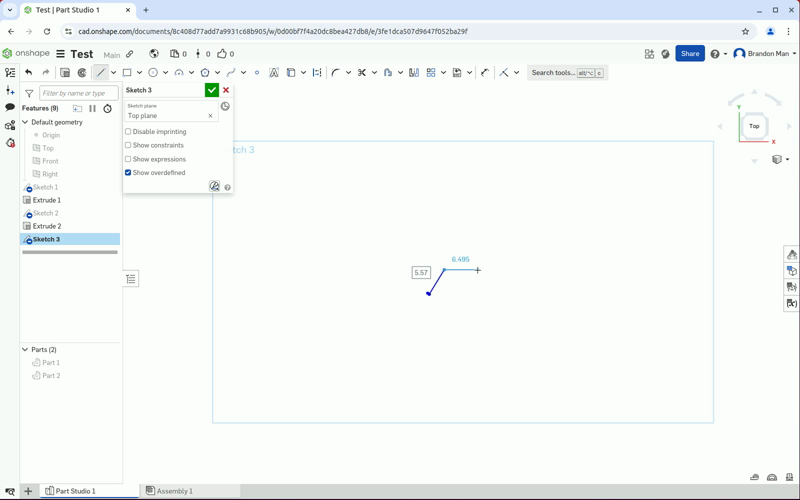
click(477, 269)
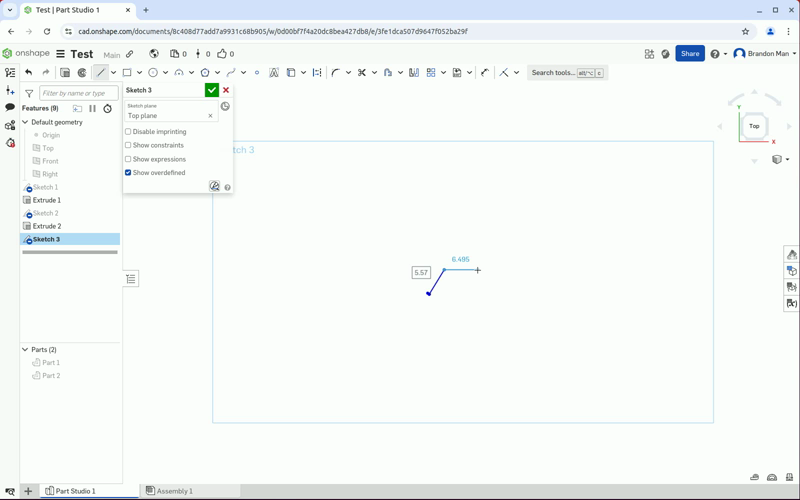
key_up(shift)
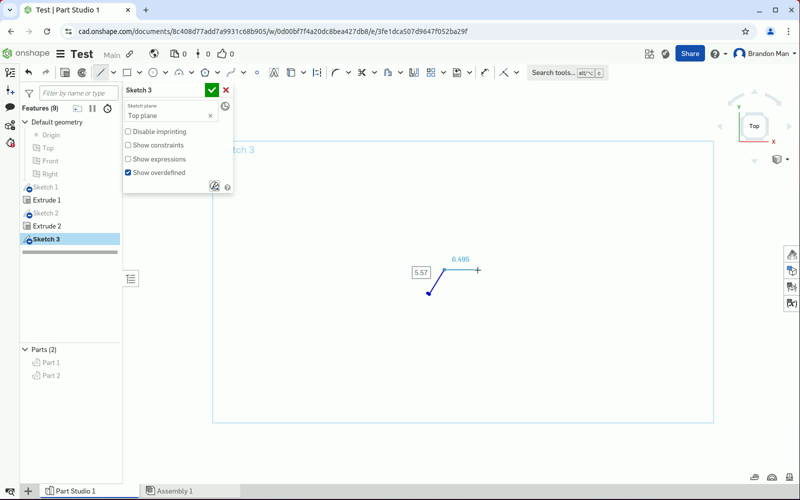
key_down(shift)
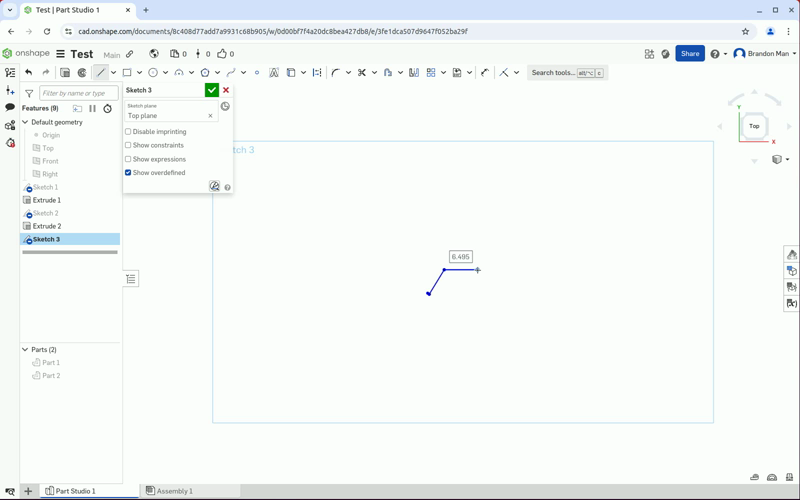
mouse_move(507, 269)
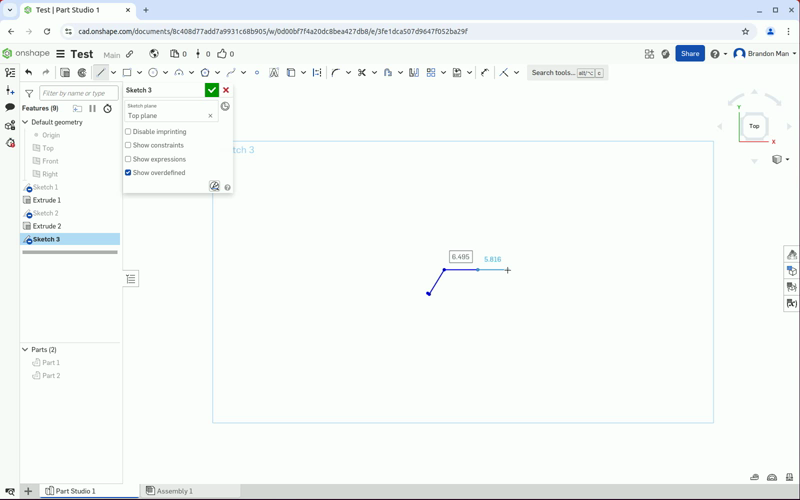
mouse_move(492, 294)
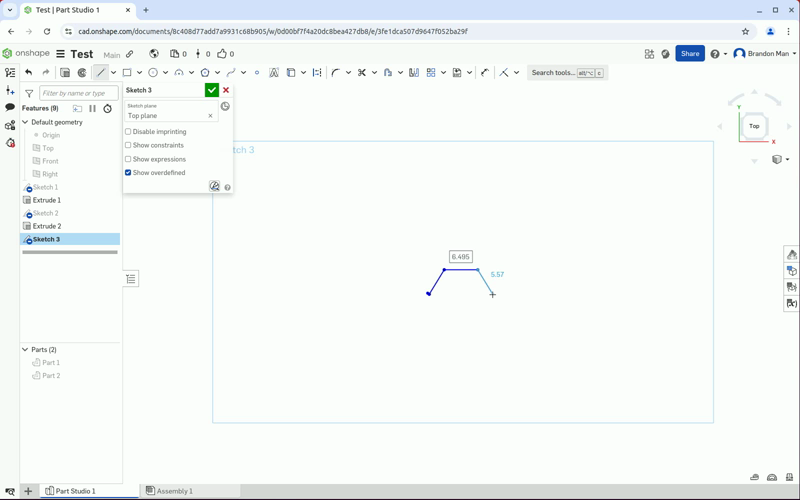
click(492, 294)
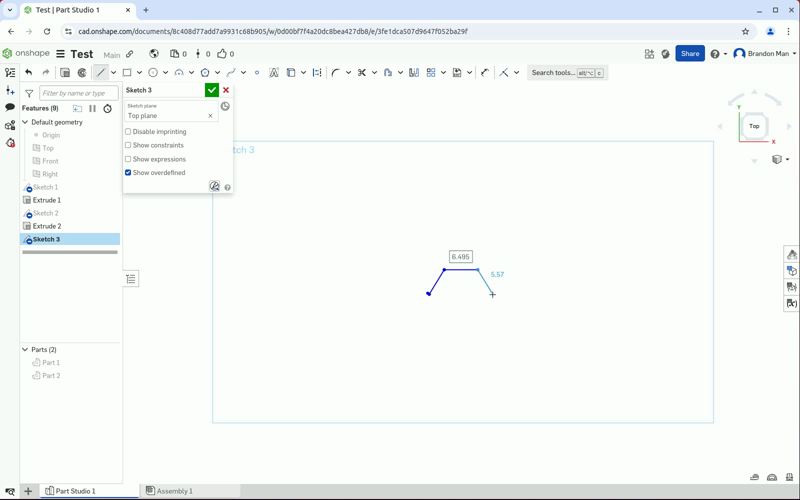
key_up(shift)
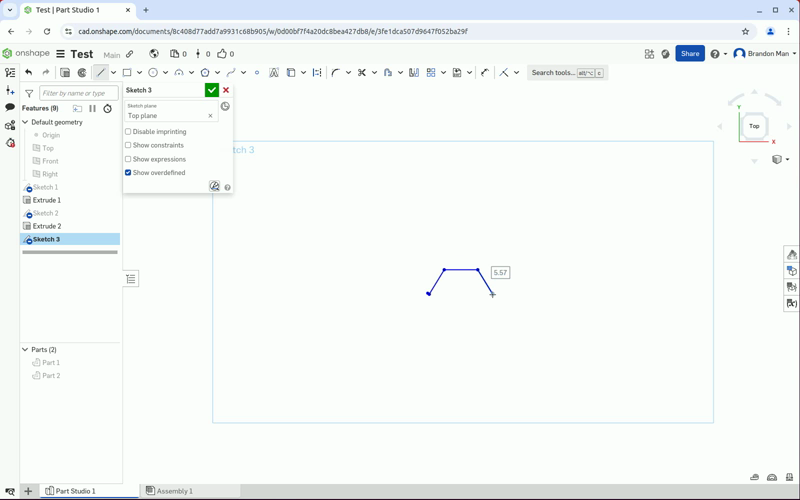
key_down(shift)
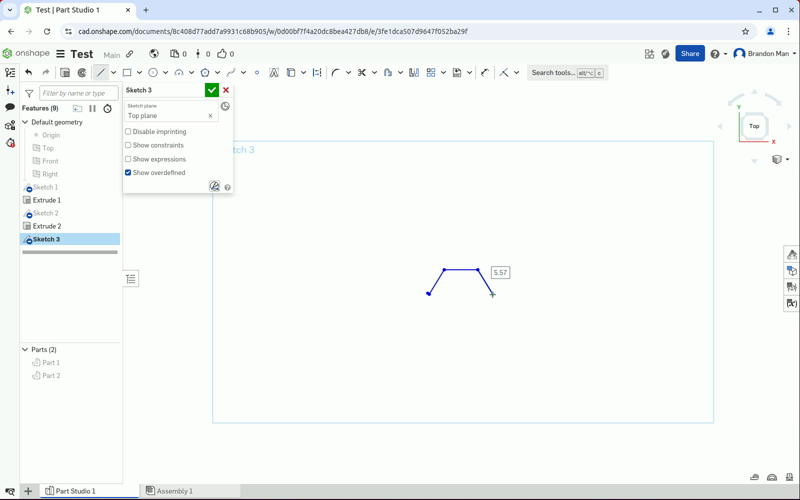
mouse_move(522, 294)
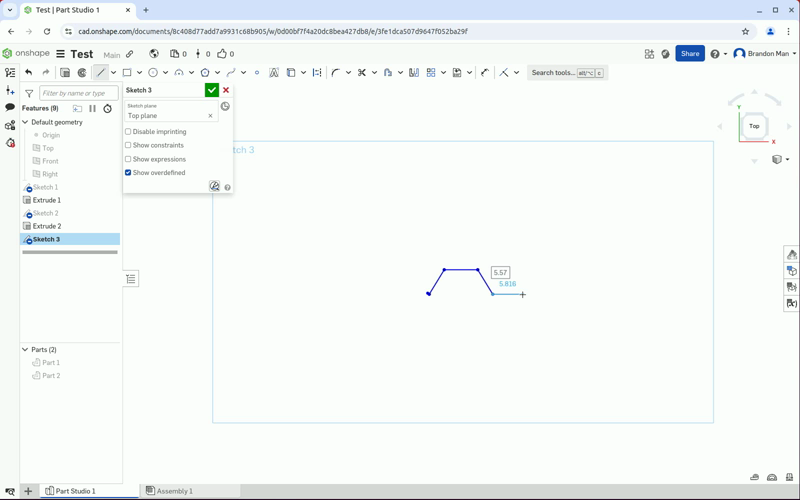
mouse_move(494, 293)
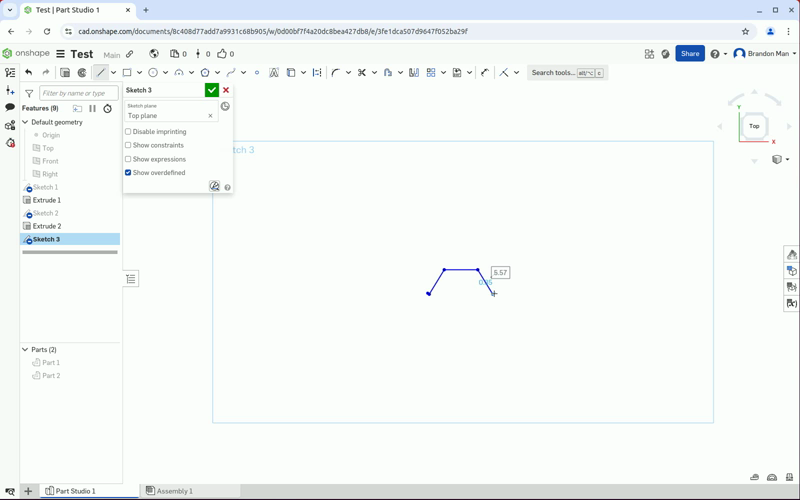
scroll(6)
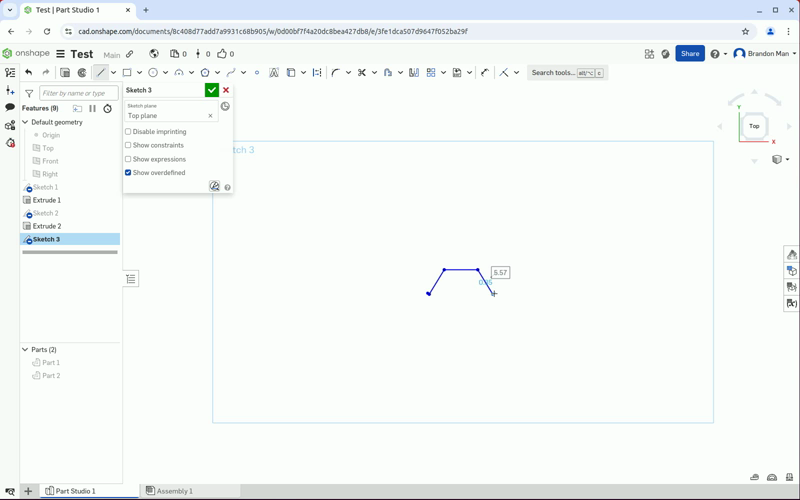
scroll(6)
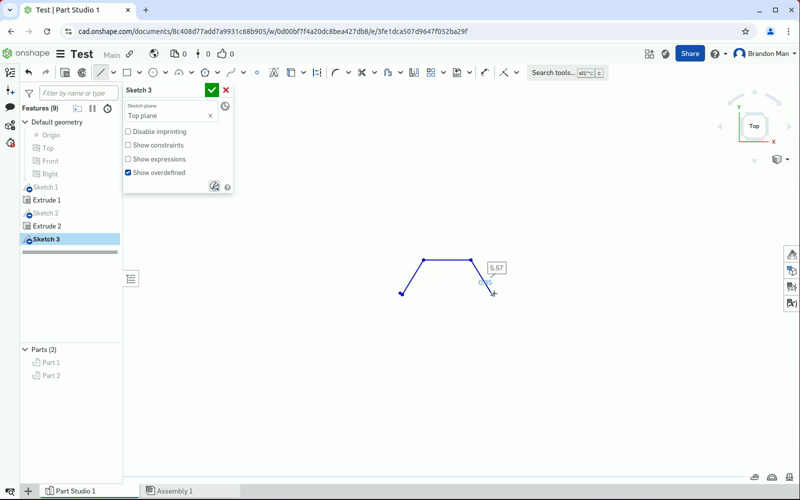
scroll(6)
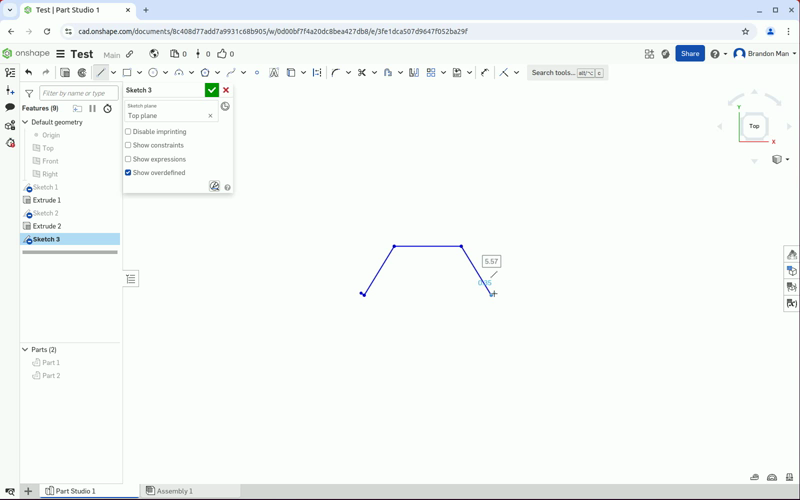
scroll(6)
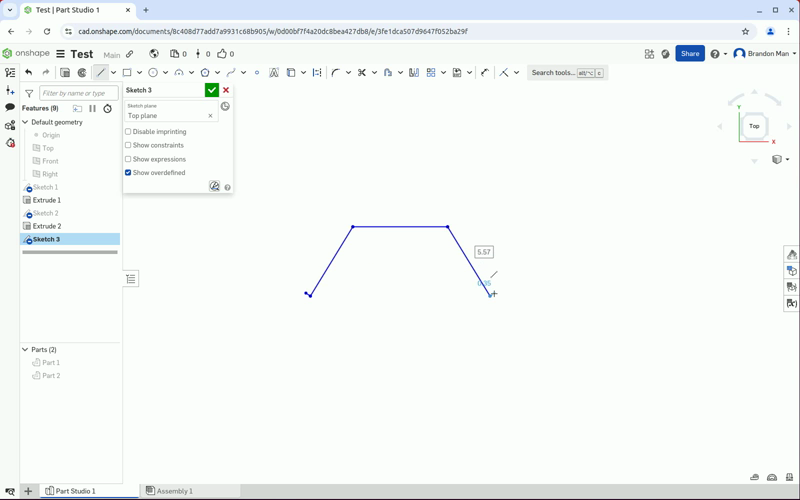
scroll(6)
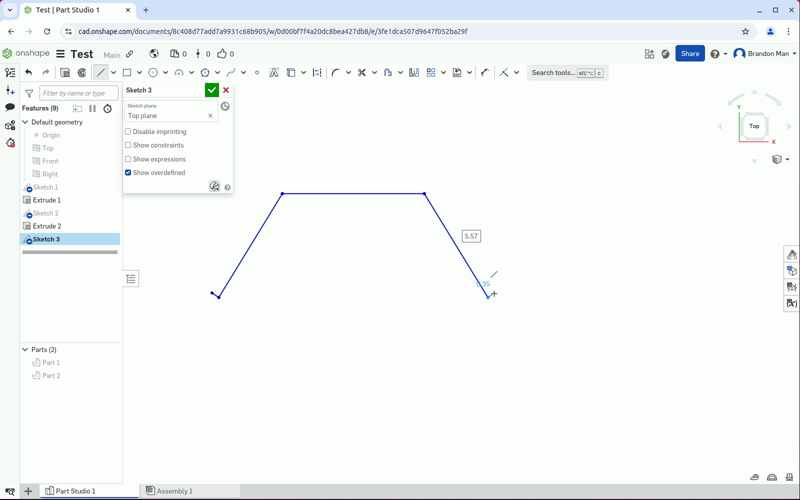
scroll(6)
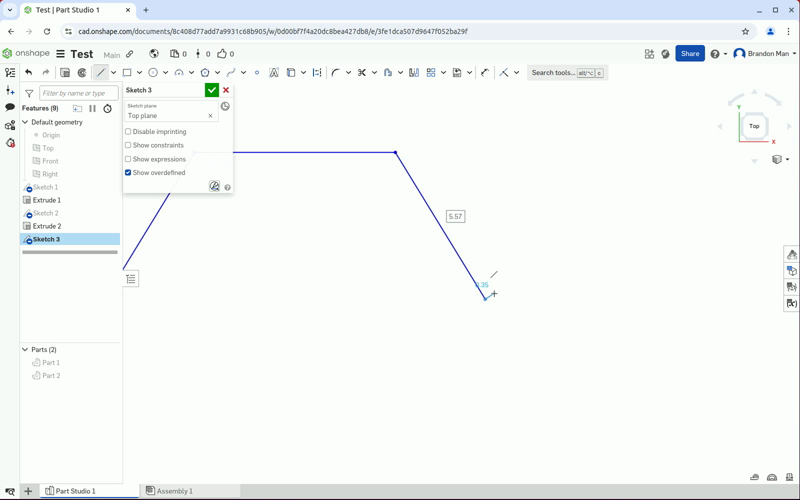
scroll(6)
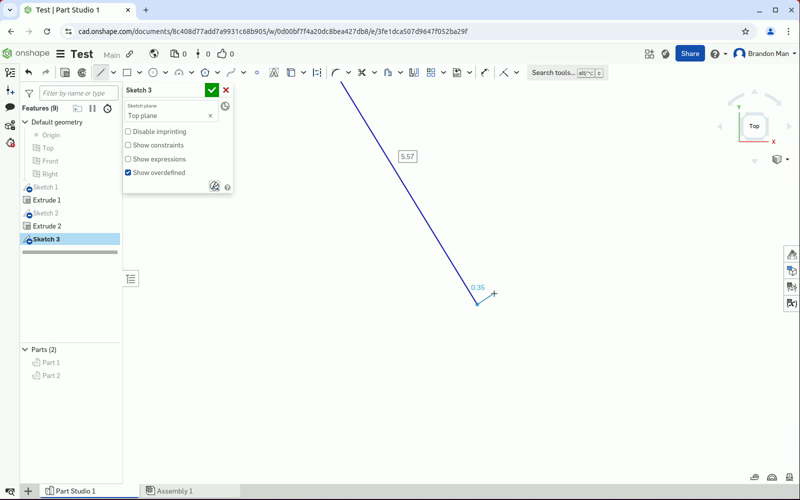
click(494, 293)
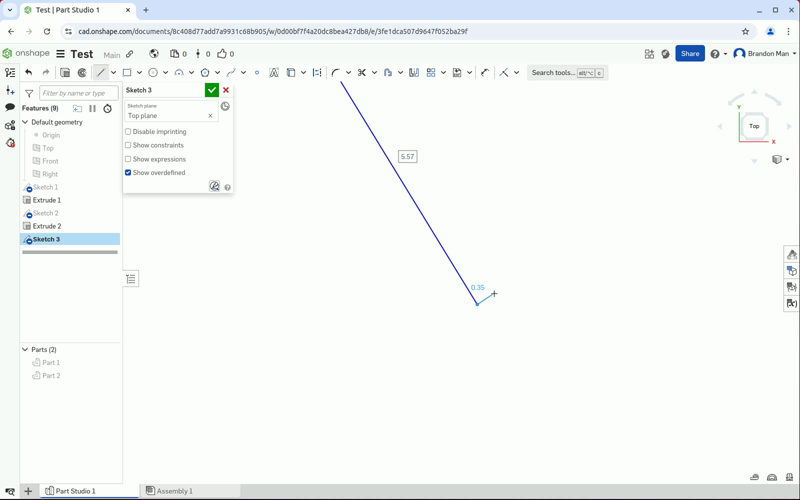
scroll(-6)
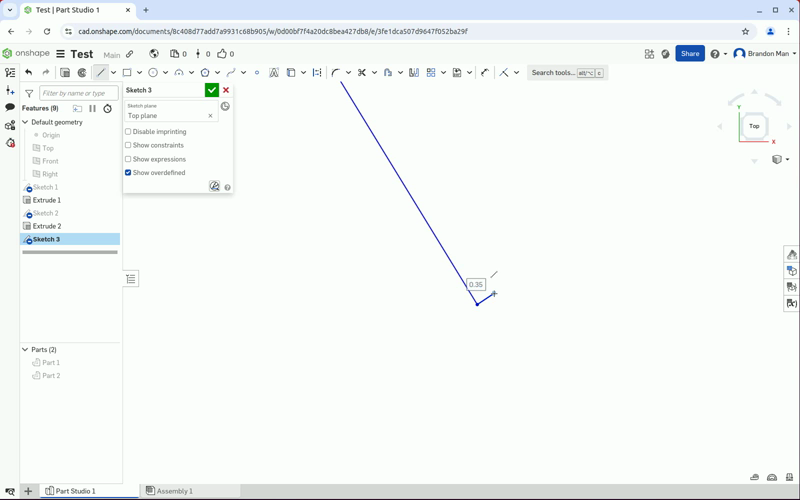
scroll(-6)
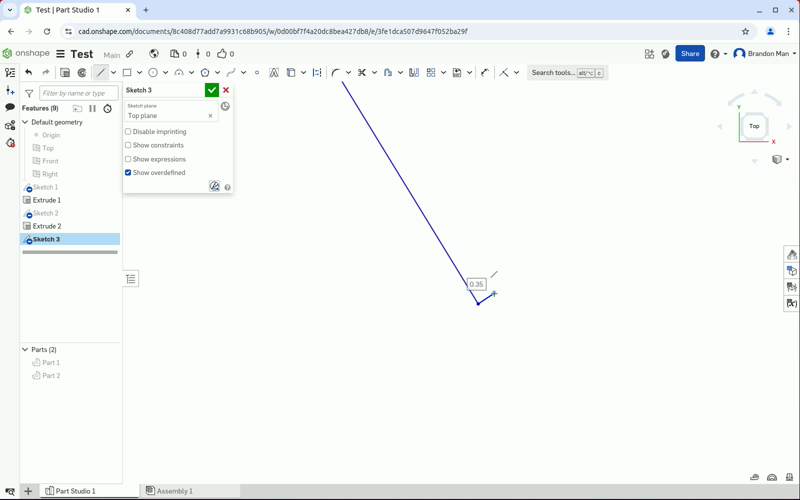
scroll(-6)
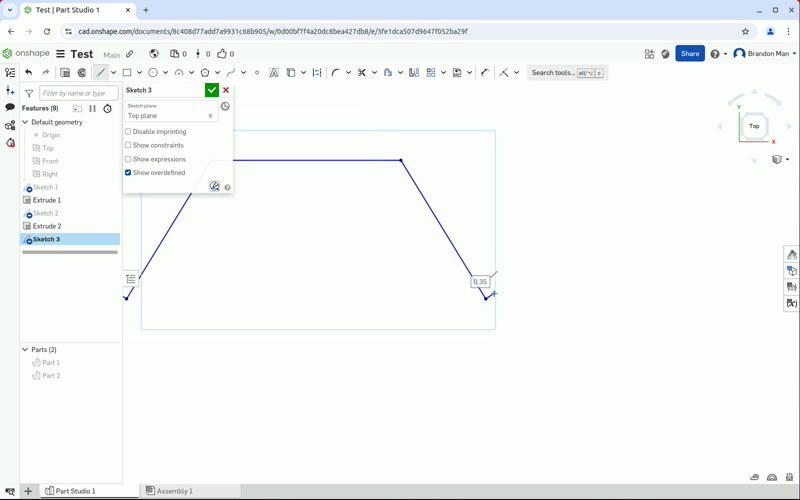
scroll(-6)
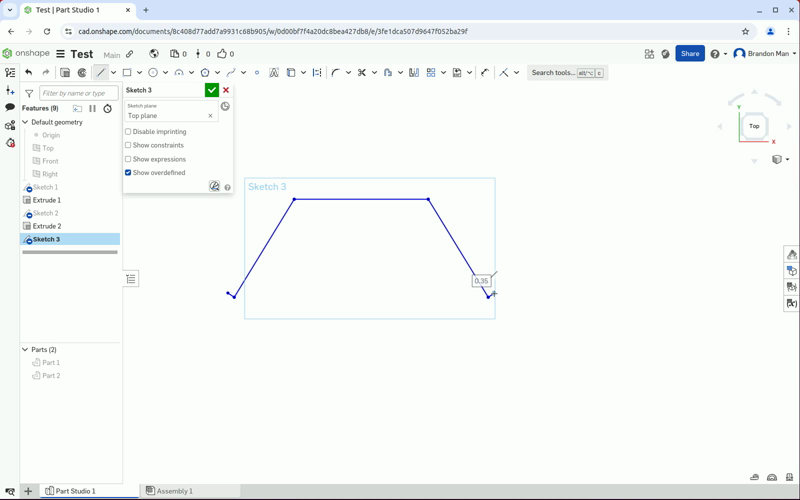
scroll(-6)
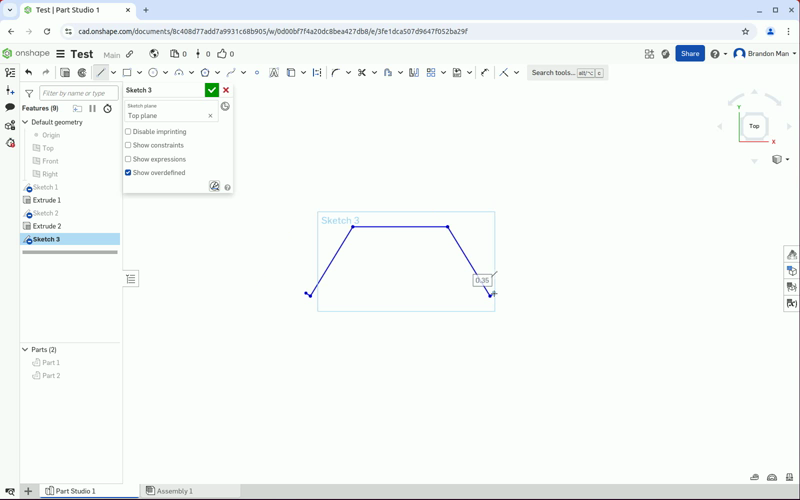
scroll(-6)
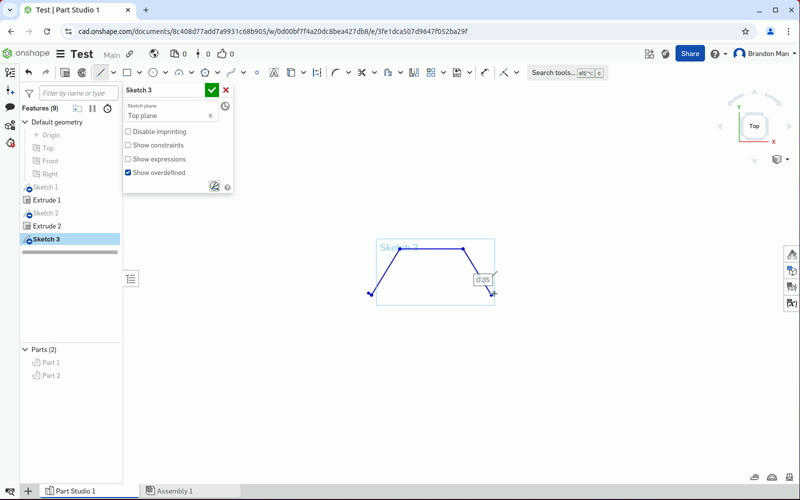
scroll(-6)
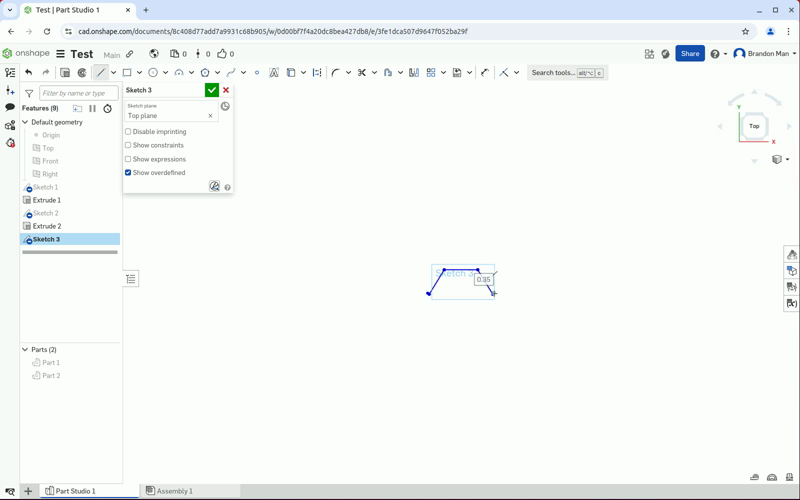
key_up(shift)
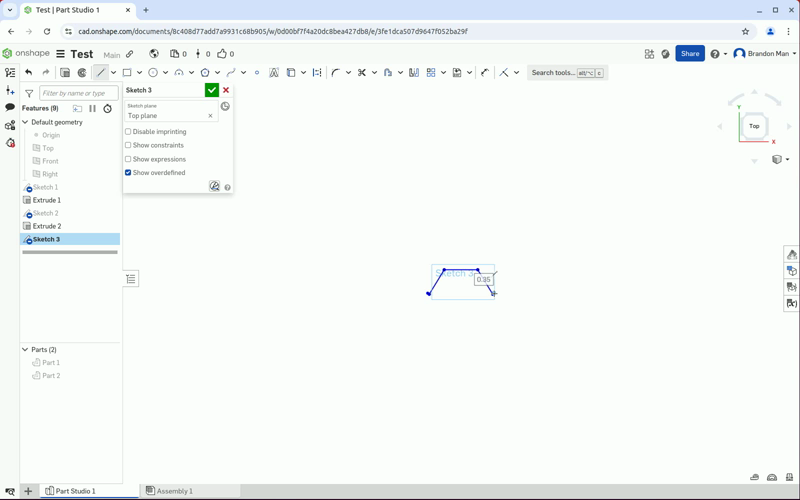
key_down(shift)
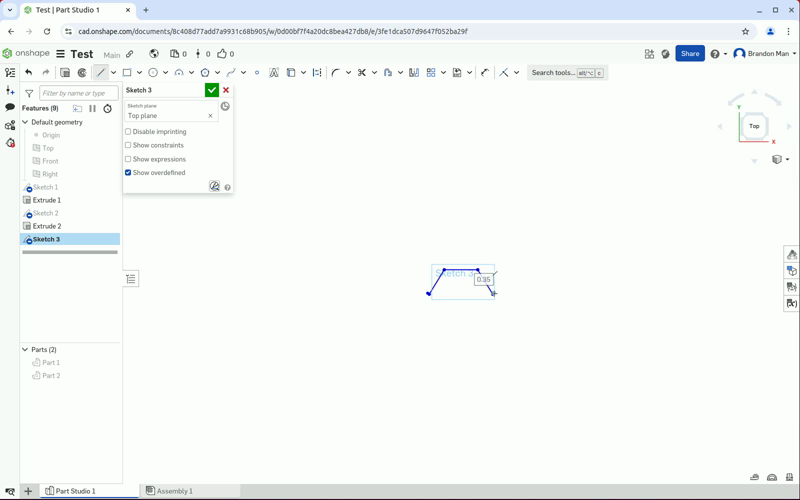
mouse_move(524, 293)
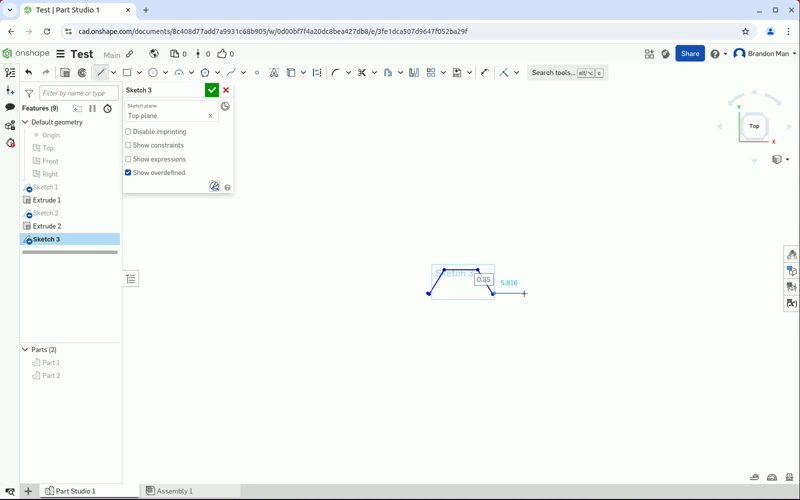
mouse_move(479, 267)
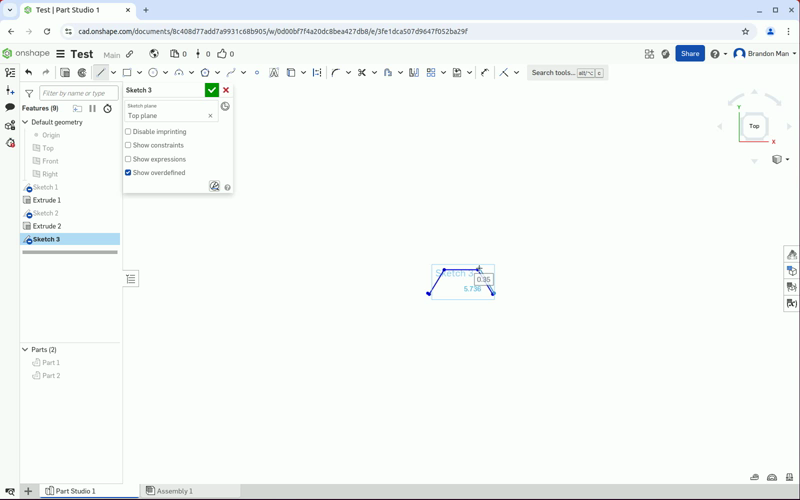
scroll(6)
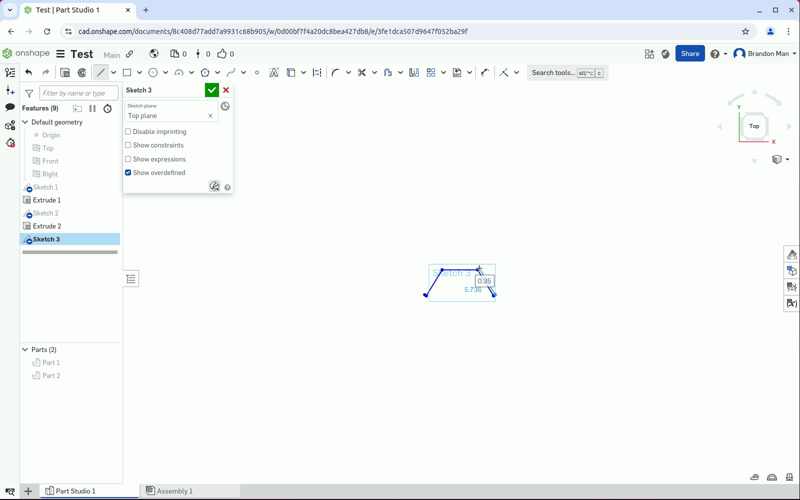
scroll(6)
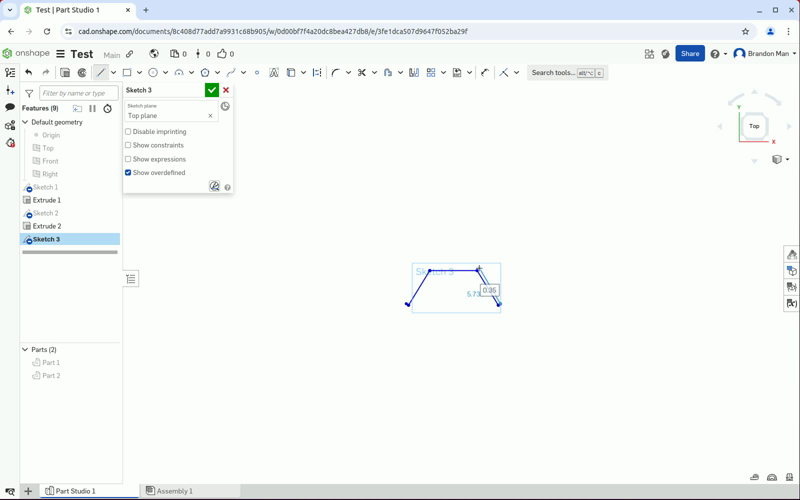
scroll(6)
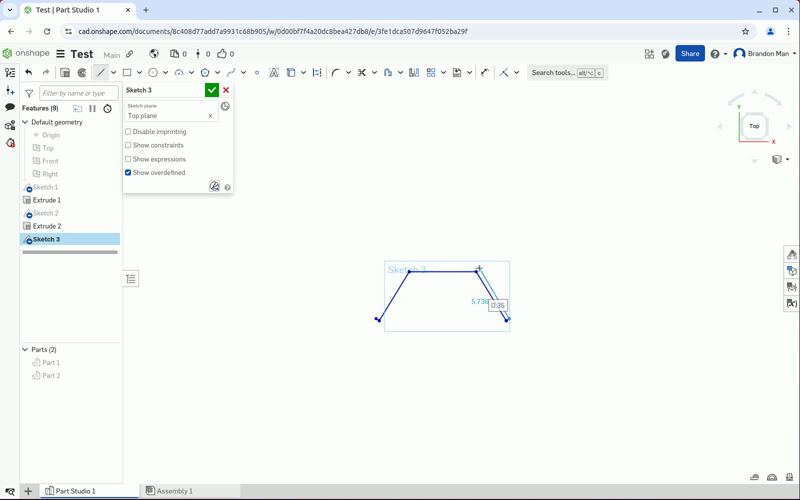
scroll(6)
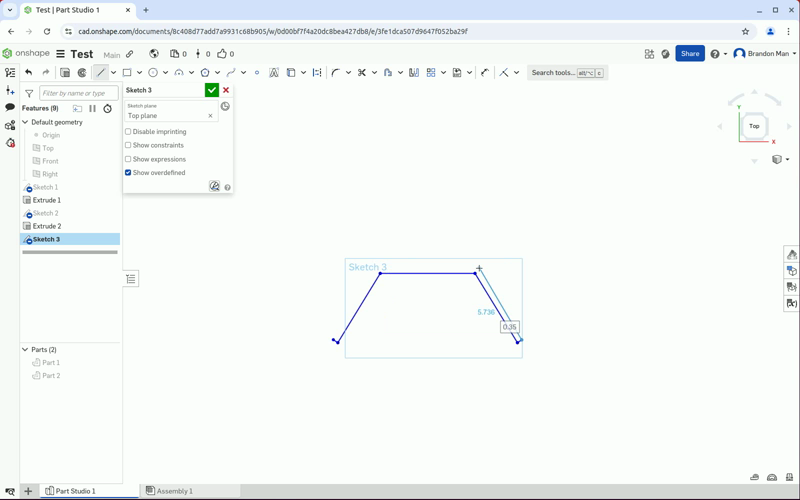
scroll(6)
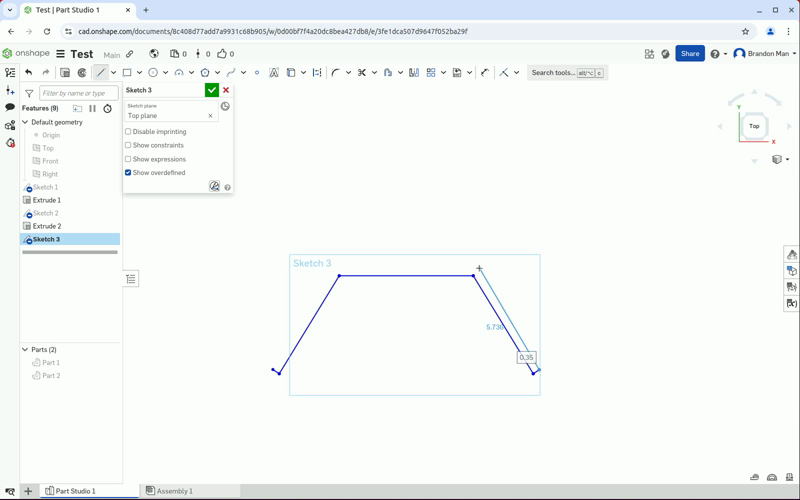
scroll(6)
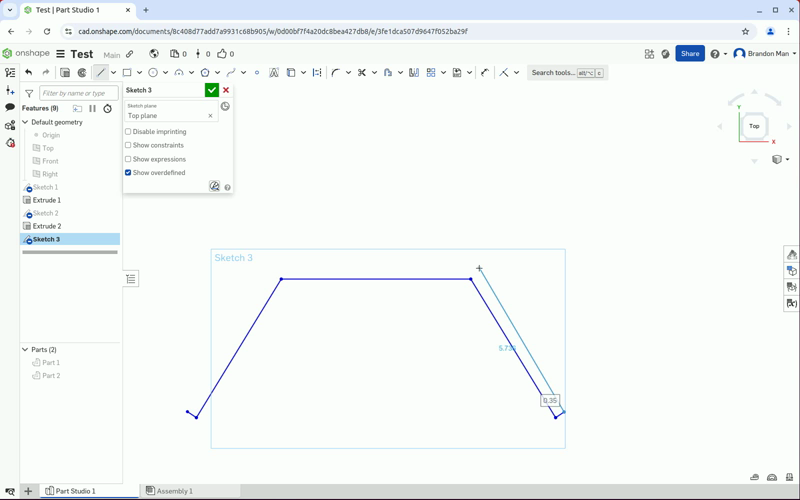
scroll(6)
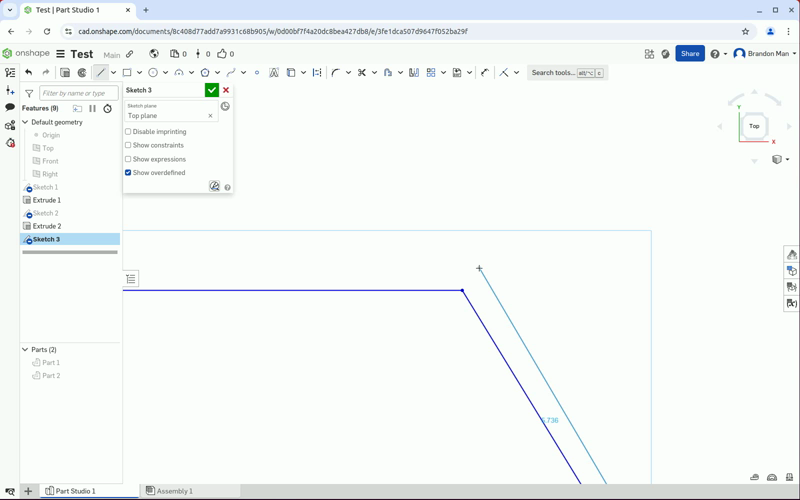
click(479, 267)
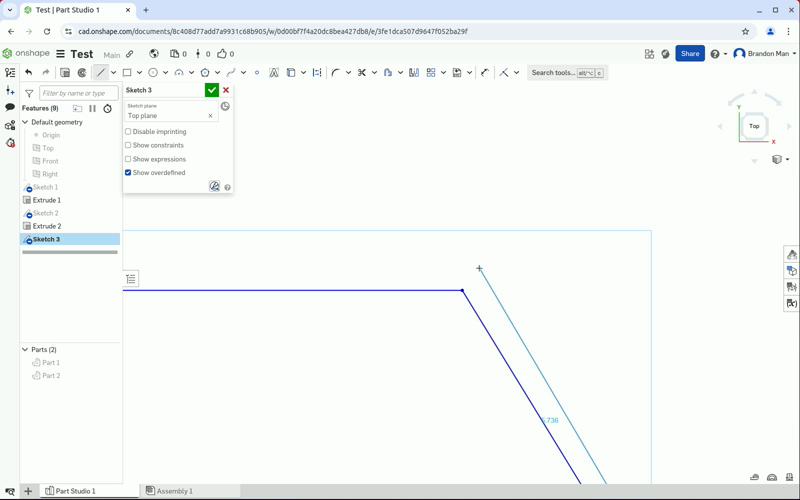
scroll(-6)
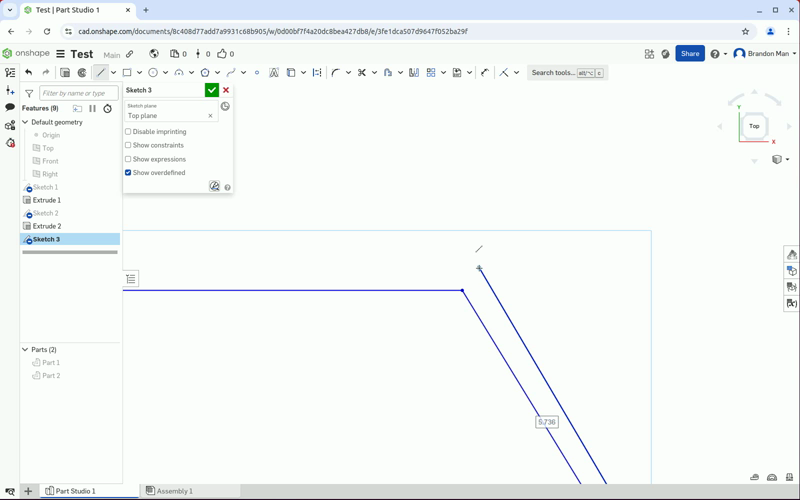
scroll(-6)
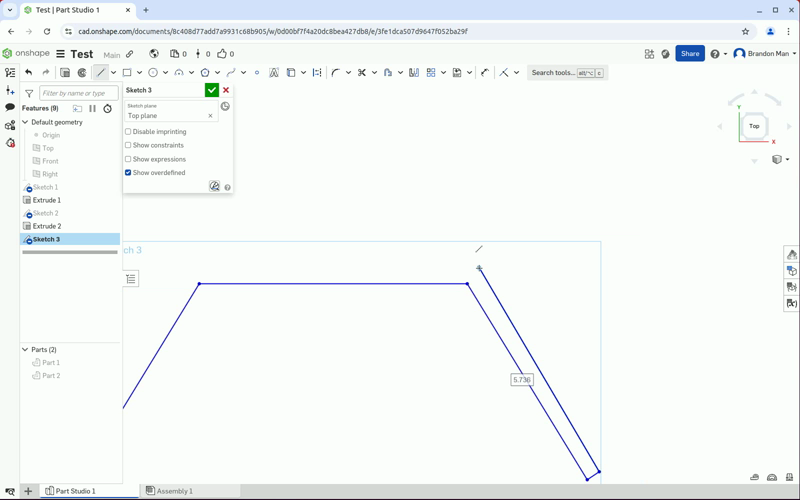
scroll(-6)
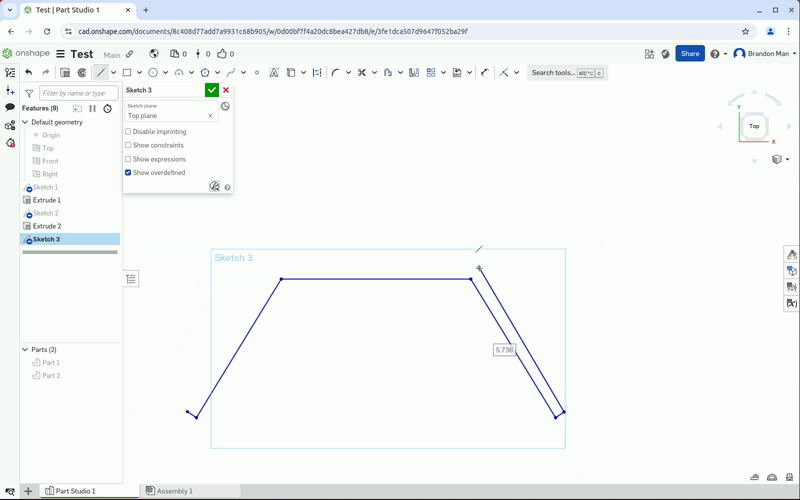
scroll(-6)
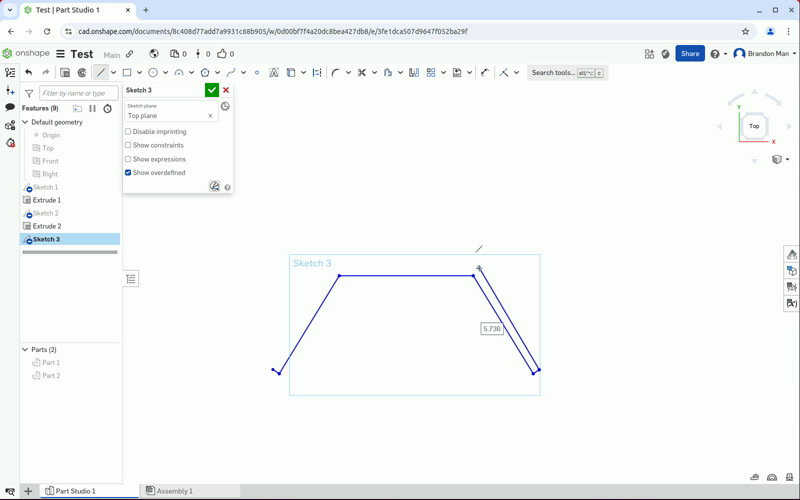
scroll(-6)
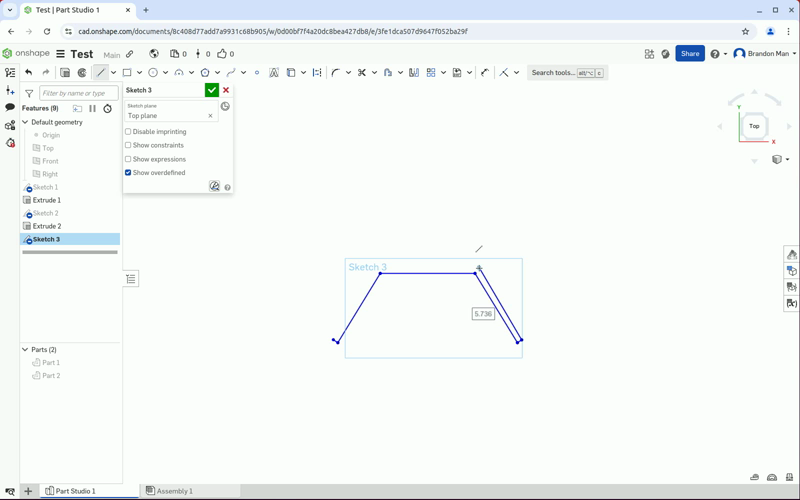
scroll(-6)
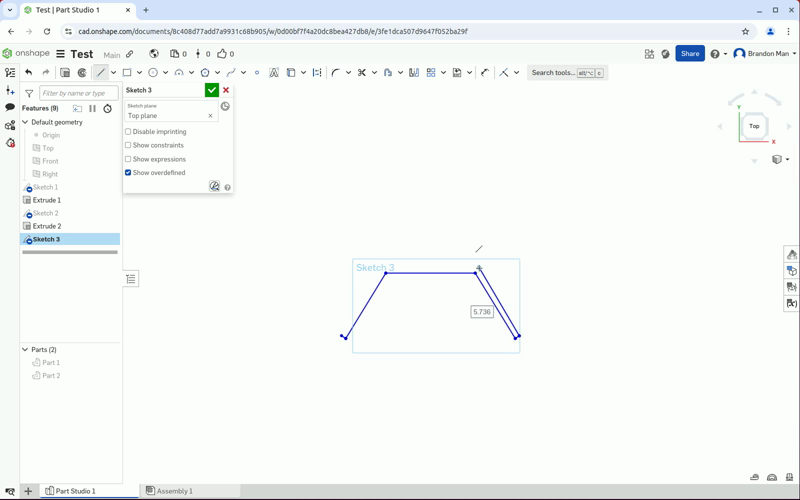
scroll(-6)
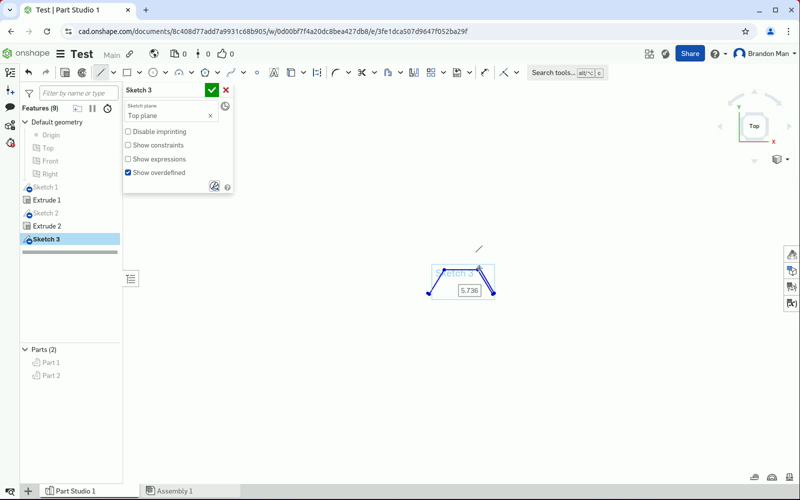
key_up(shift)
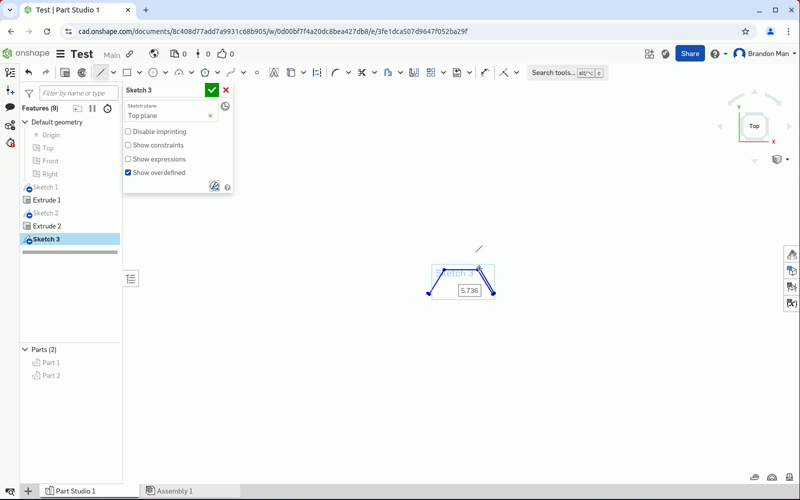
key_down(shift)
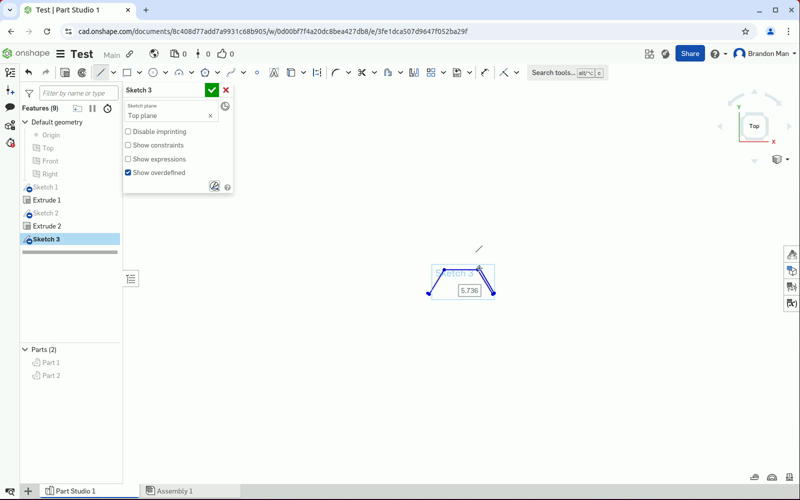
mouse_move(509, 267)
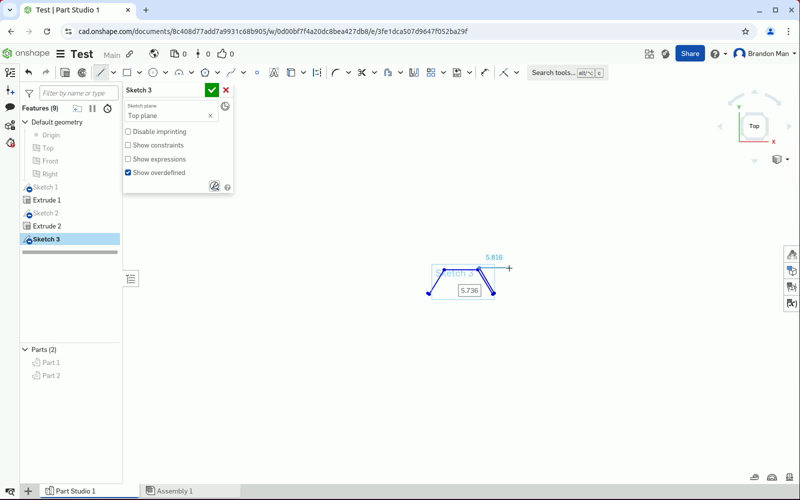
mouse_move(442, 267)
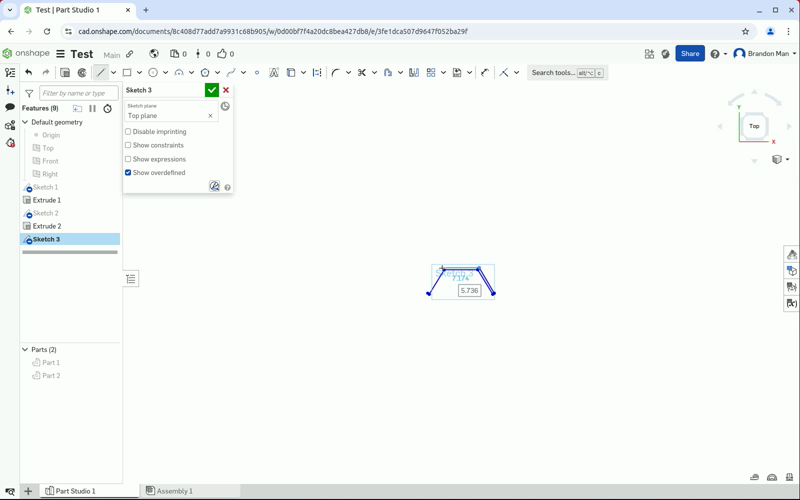
scroll(6)
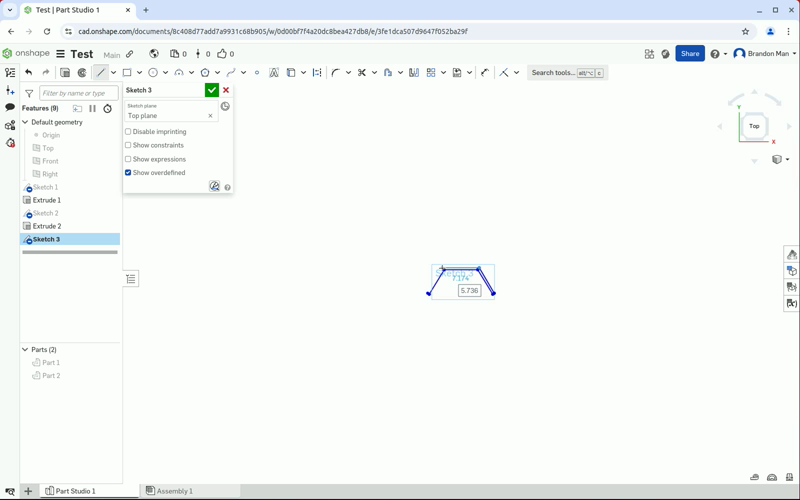
scroll(6)
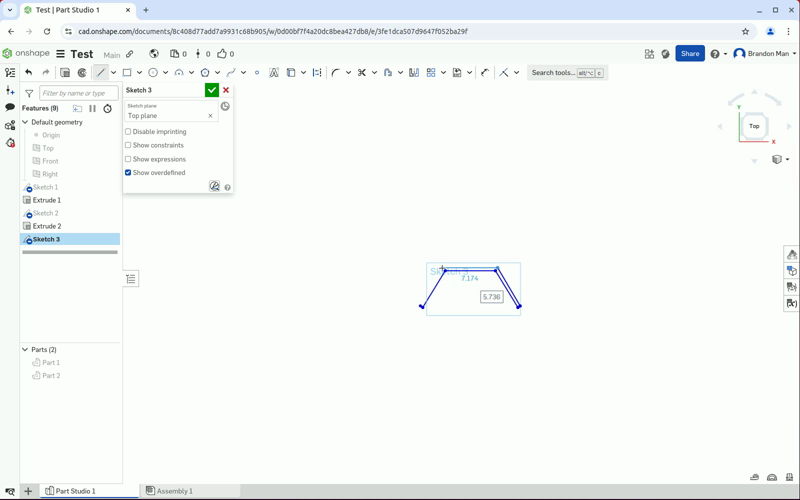
scroll(6)
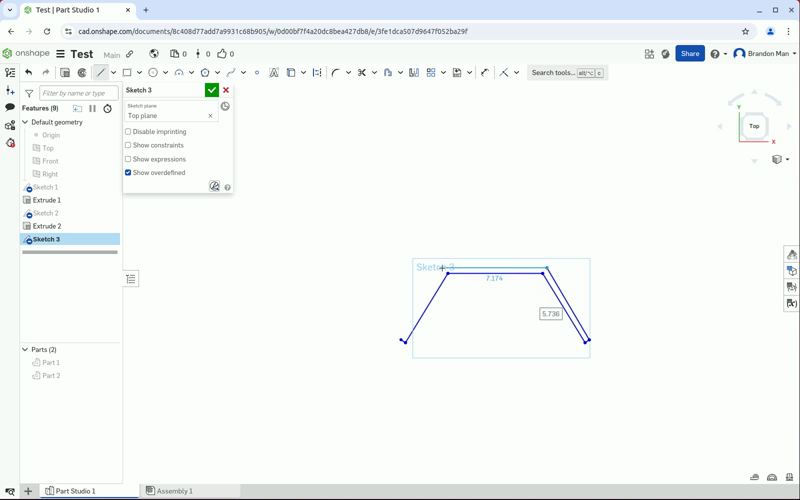
scroll(6)
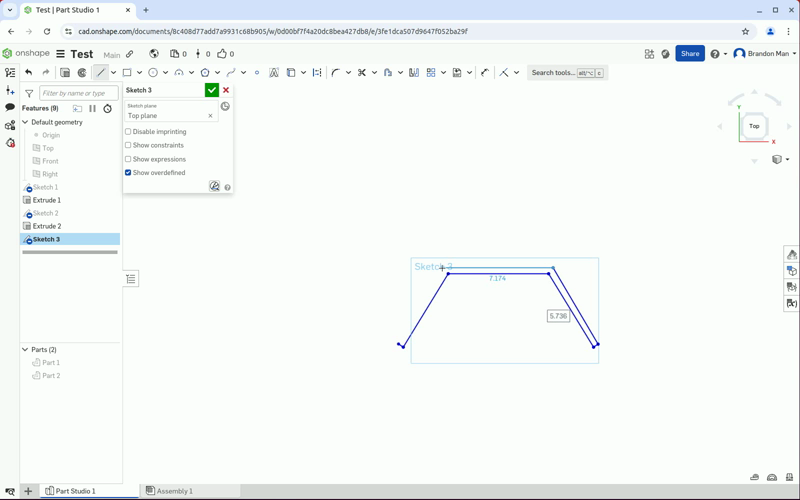
scroll(6)
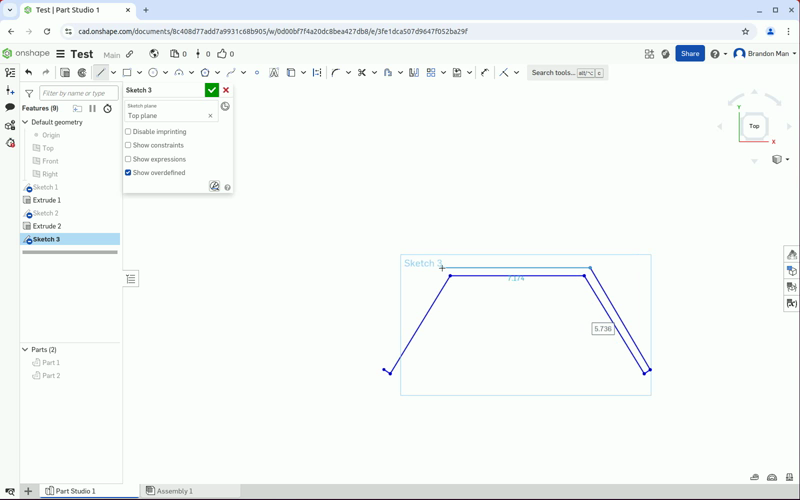
scroll(6)
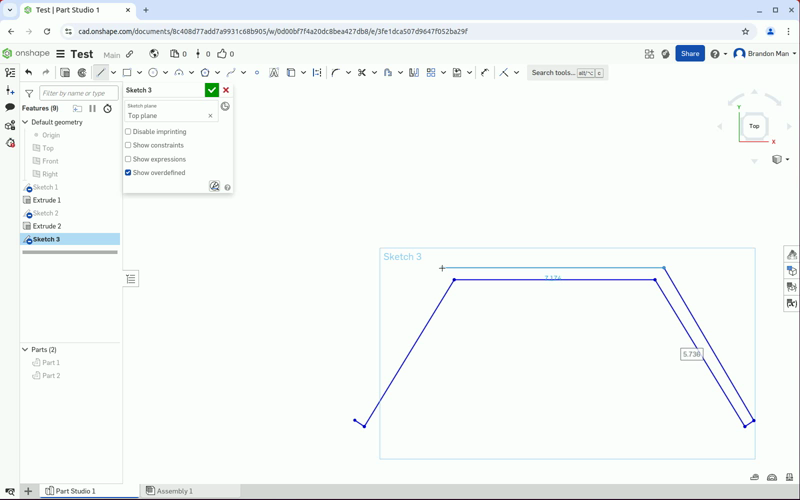
scroll(6)
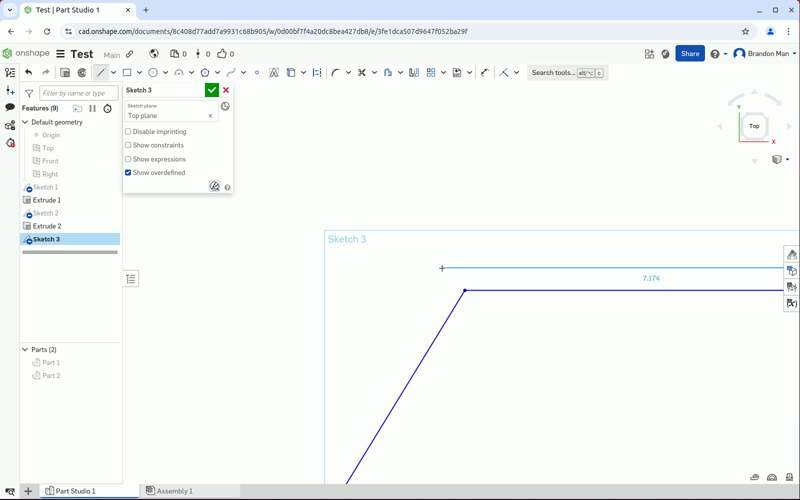
click(442, 267)
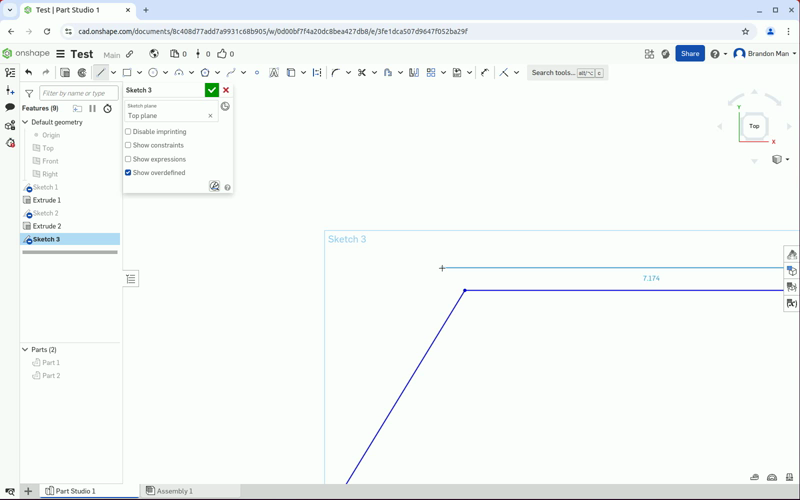
scroll(-6)
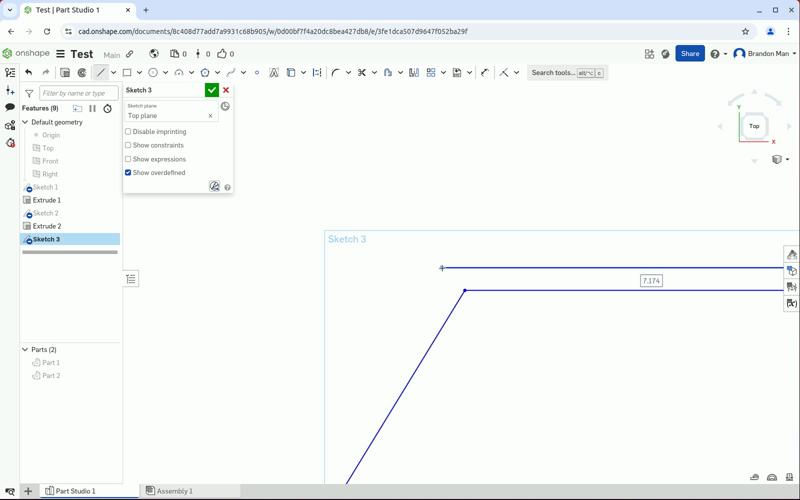
scroll(-6)
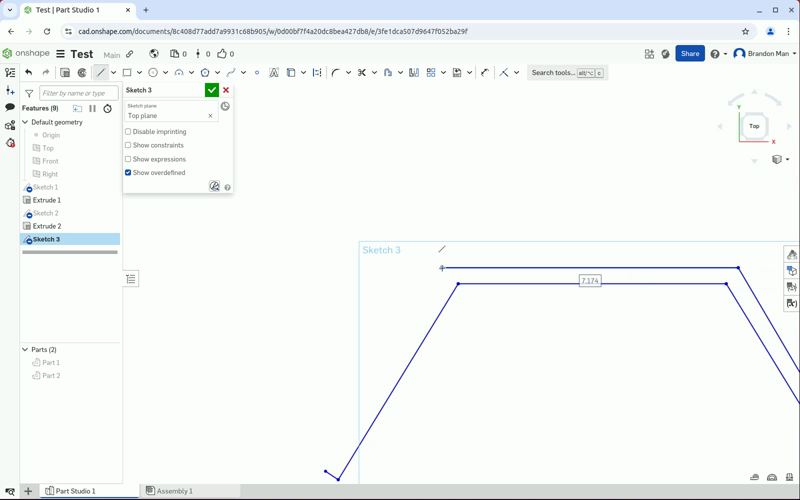
scroll(-6)
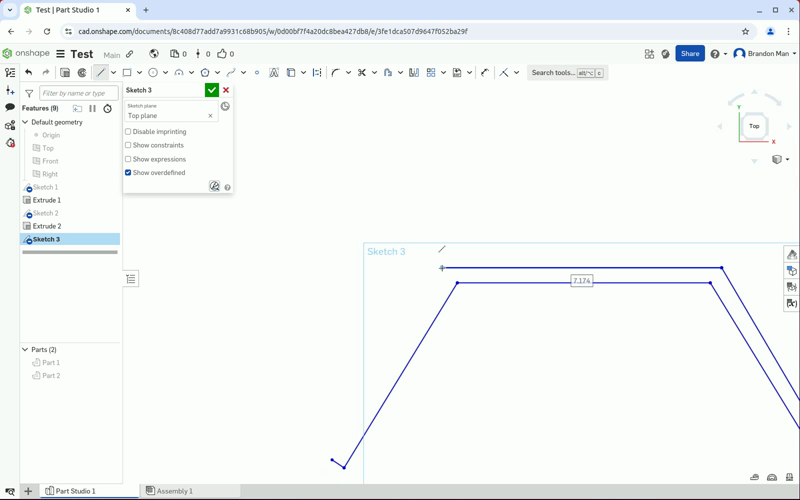
scroll(-6)
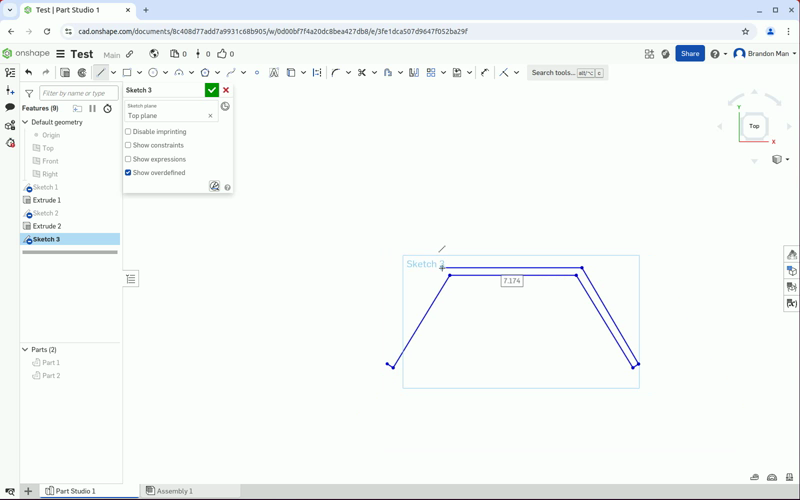
scroll(-6)
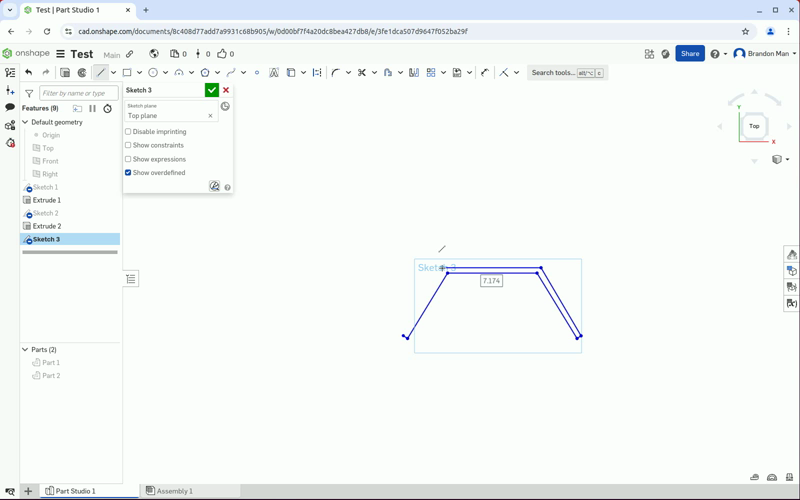
scroll(-6)
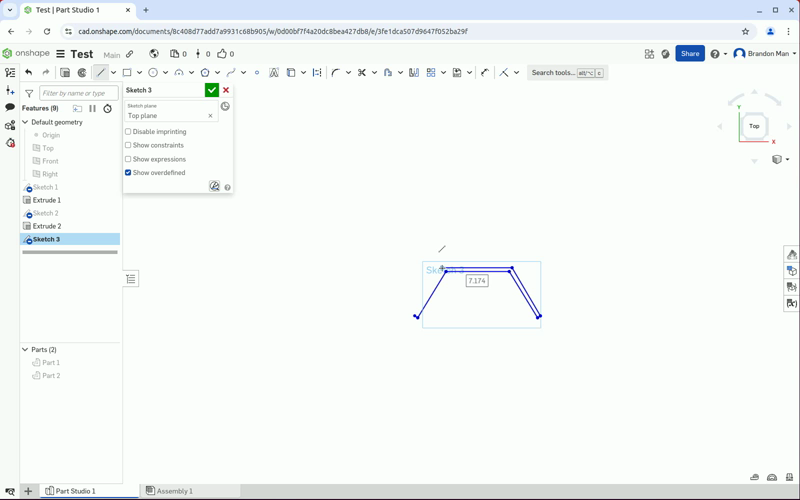
scroll(-6)
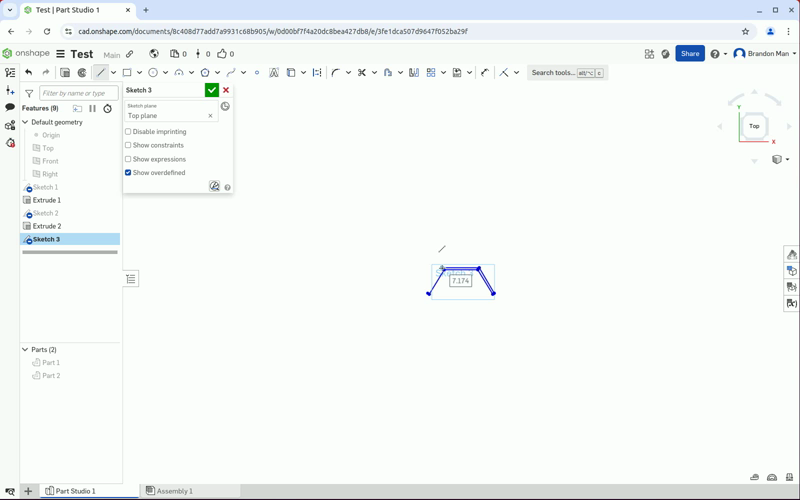
key_up(shift)
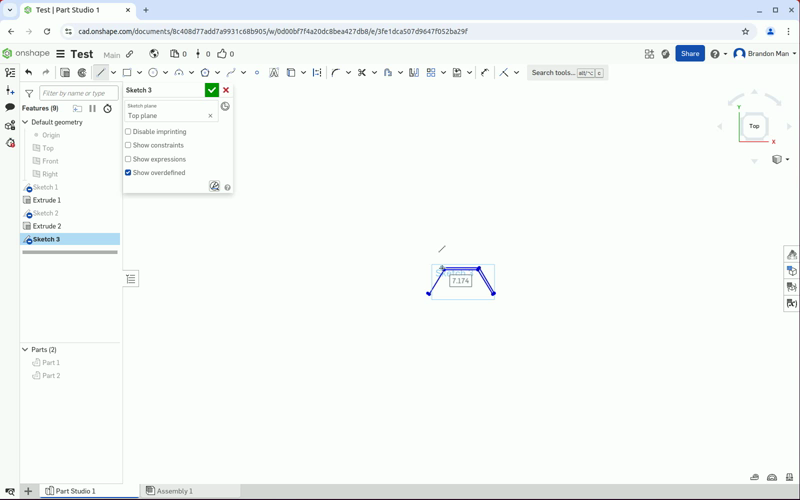
mouse_move(472, 267)
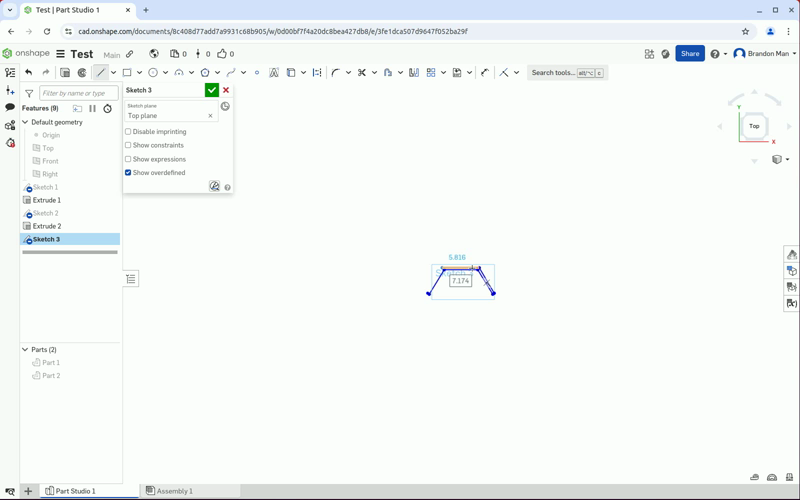
key_down(shift)
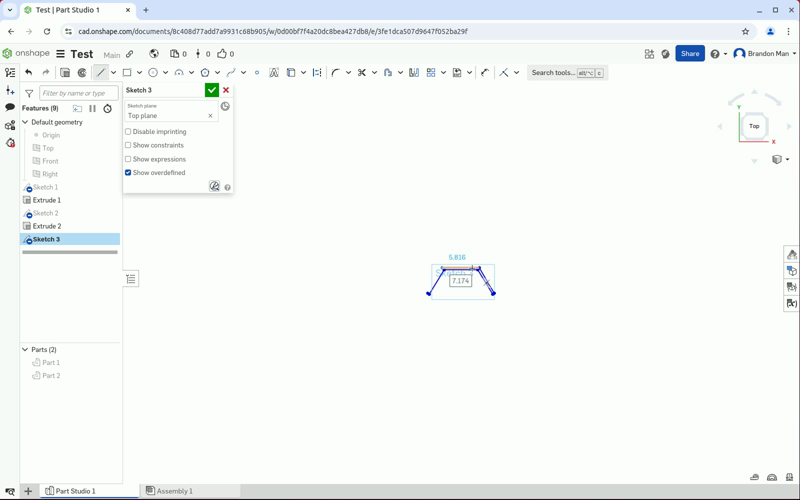
mouse_move(427, 293)
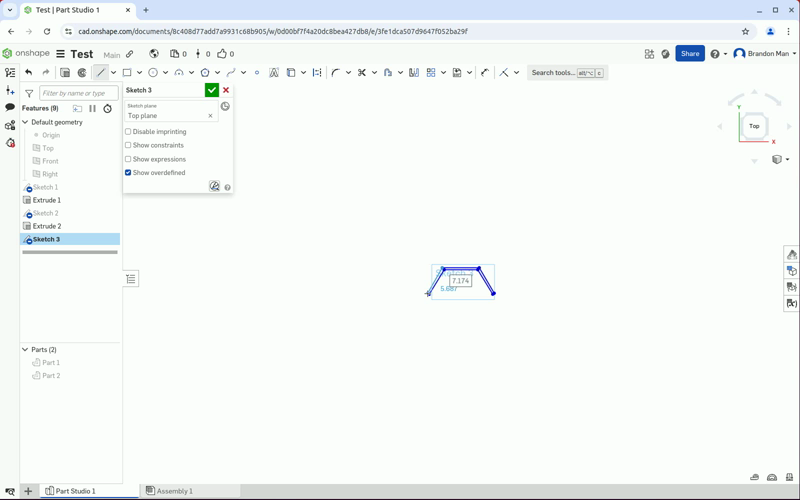
scroll(6)
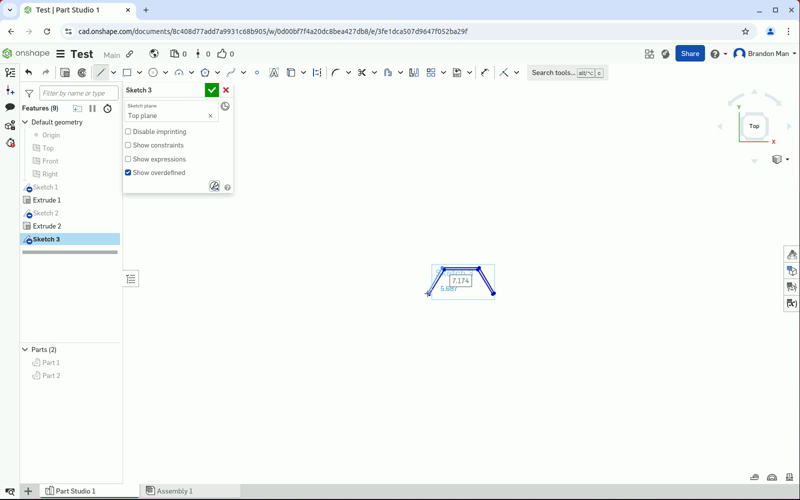
scroll(6)
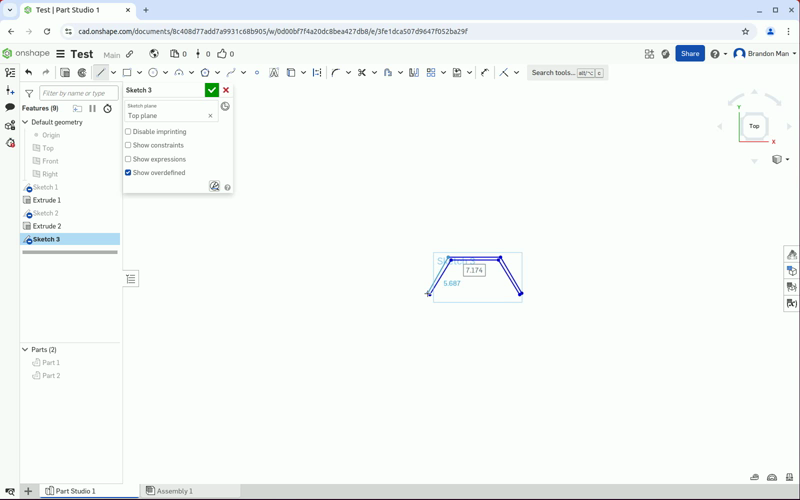
scroll(6)
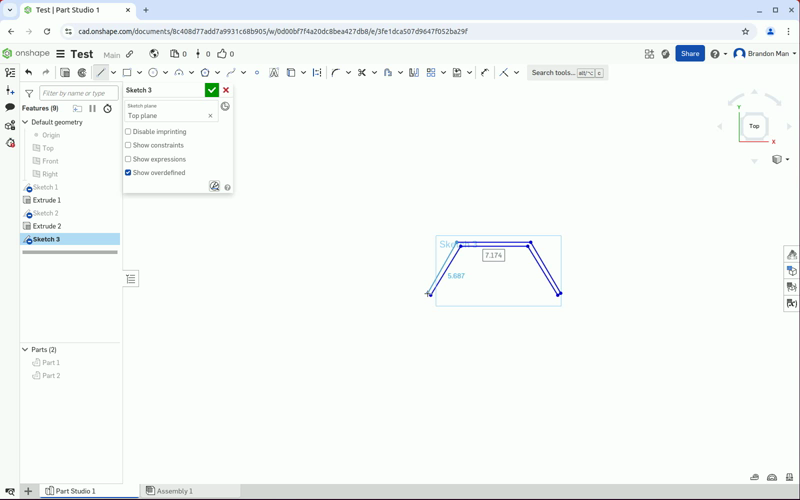
scroll(6)
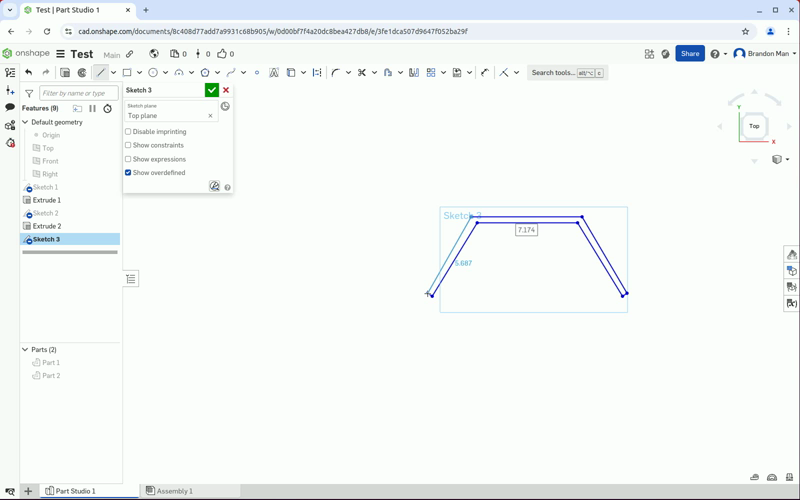
scroll(6)
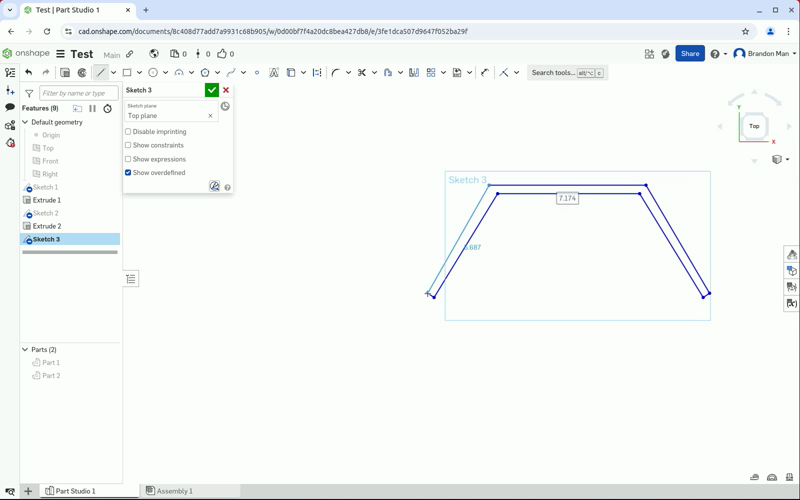
scroll(6)
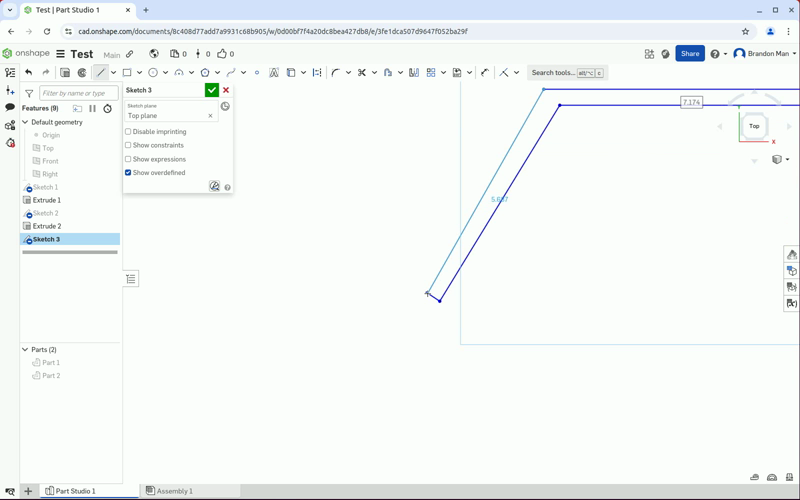
scroll(6)
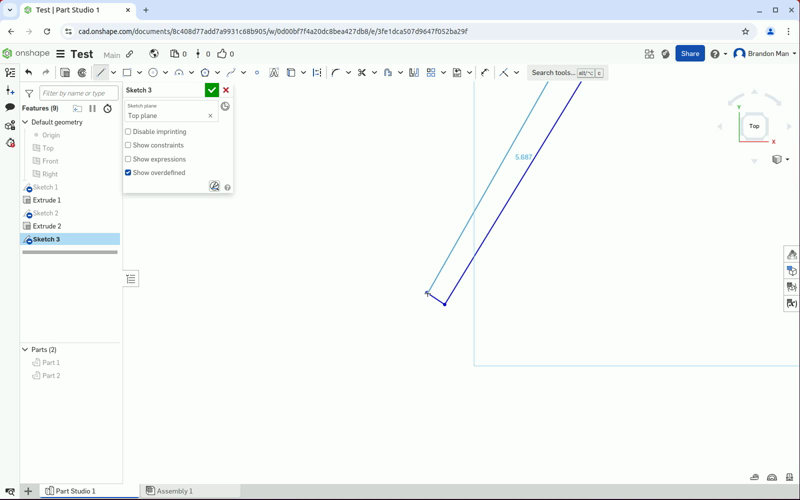
key_up(shift)
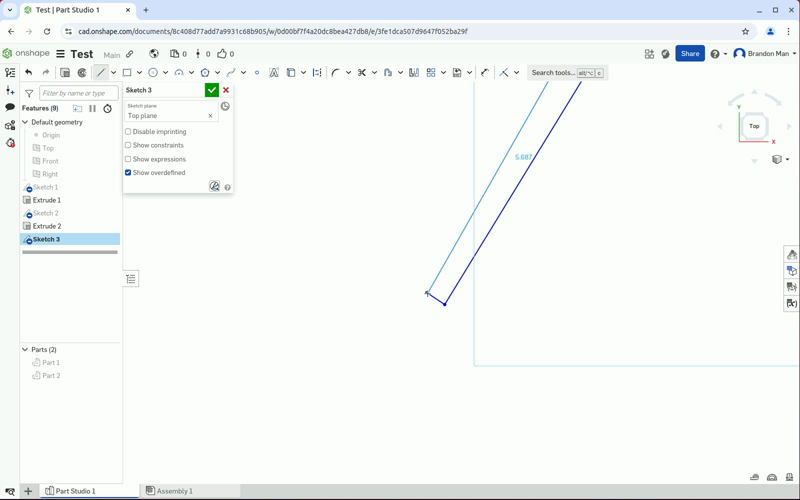
click(427, 293)
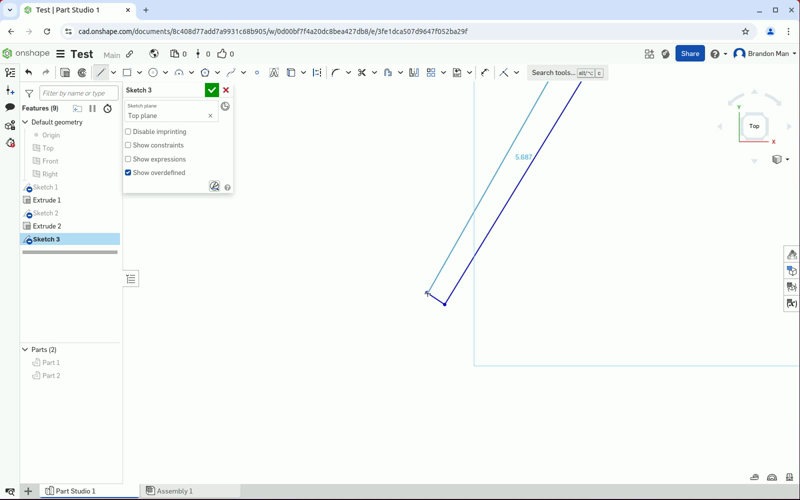
scroll(-6)
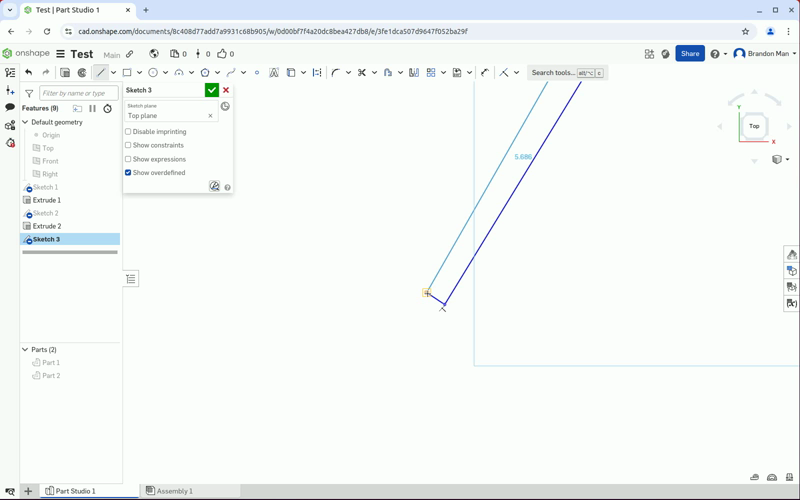
scroll(-6)
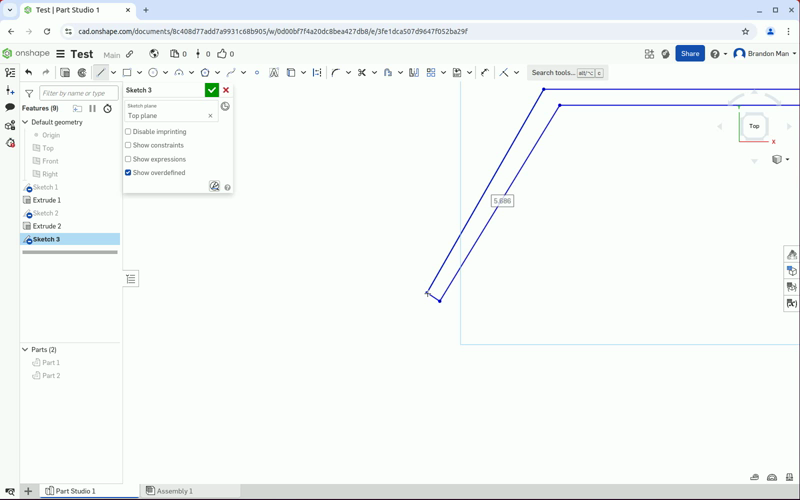
scroll(-6)
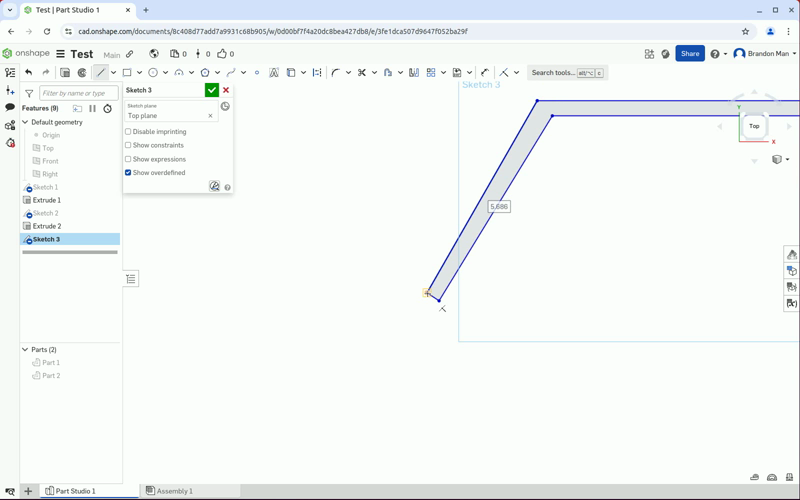
scroll(-6)
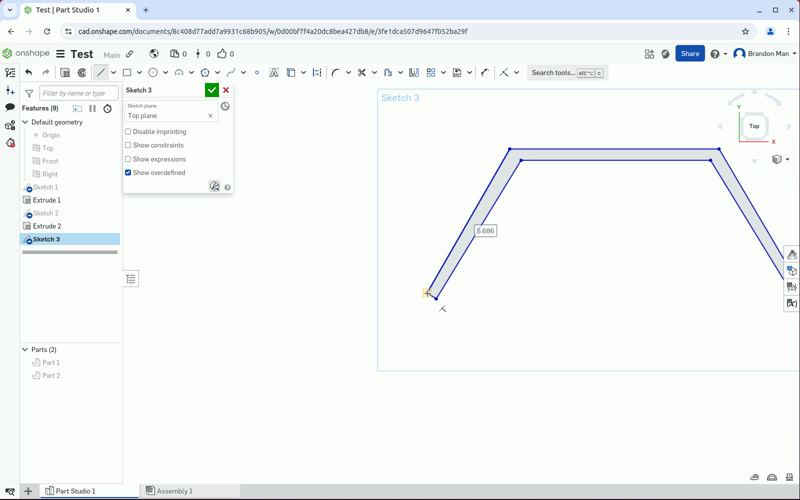
scroll(-6)
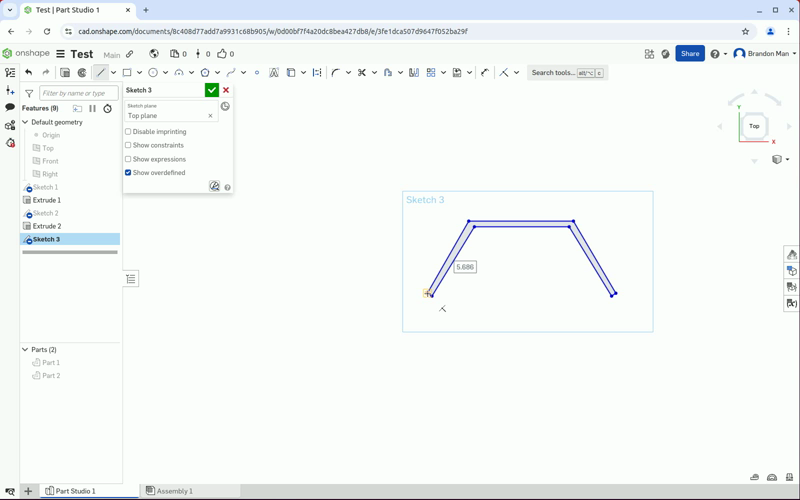
scroll(-6)
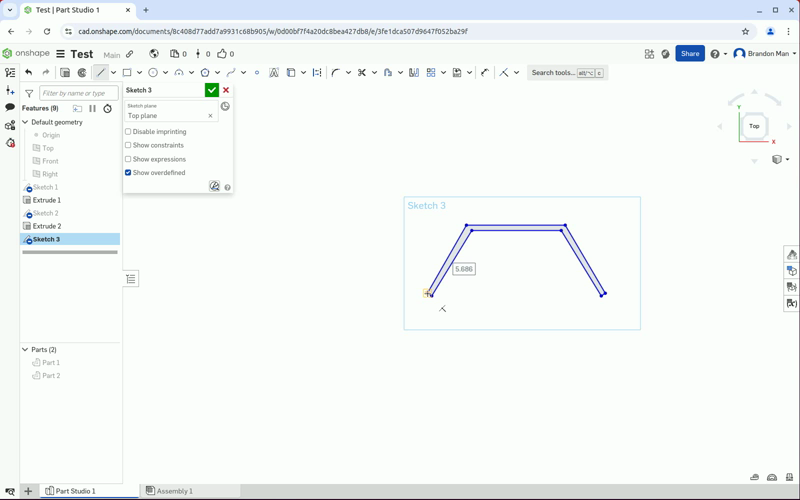
scroll(-6)
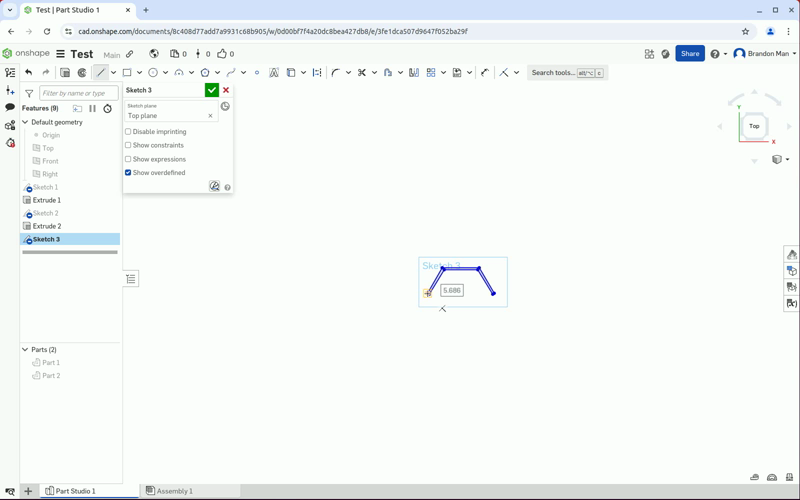
key(esc)
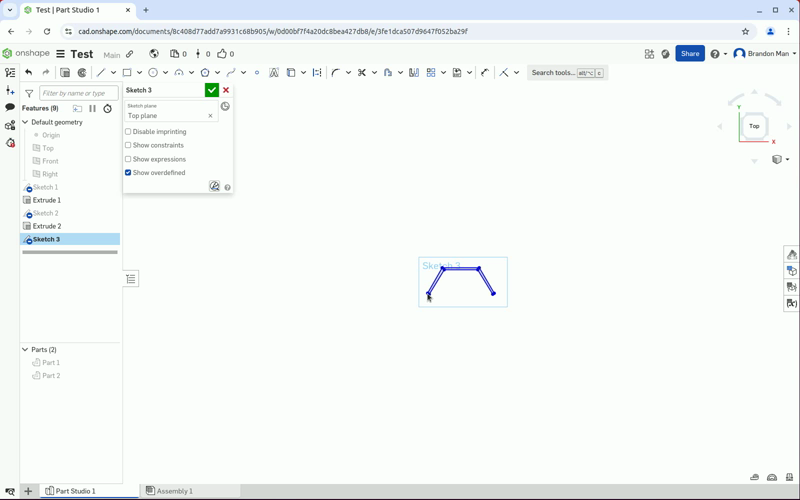
mouse_move(442, 270)
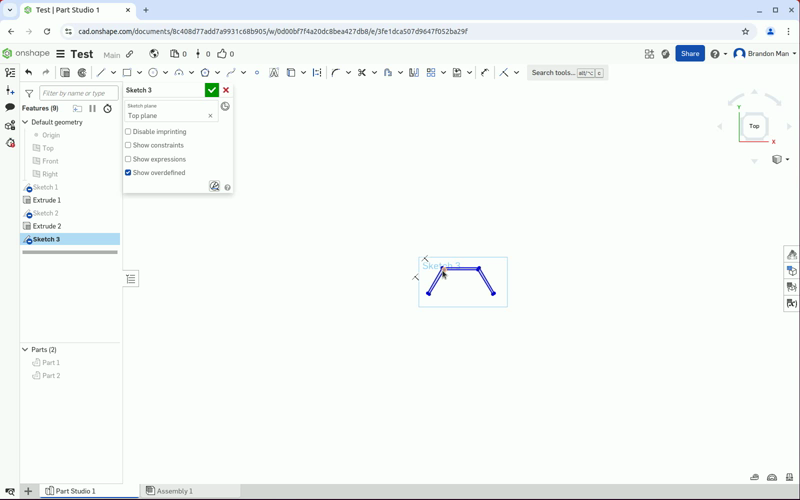
scroll(6)
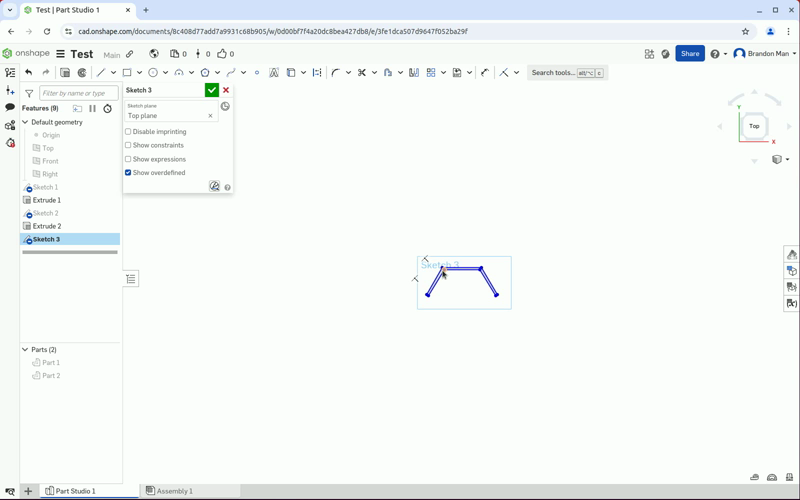
scroll(6)
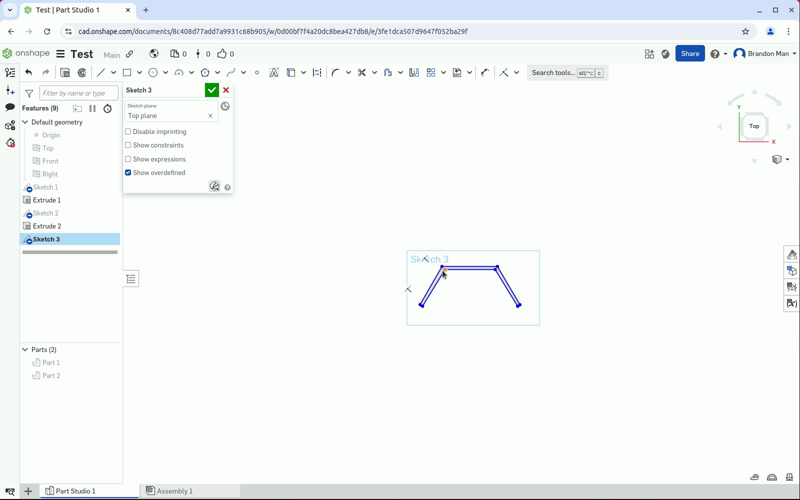
scroll(6)
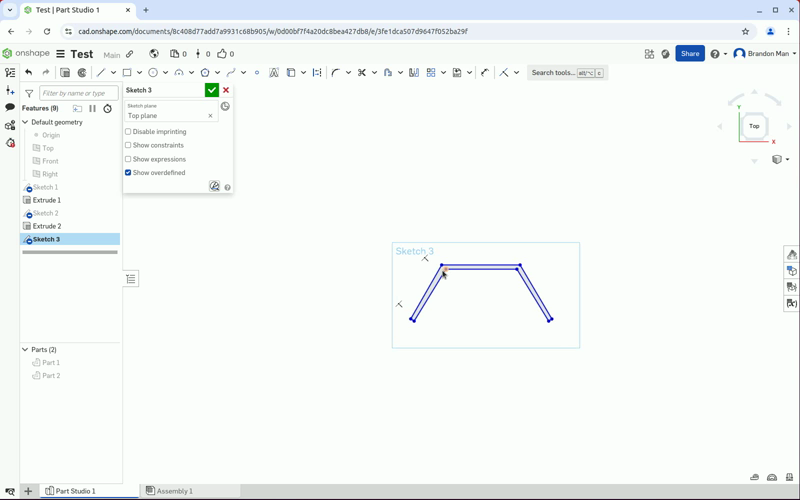
scroll(6)
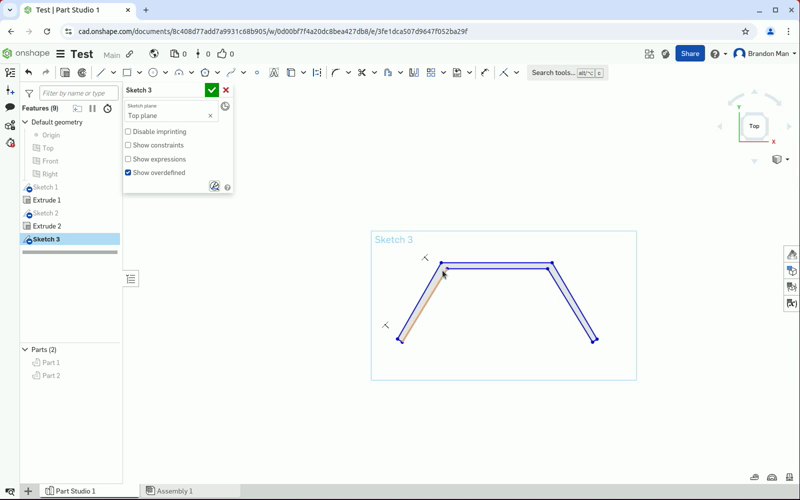
scroll(6)
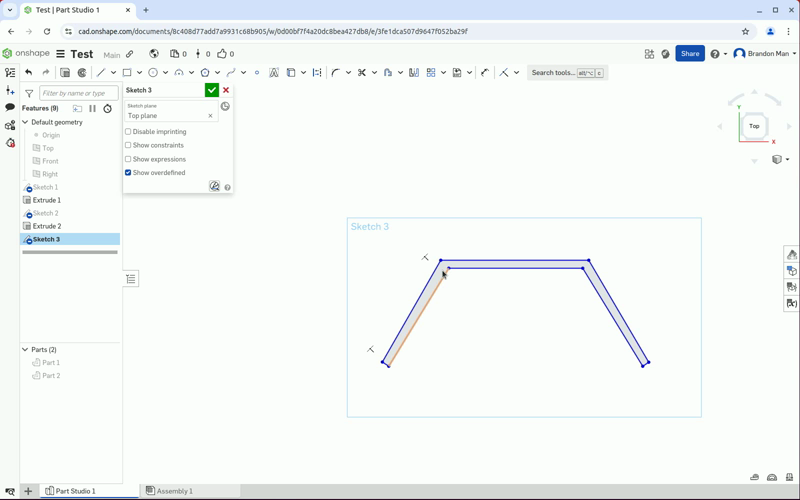
scroll(6)
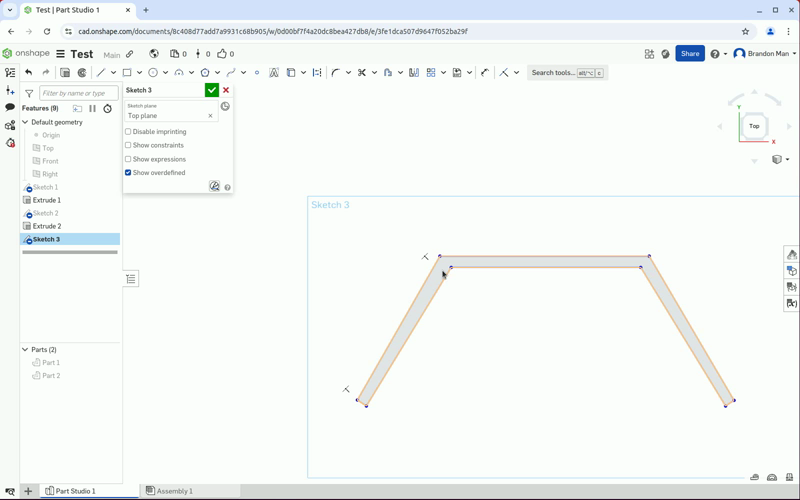
scroll(6)
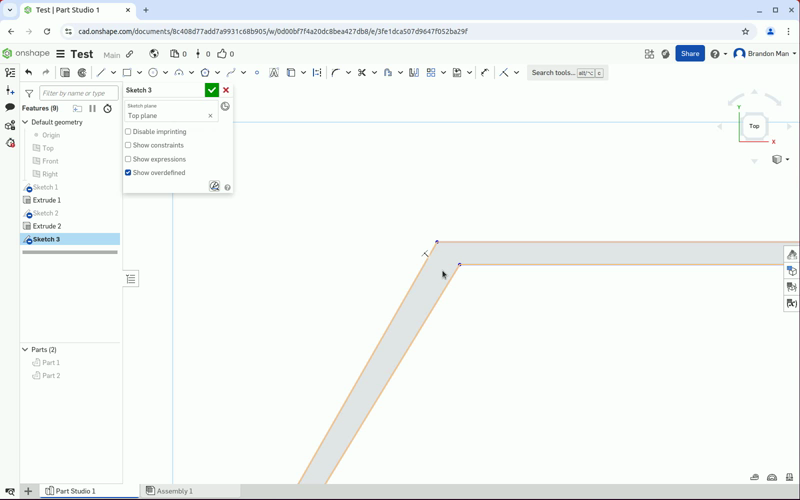
click(442, 270)
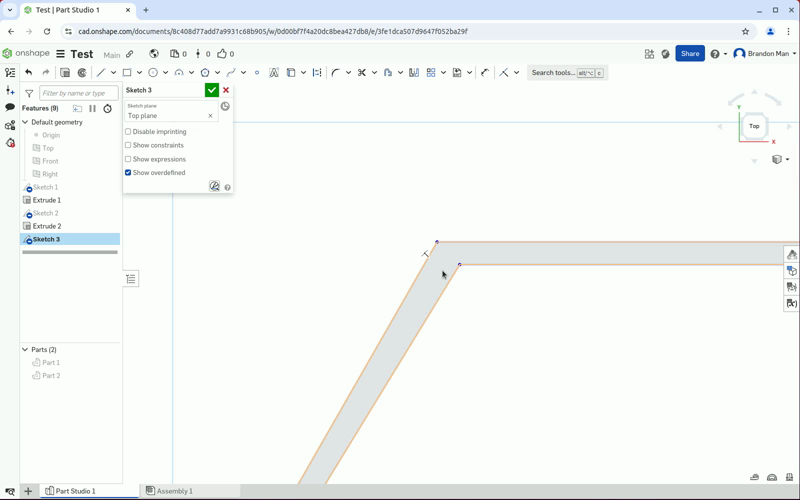
scroll(-6)
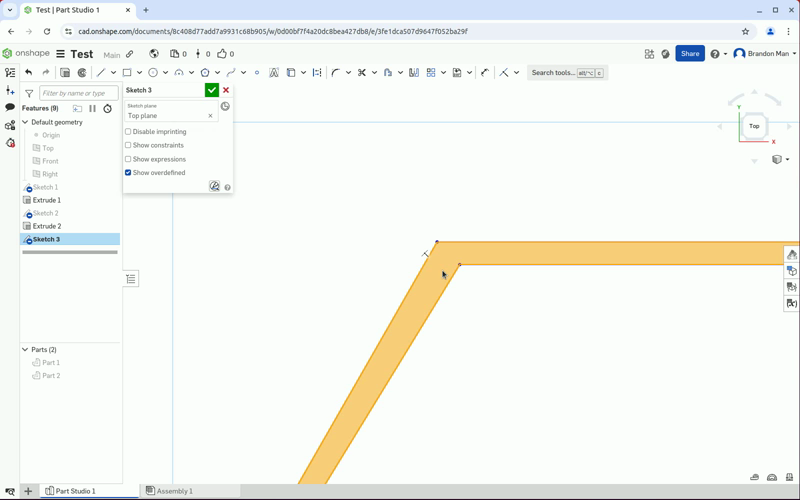
scroll(-6)
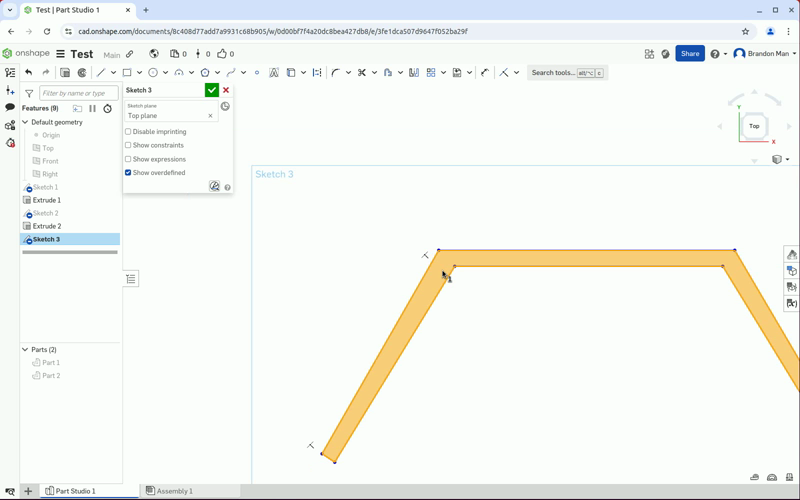
scroll(-6)
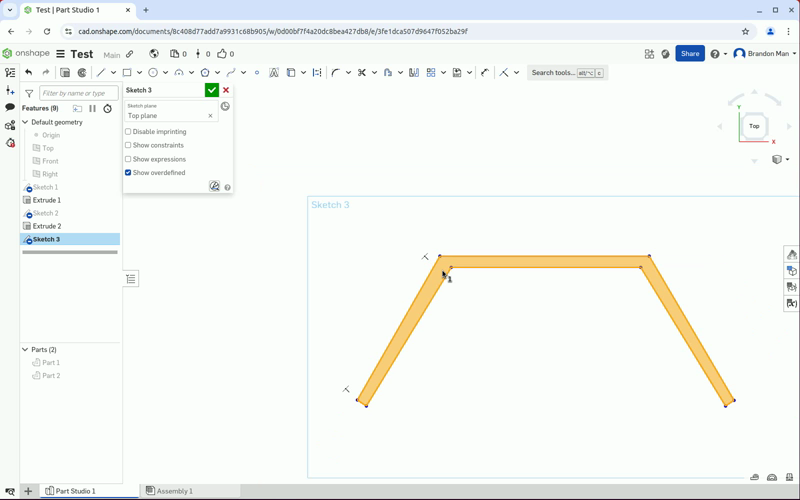
scroll(-6)
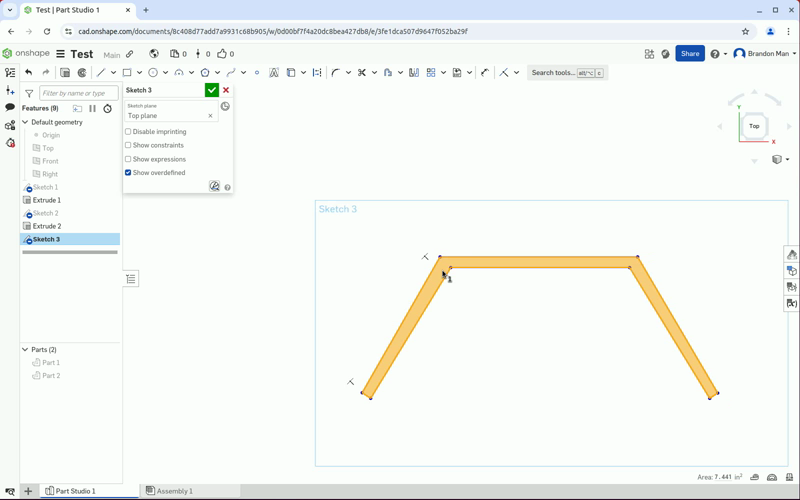
scroll(-6)
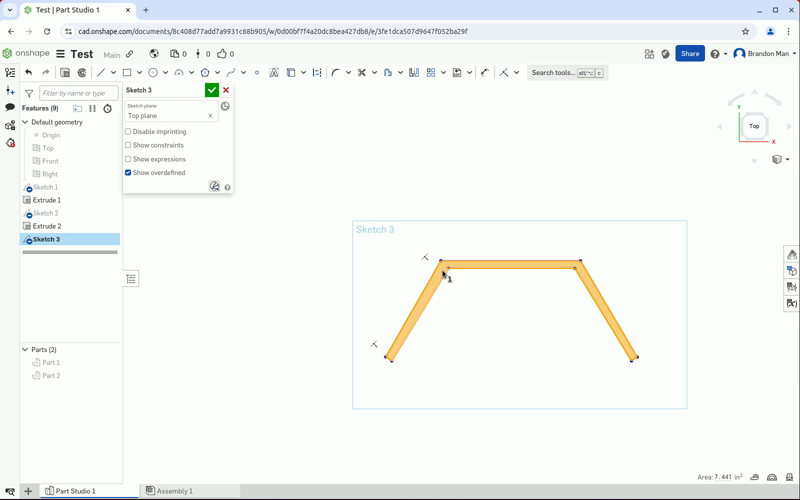
scroll(-6)
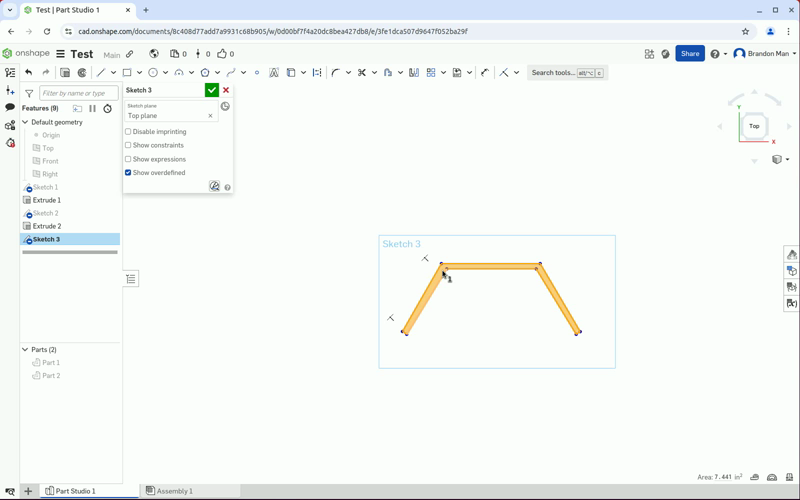
scroll(-6)
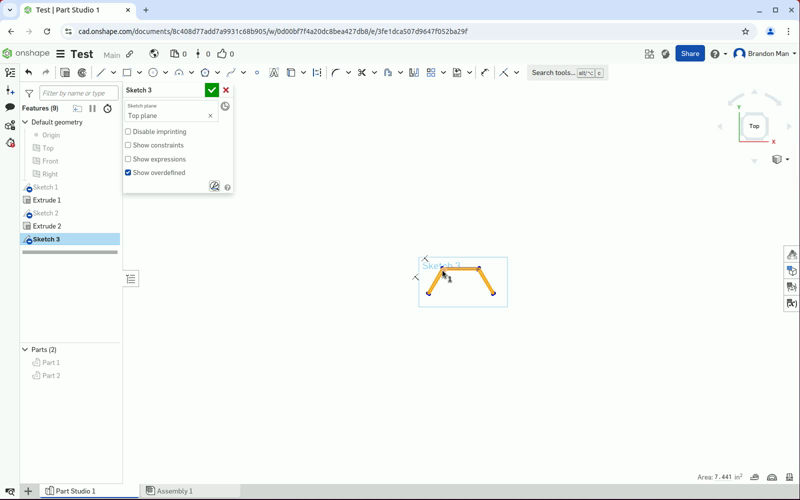
mouse_move(73, 352)
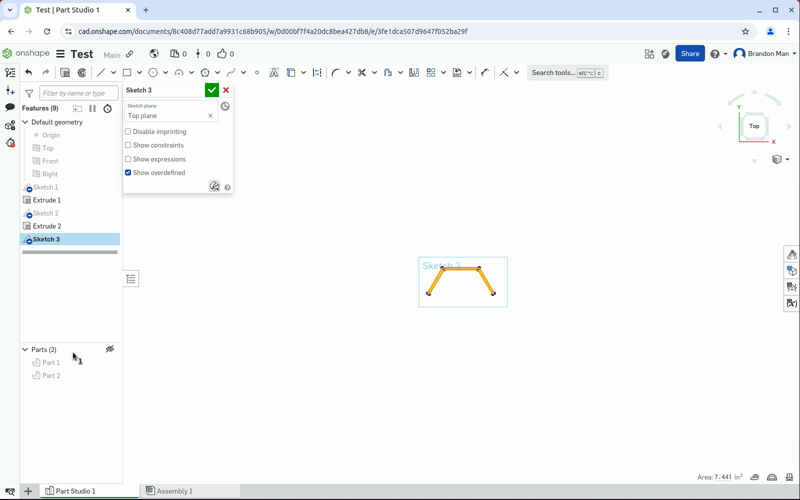
key(shift+y)
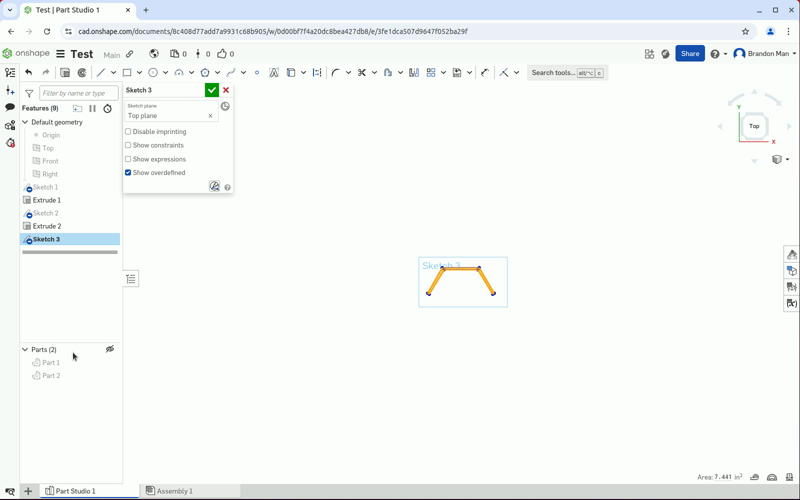
key(shift+e)
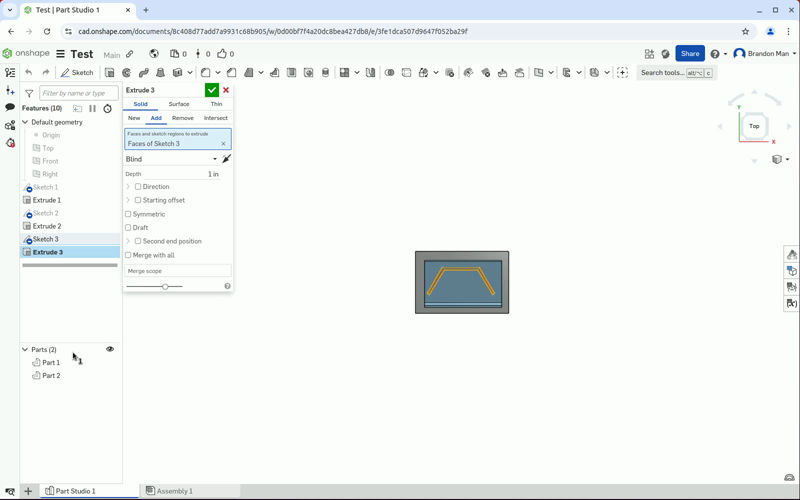
mouse_move(143, 106)
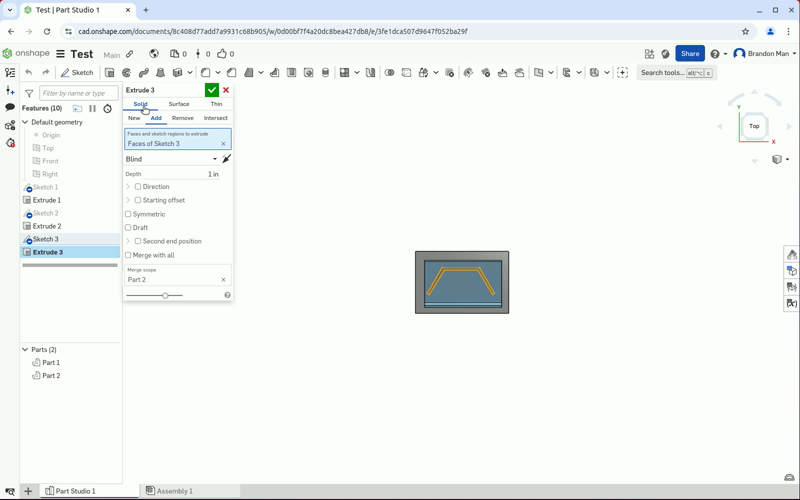
click(143, 106)
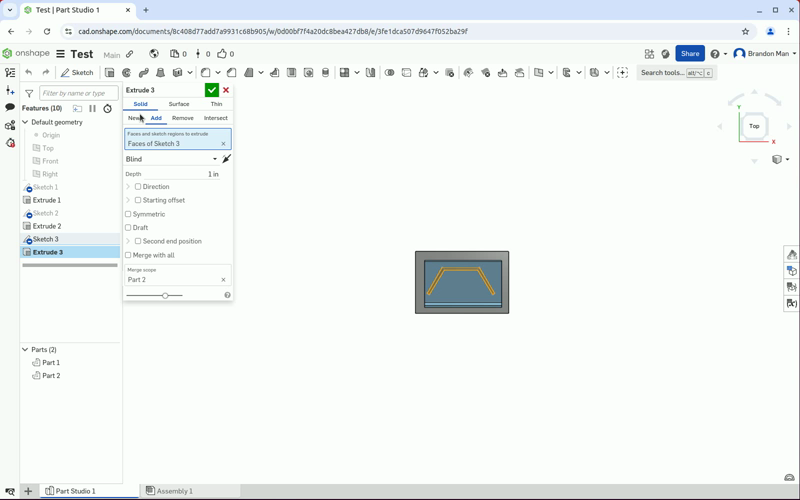
mouse_move(137, 120)
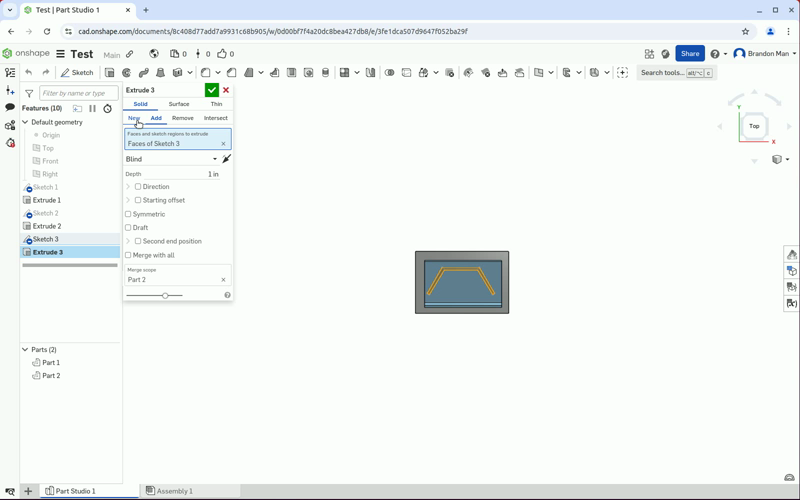
click(137, 120)
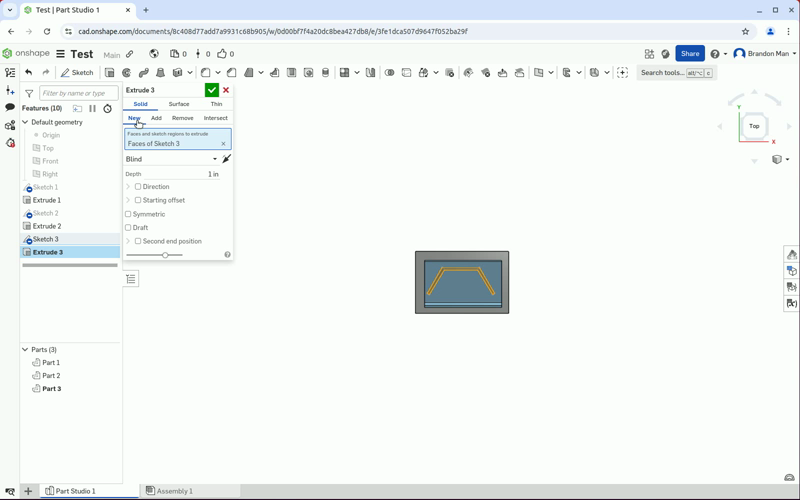
key(tab, 4)
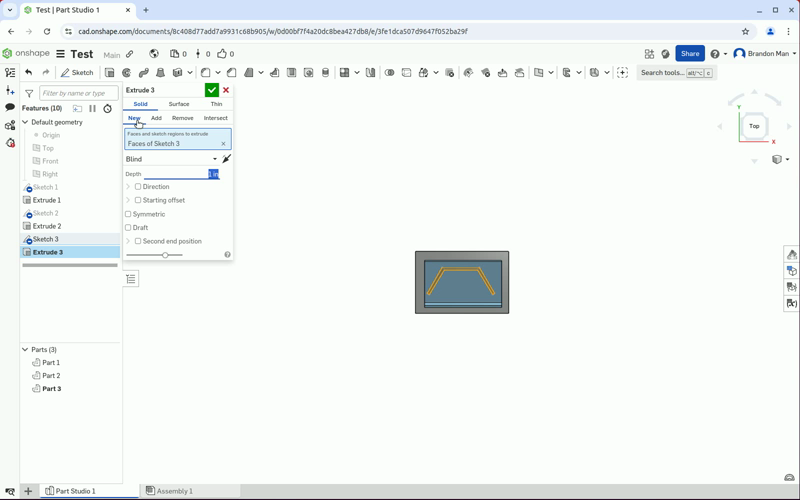
text(0.481)
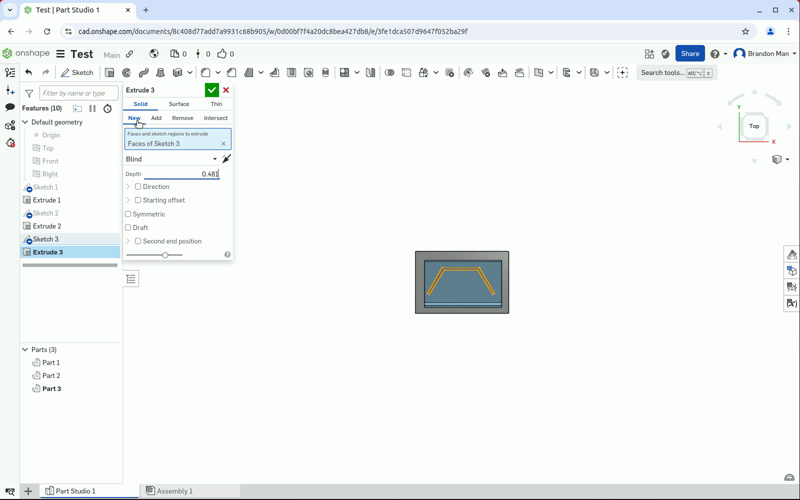
key(enter)
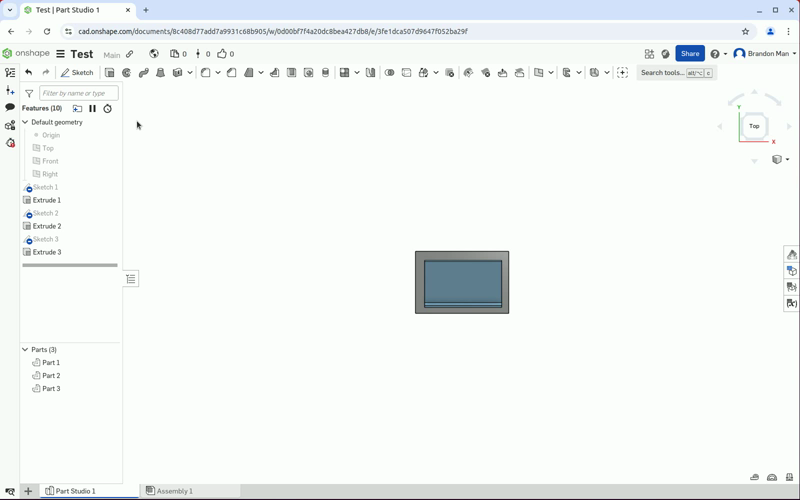
key(shift+h)
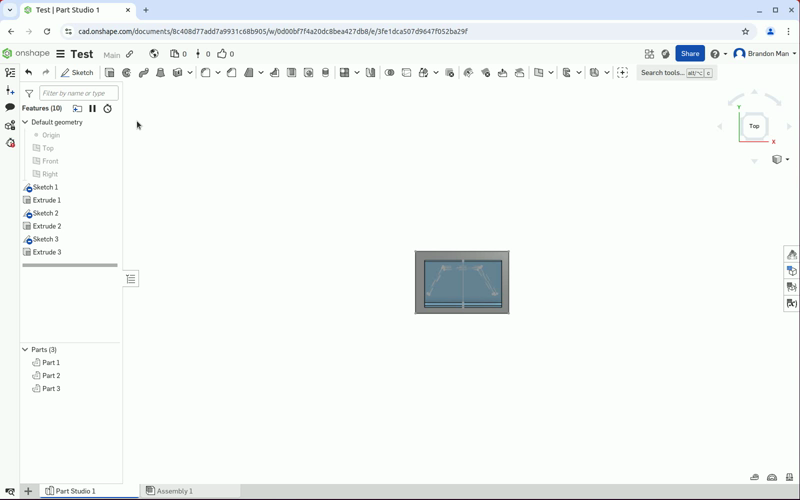
key(shift+h)
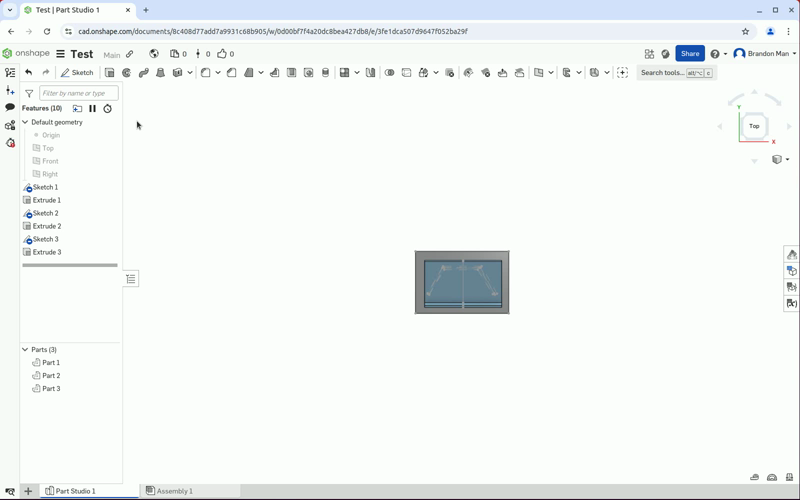
key(shift+7)
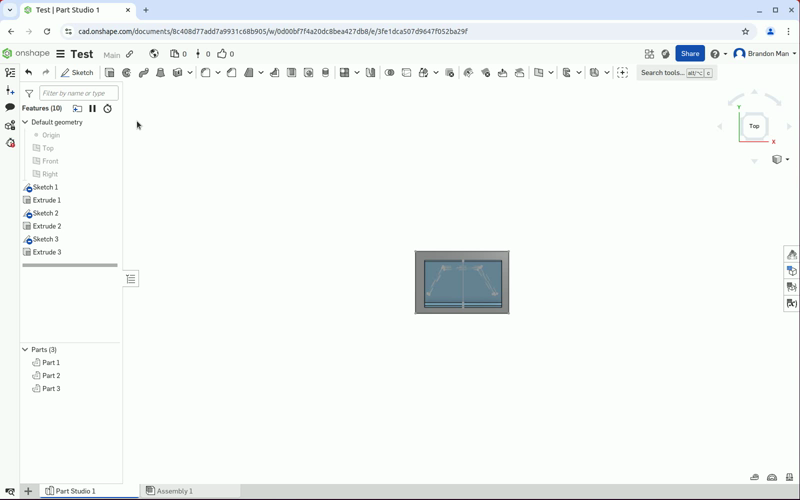
key(up, 3)
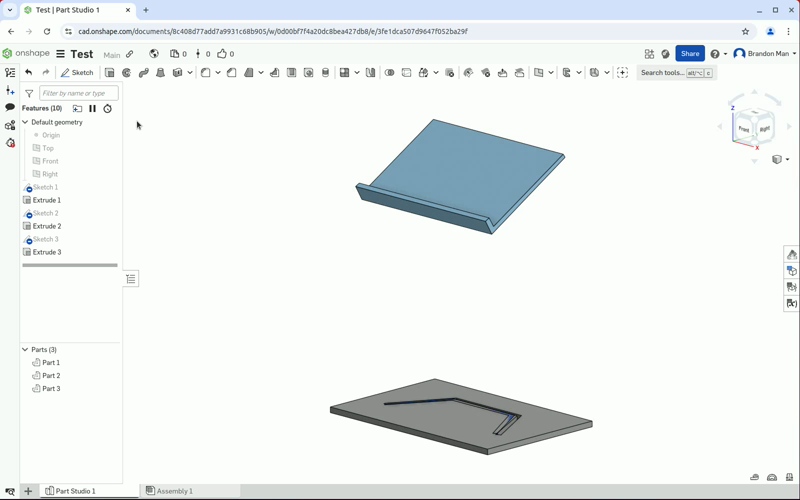
key(left, 3)
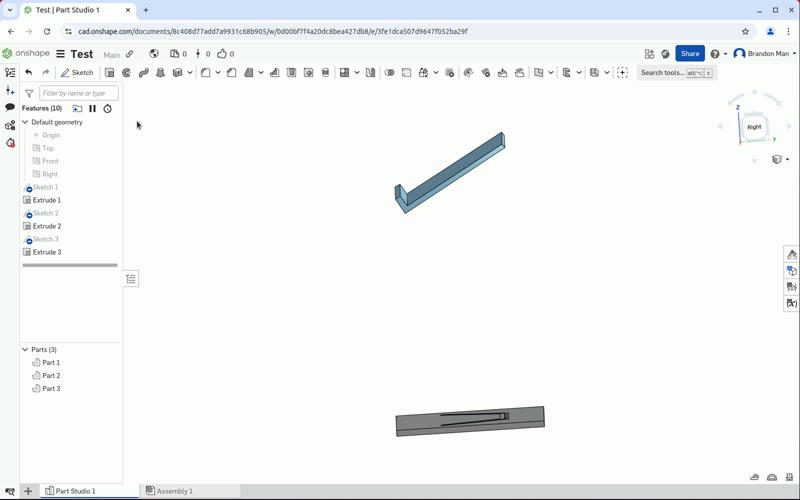
key(right, 3)
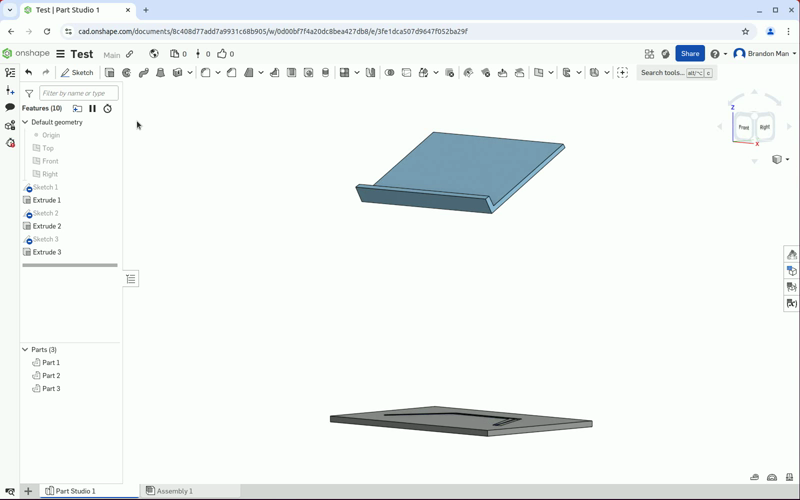
key(down, 3)
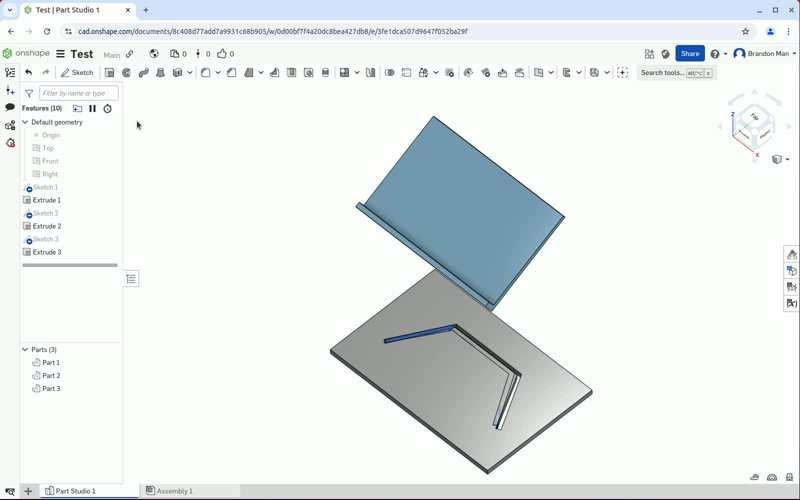
mouse_move(73, 189)
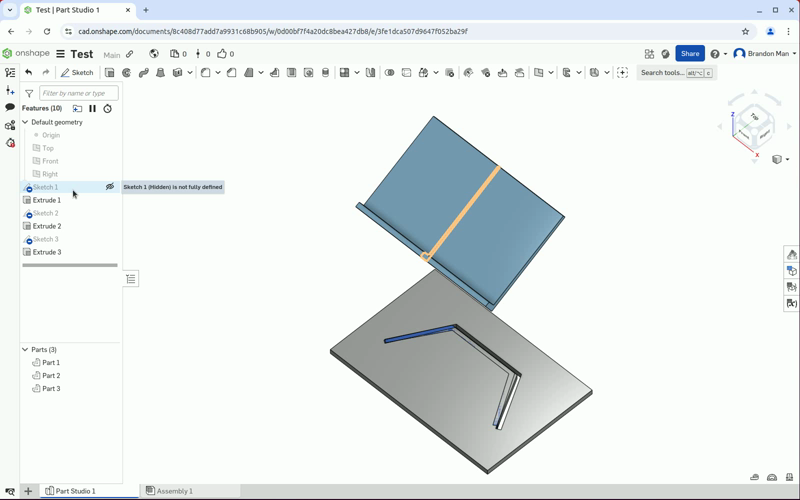
click(73, 189)